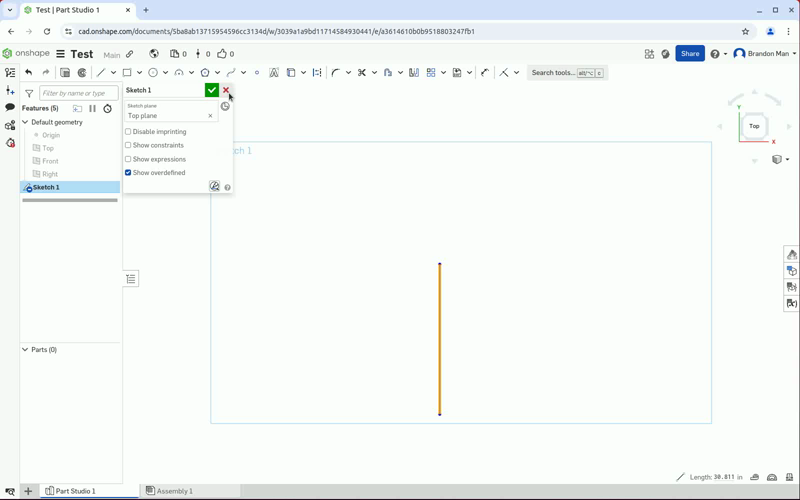
key(shift+h)
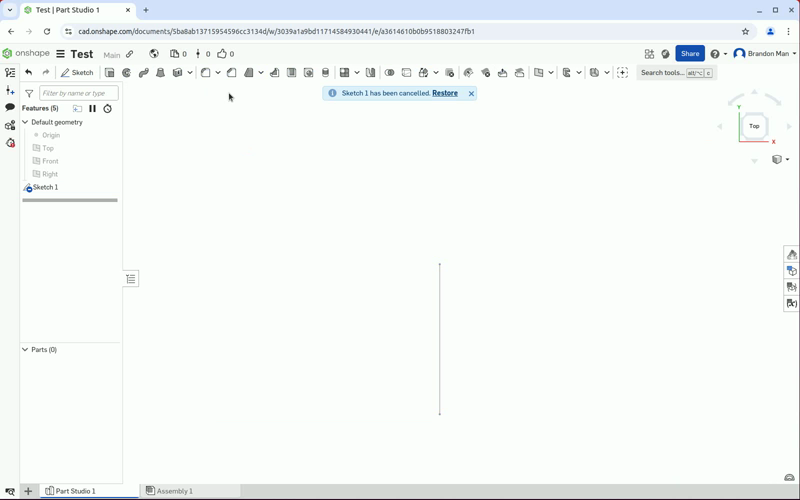
key(shift+s)
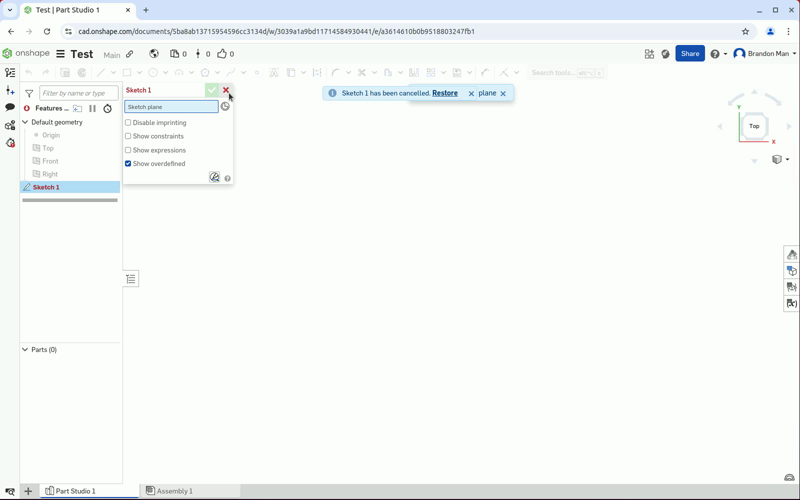
mouse_move(73, 150)
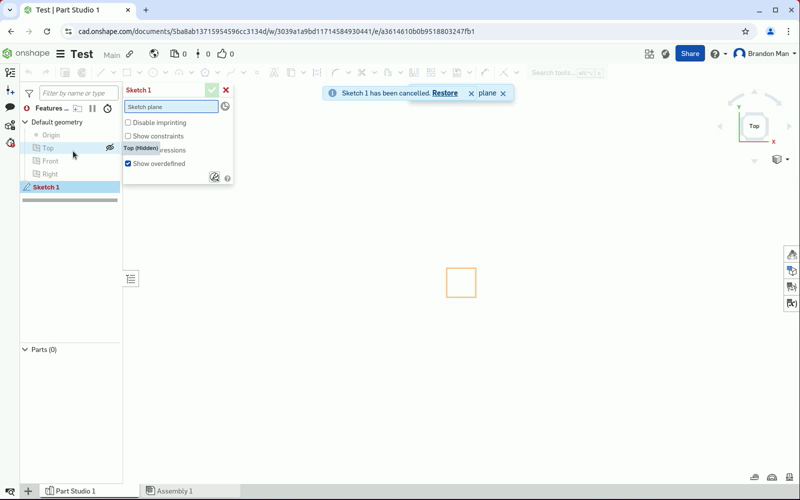
click(73, 150)
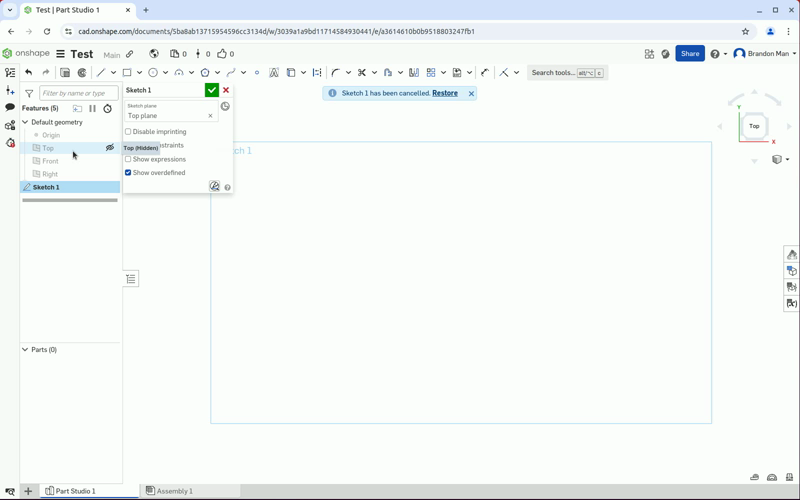
mouse_move(73, 352)
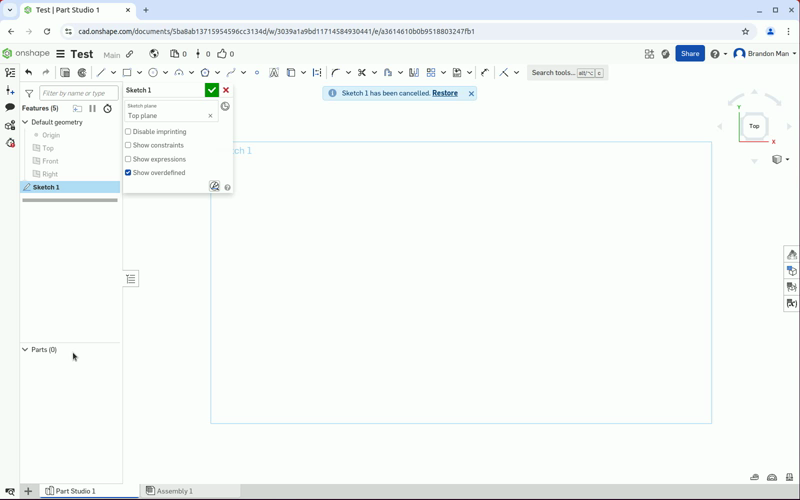
key(y)
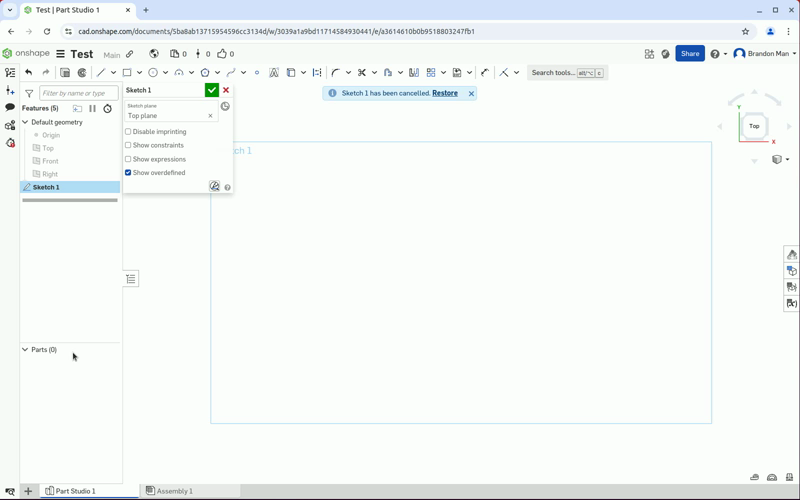
key(l)
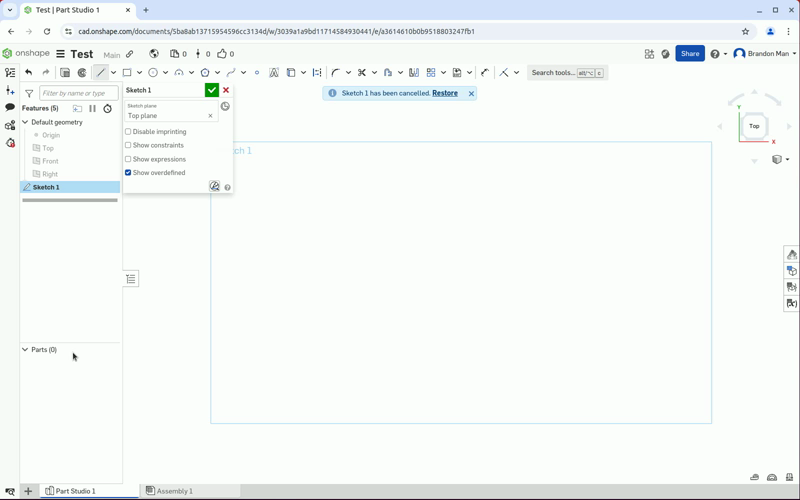
key_down(shift)
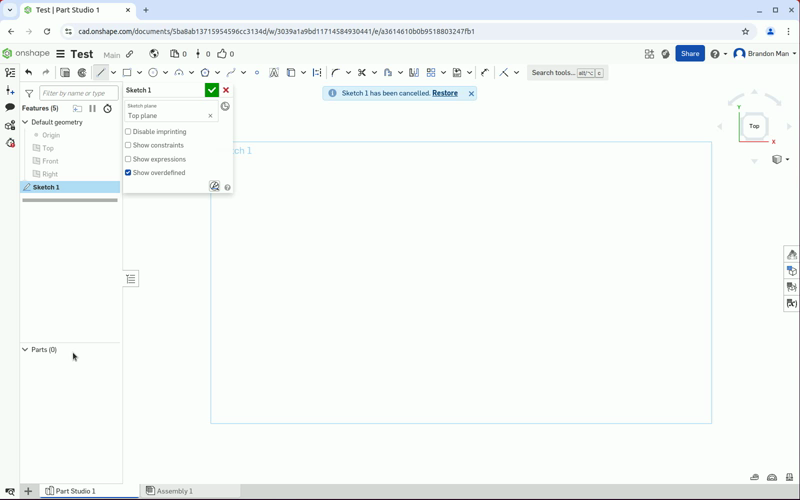
mouse_move(431, 329)
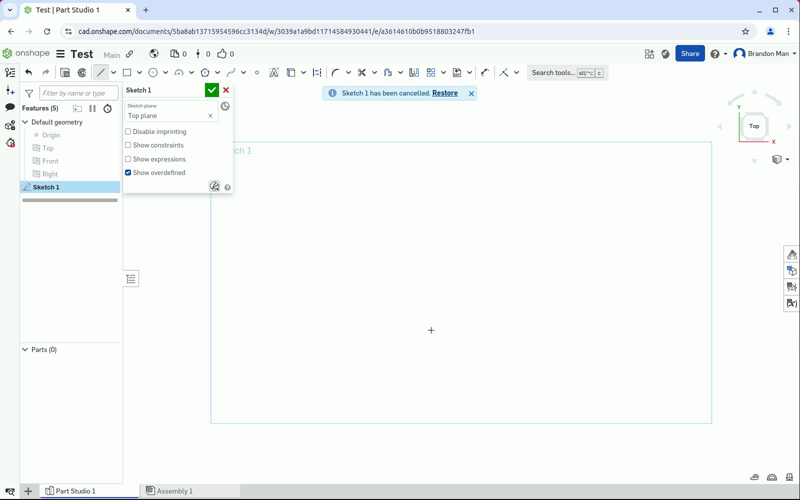
click(431, 329)
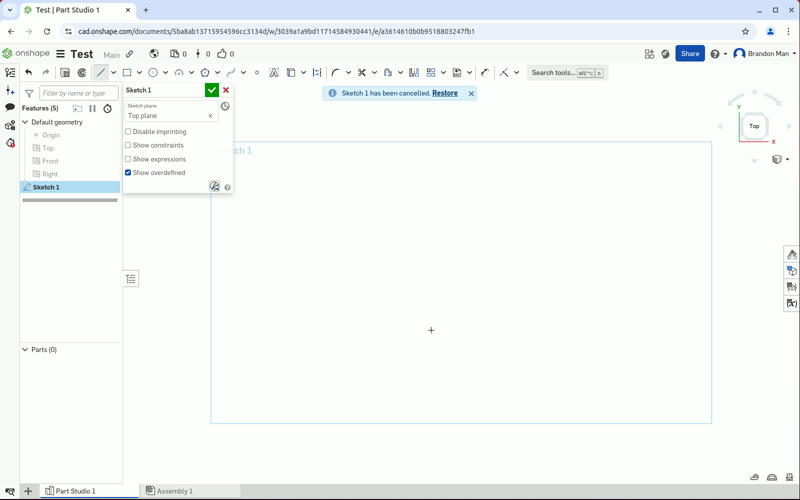
key_up(shift)
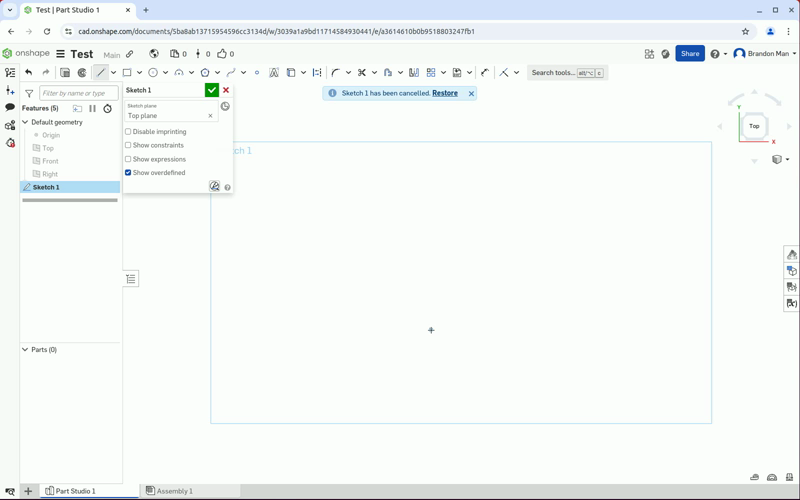
key_down(shift)
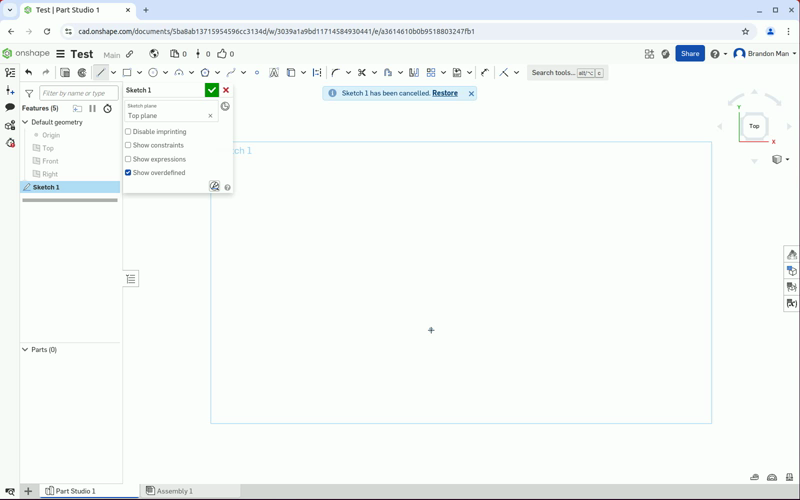
mouse_move(461, 329)
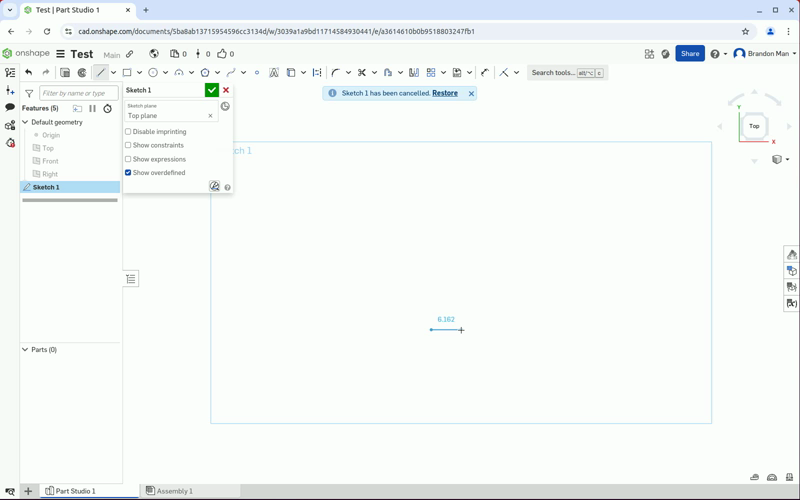
mouse_move(489, 329)
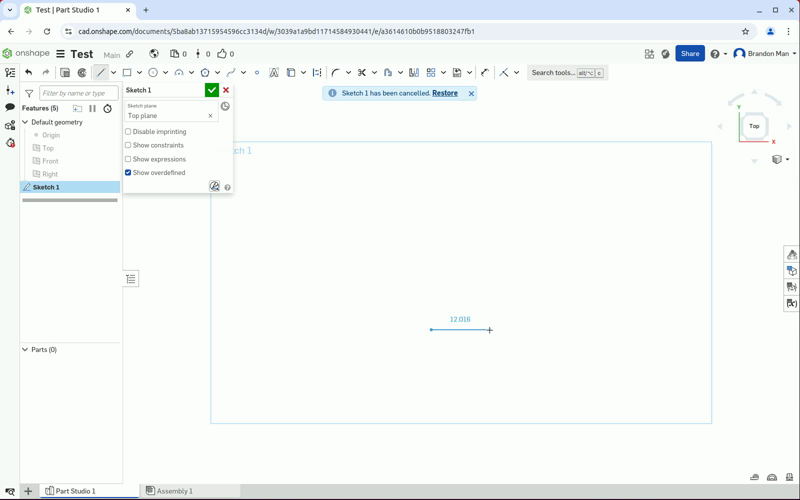
click(489, 329)
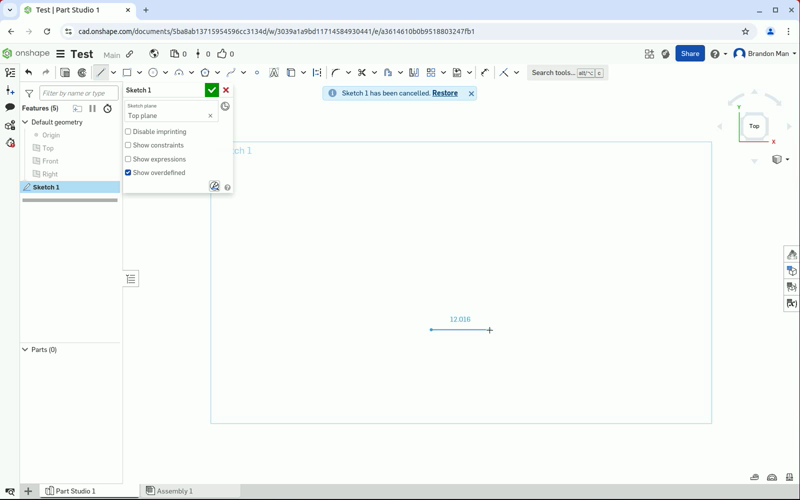
key_up(shift)
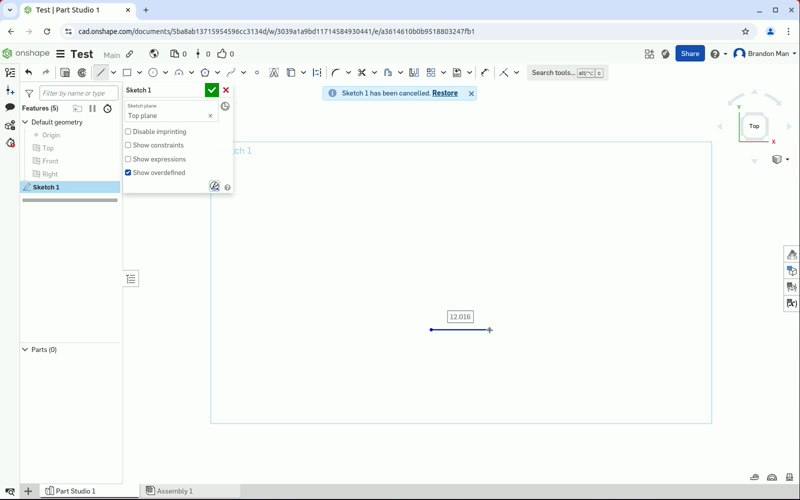
key_down(shift)
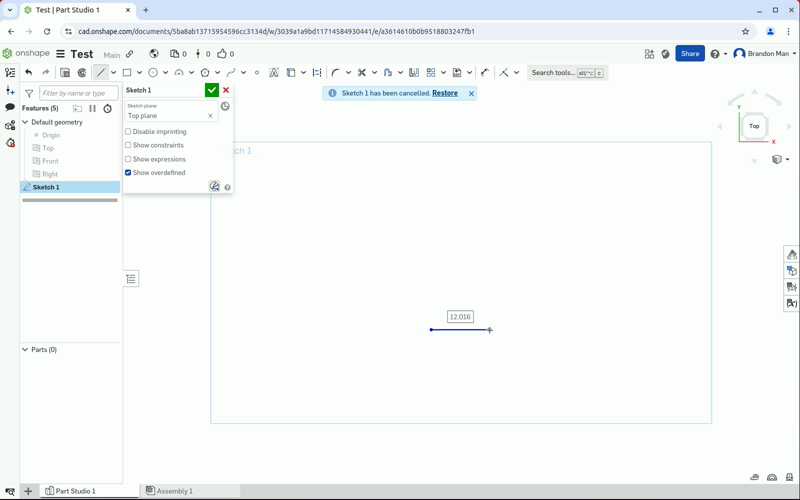
mouse_move(489, 235)
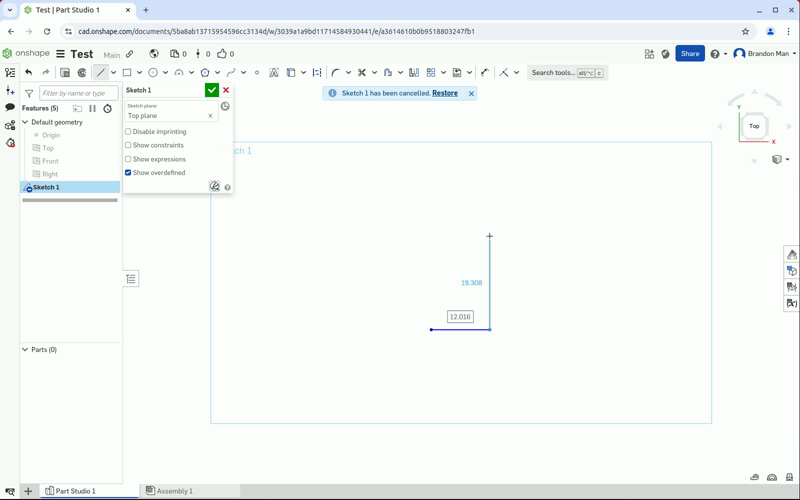
click(489, 235)
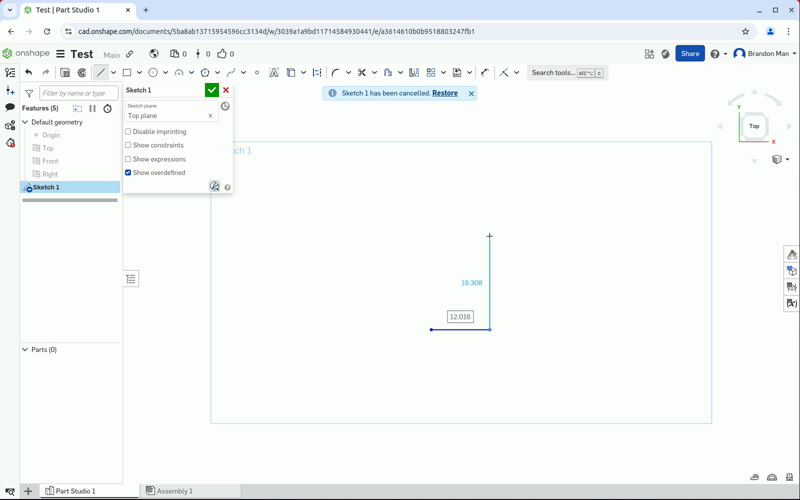
key_up(shift)
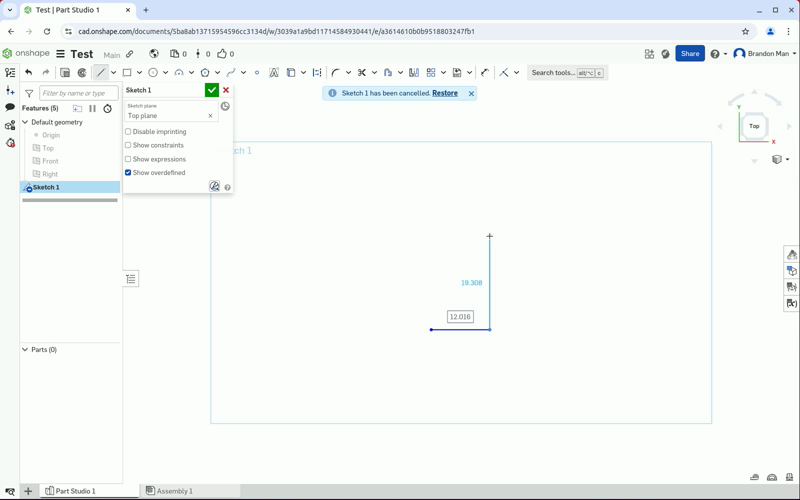
key_down(shift)
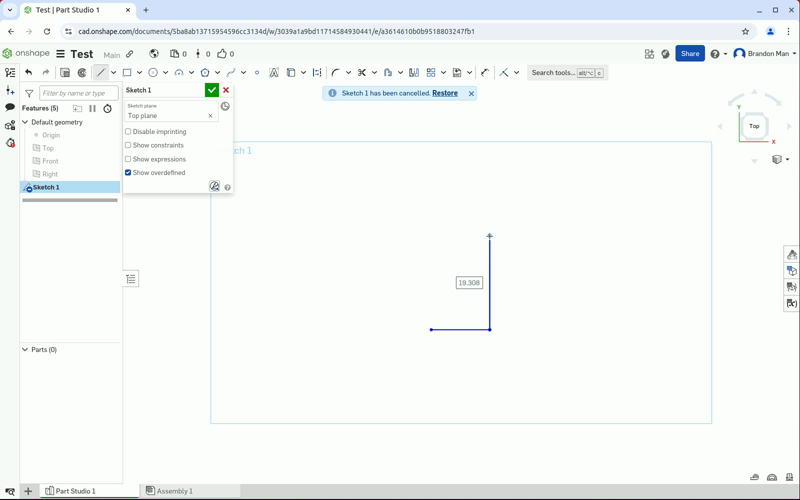
mouse_move(519, 235)
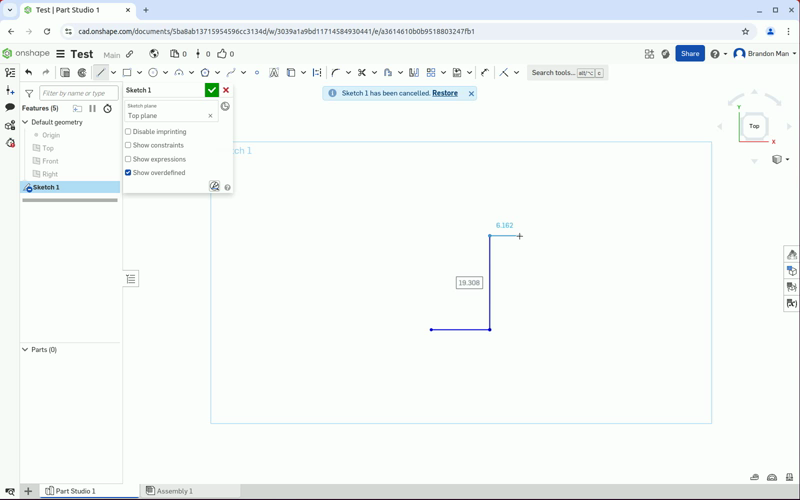
mouse_move(431, 235)
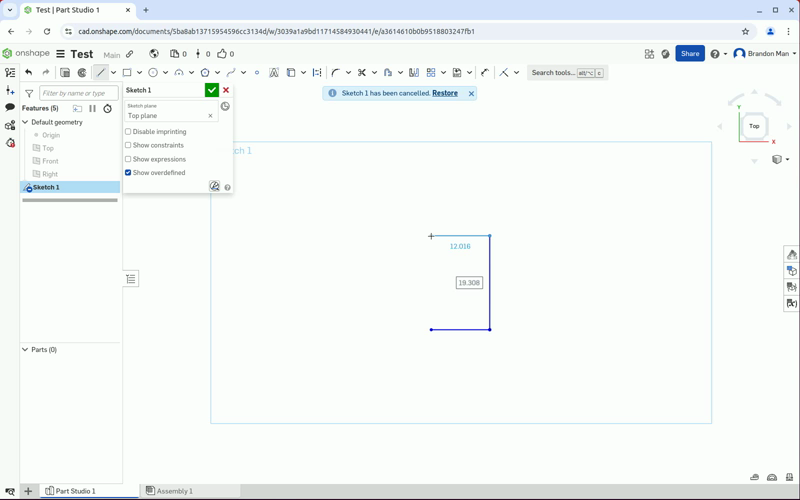
click(431, 235)
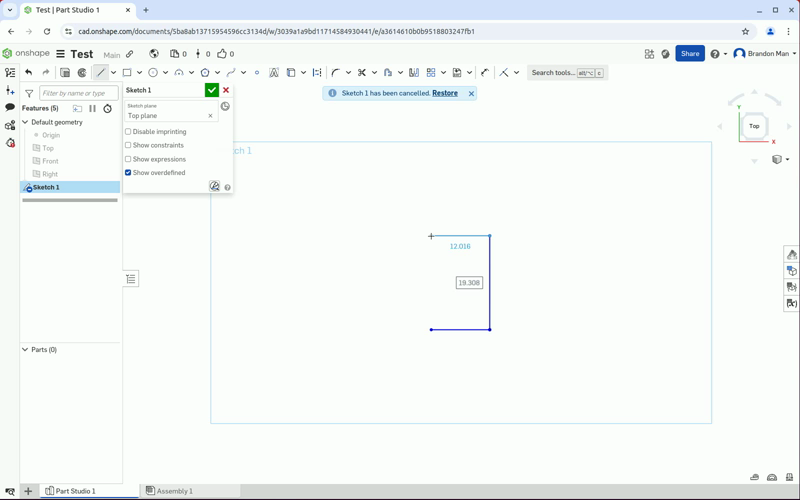
key_up(shift)
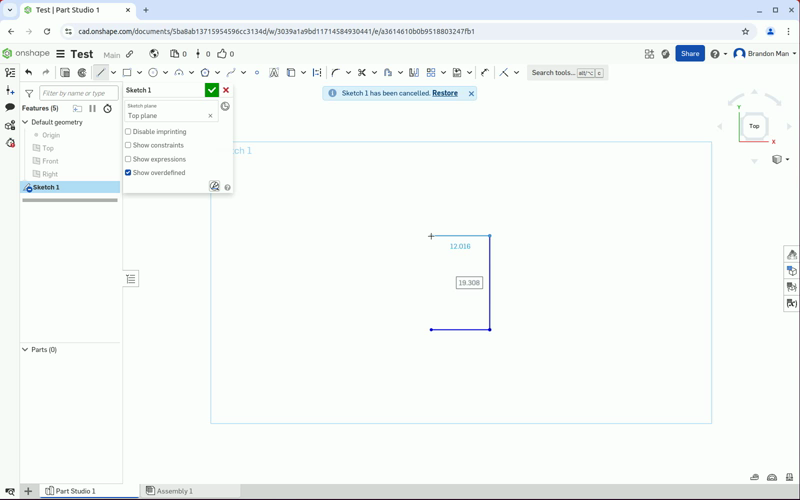
key_down(shift)
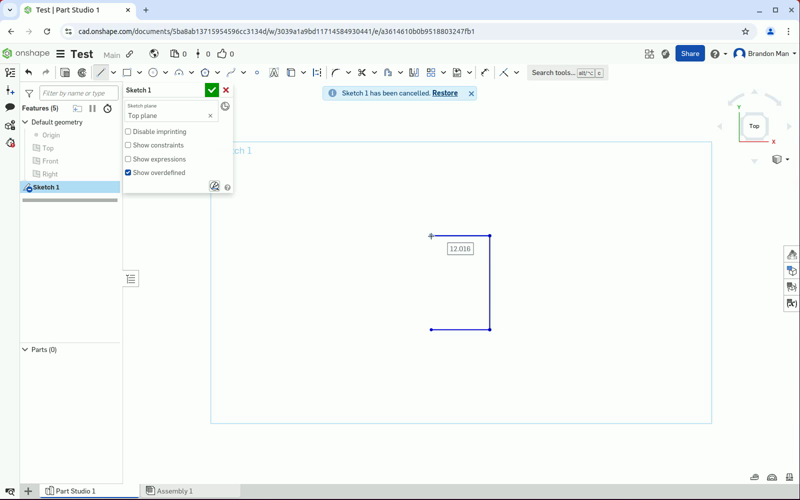
mouse_move(431, 329)
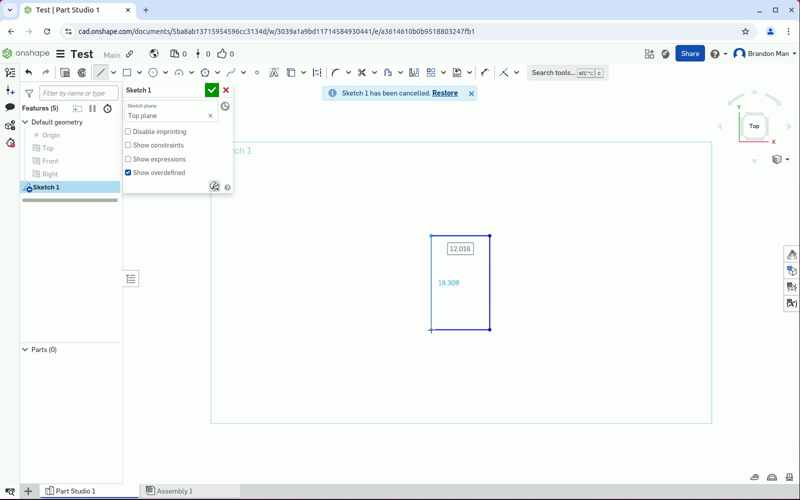
key_up(shift)
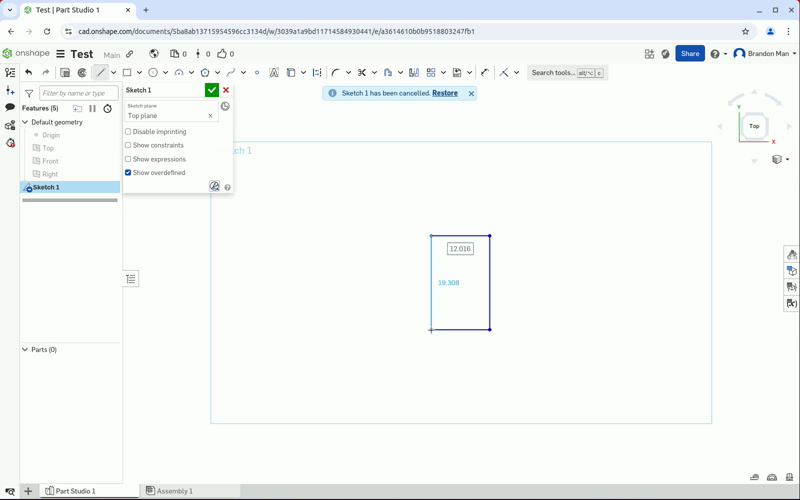
click(431, 329)
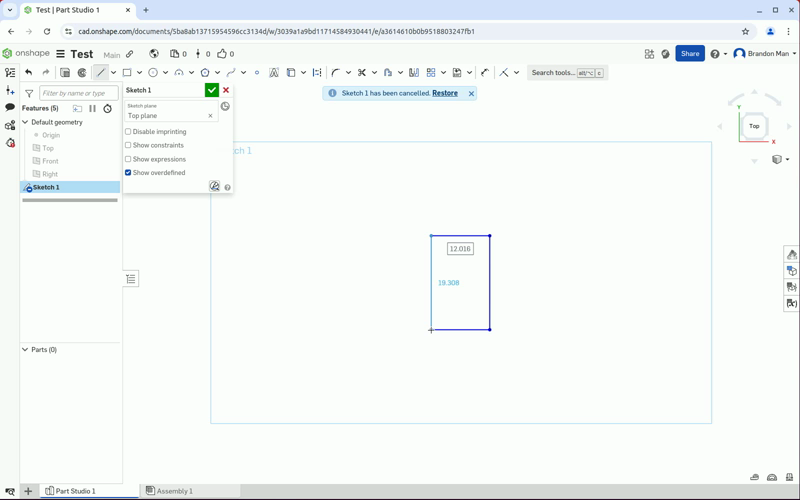
key(esc)
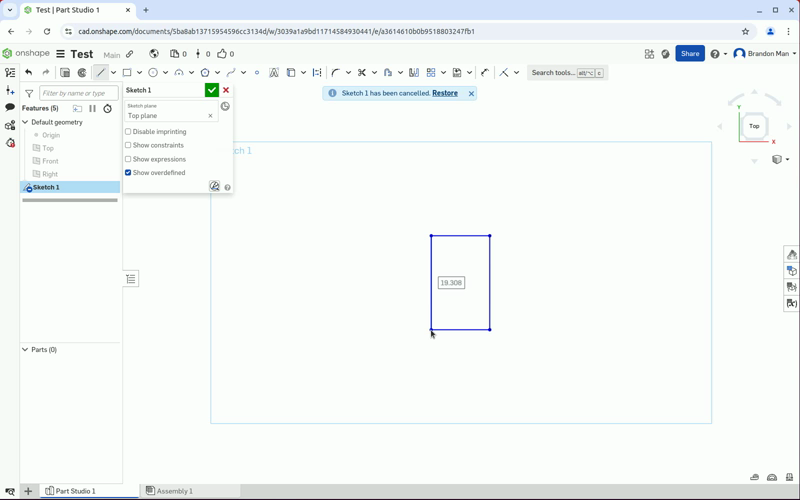
mouse_move(443, 297)
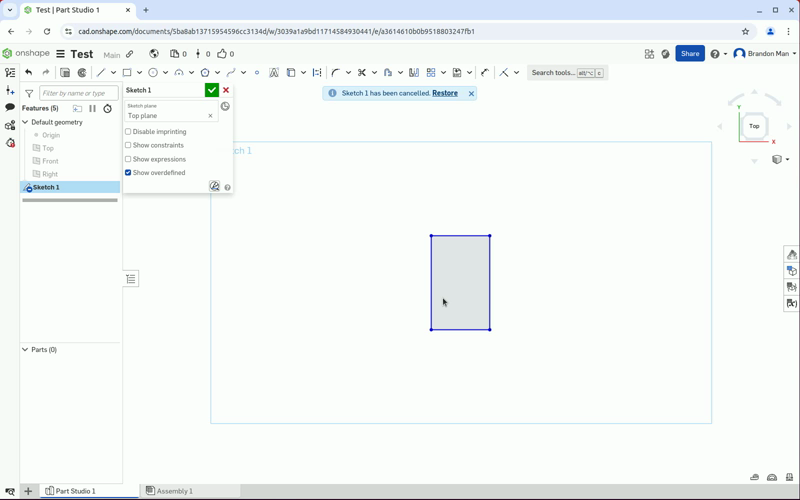
click(443, 297)
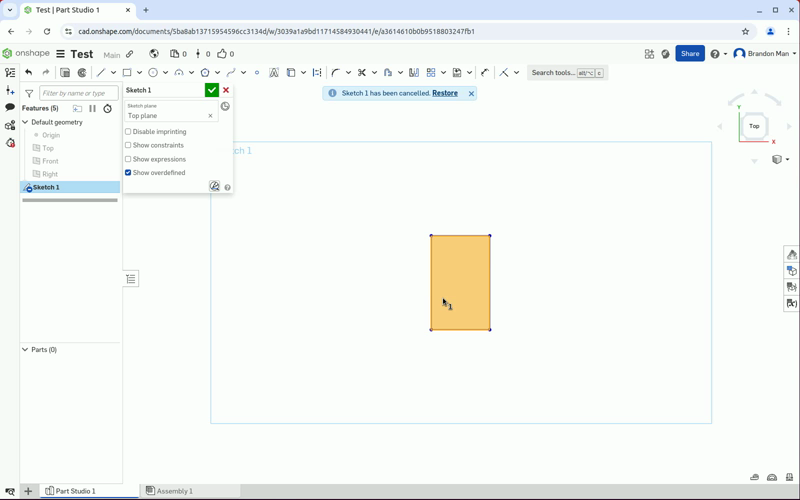
mouse_move(73, 352)
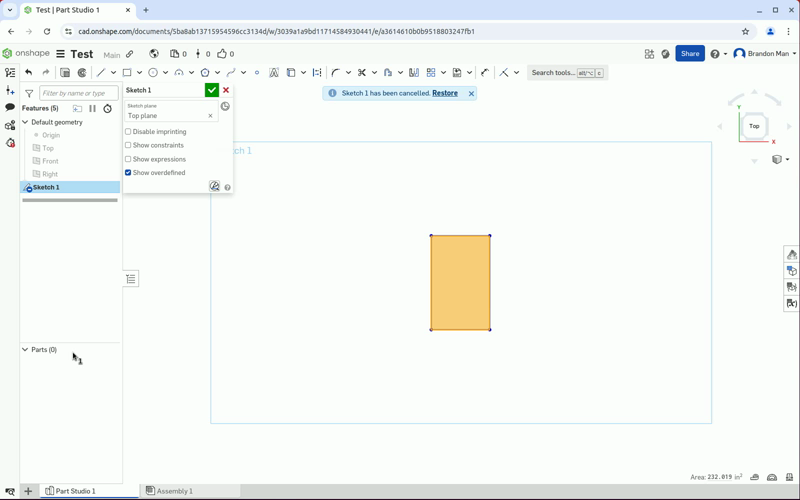
key(shift+y)
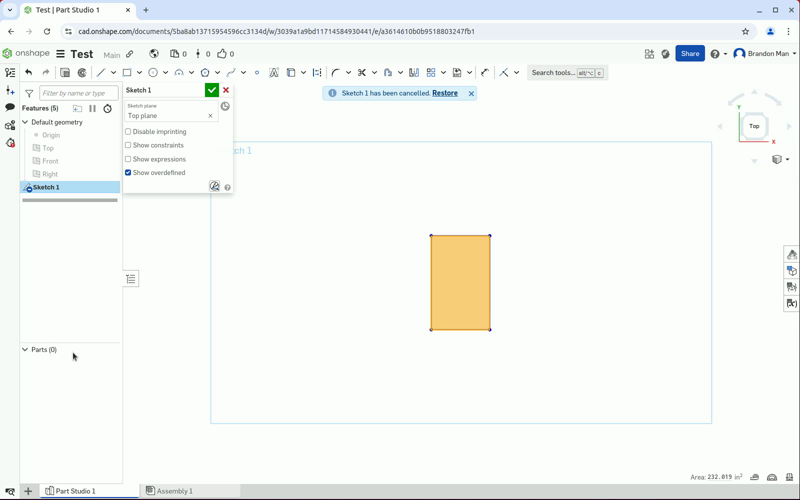
key(shift+e)
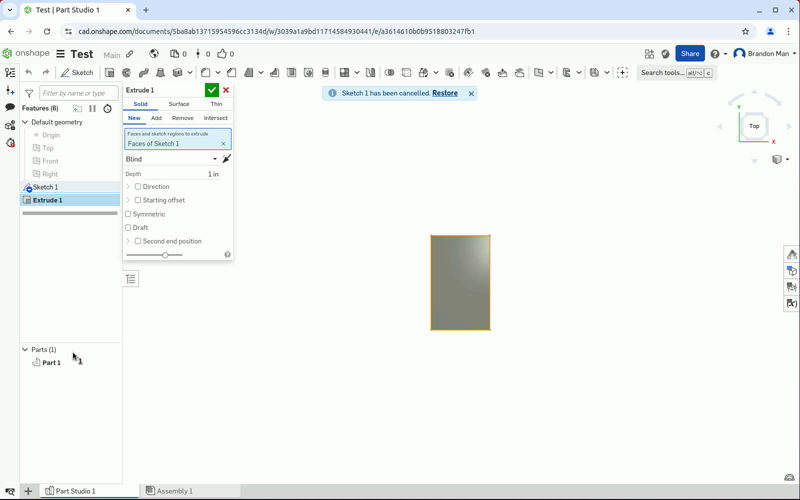
mouse_move(143, 106)
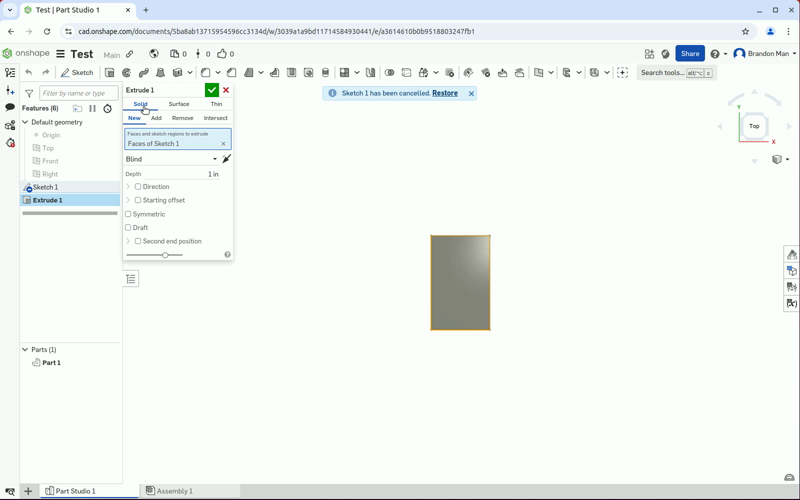
click(143, 106)
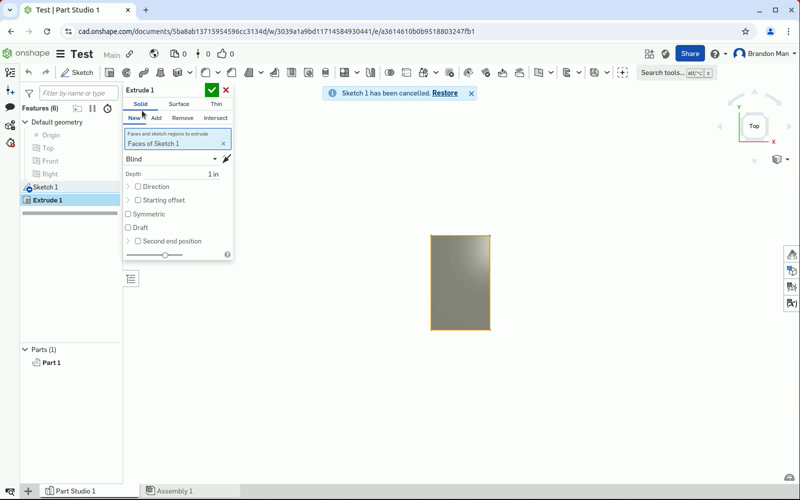
mouse_move(137, 120)
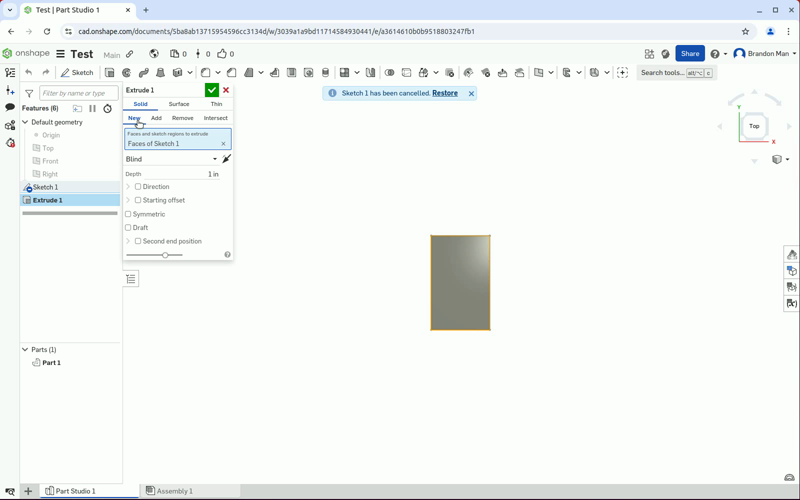
click(137, 120)
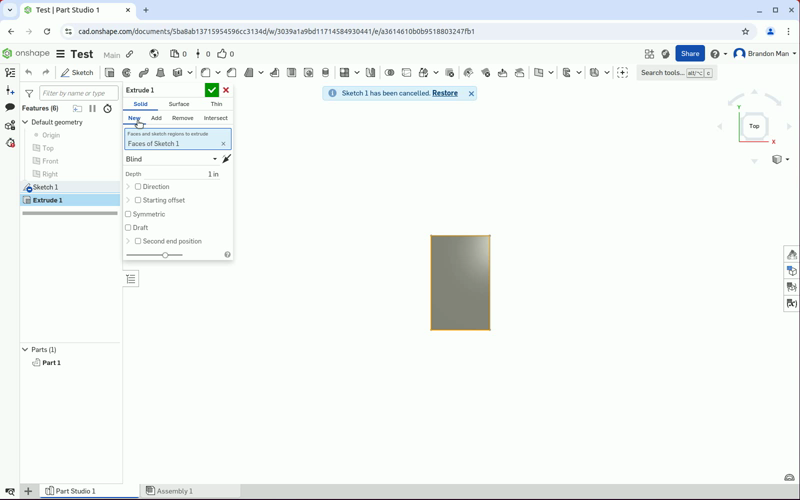
key(tab, 4)
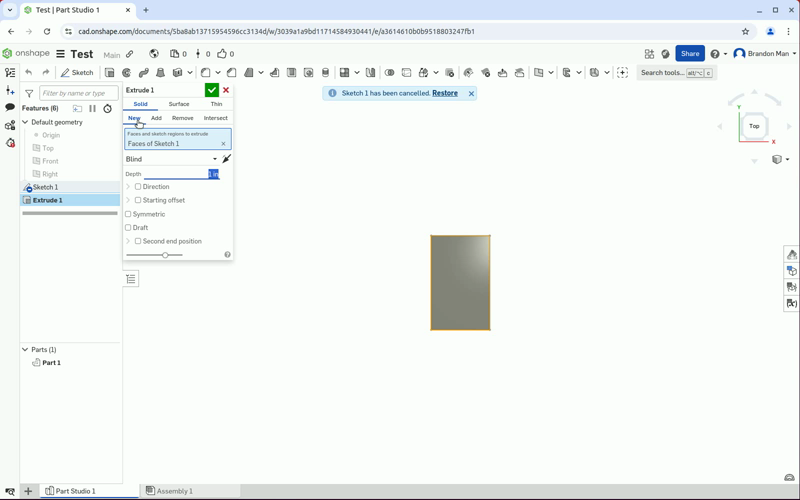
text(23.108)
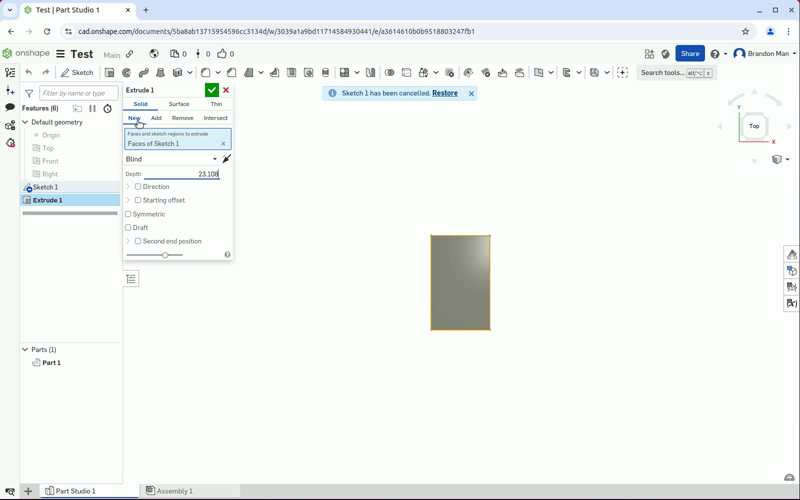
key(enter)
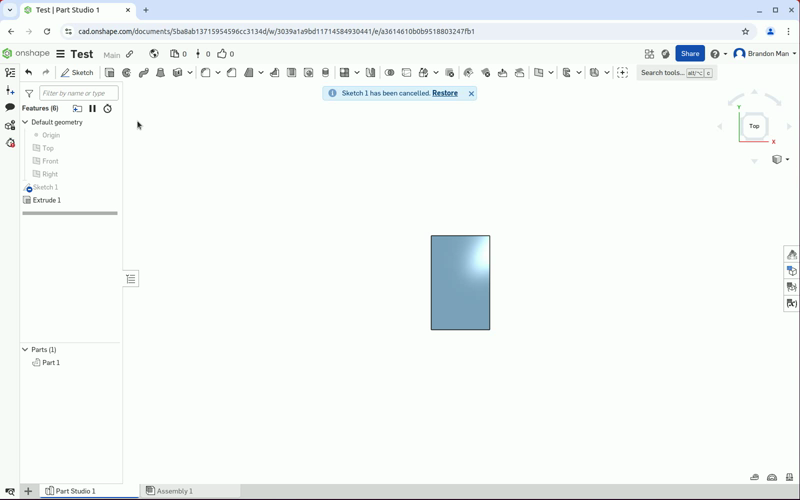
key(shift+h)
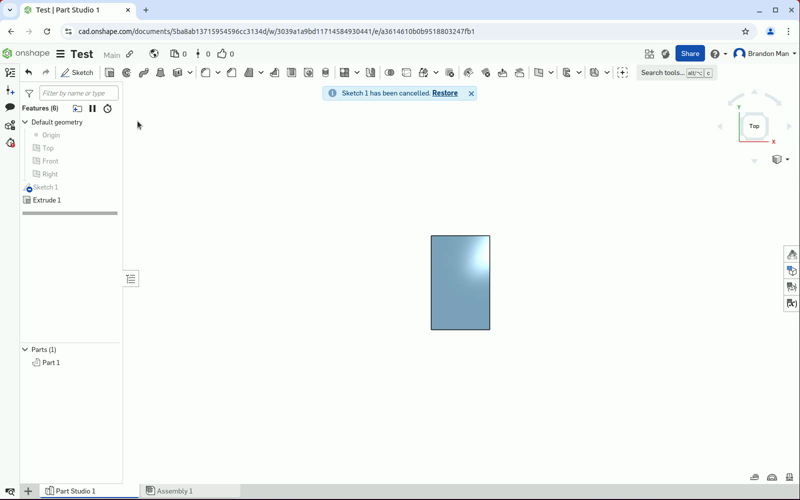
key(shift+h)
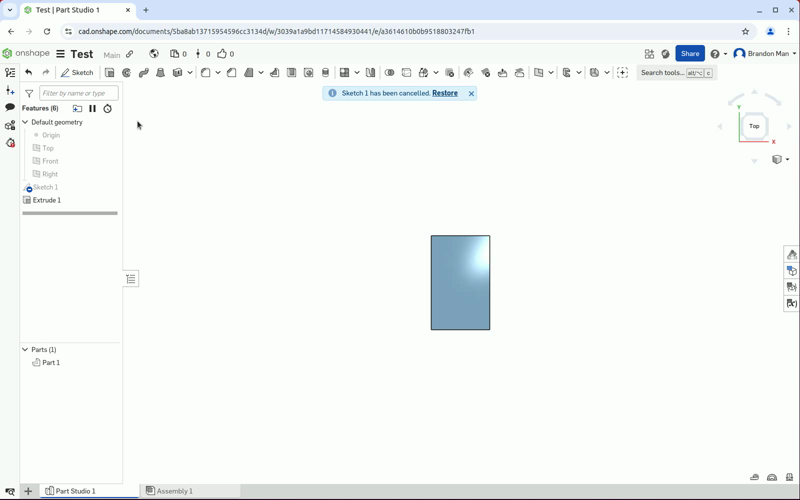
mouse_move(73, 189)
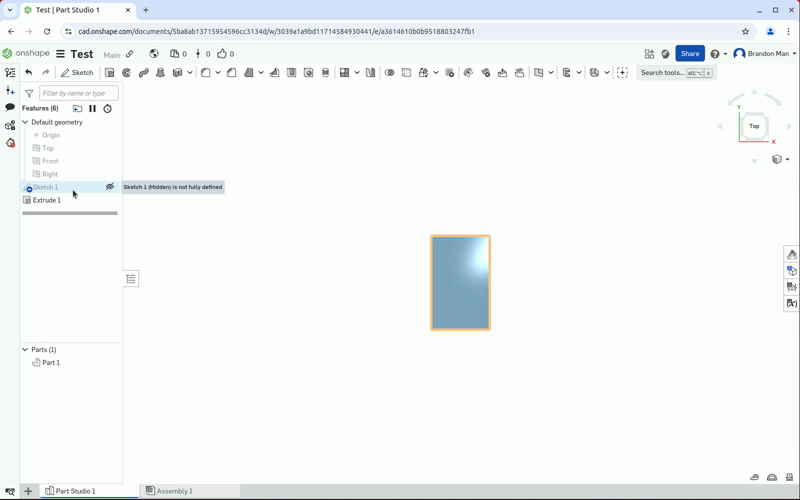
click(73, 189)
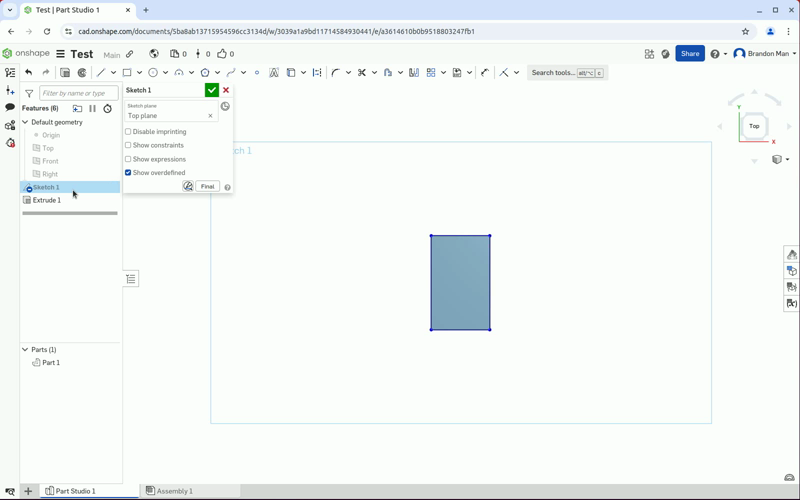
mouse_move(229, 92)
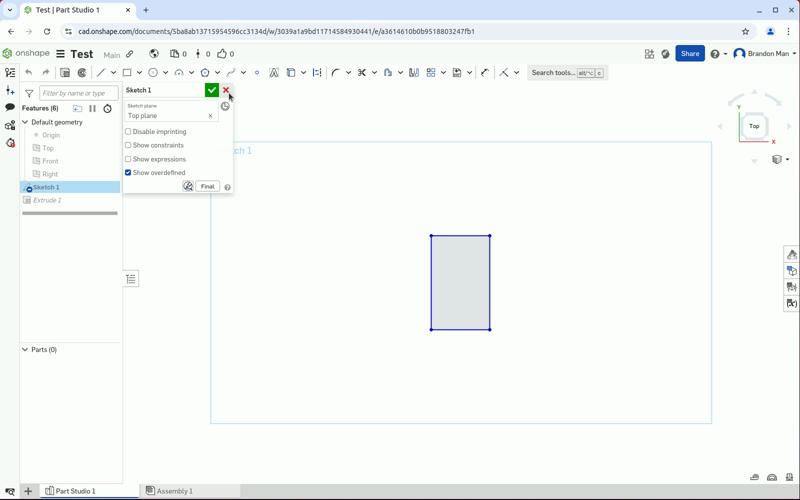
click(229, 92)
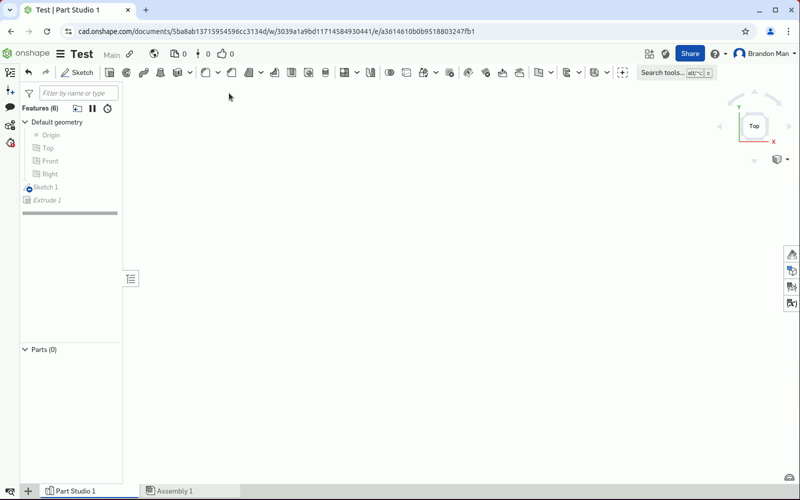
mouse_move(73, 352)
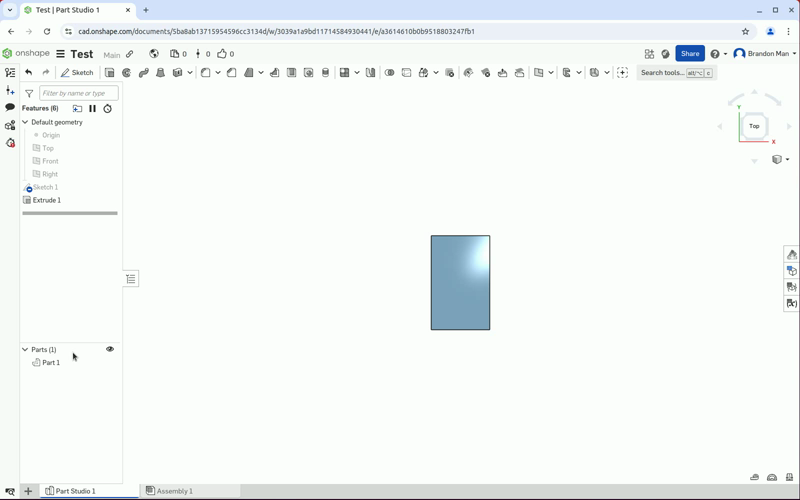
key(y)
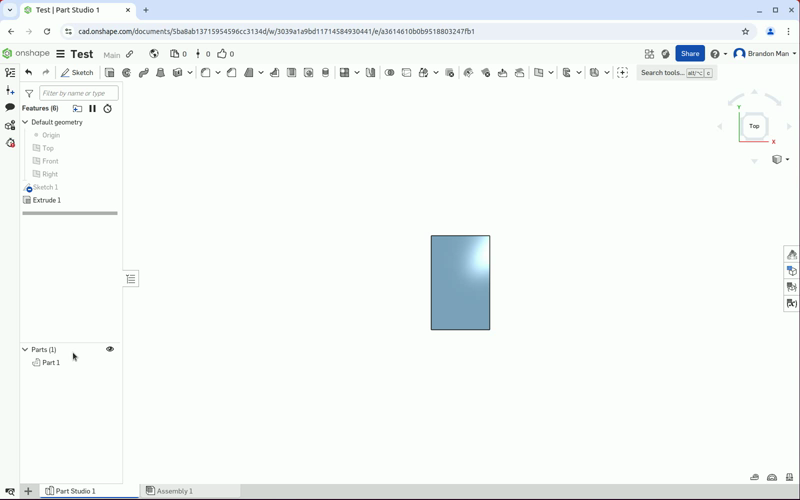
key(shift+p)
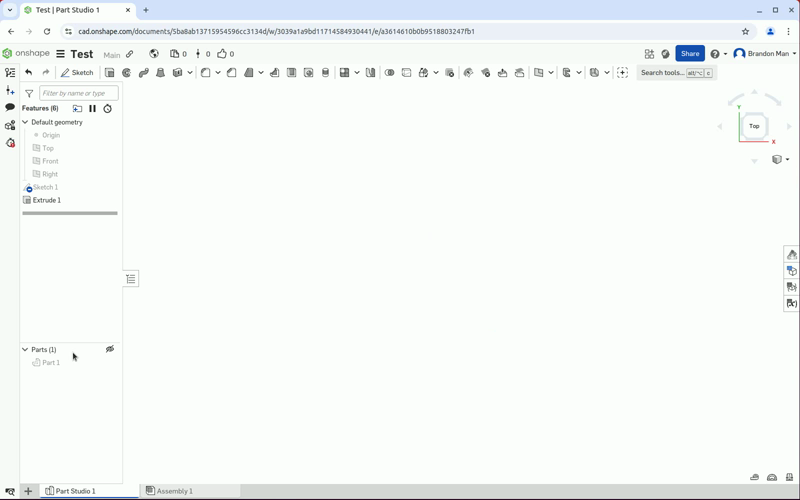
key(space)
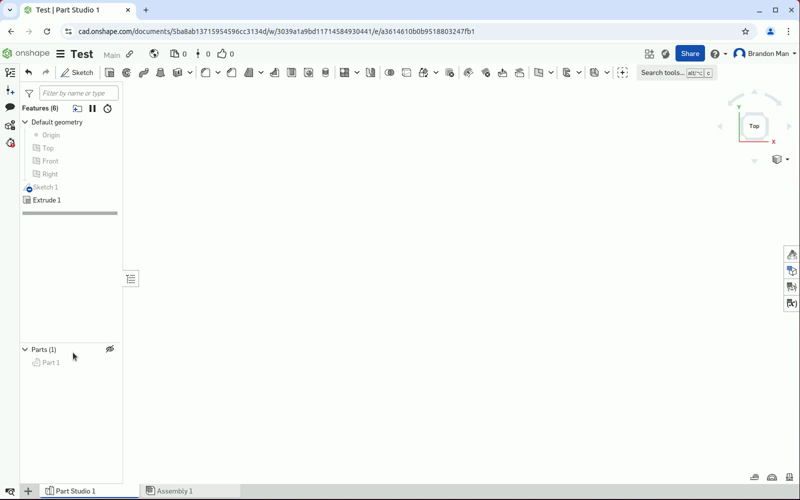
key_down(shift)
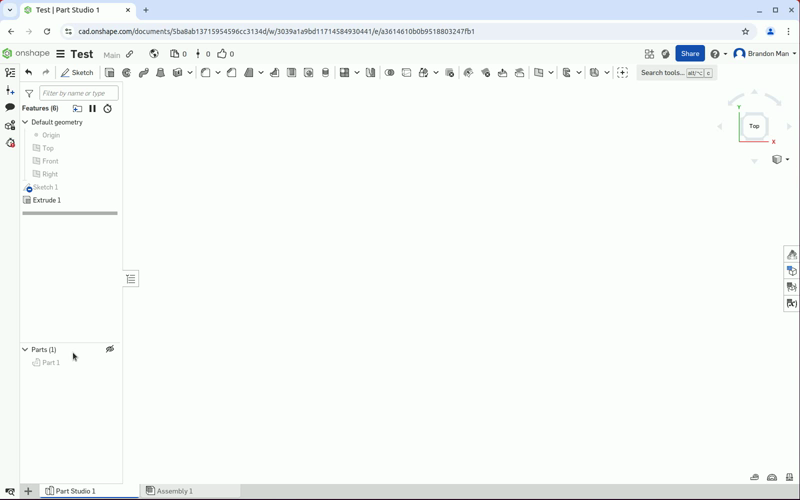
key(up)
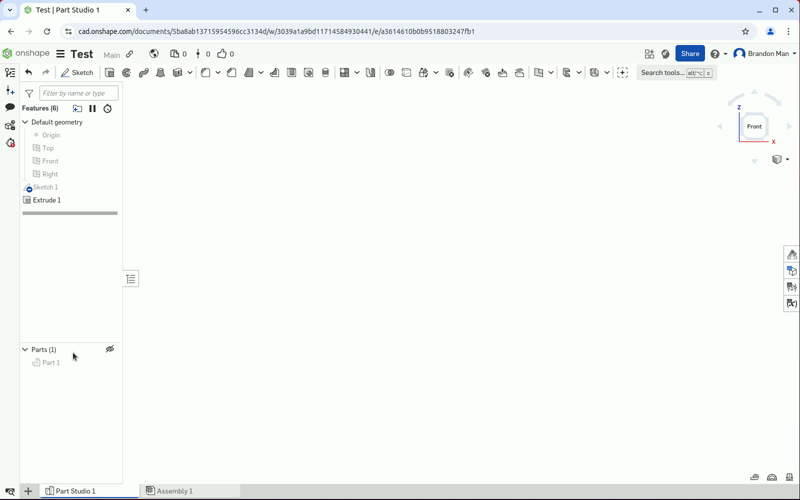
key_up(shift)
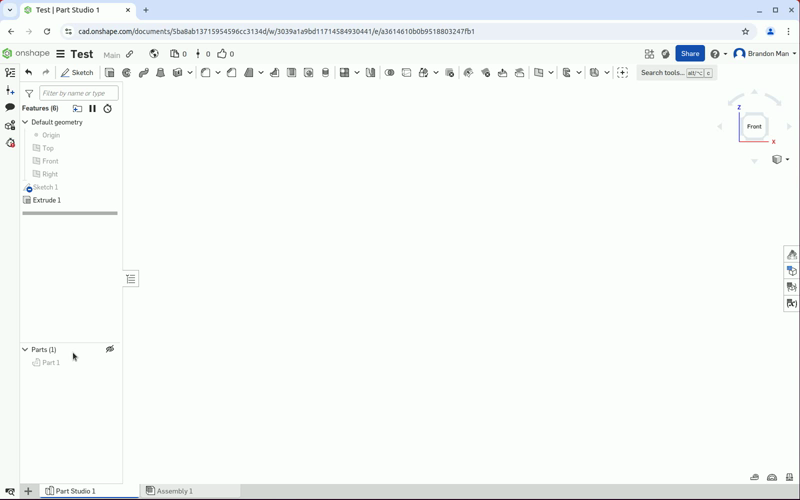
mouse_move(73, 352)
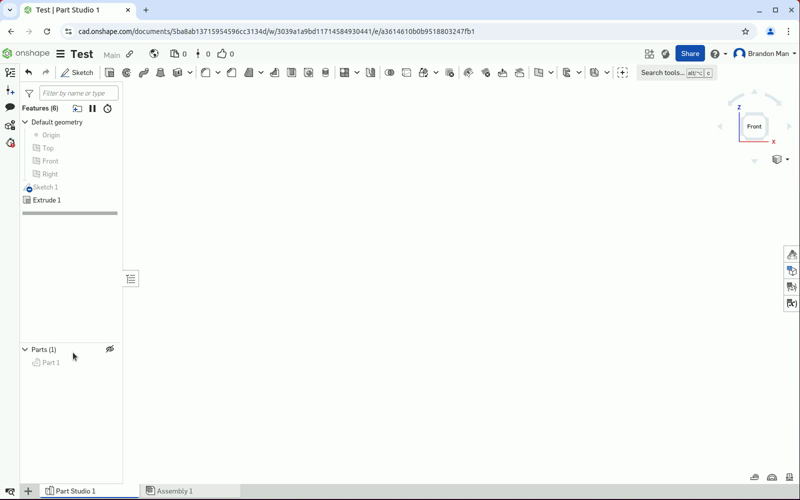
key(shift+y)
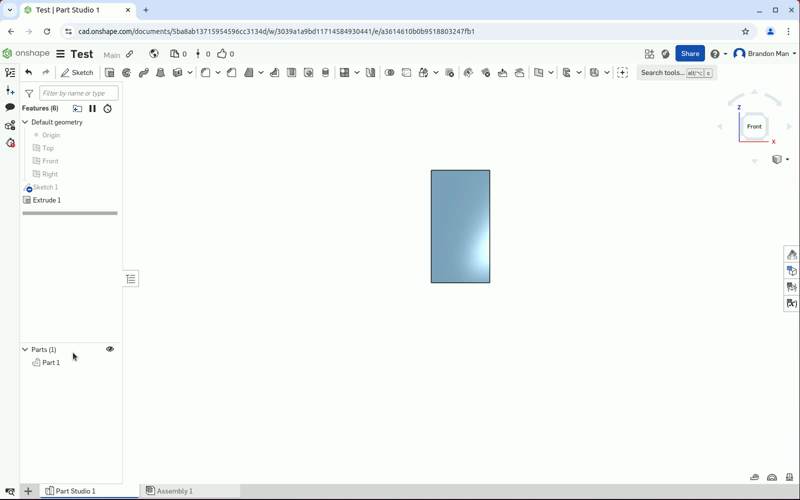
mouse_move(541, 75)
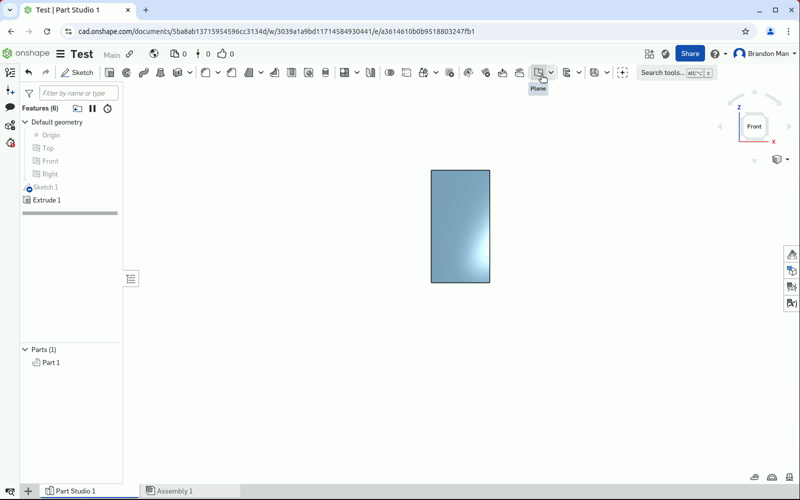
click(541, 75)
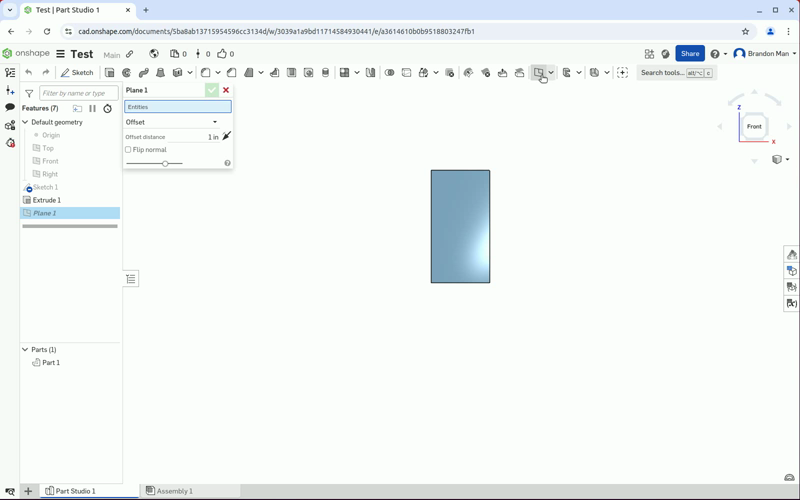
mouse_move(73, 163)
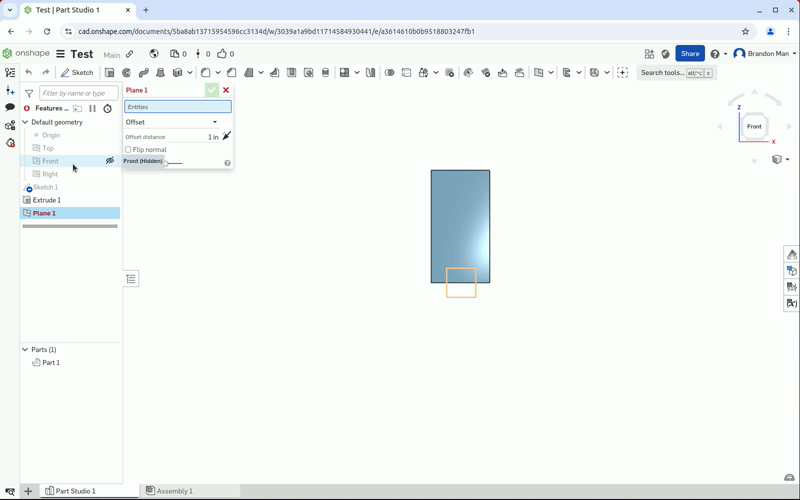
click(73, 163)
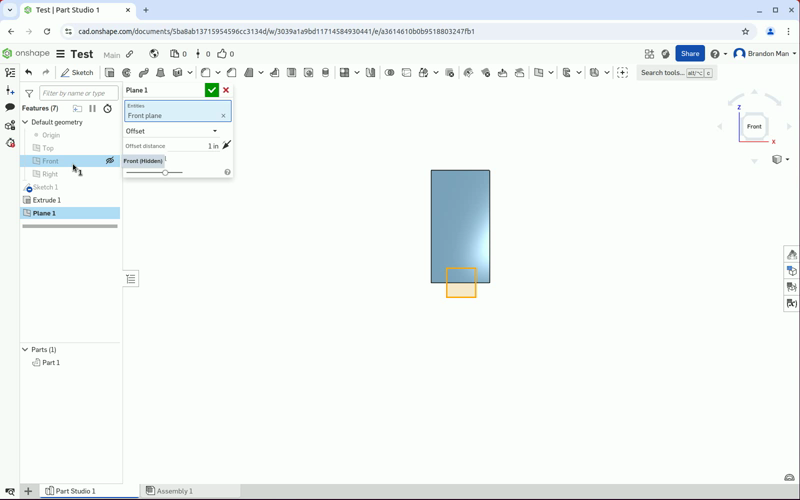
key(tab, 2)
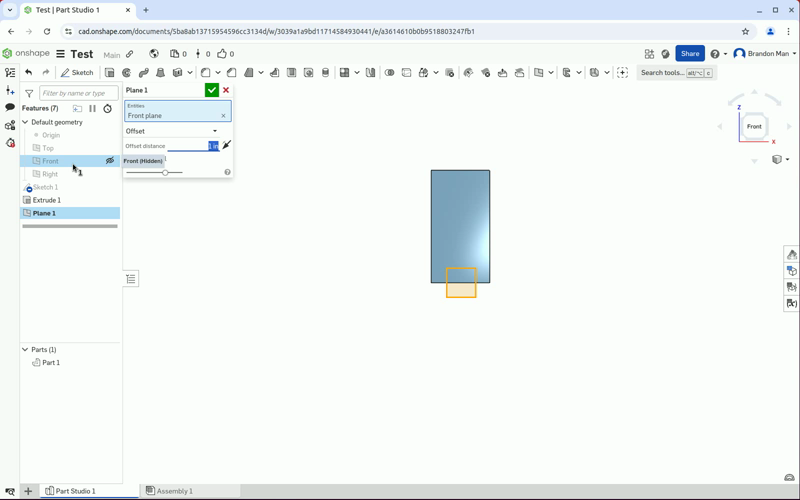
text(9.613)
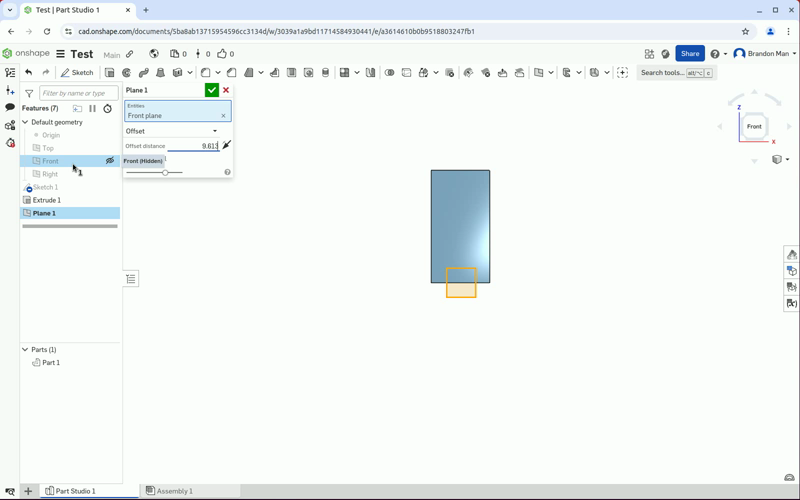
key(enter, 2)
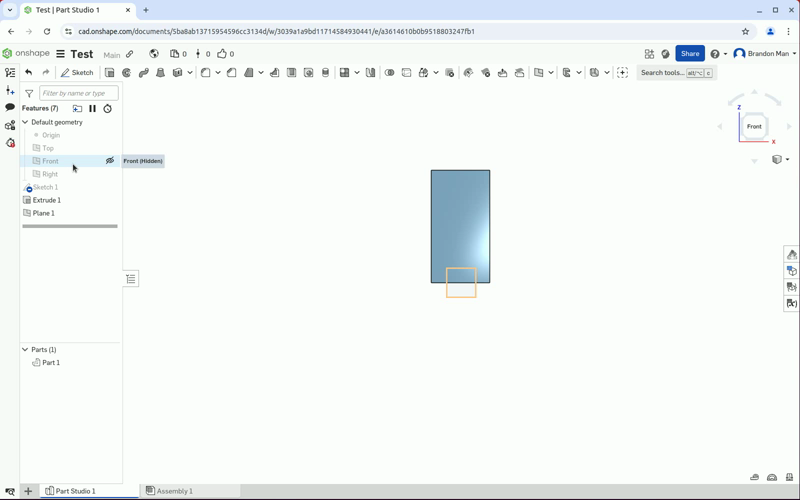
key(shift+s)
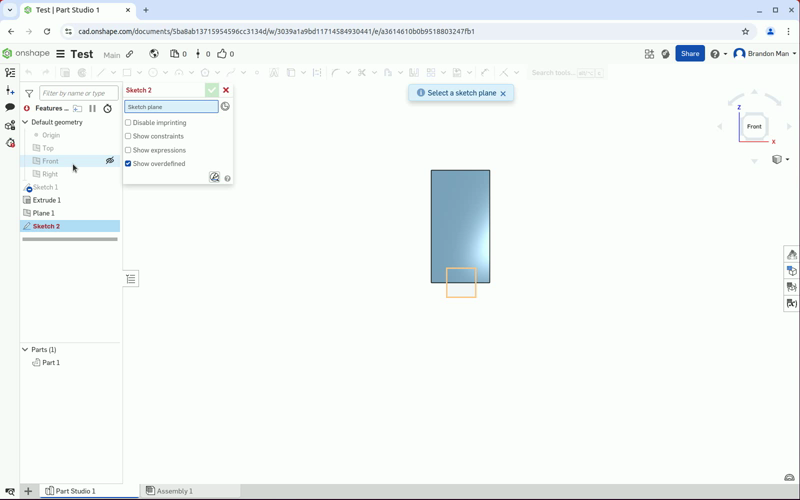
mouse_move(73, 215)
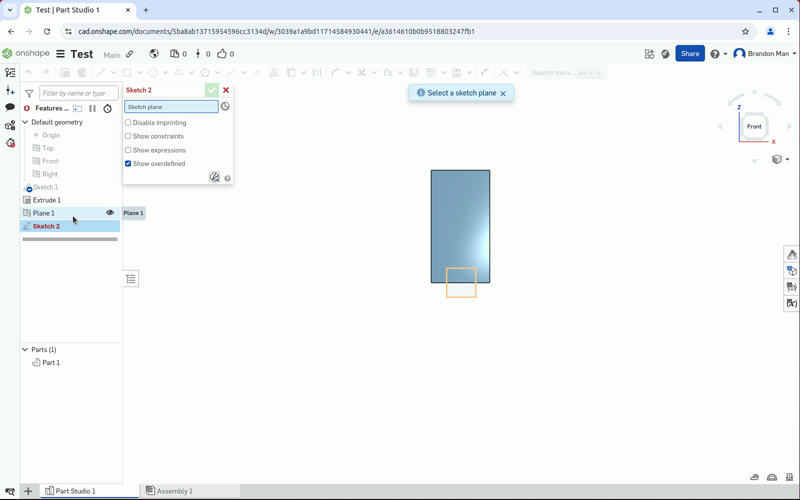
click(73, 215)
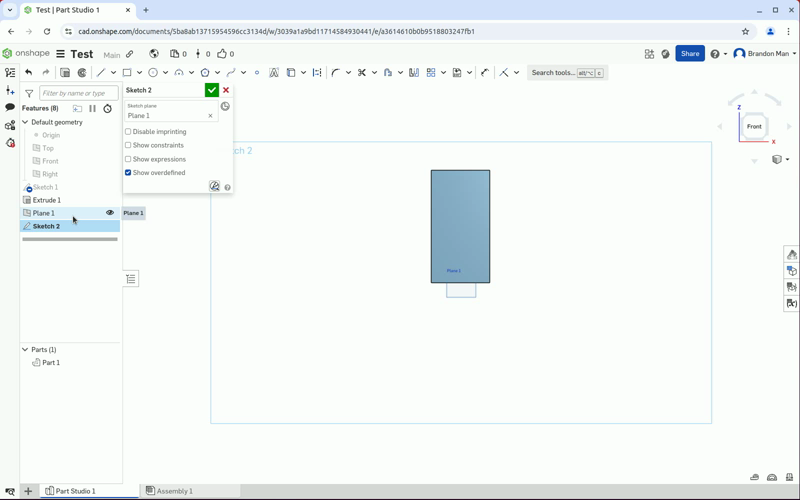
mouse_move(73, 352)
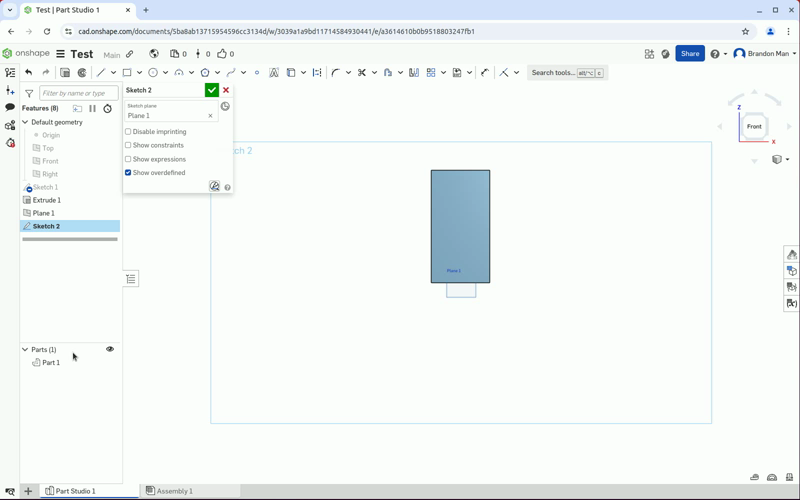
key(y)
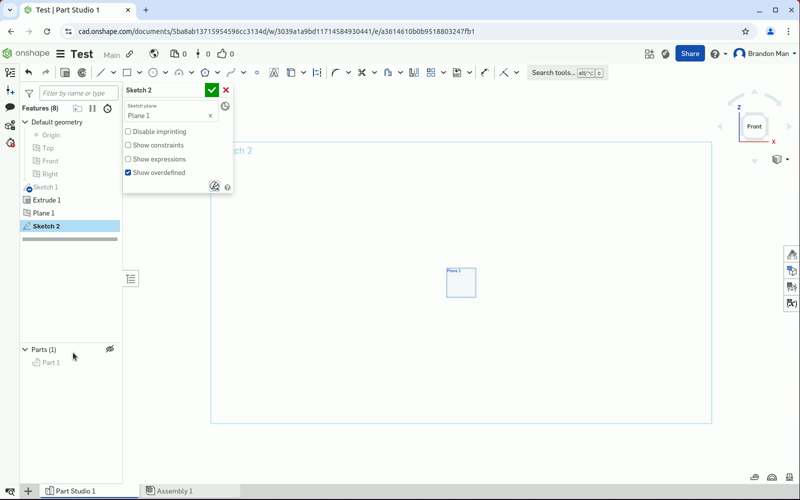
key(l)
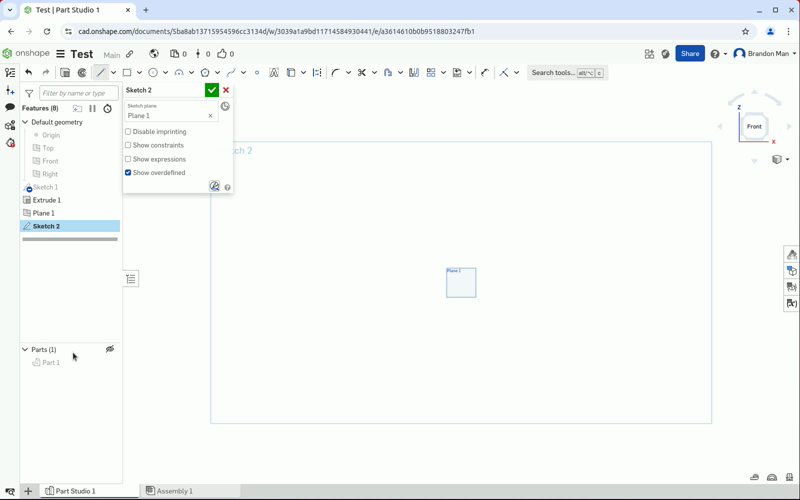
key_down(shift)
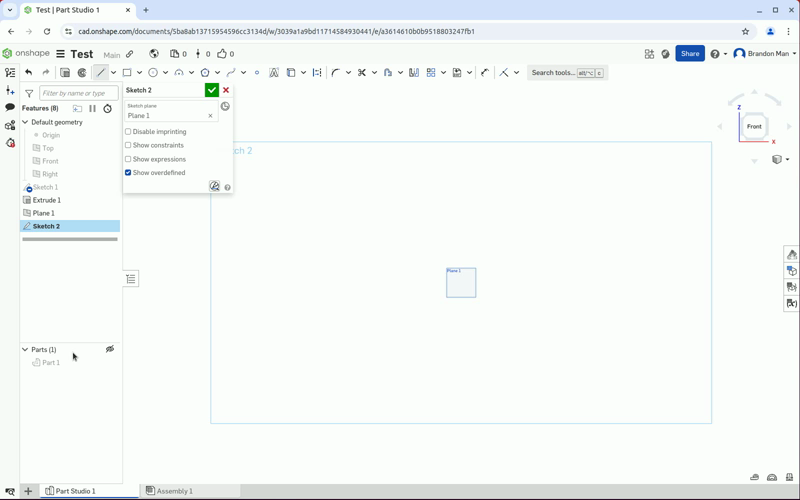
mouse_move(433, 281)
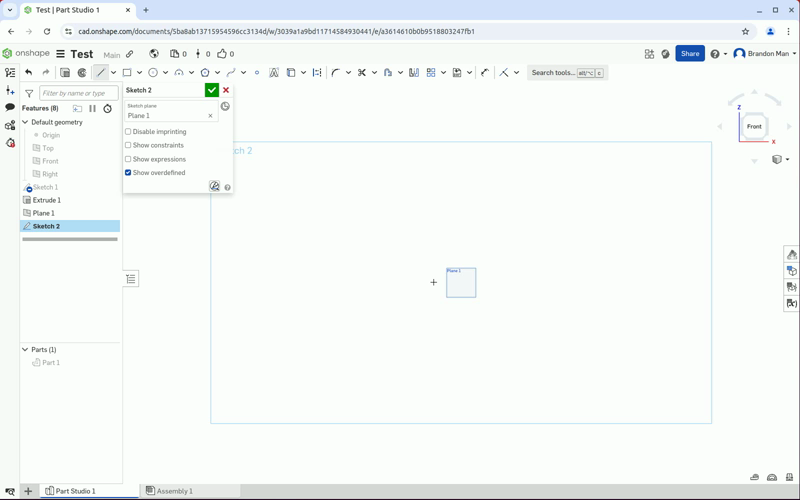
click(433, 281)
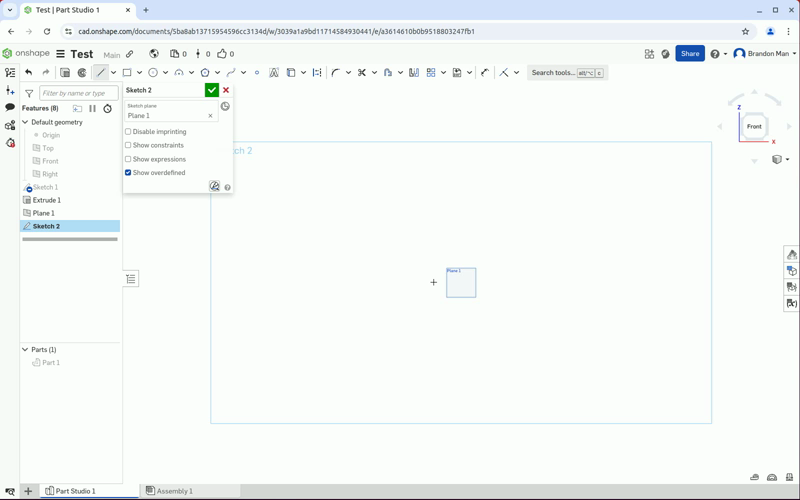
key_up(shift)
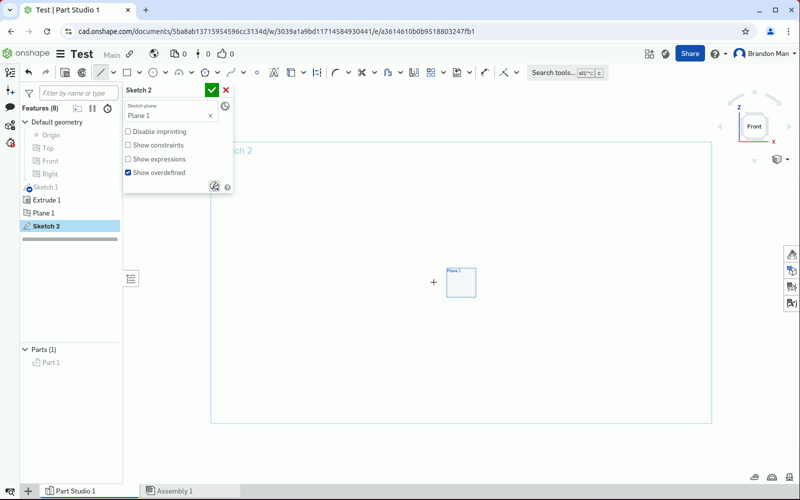
key_down(shift)
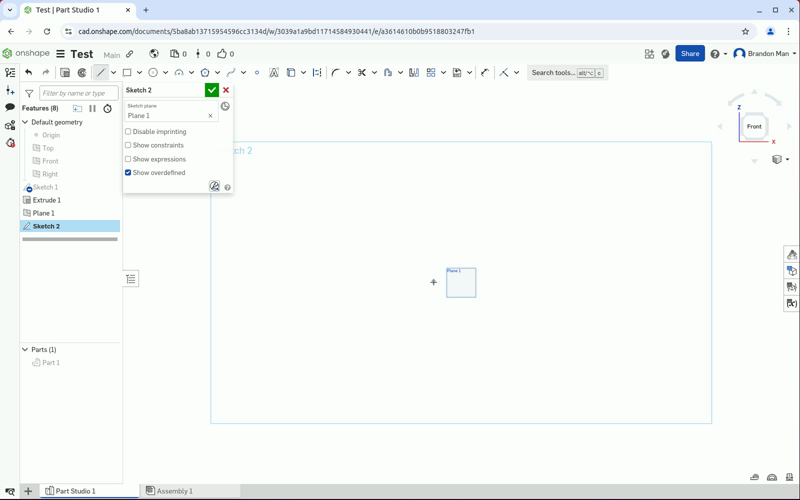
mouse_move(463, 281)
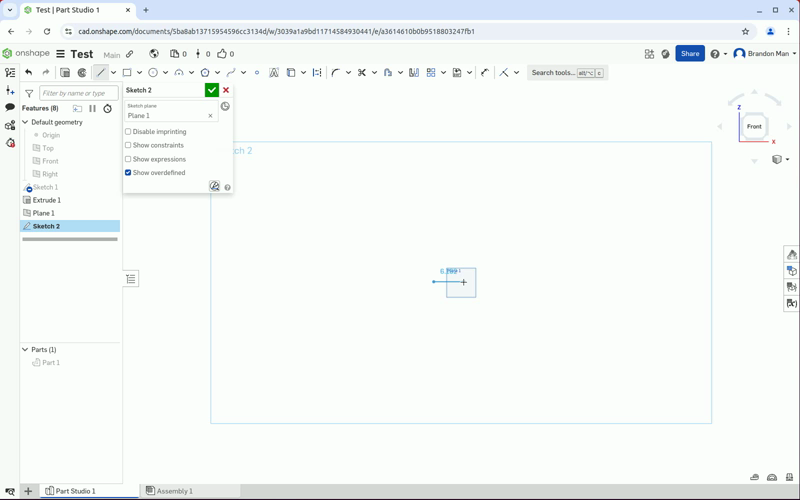
mouse_move(489, 281)
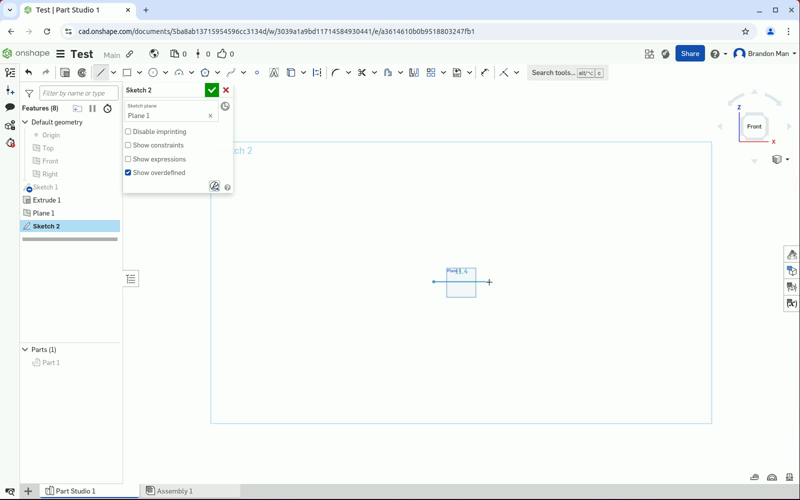
click(489, 281)
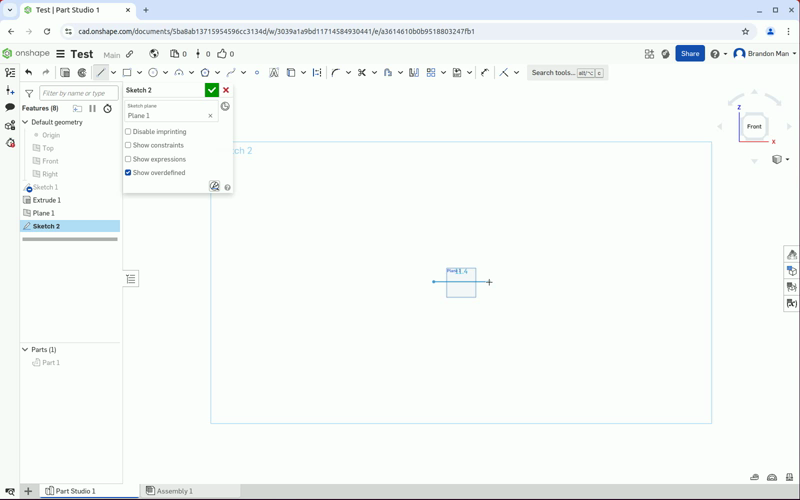
key_up(shift)
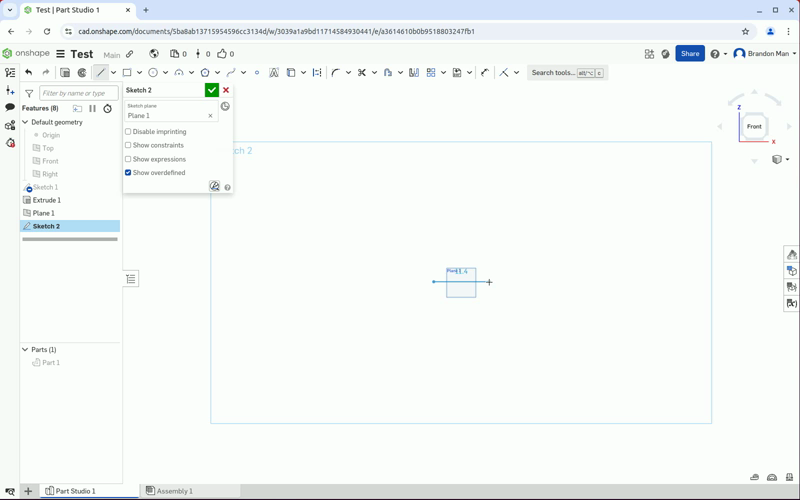
key_down(shift)
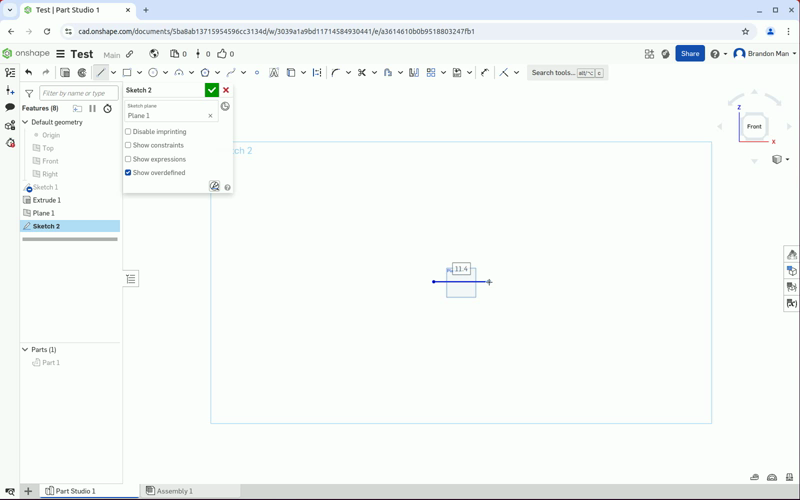
mouse_move(489, 172)
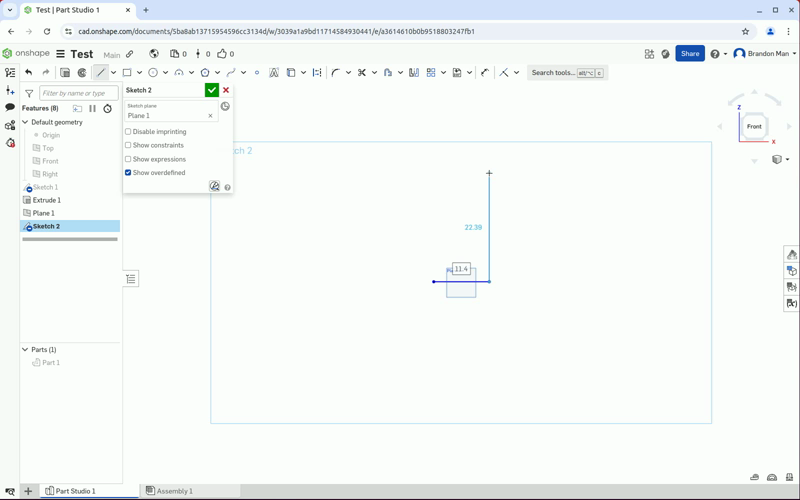
click(489, 172)
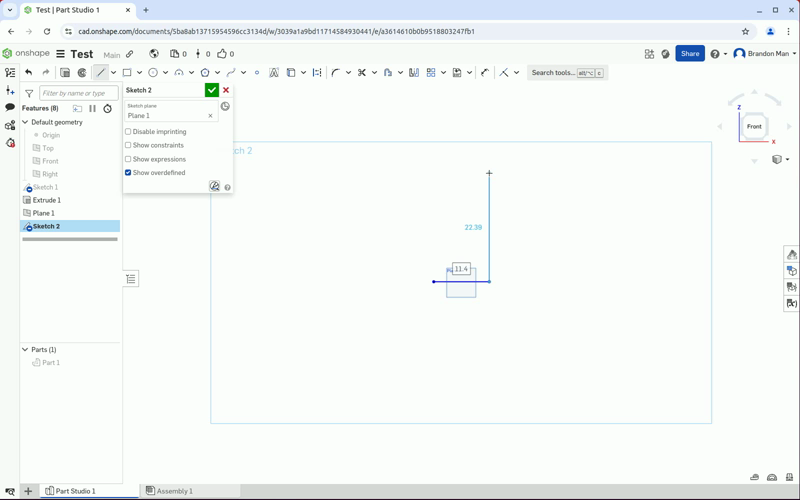
key_up(shift)
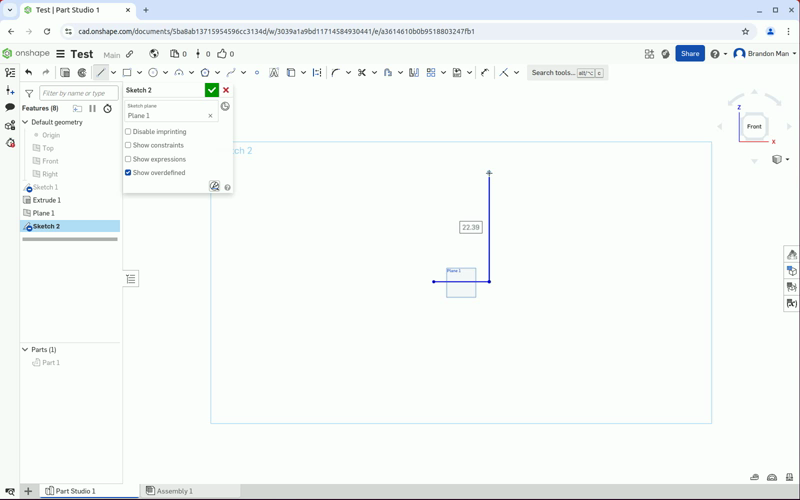
key_down(shift)
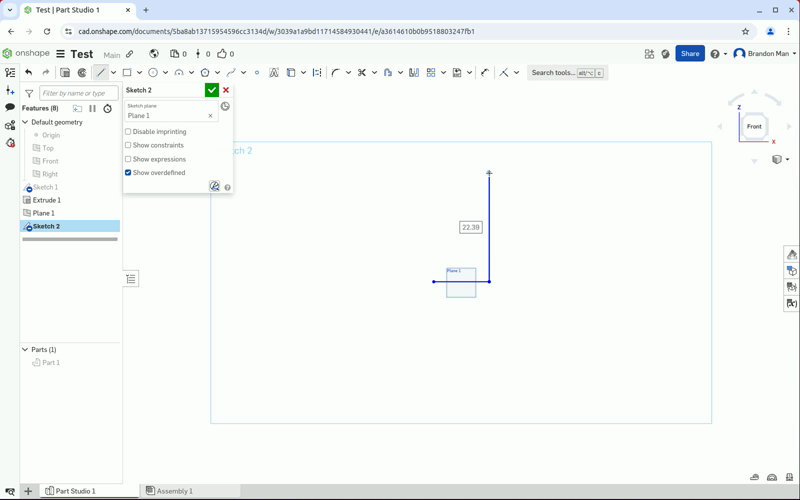
mouse_move(519, 172)
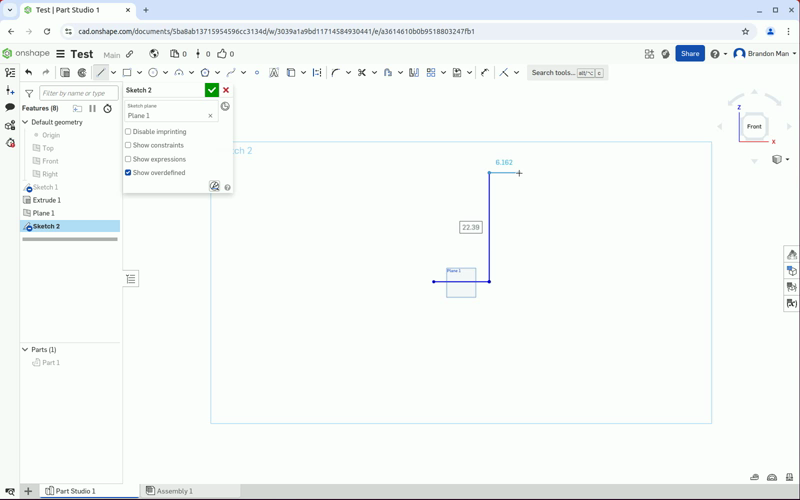
mouse_move(433, 172)
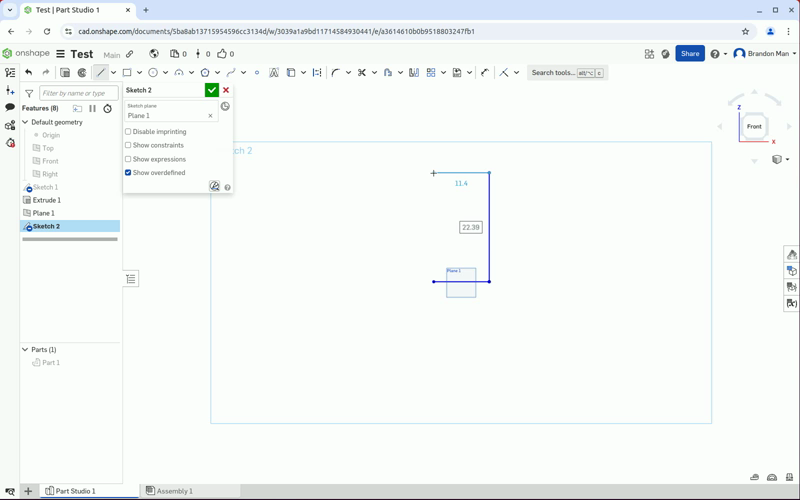
click(433, 172)
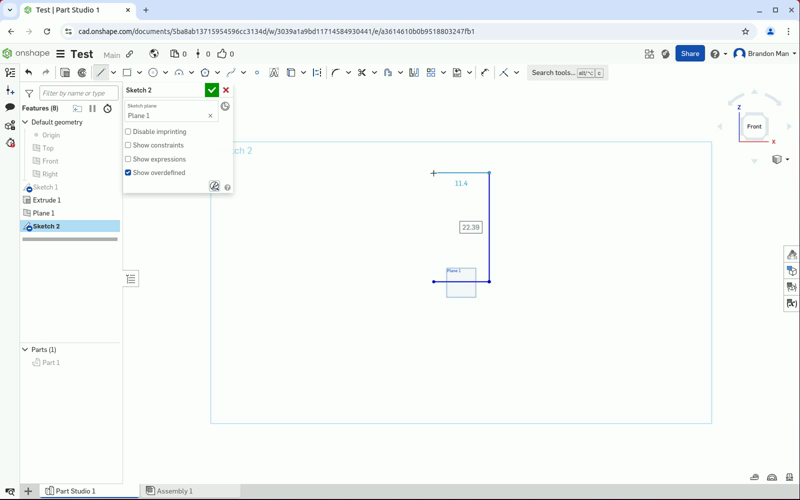
key_up(shift)
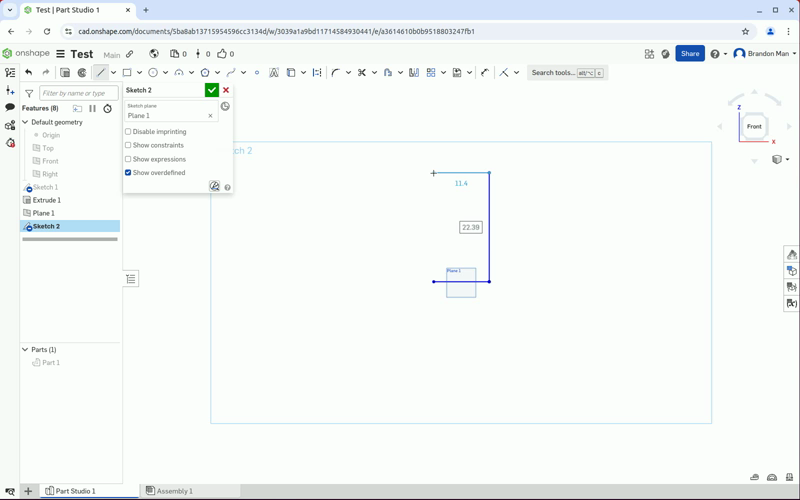
key_down(shift)
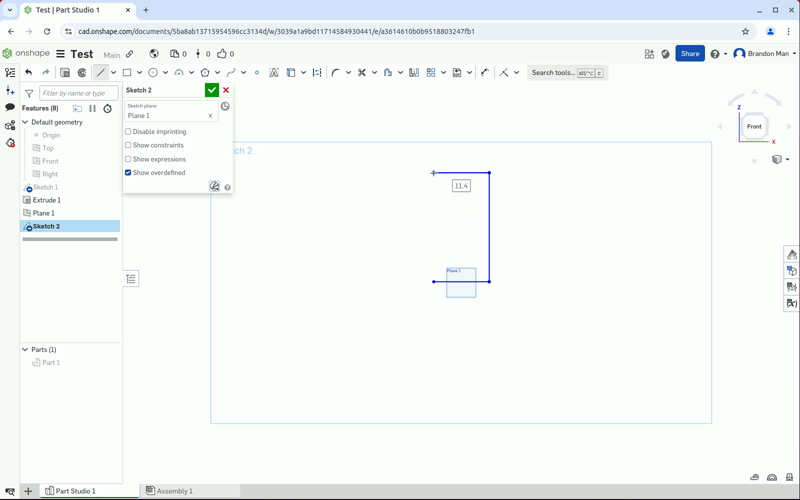
mouse_move(433, 281)
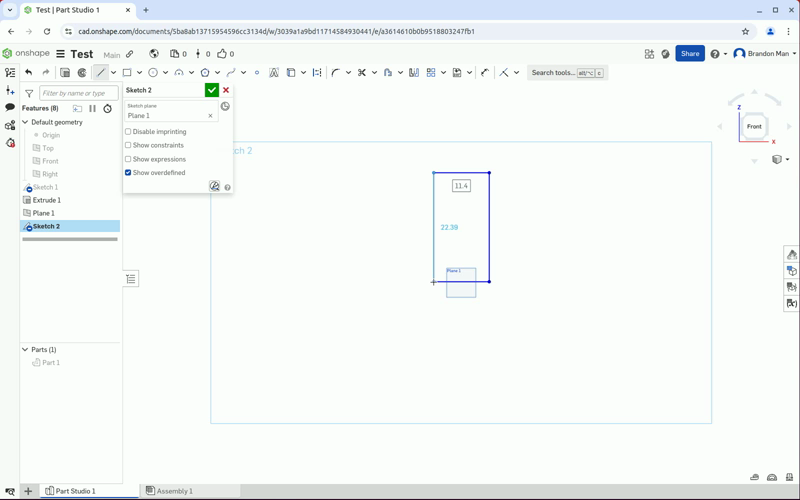
key_up(shift)
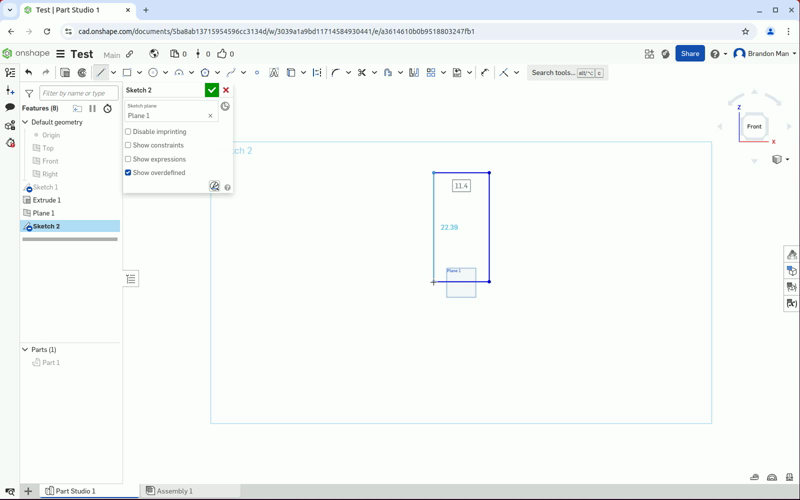
click(433, 281)
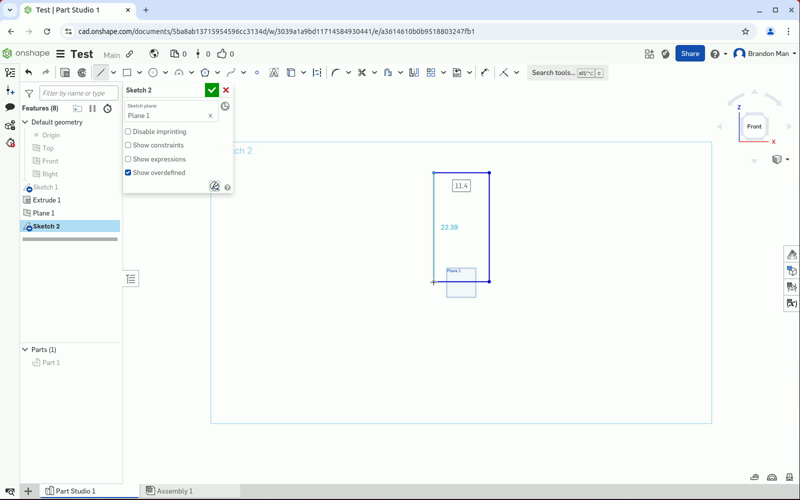
key(esc)
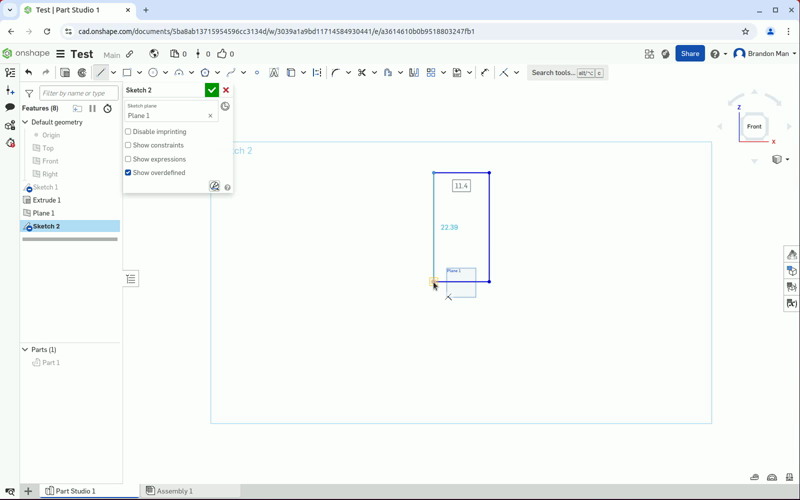
key(l)
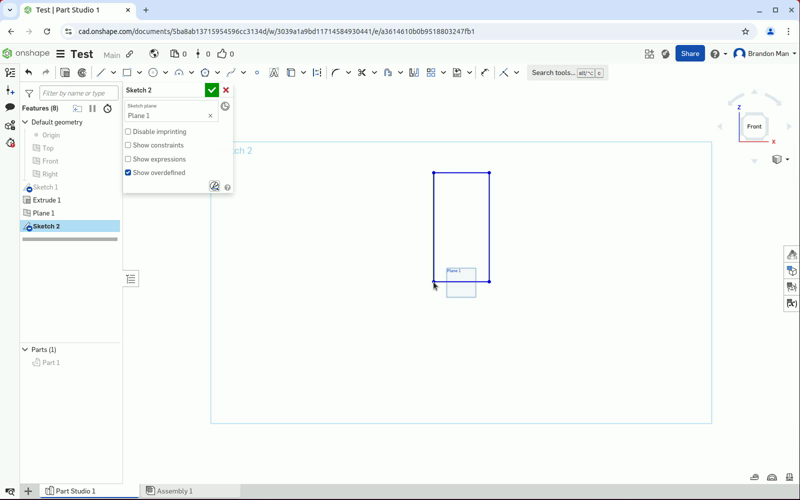
key_down(shift)
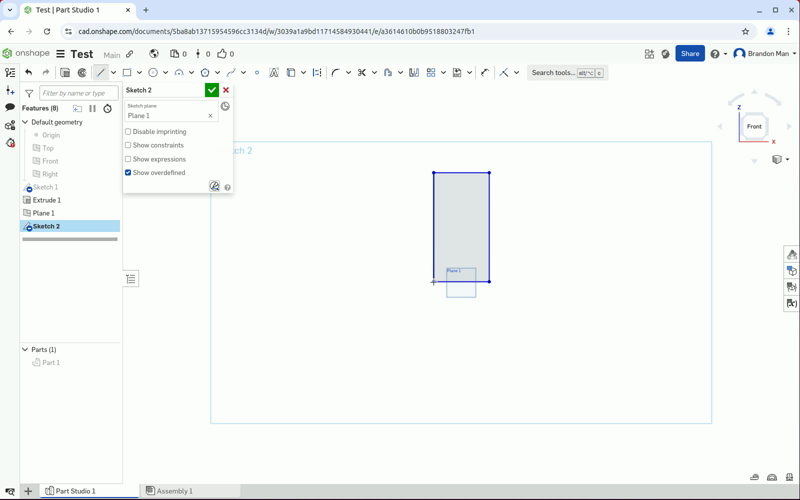
mouse_move(433, 281)
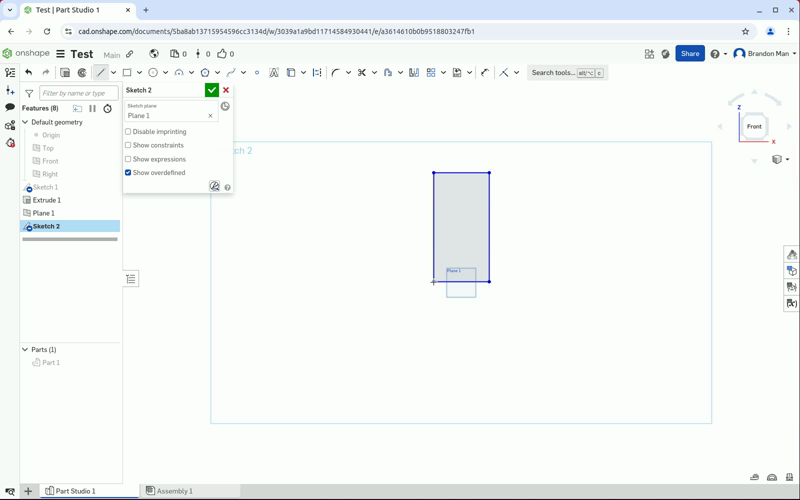
click(433, 281)
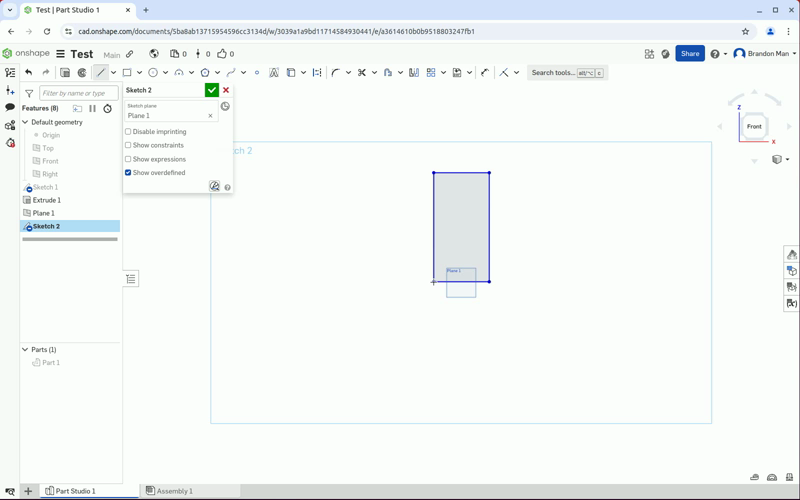
key_up(shift)
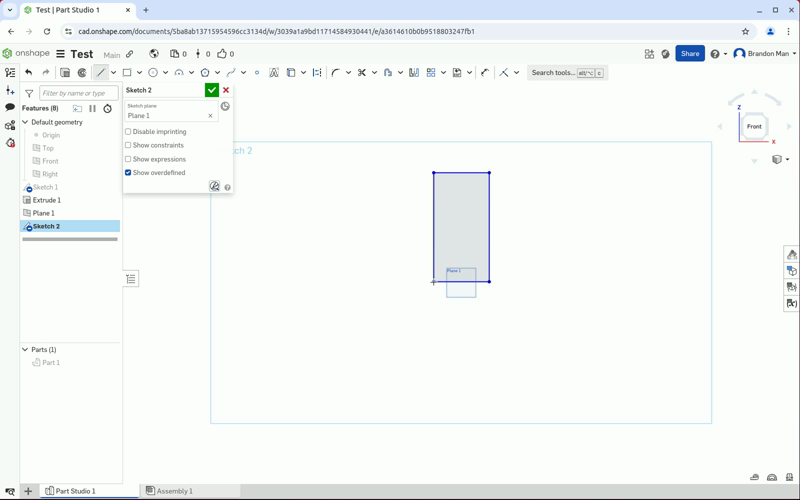
key_down(shift)
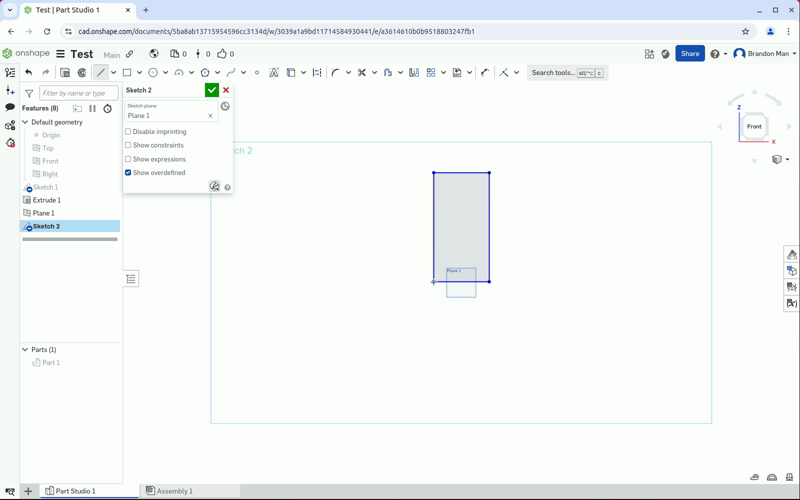
mouse_move(463, 281)
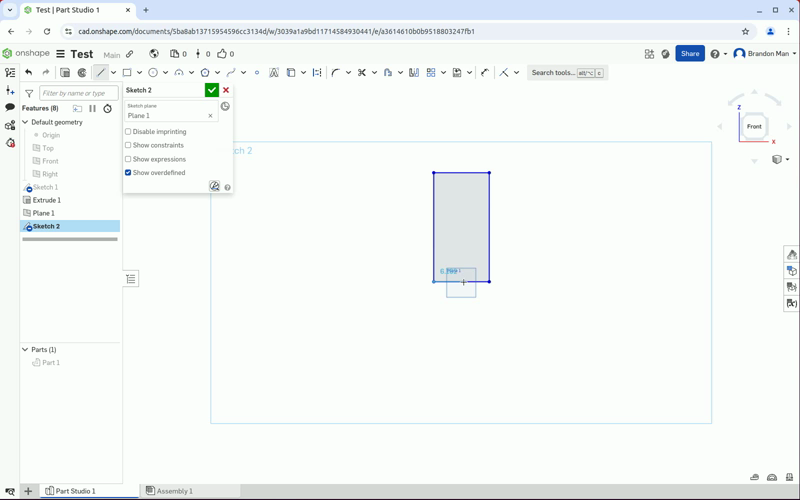
mouse_move(487, 281)
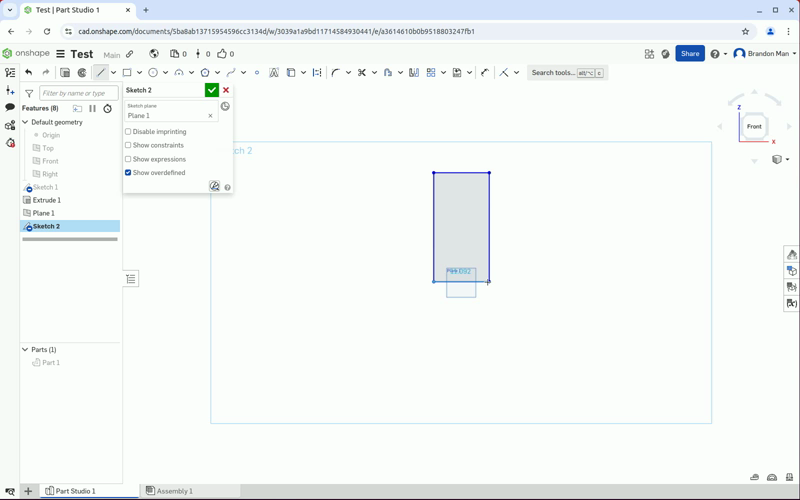
scroll(6)
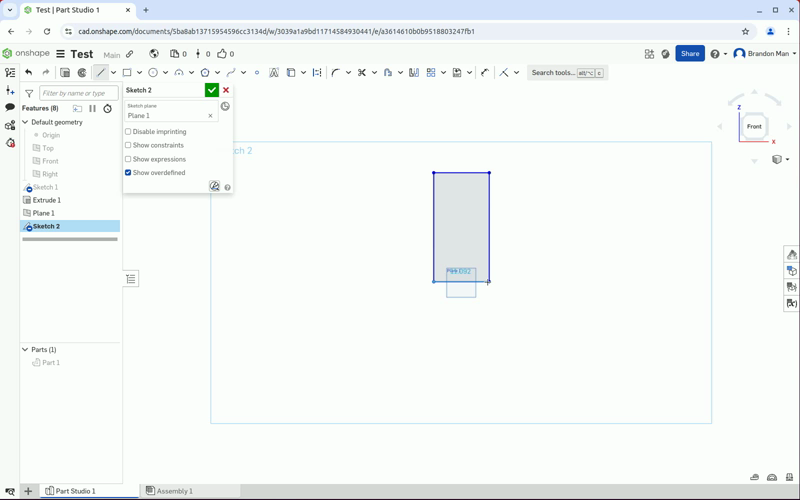
scroll(6)
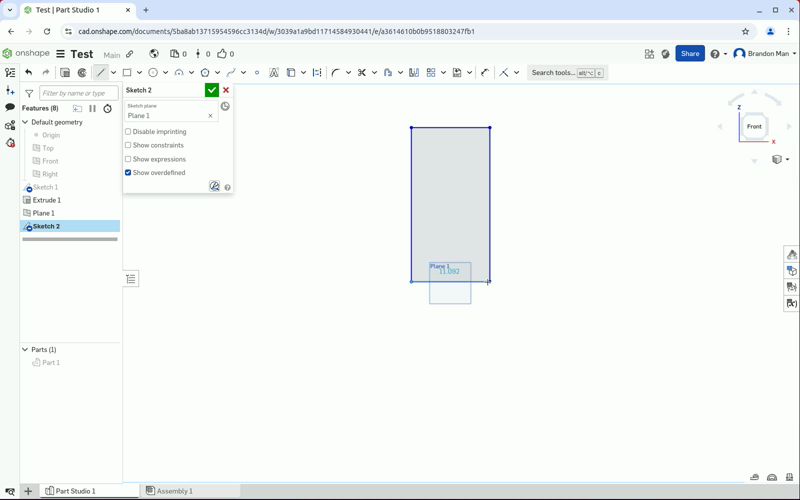
scroll(6)
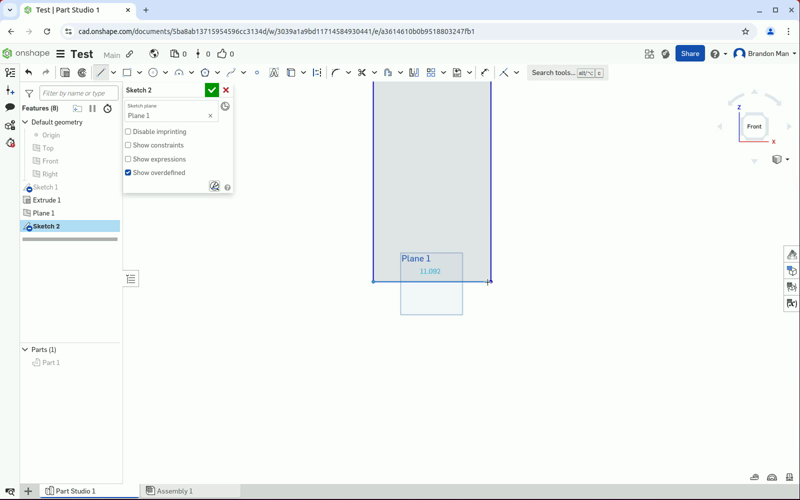
scroll(6)
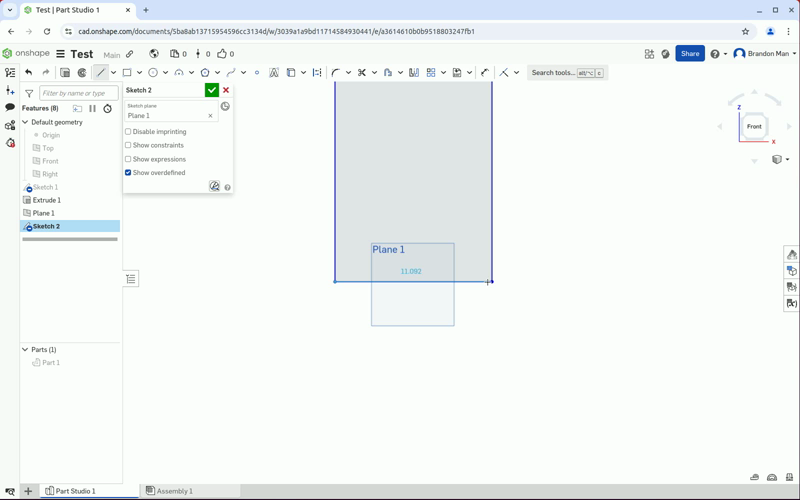
scroll(6)
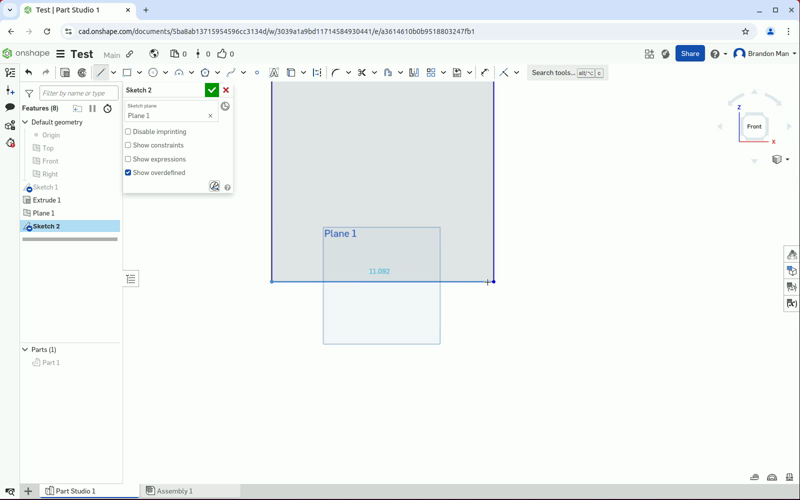
scroll(6)
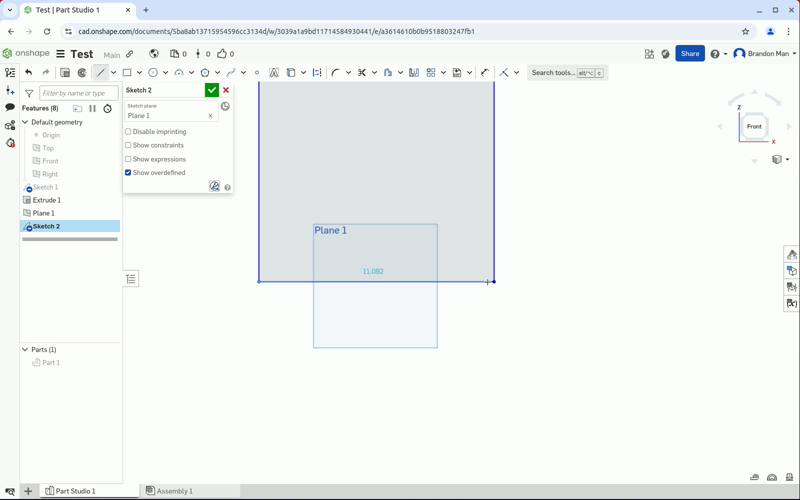
scroll(6)
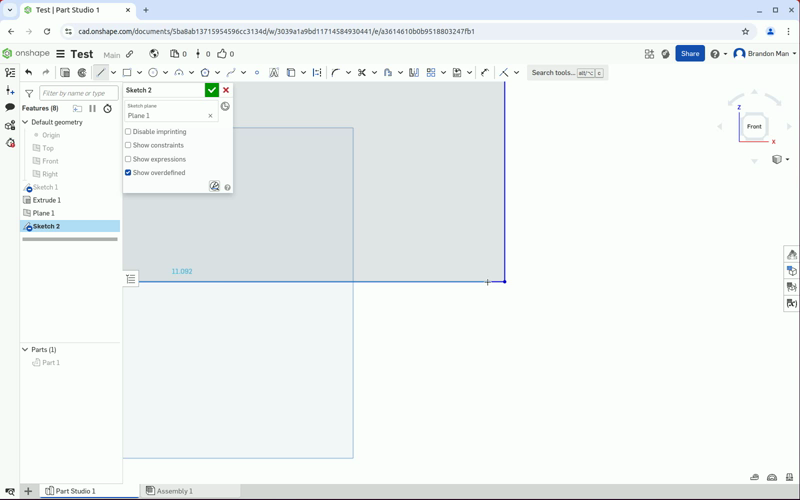
click(487, 281)
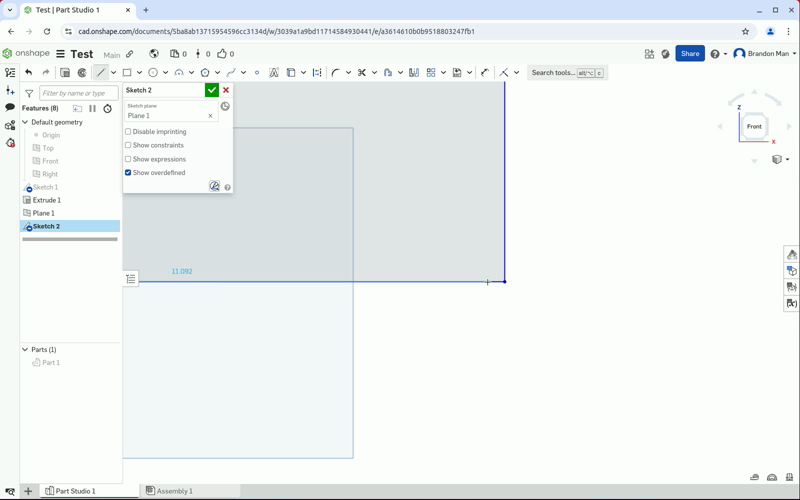
scroll(-6)
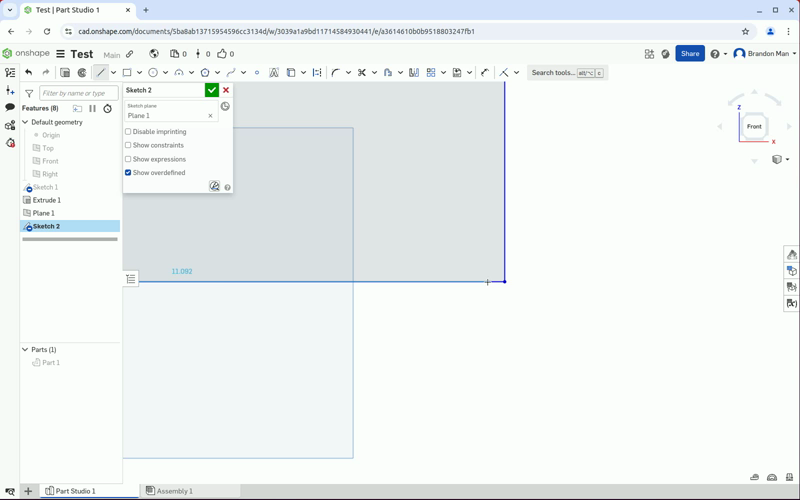
scroll(-6)
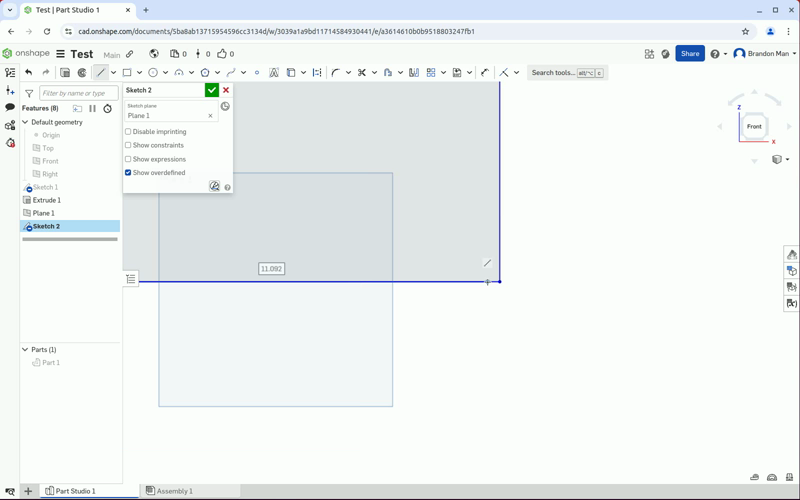
scroll(-6)
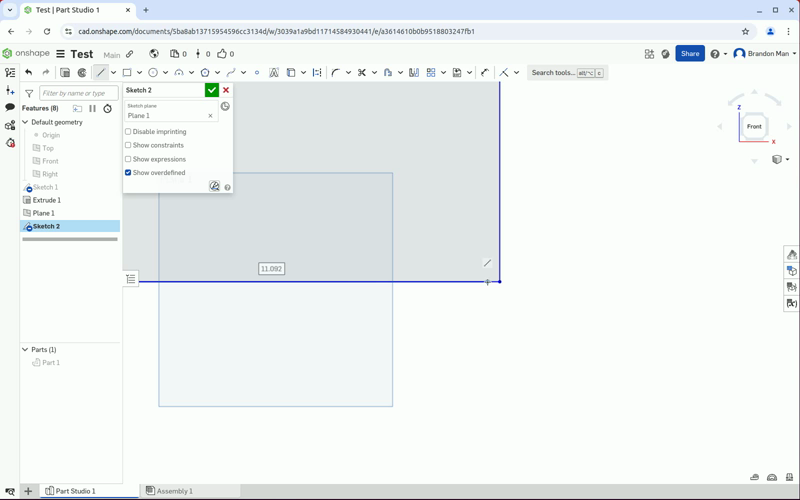
scroll(-6)
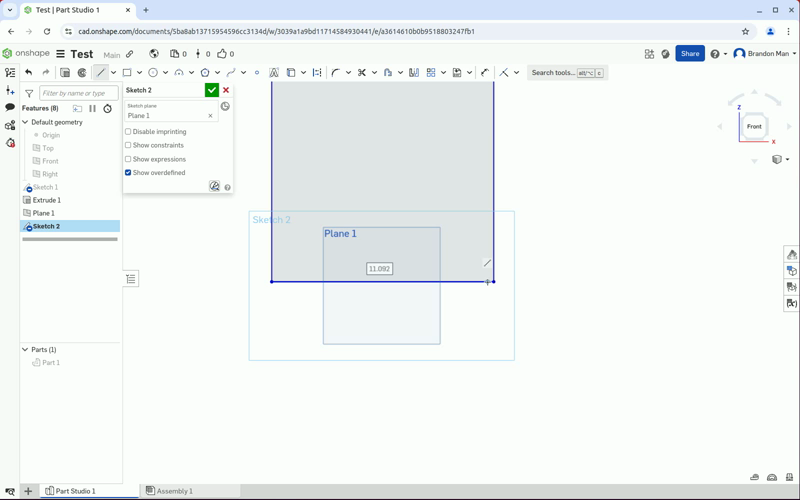
scroll(-6)
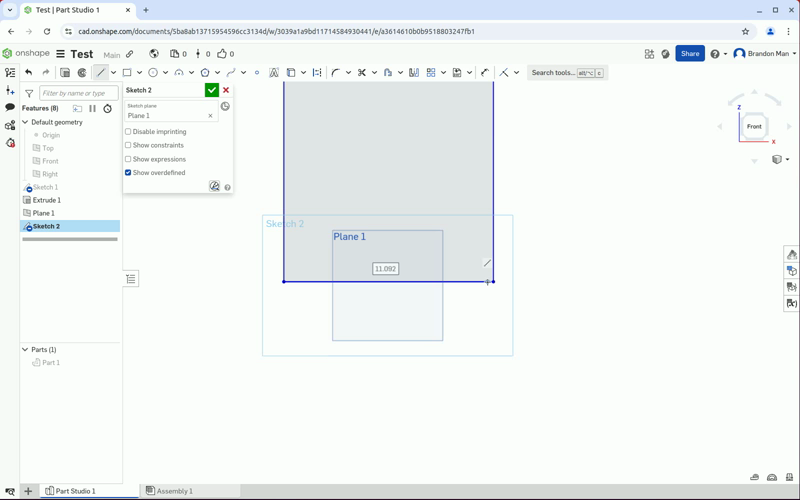
scroll(-6)
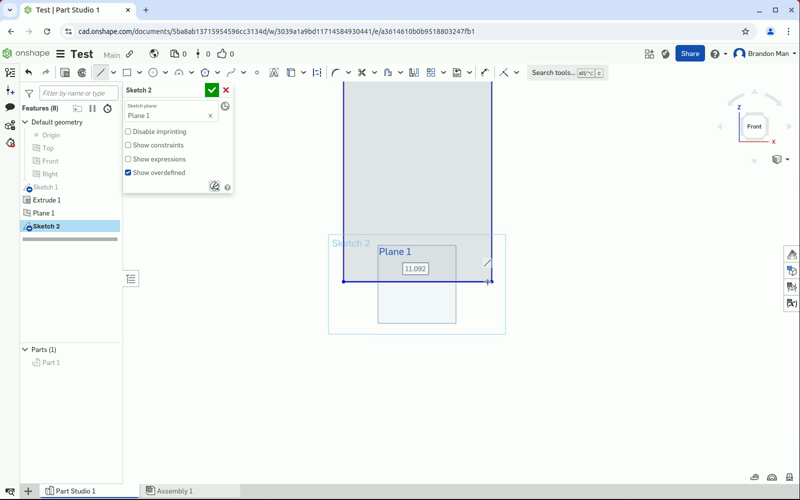
scroll(-6)
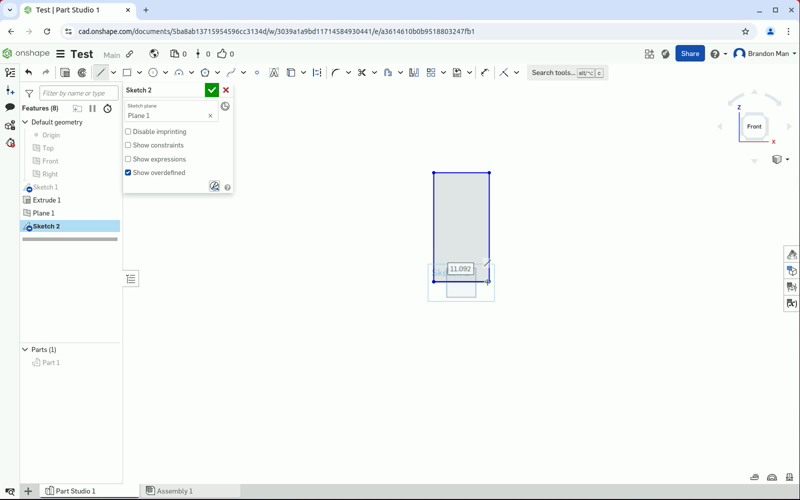
key_up(shift)
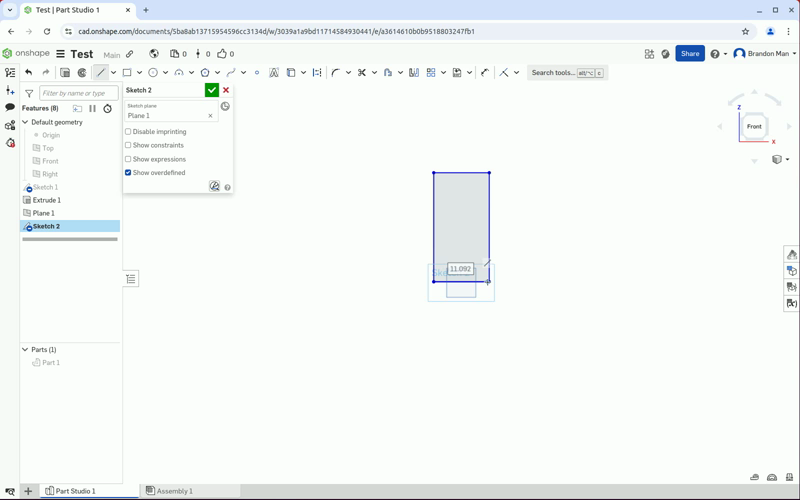
key_down(shift)
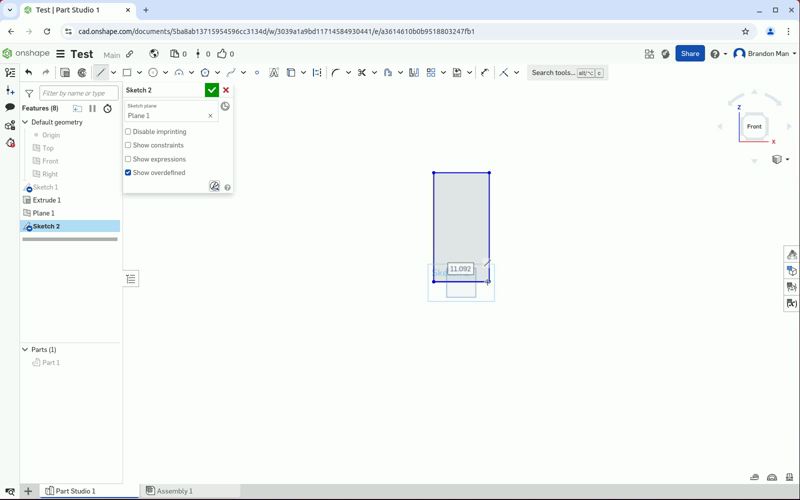
mouse_move(517, 281)
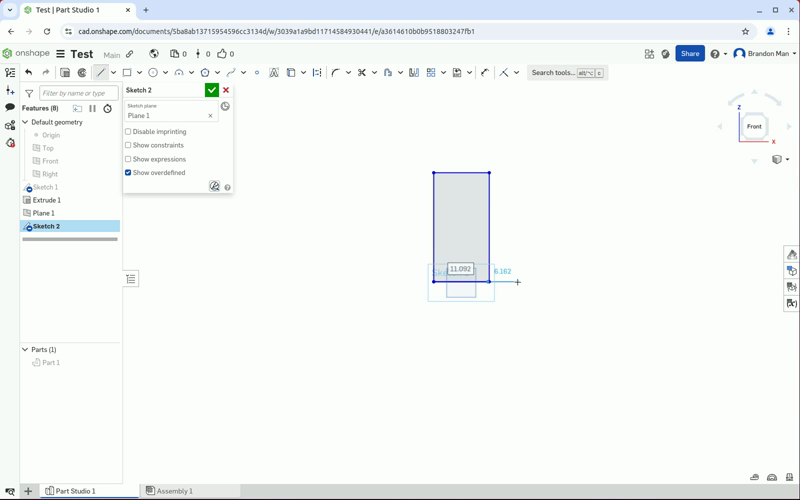
mouse_move(487, 257)
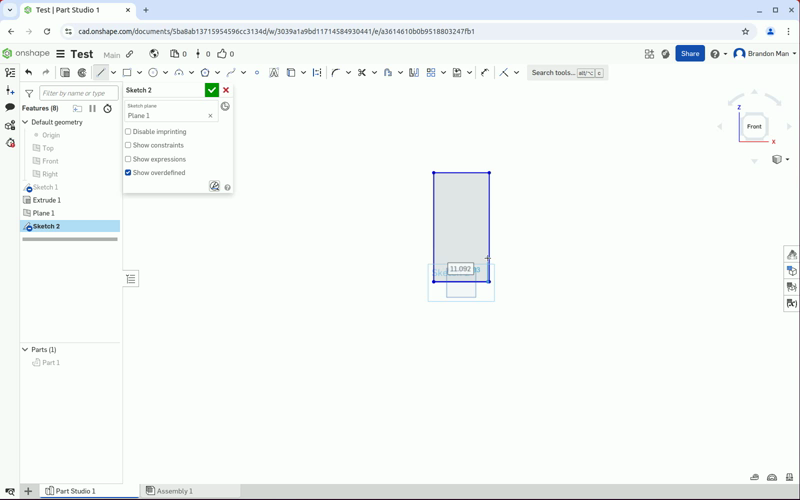
click(487, 257)
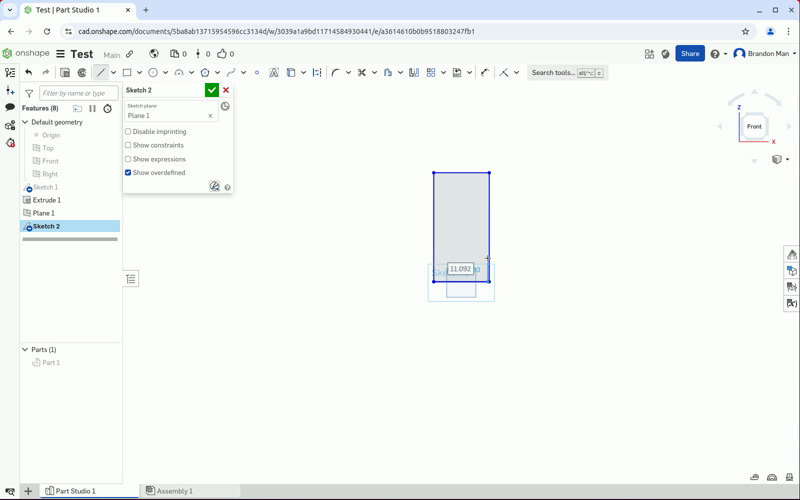
key_up(shift)
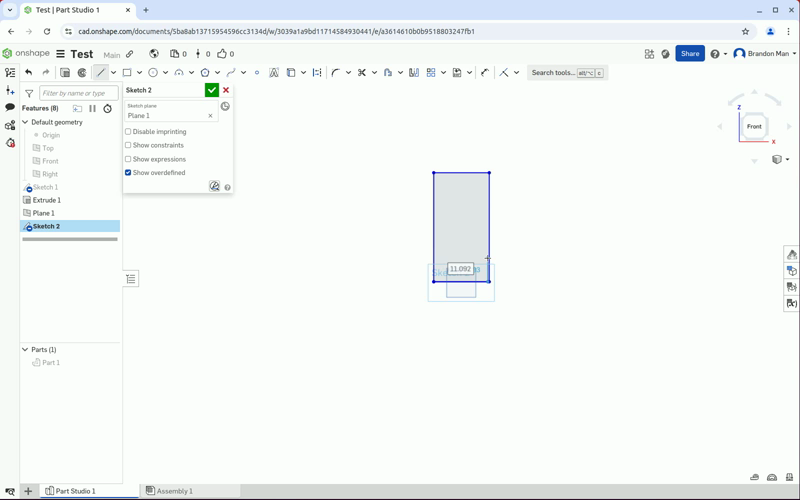
key_down(shift)
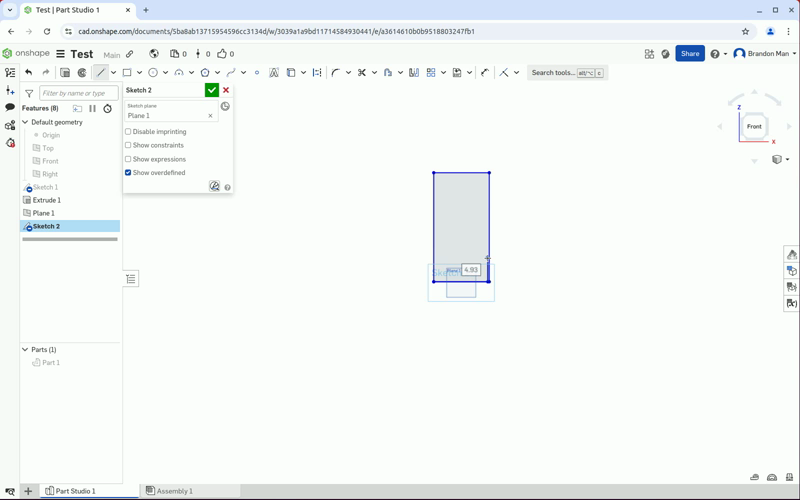
mouse_move(517, 257)
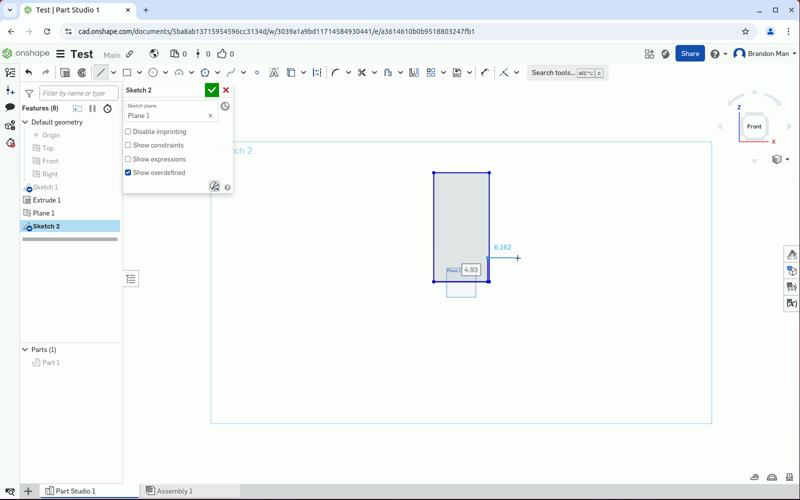
mouse_move(475, 257)
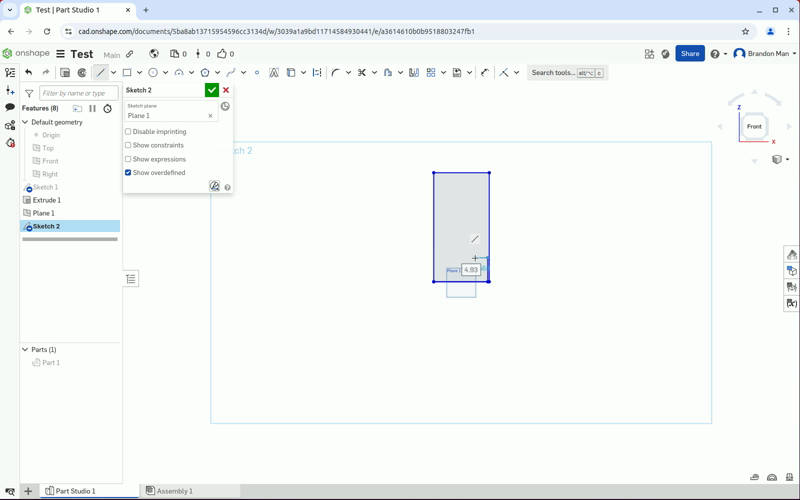
click(475, 257)
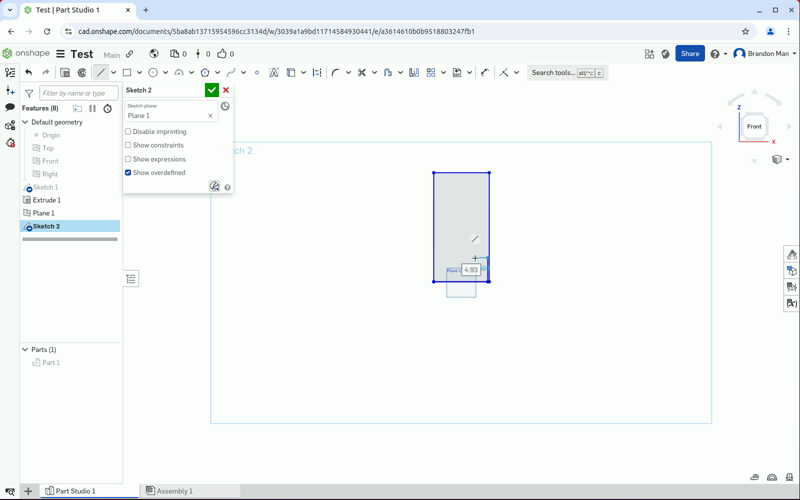
key_up(shift)
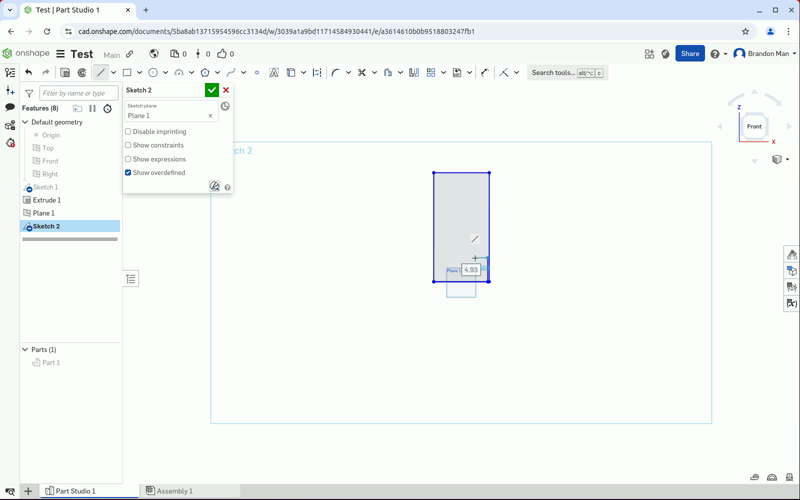
key_down(shift)
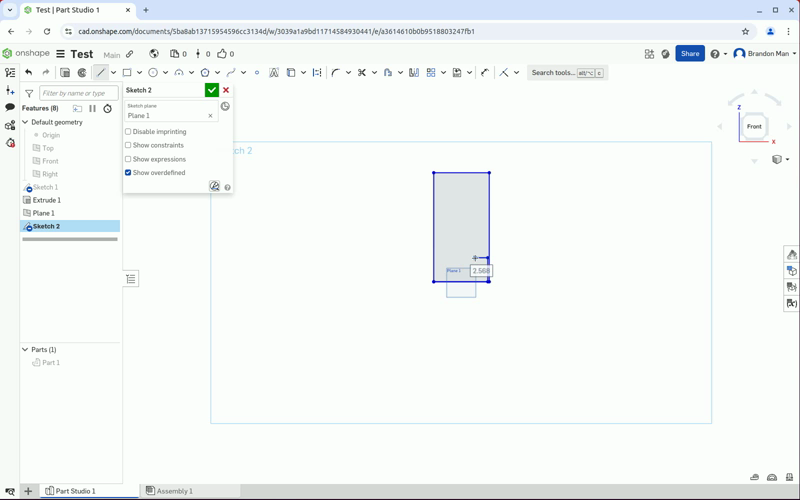
mouse_move(505, 257)
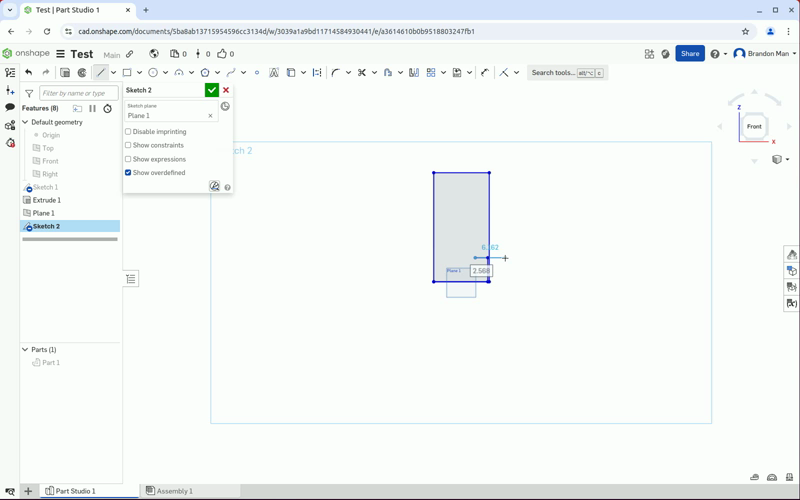
mouse_move(474, 259)
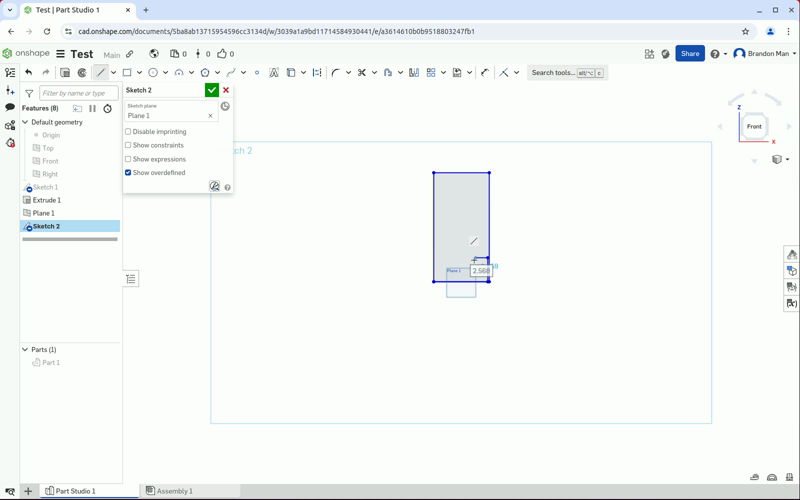
scroll(6)
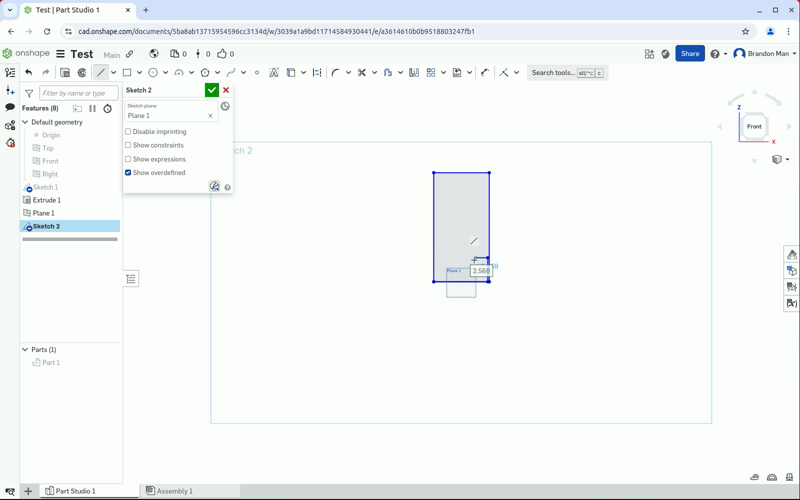
scroll(6)
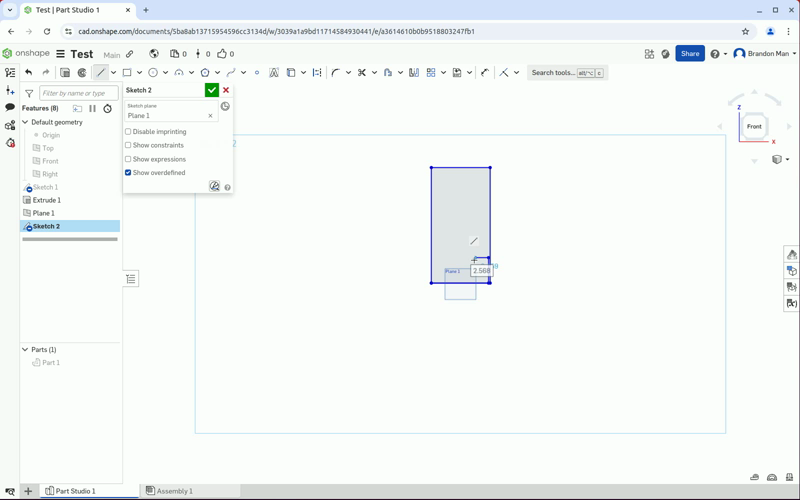
scroll(6)
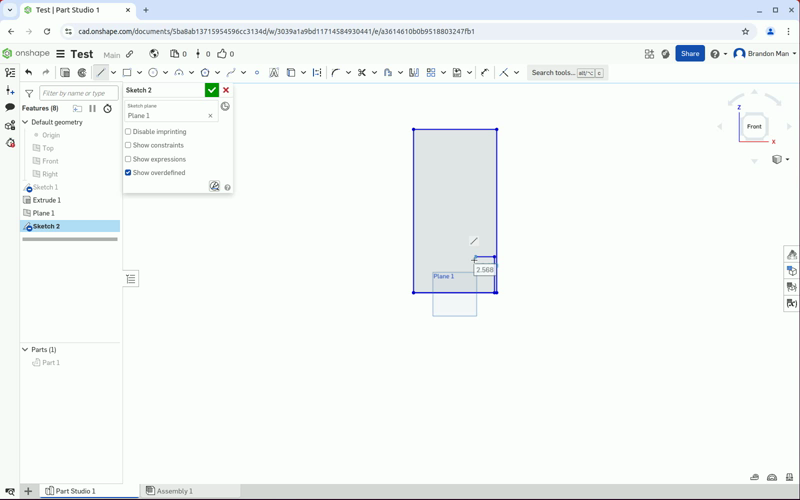
scroll(6)
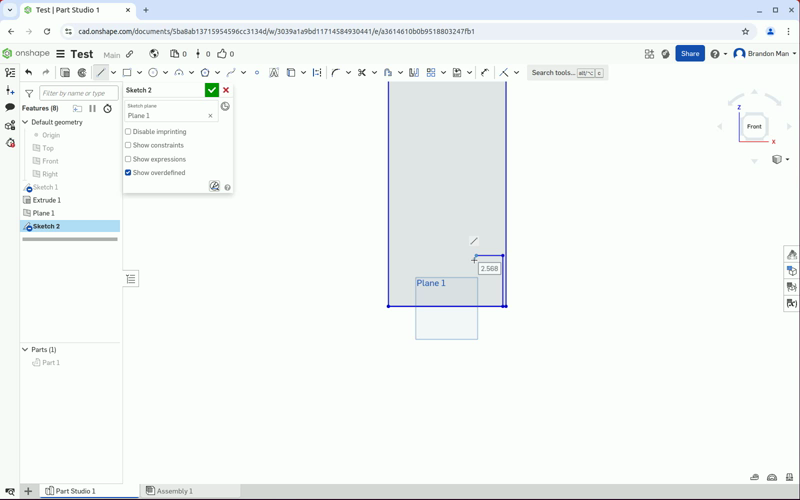
scroll(6)
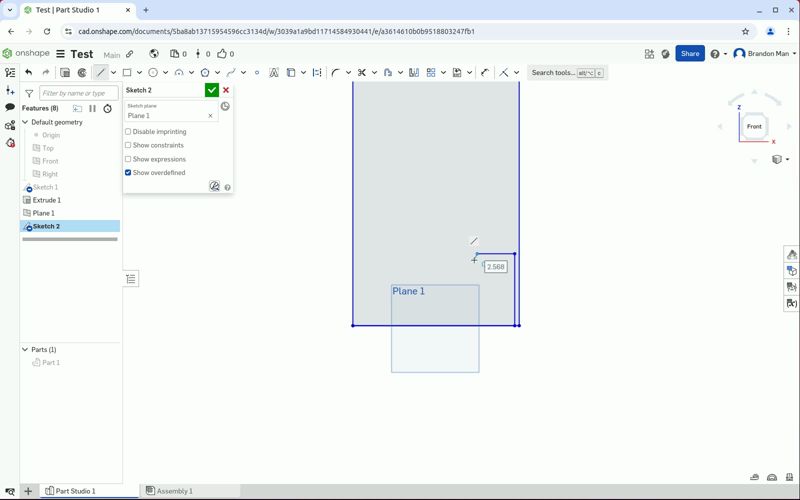
scroll(6)
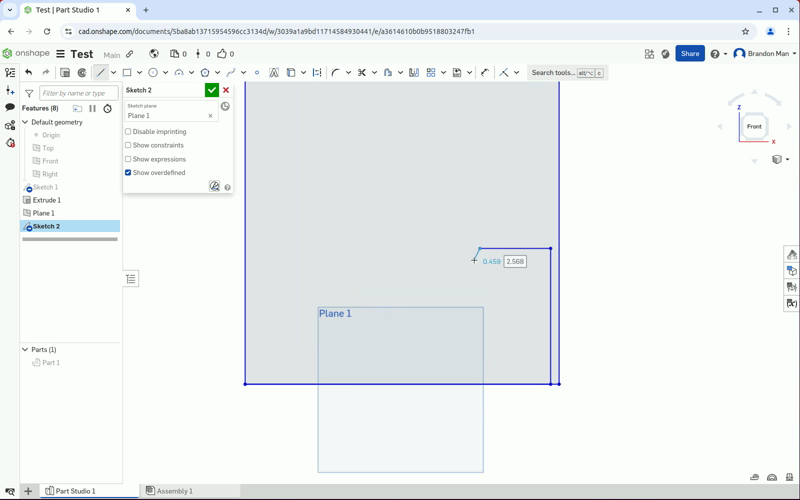
scroll(6)
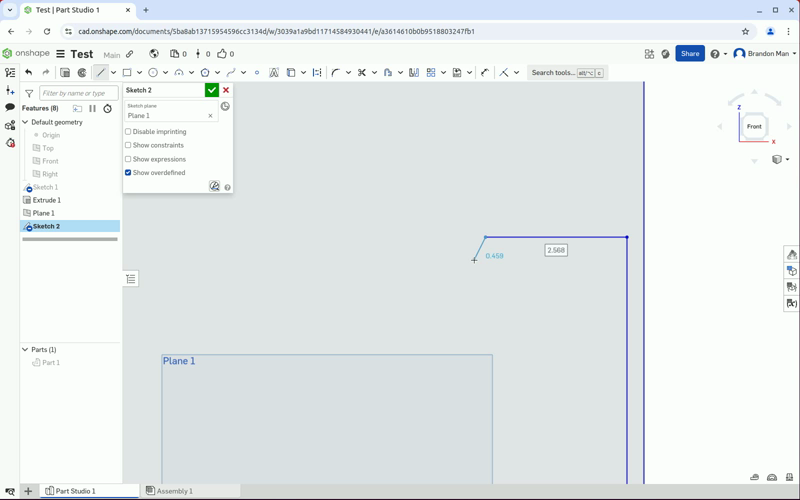
click(474, 259)
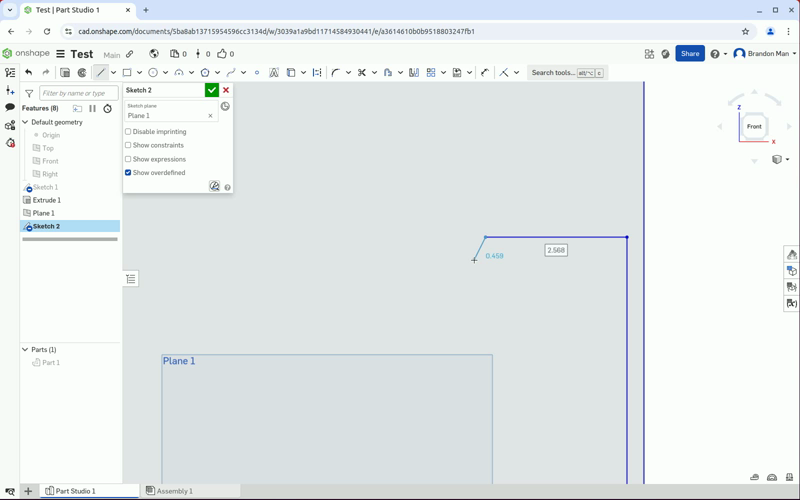
scroll(-6)
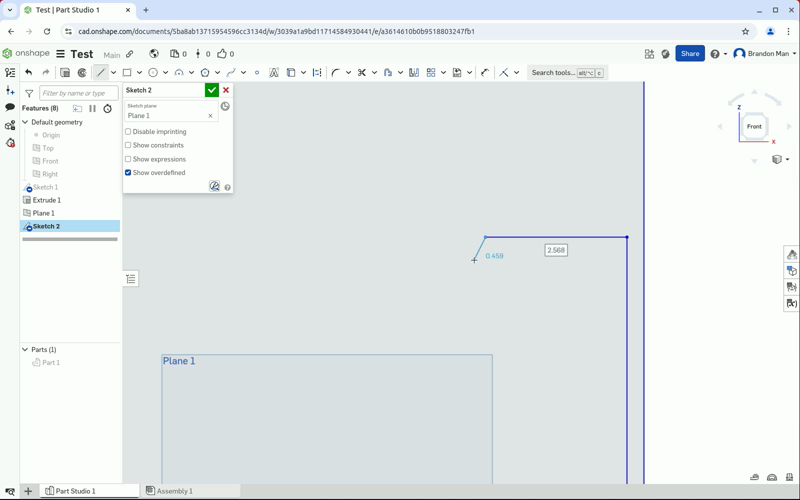
scroll(-6)
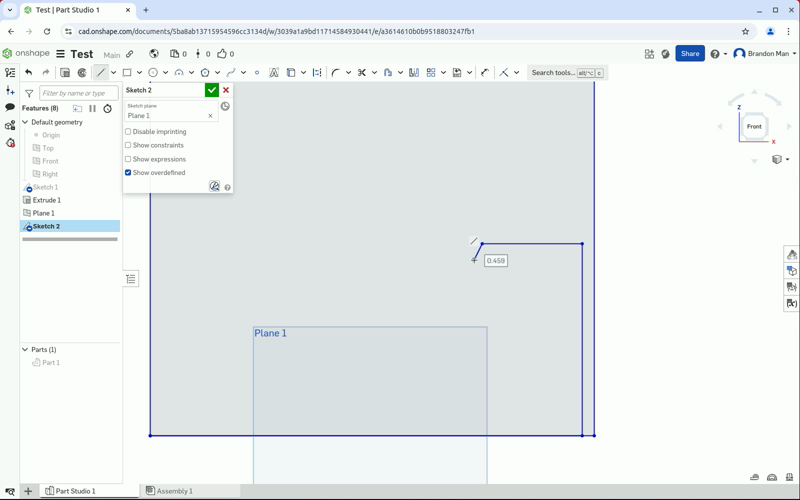
scroll(-6)
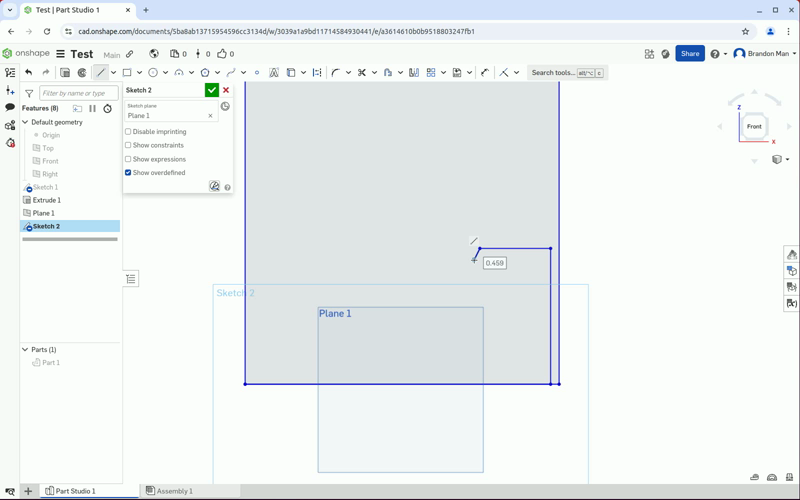
scroll(-6)
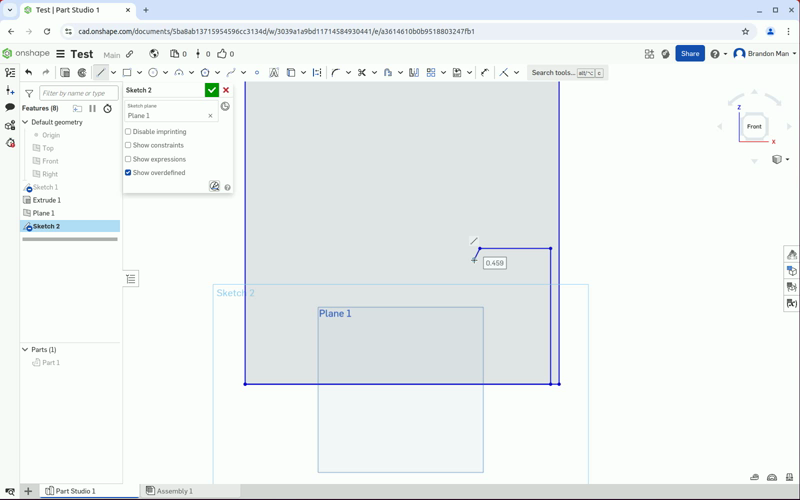
scroll(-6)
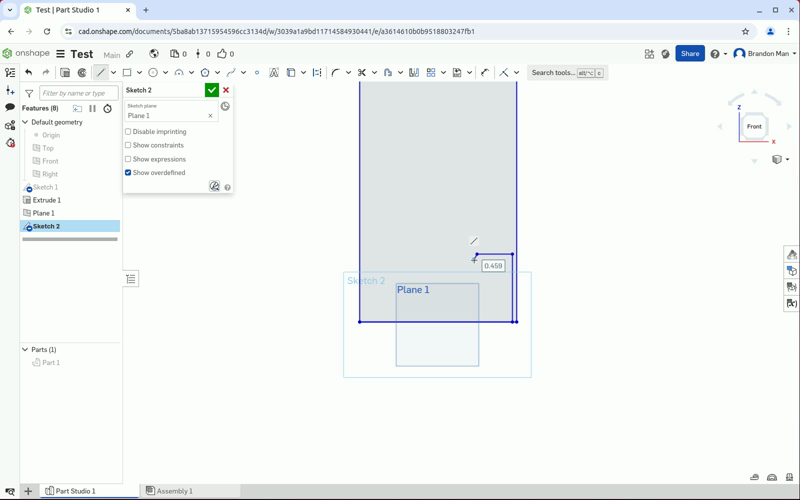
scroll(-6)
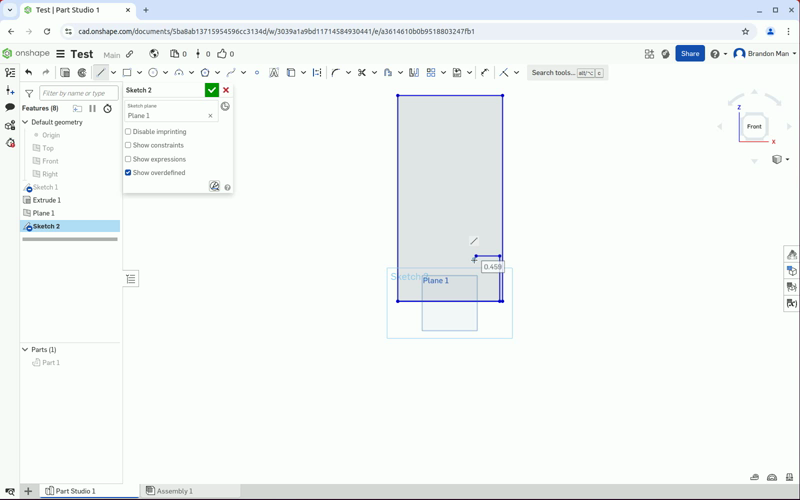
scroll(-6)
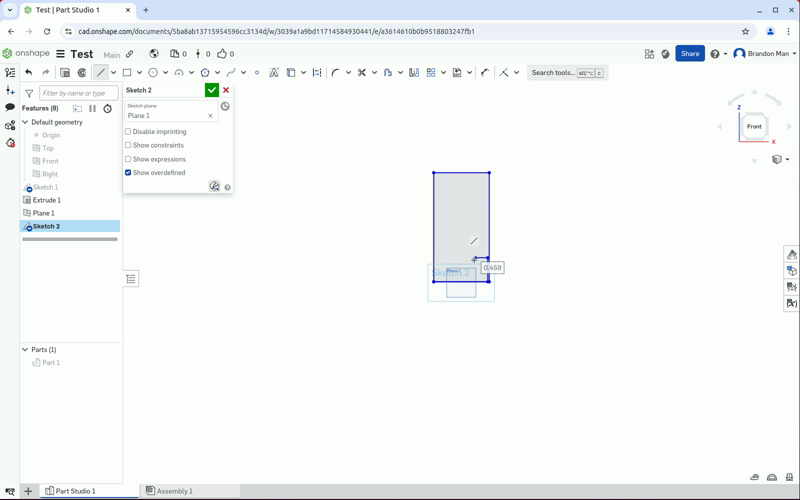
key_up(shift)
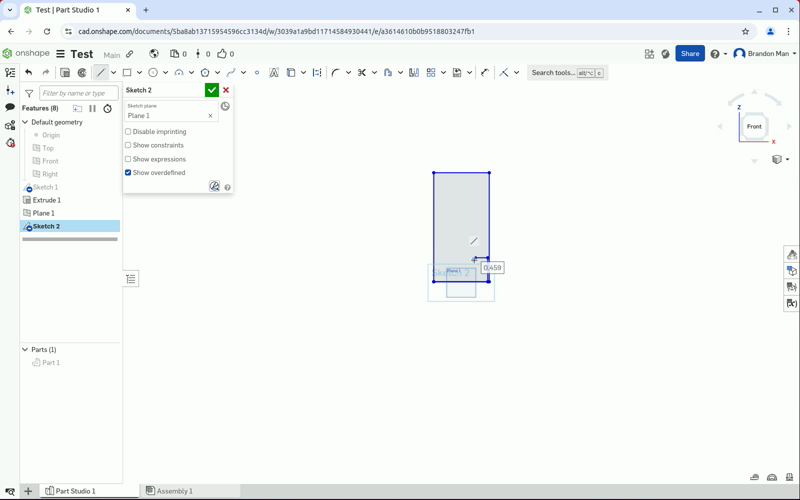
key_down(shift)
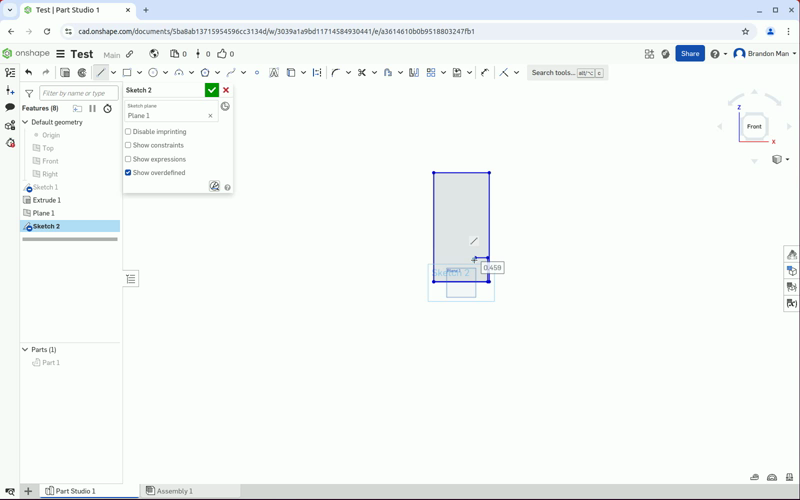
mouse_move(504, 259)
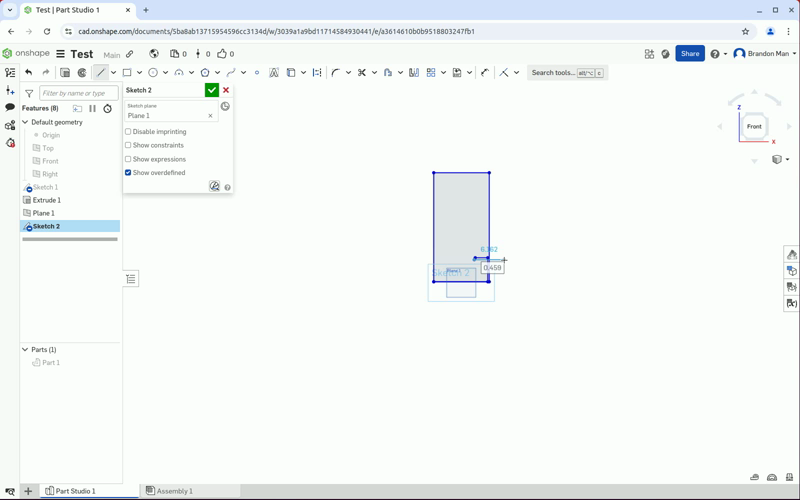
mouse_move(448, 259)
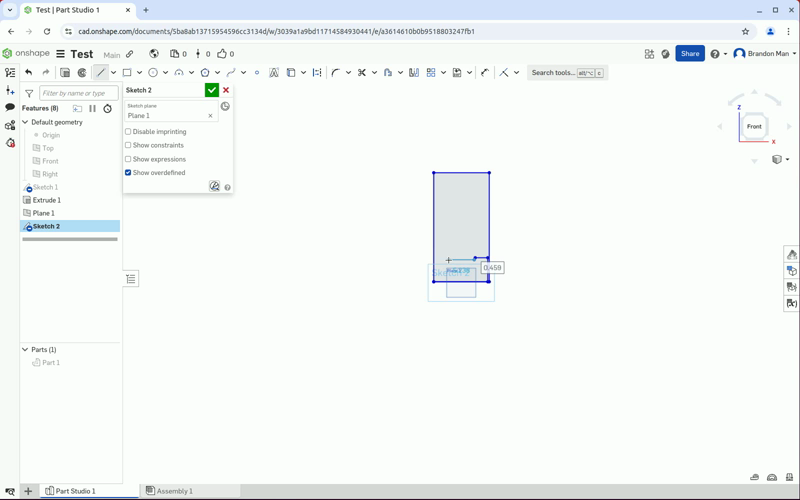
click(448, 259)
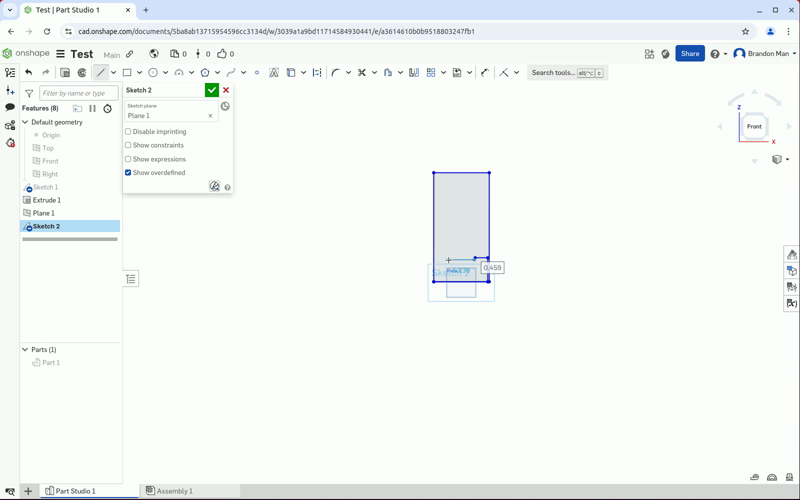
key_up(shift)
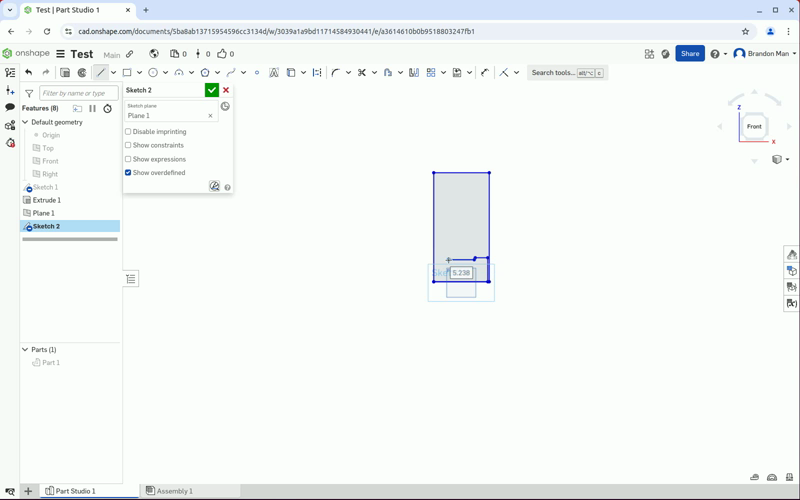
key_down(shift)
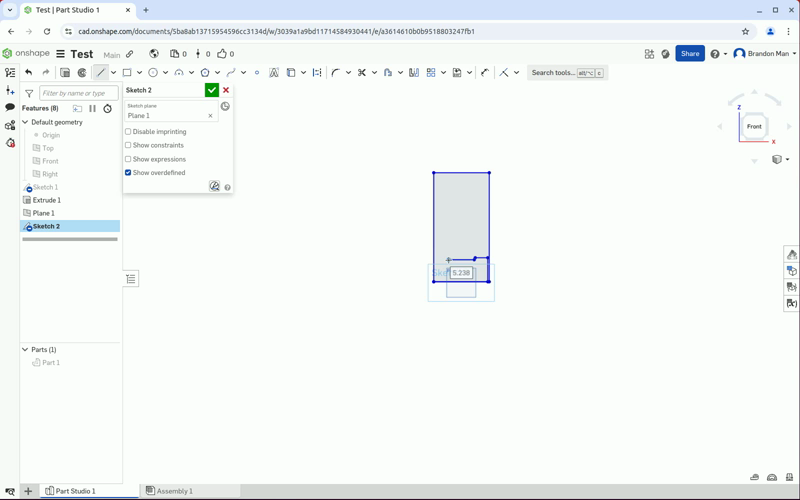
mouse_move(478, 259)
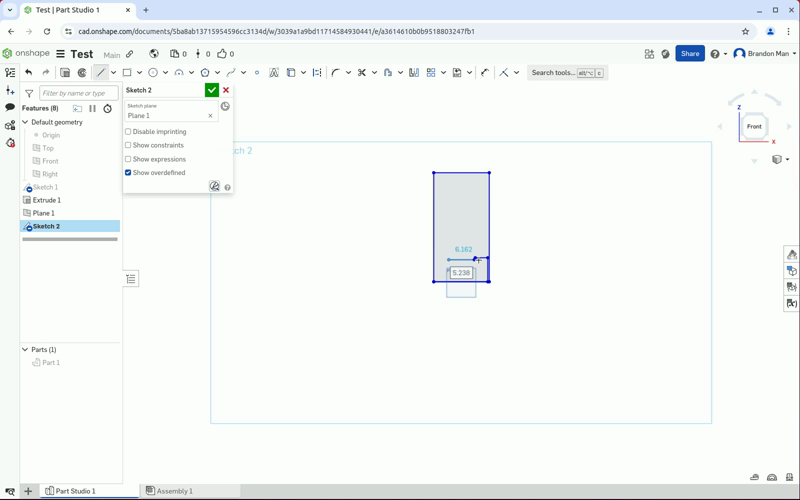
mouse_move(446, 257)
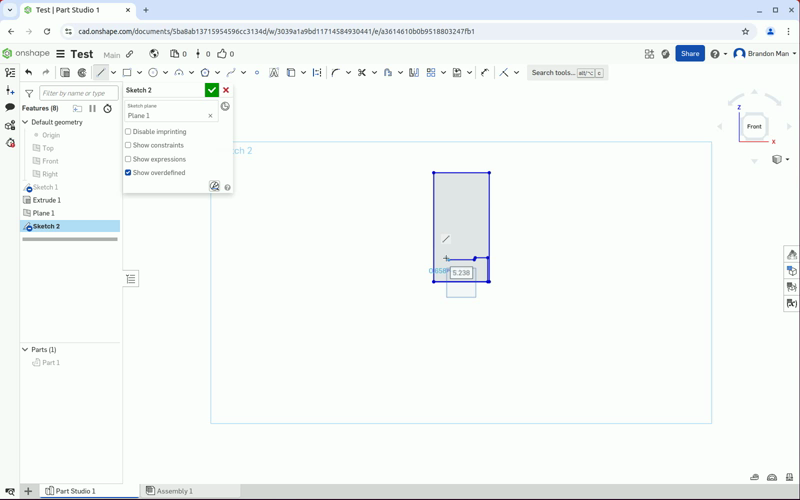
scroll(6)
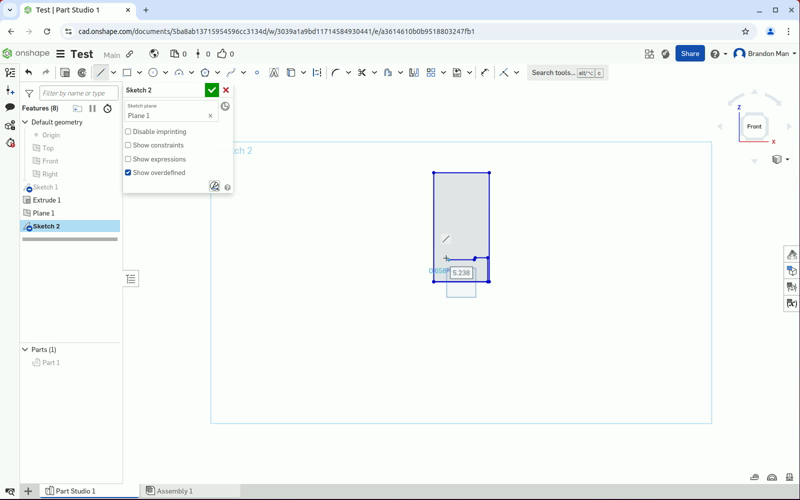
scroll(6)
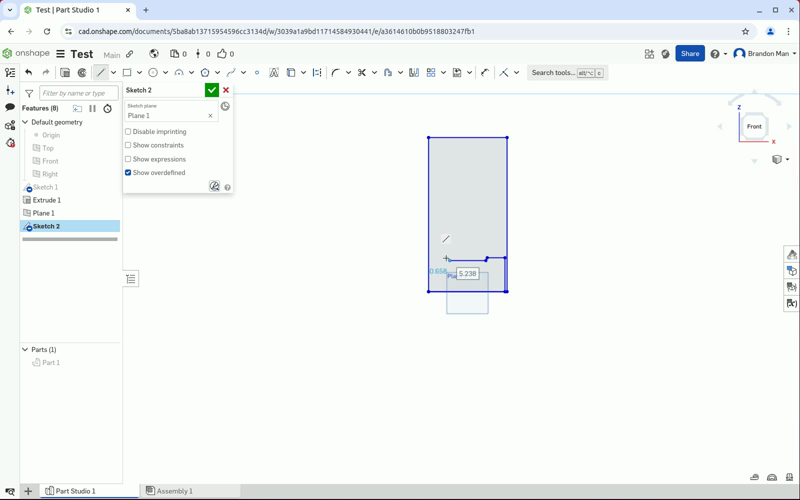
scroll(6)
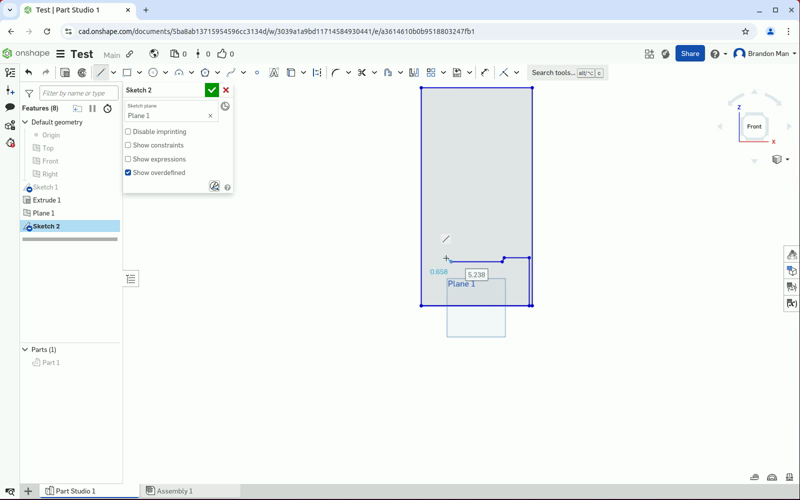
scroll(6)
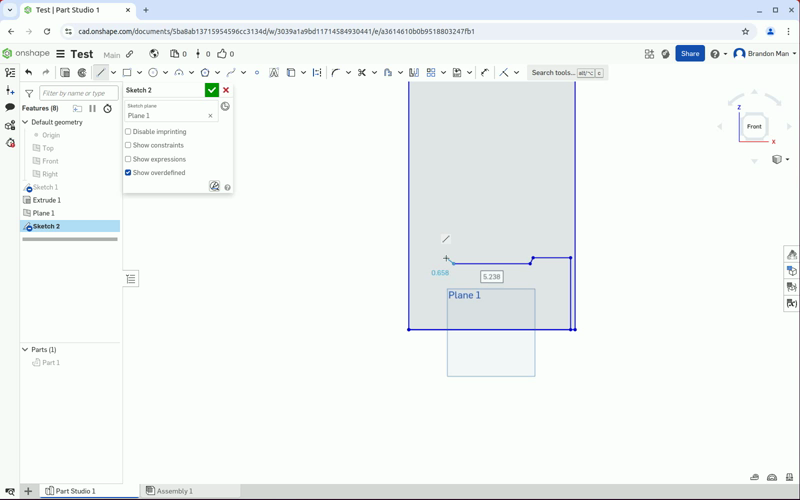
scroll(6)
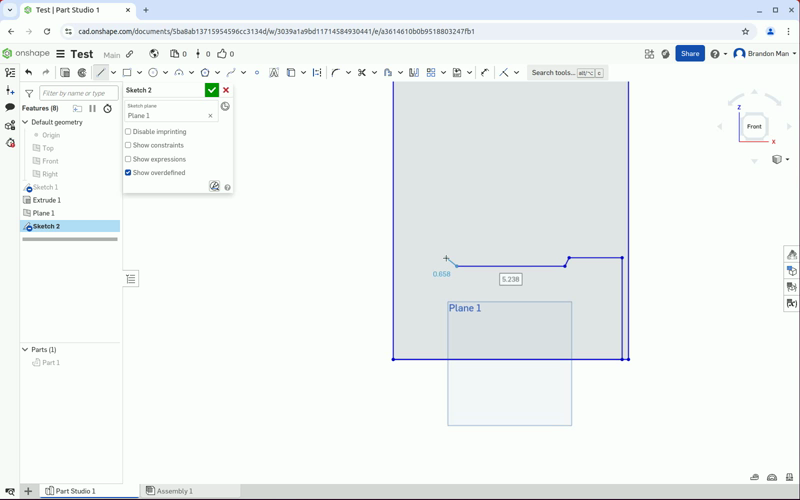
scroll(6)
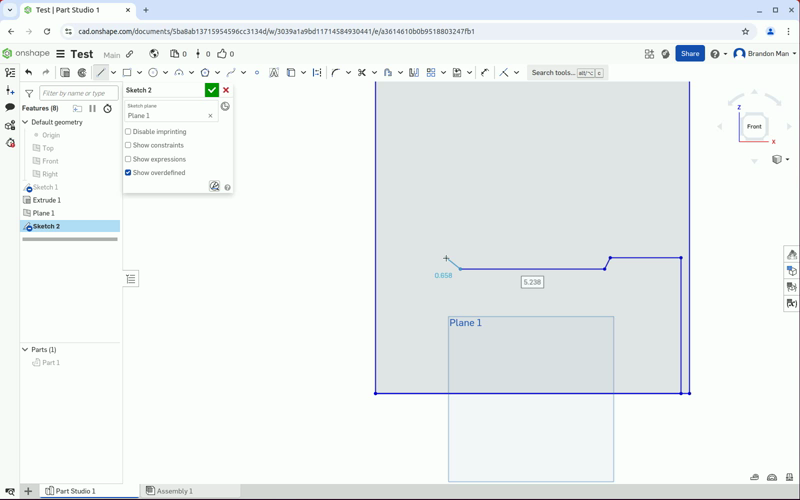
scroll(6)
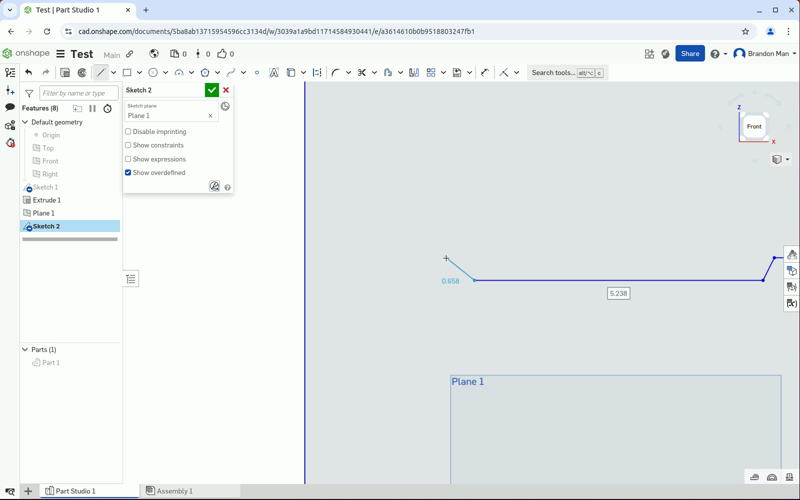
click(446, 257)
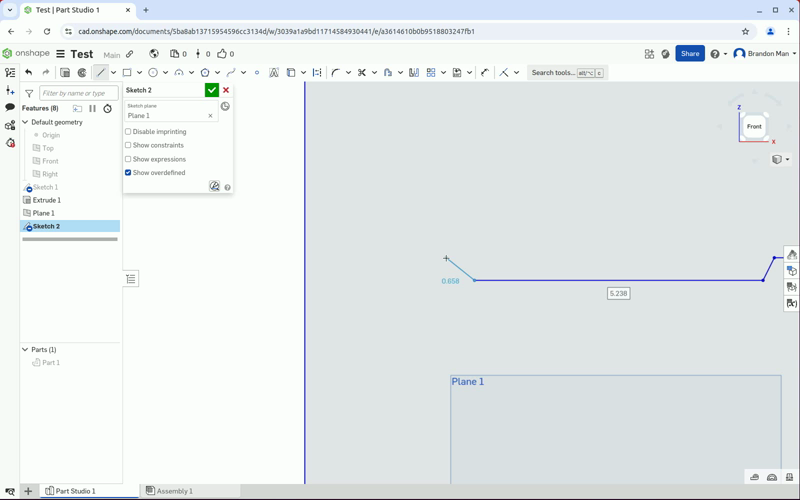
scroll(-6)
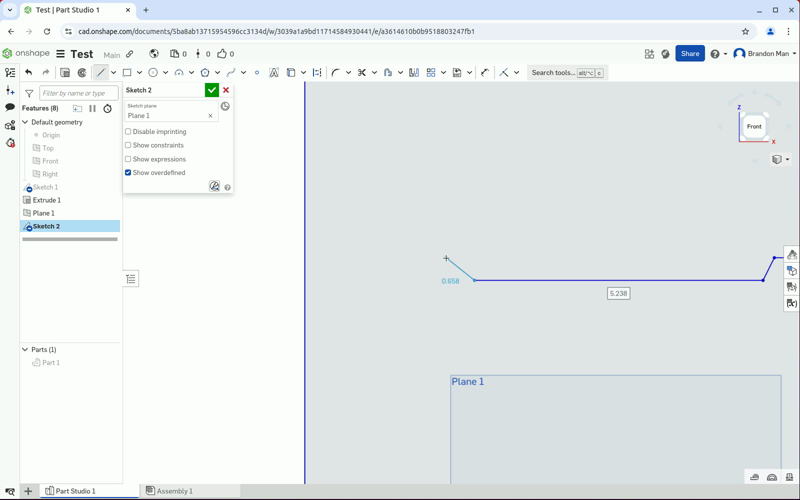
scroll(-6)
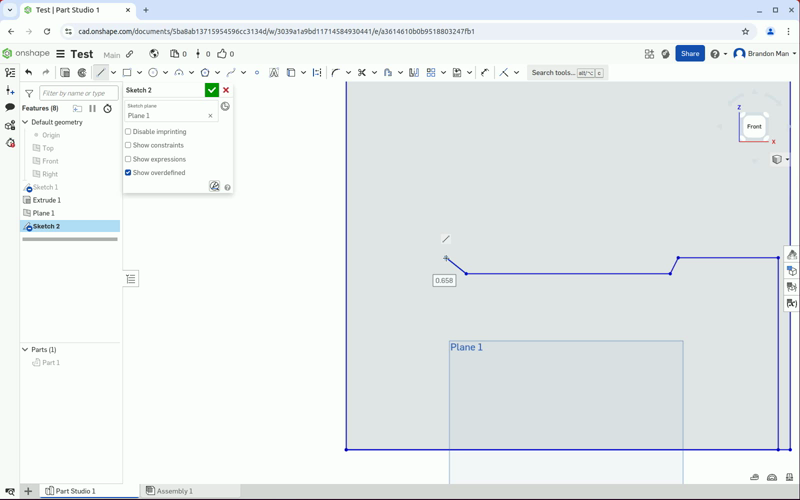
scroll(-6)
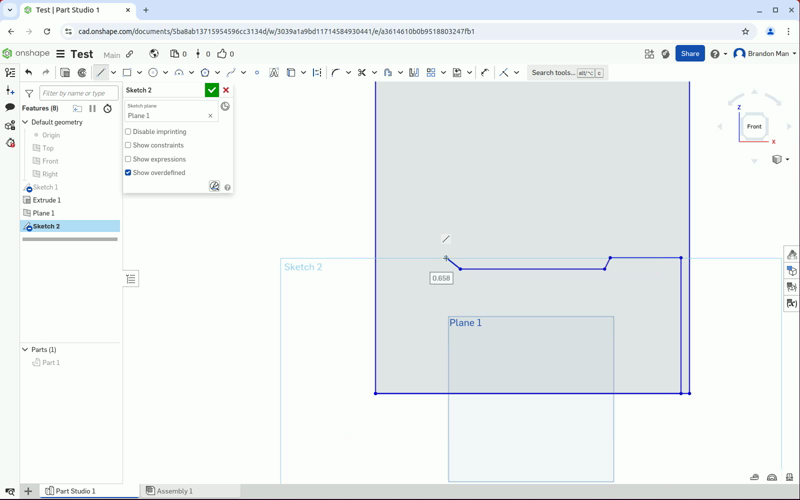
scroll(-6)
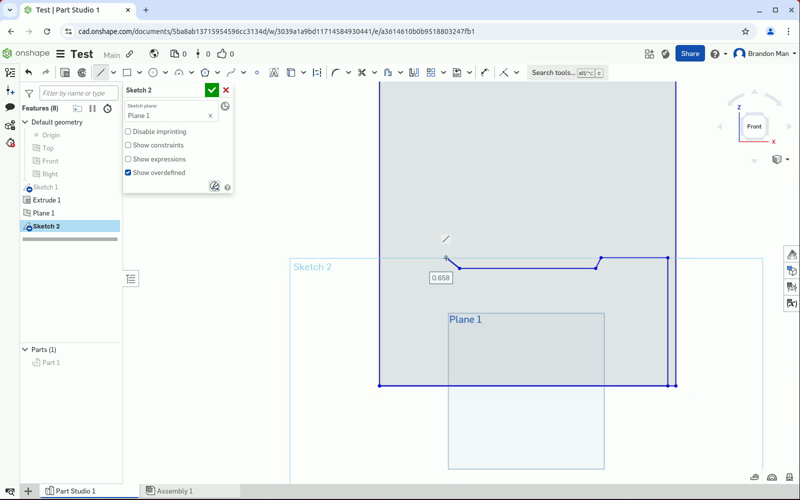
scroll(-6)
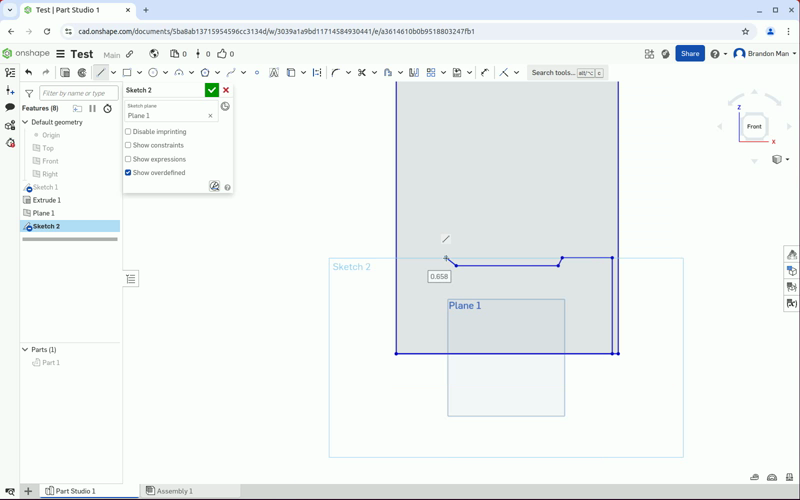
scroll(-6)
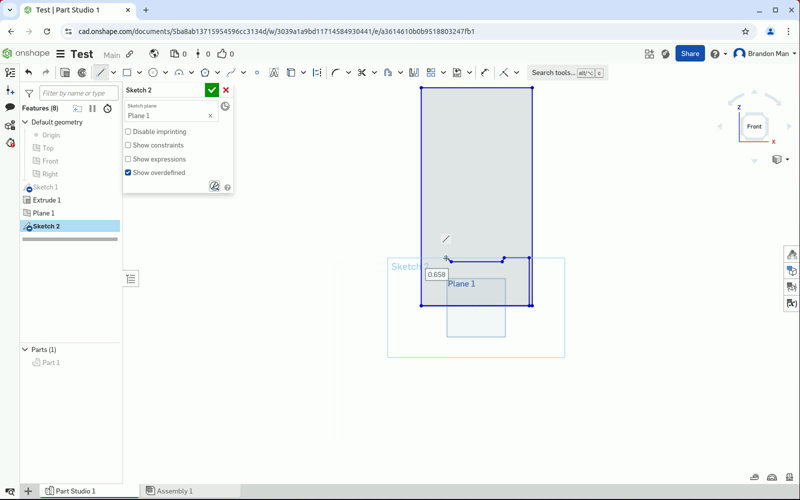
scroll(-6)
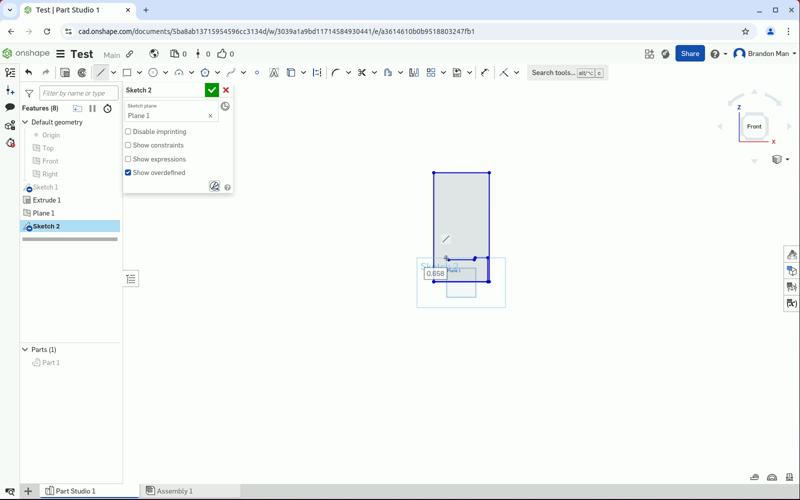
key_up(shift)
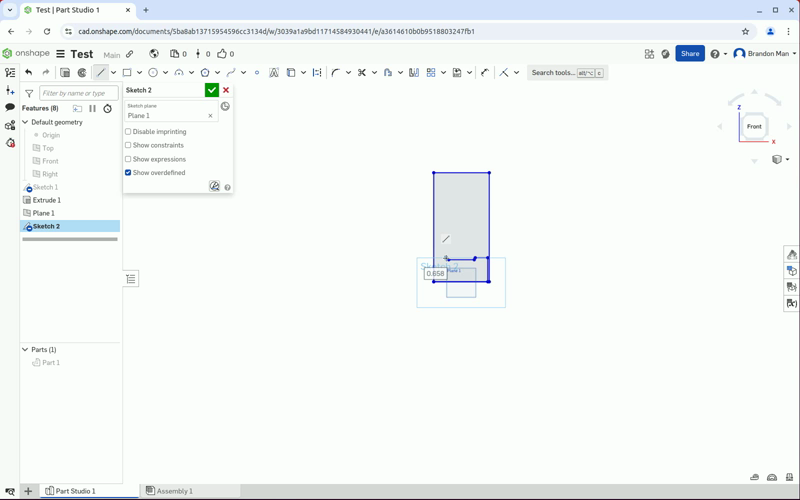
key_down(shift)
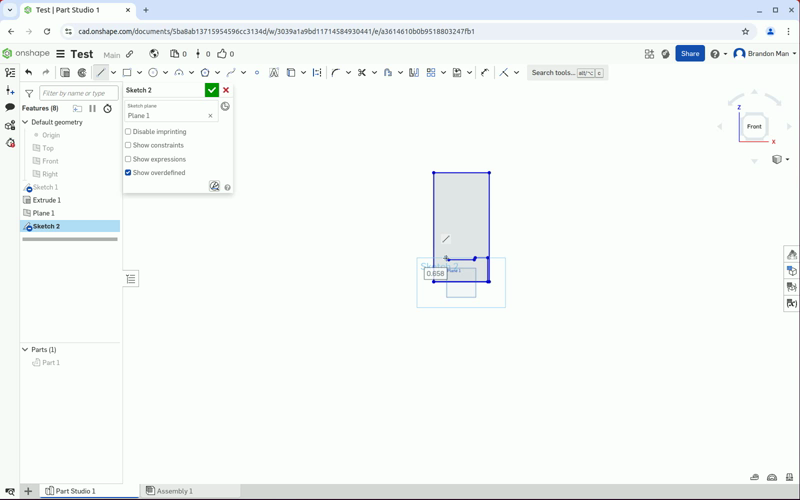
mouse_move(476, 257)
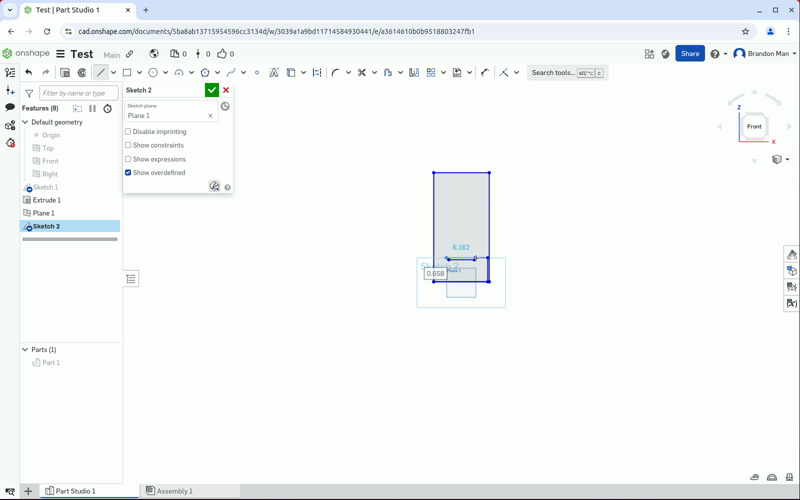
mouse_move(433, 257)
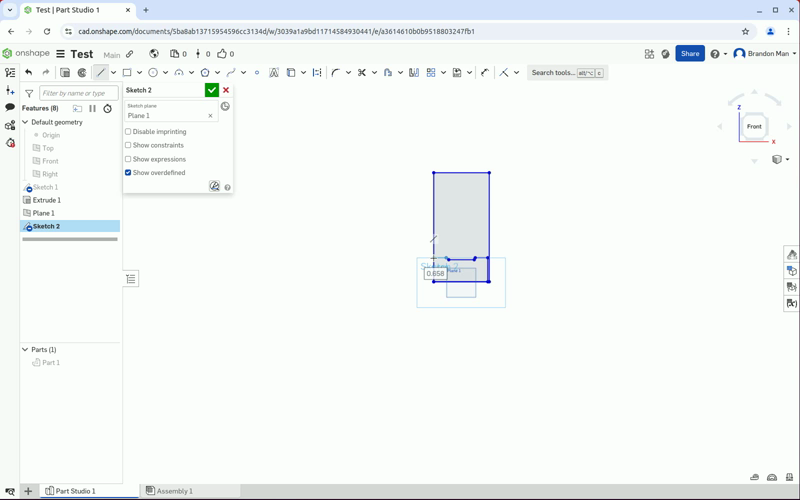
click(433, 257)
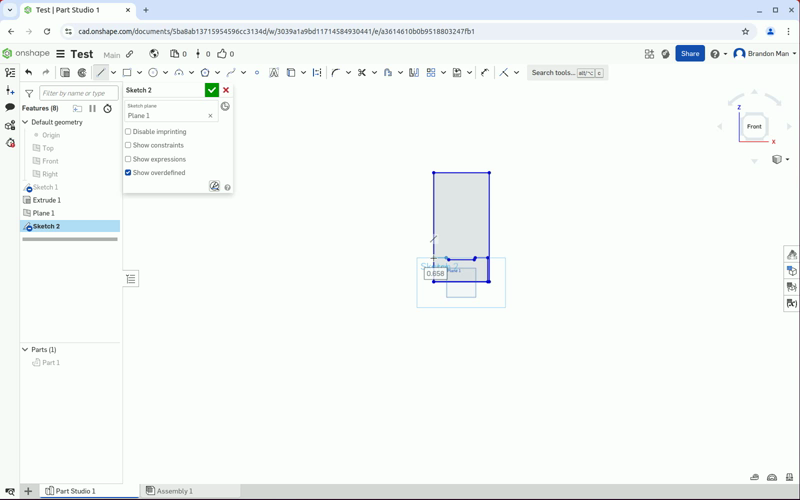
key_up(shift)
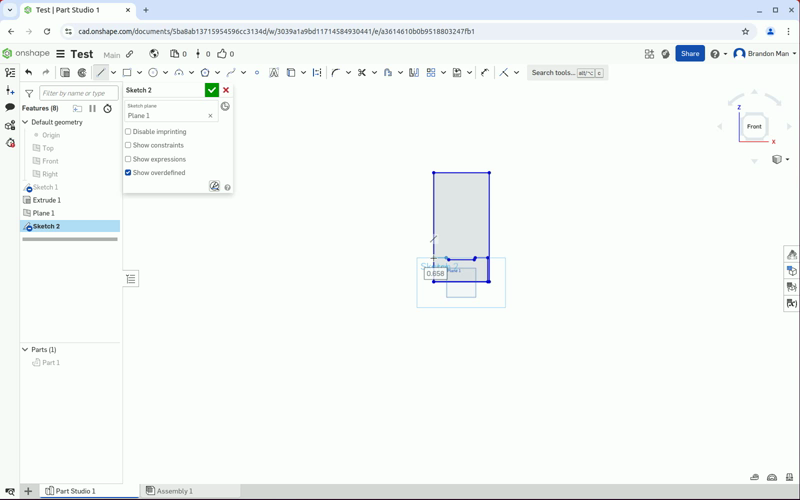
mouse_move(463, 257)
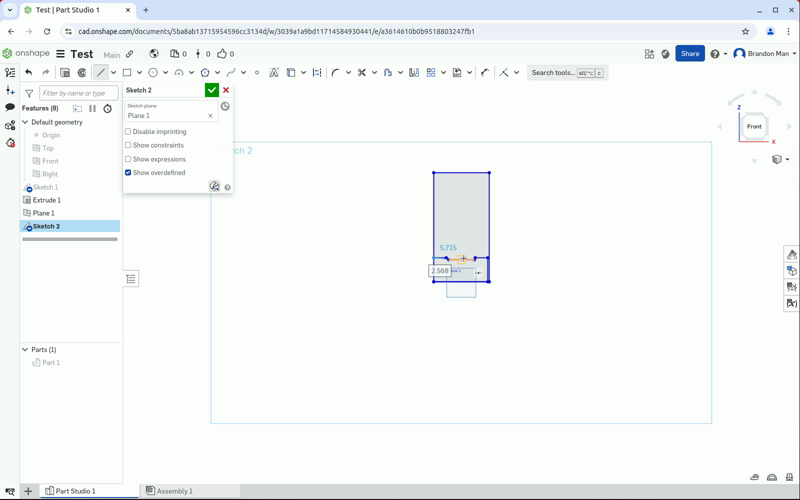
key_down(shift)
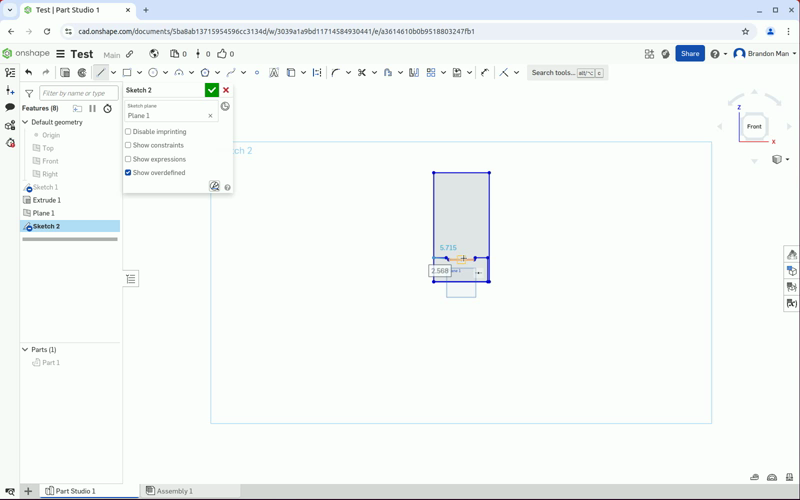
mouse_move(433, 281)
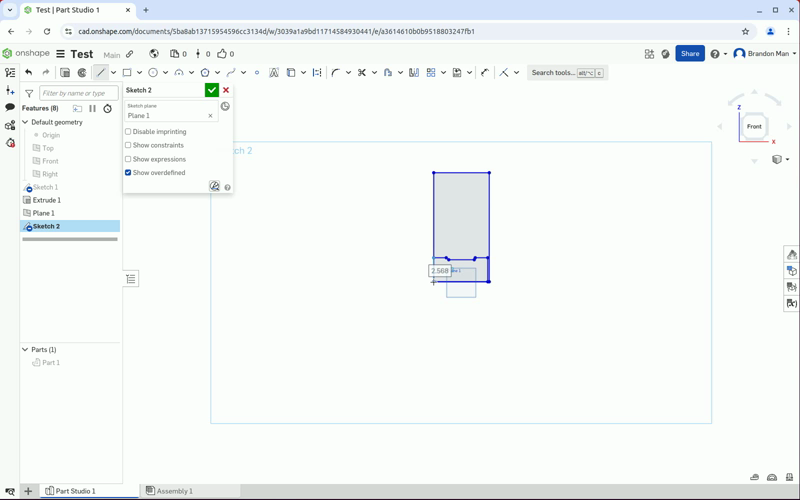
key_up(shift)
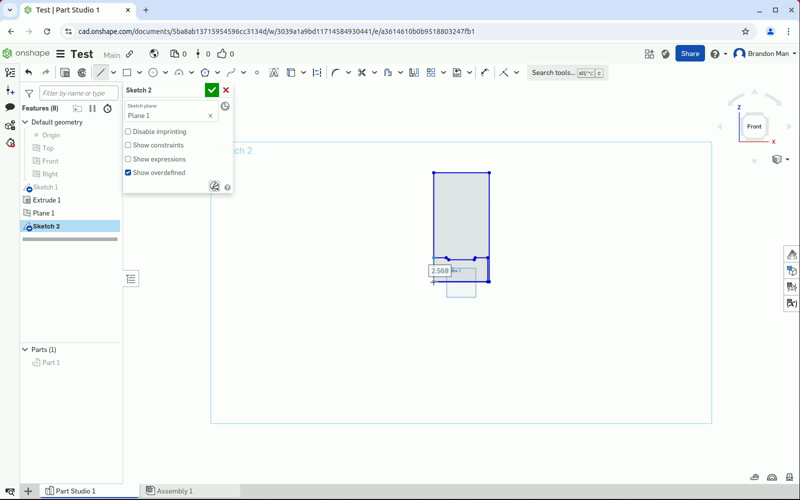
click(433, 281)
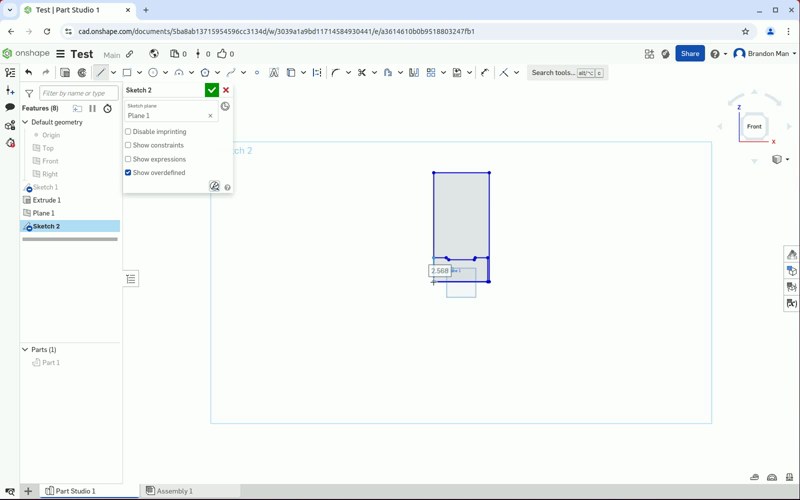
key(esc)
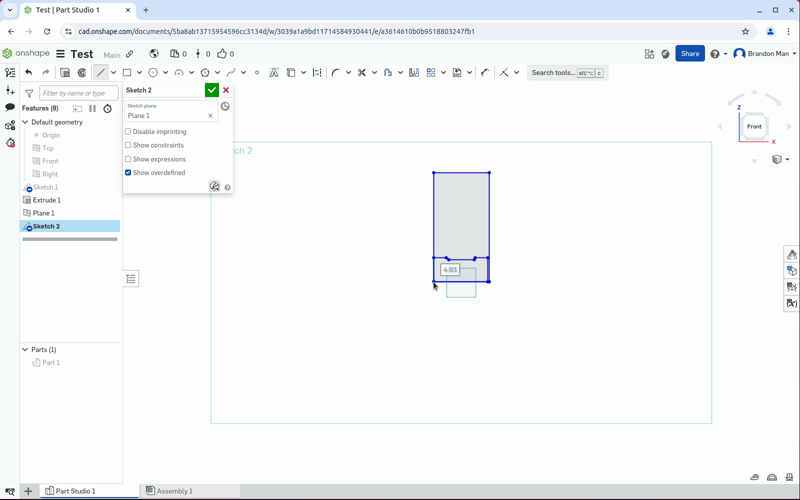
key(l)
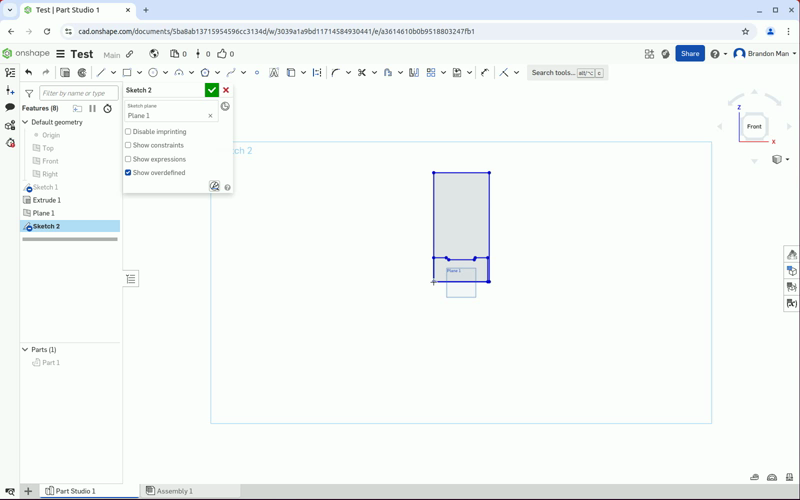
key_down(shift)
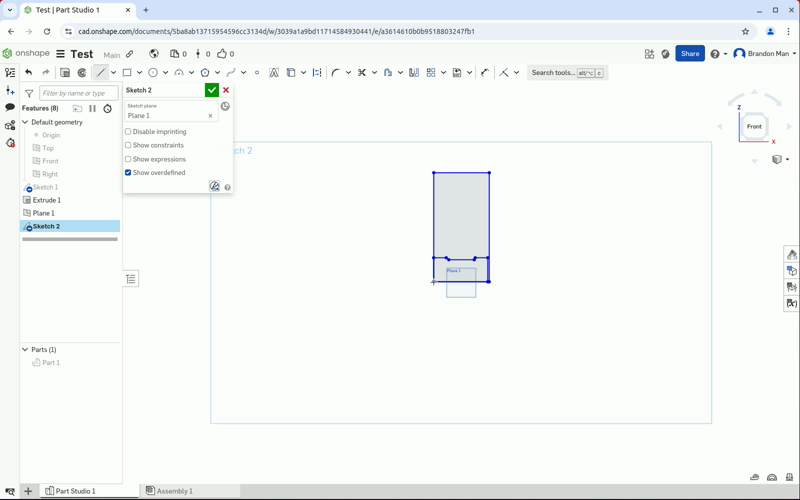
mouse_move(433, 256)
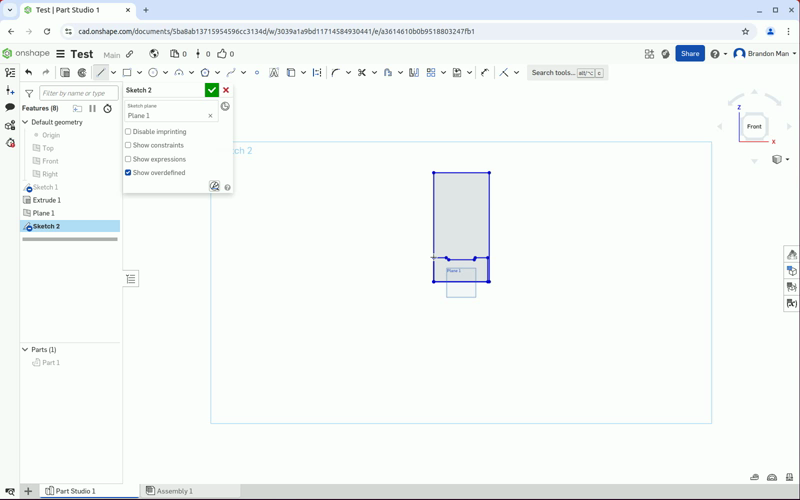
scroll(6)
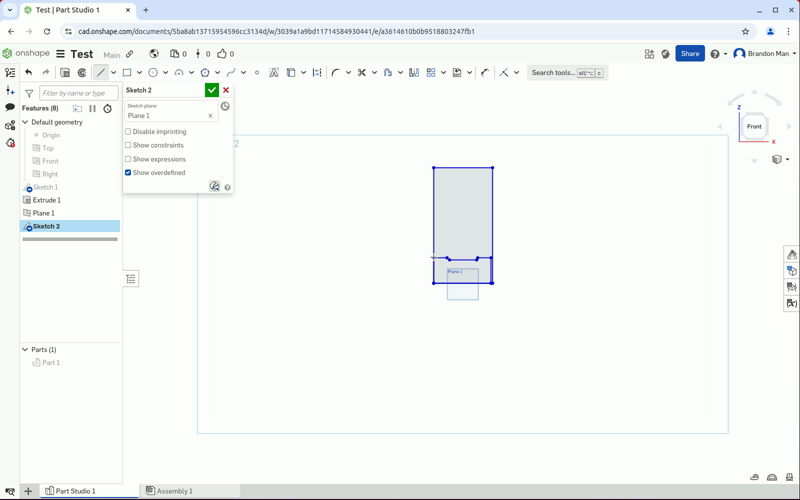
scroll(6)
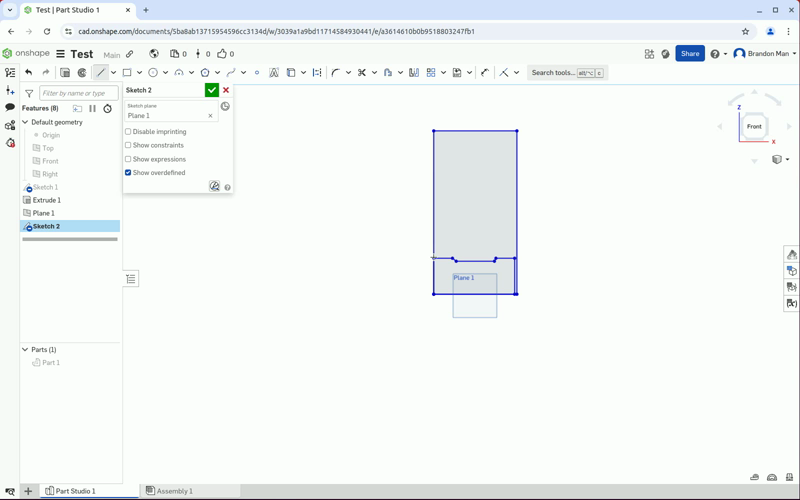
scroll(6)
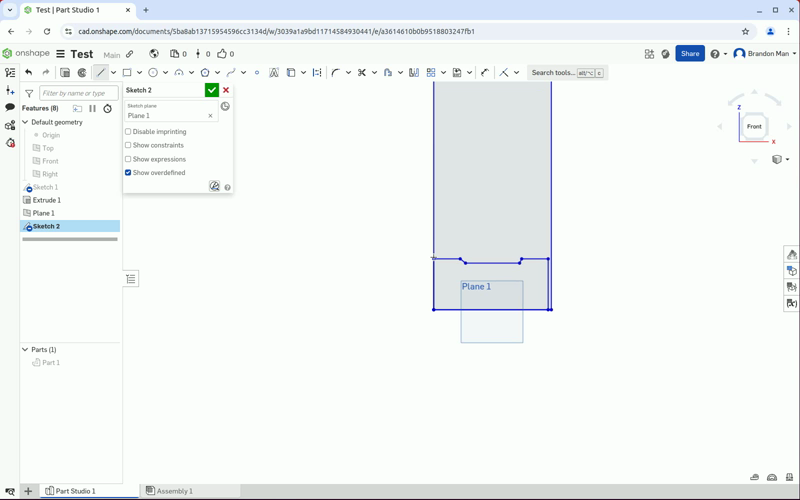
scroll(6)
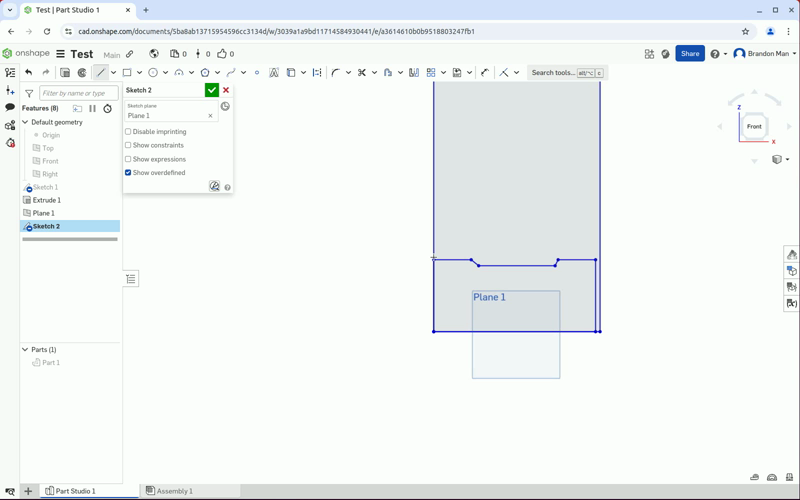
scroll(6)
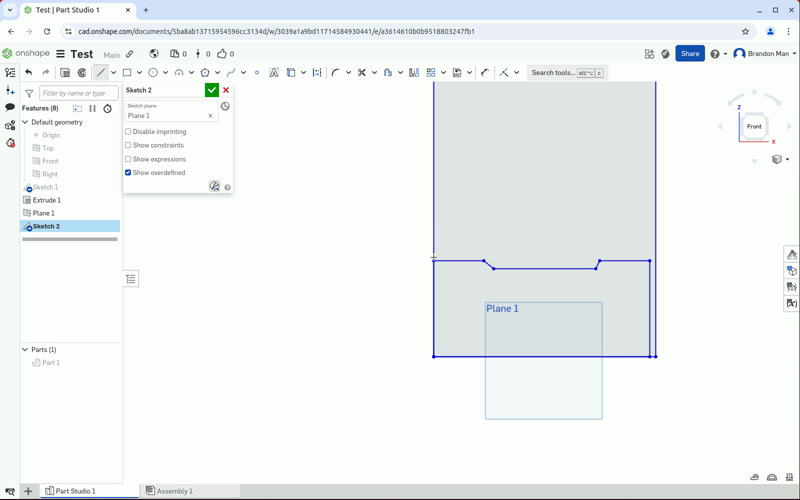
scroll(6)
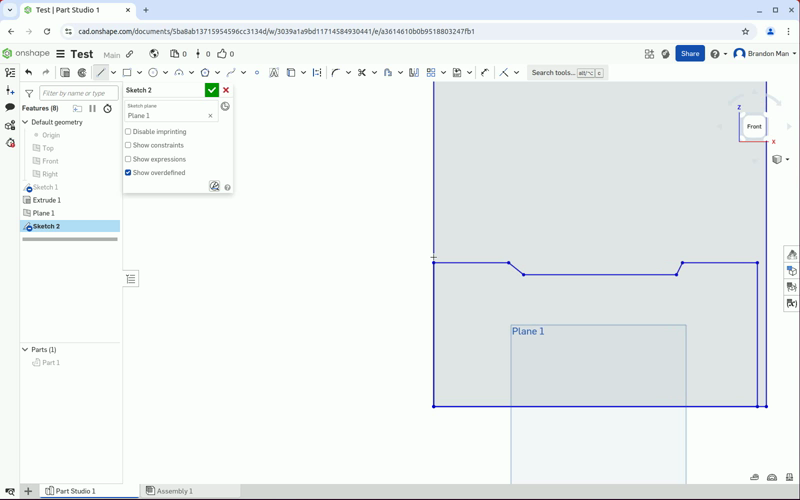
scroll(6)
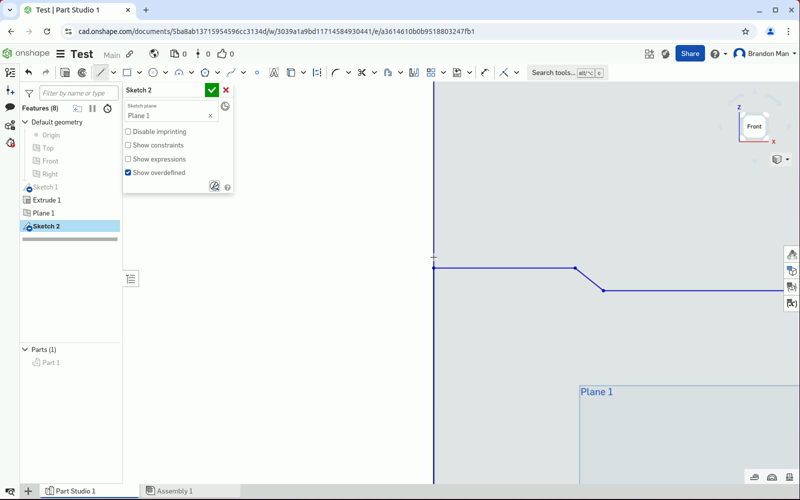
click(433, 256)
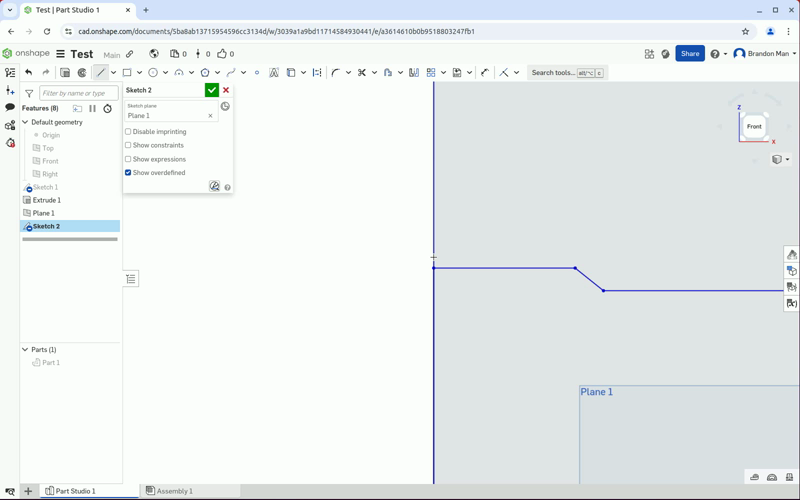
scroll(-6)
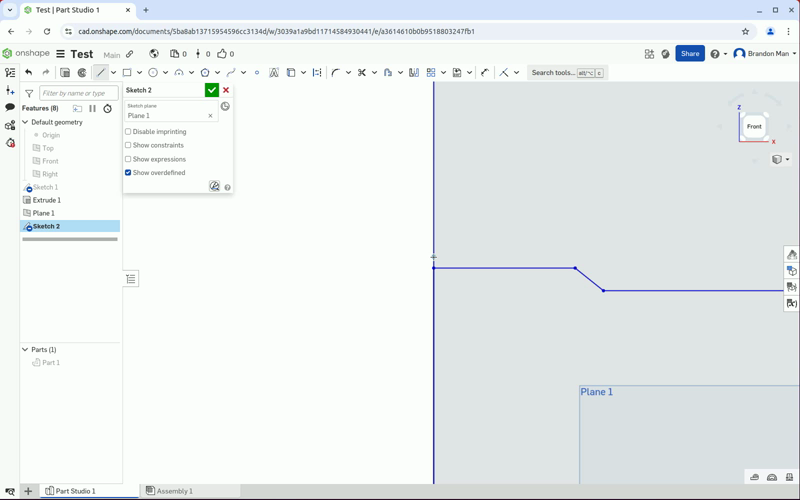
scroll(-6)
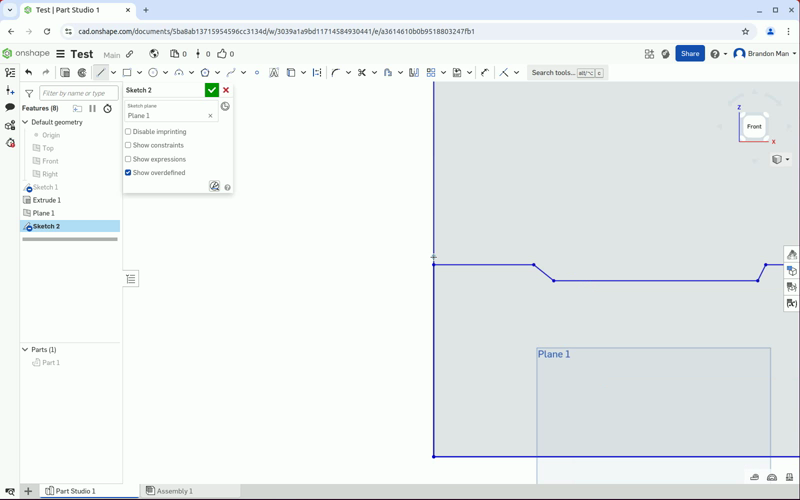
scroll(-6)
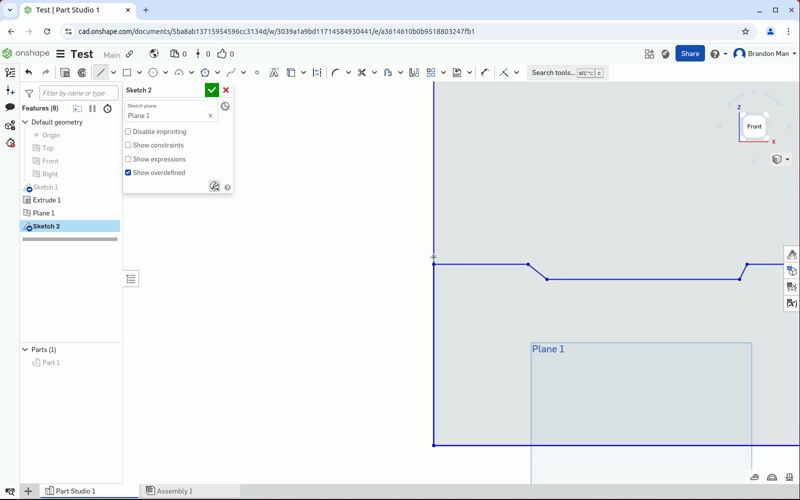
scroll(-6)
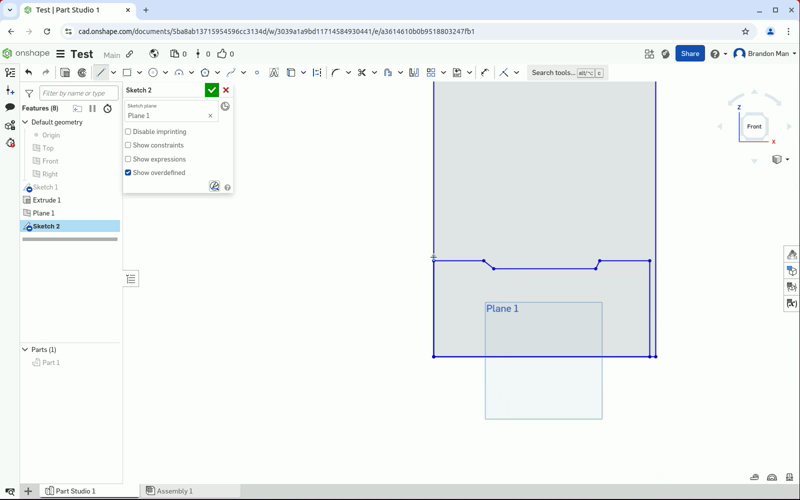
scroll(-6)
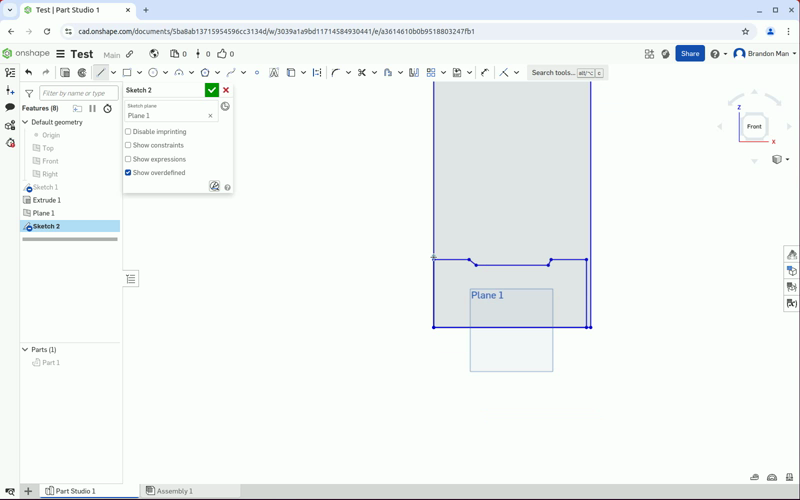
scroll(-6)
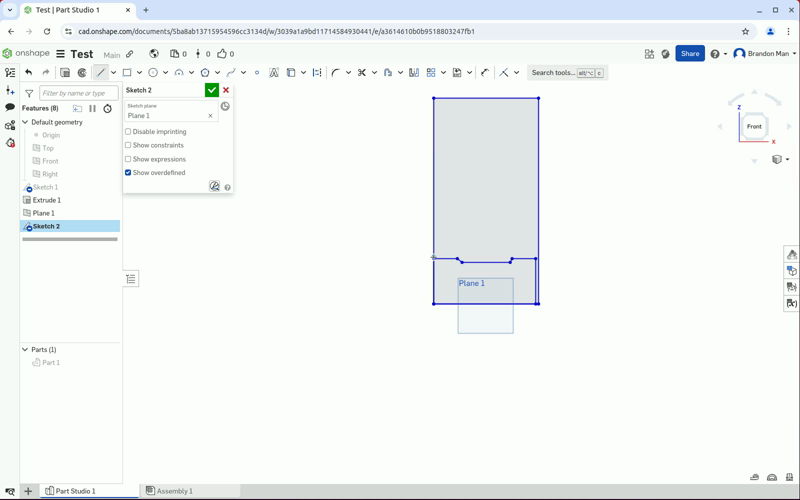
scroll(-6)
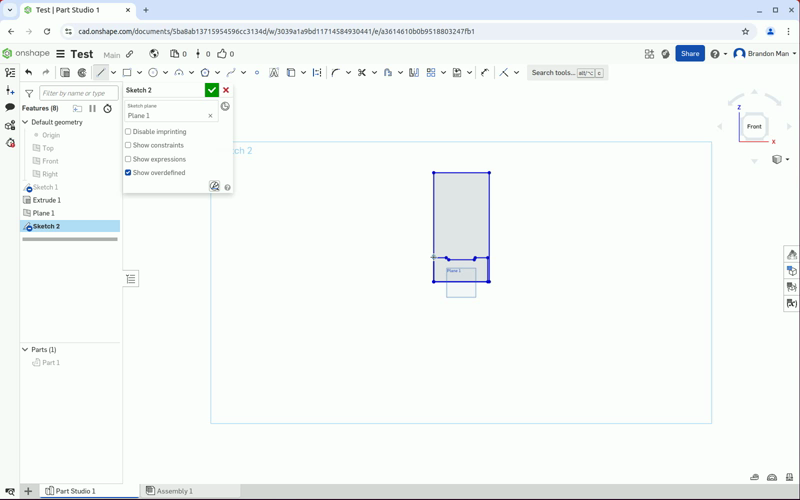
key_up(shift)
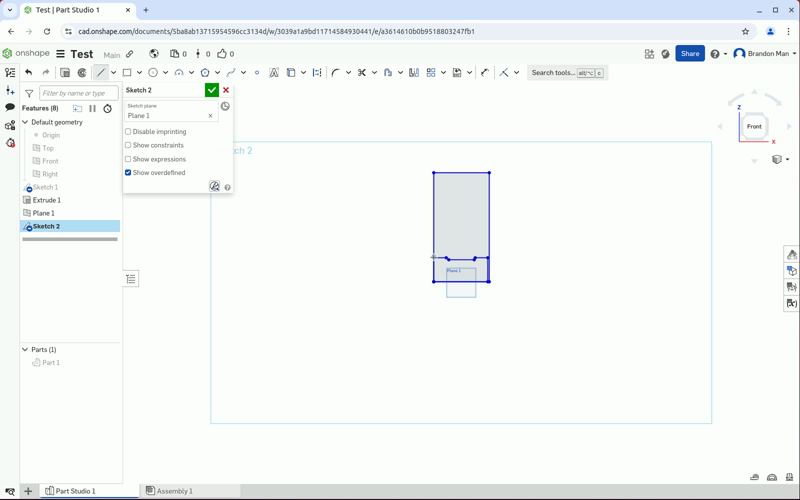
key_down(shift)
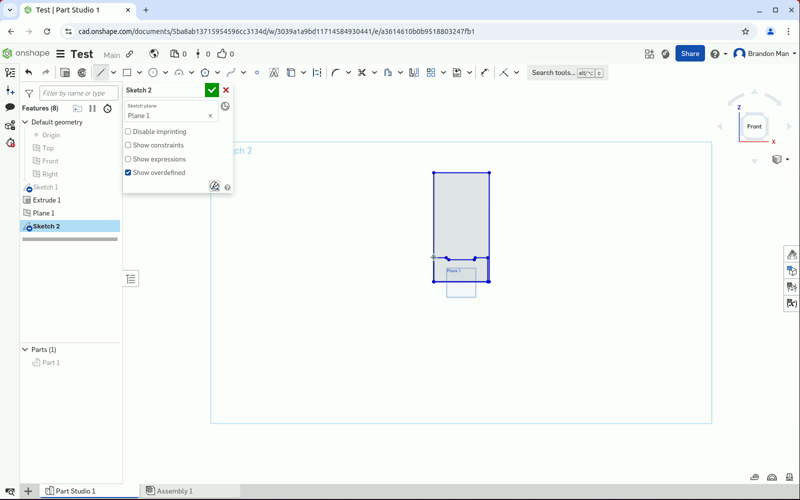
mouse_move(463, 256)
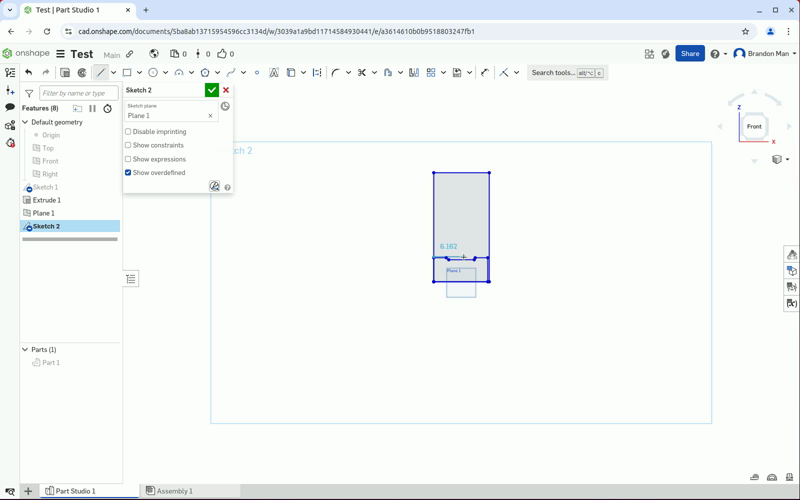
mouse_move(487, 256)
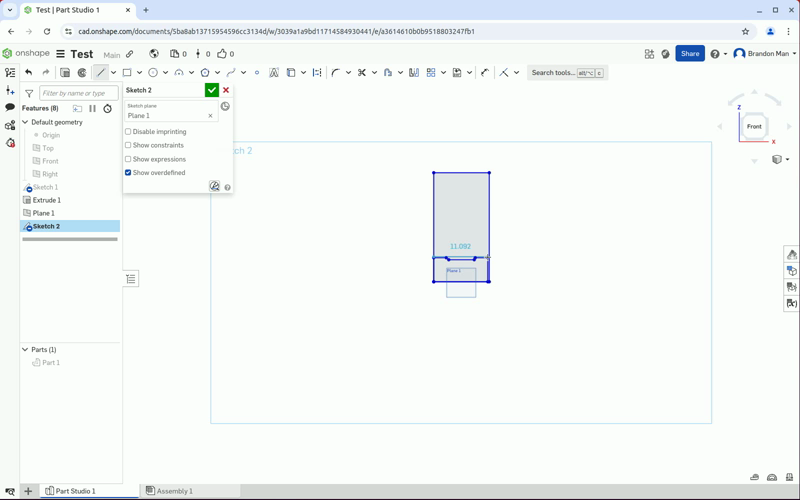
scroll(6)
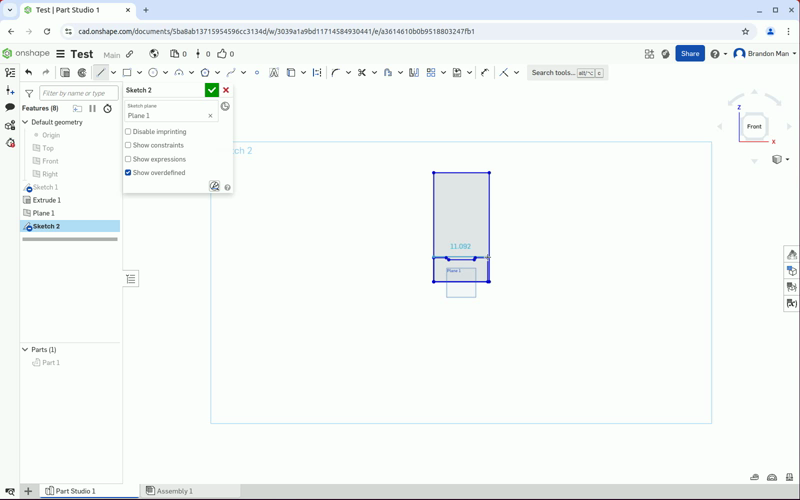
scroll(6)
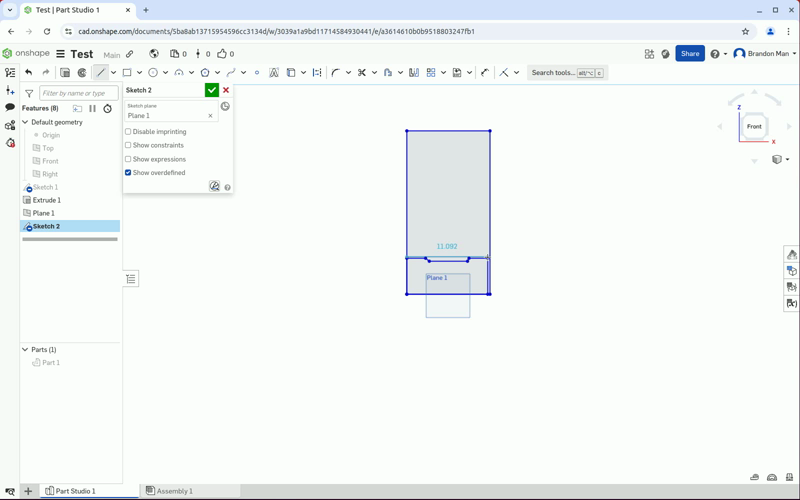
scroll(6)
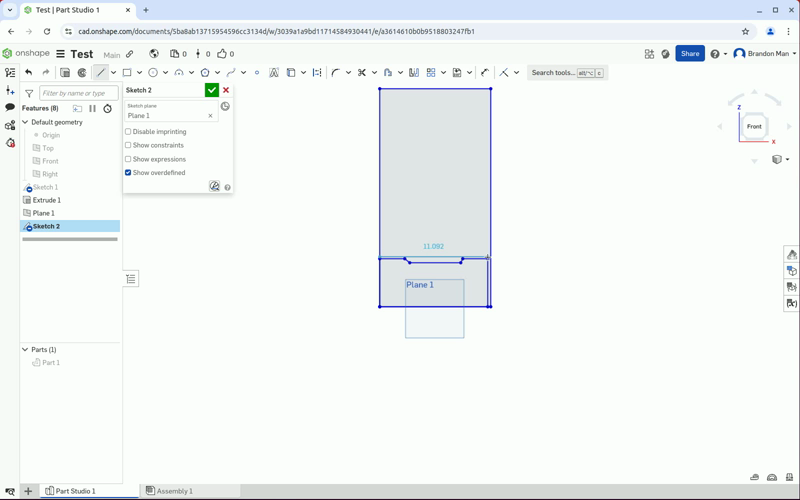
scroll(6)
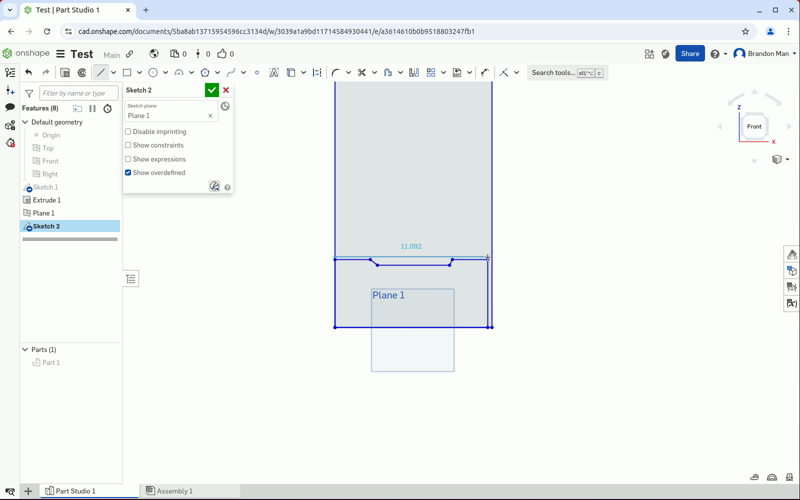
scroll(6)
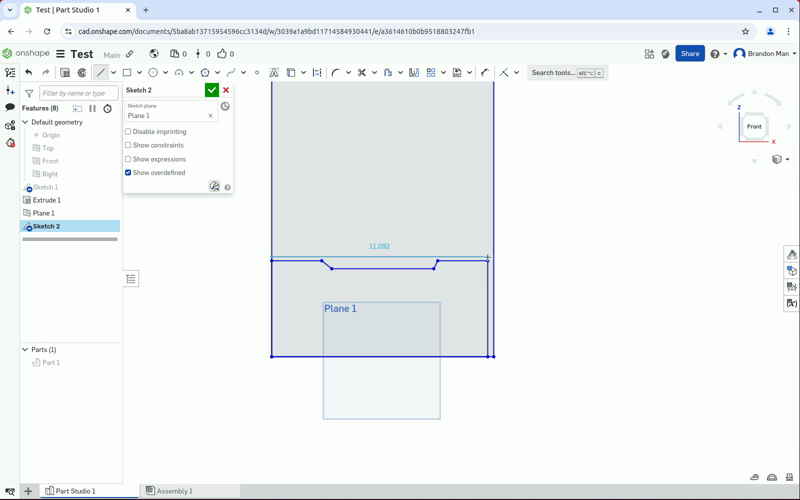
scroll(6)
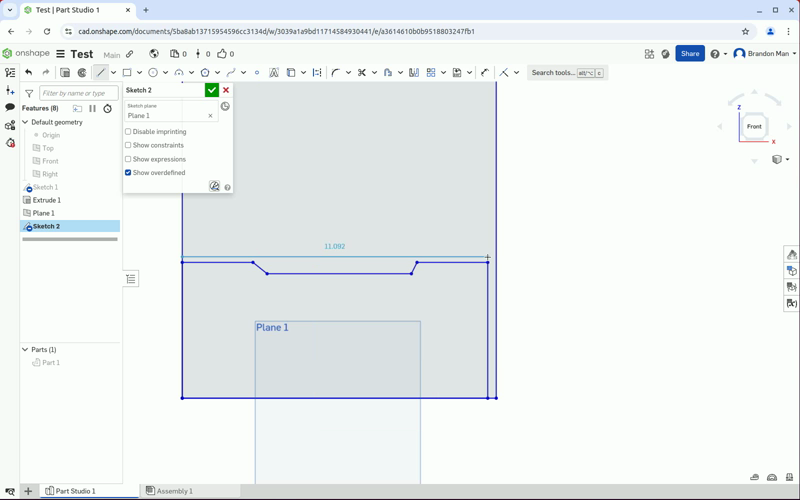
scroll(6)
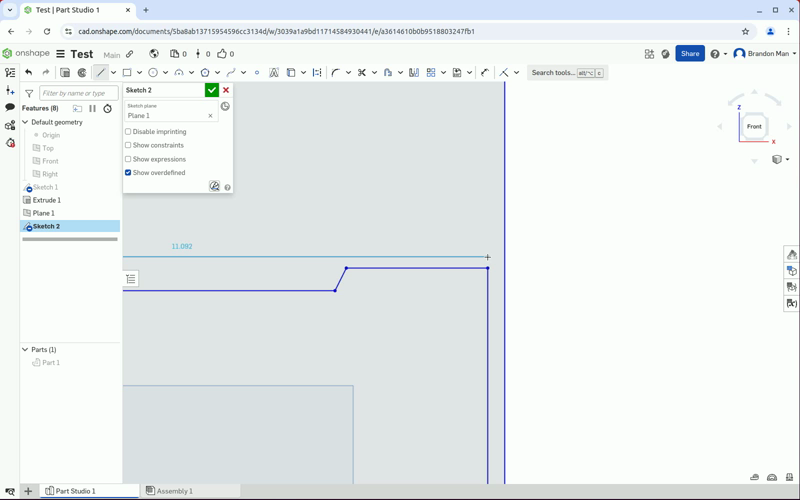
click(487, 256)
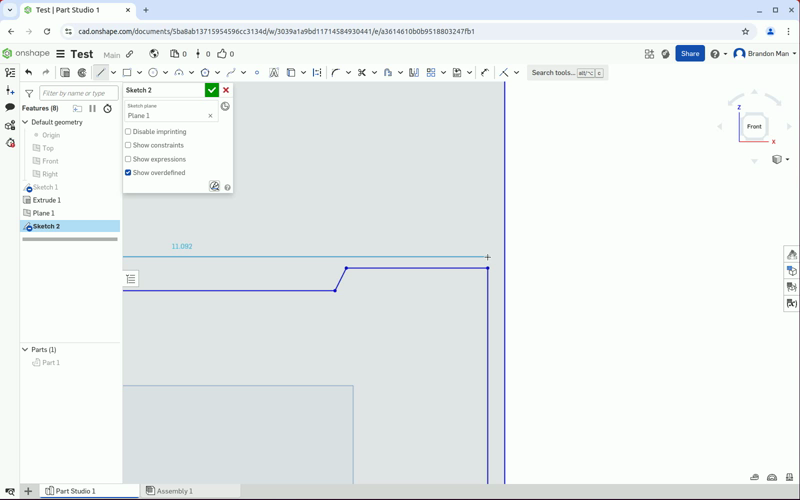
scroll(-6)
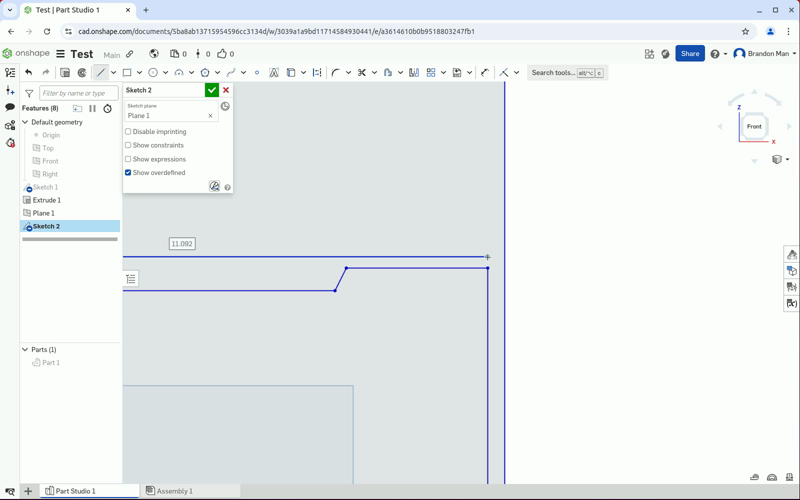
scroll(-6)
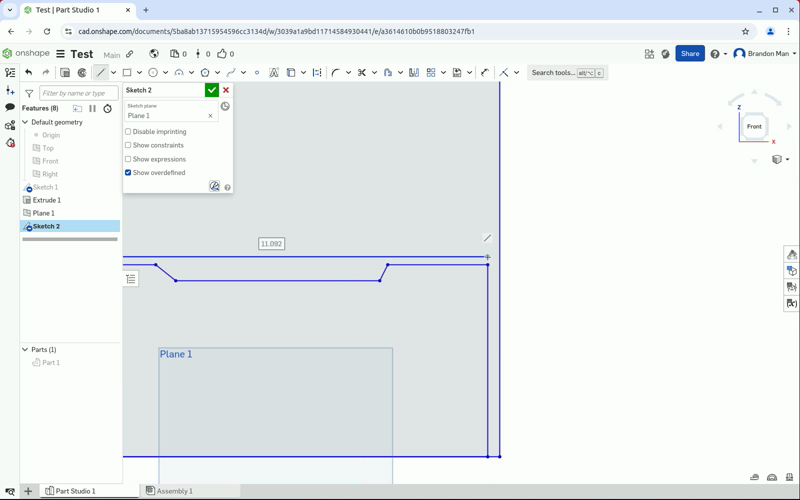
scroll(-6)
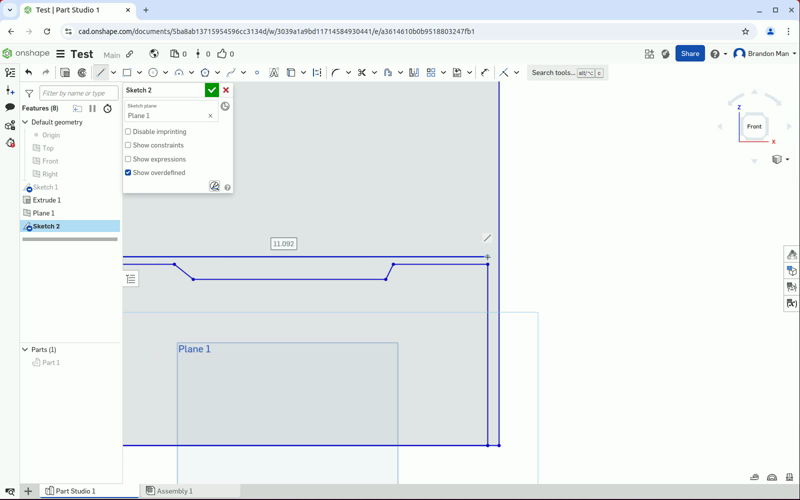
scroll(-6)
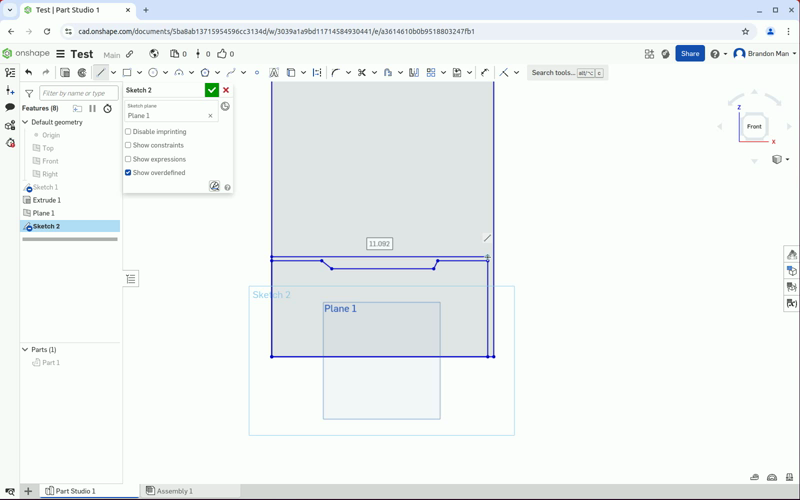
scroll(-6)
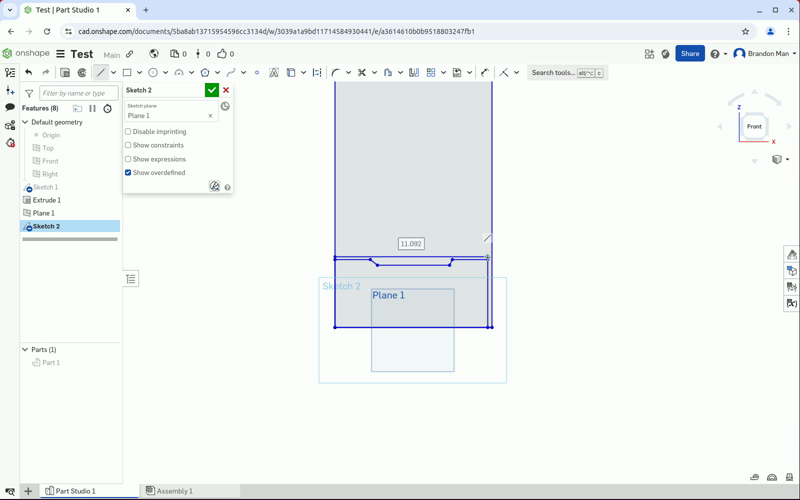
scroll(-6)
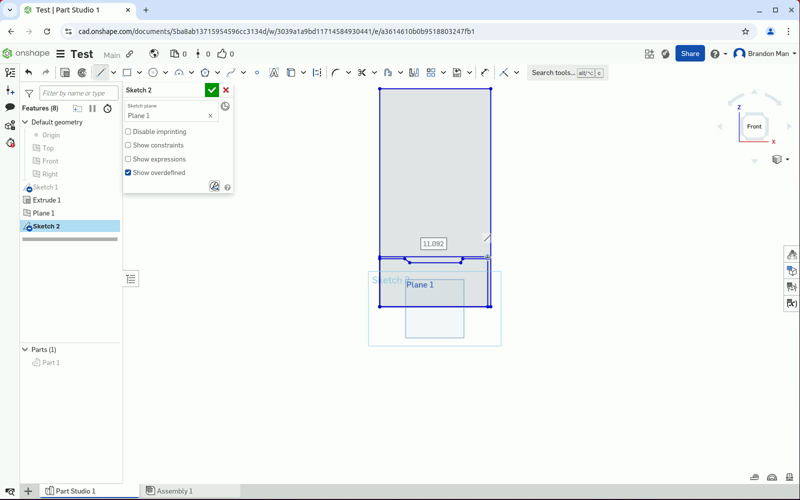
scroll(-6)
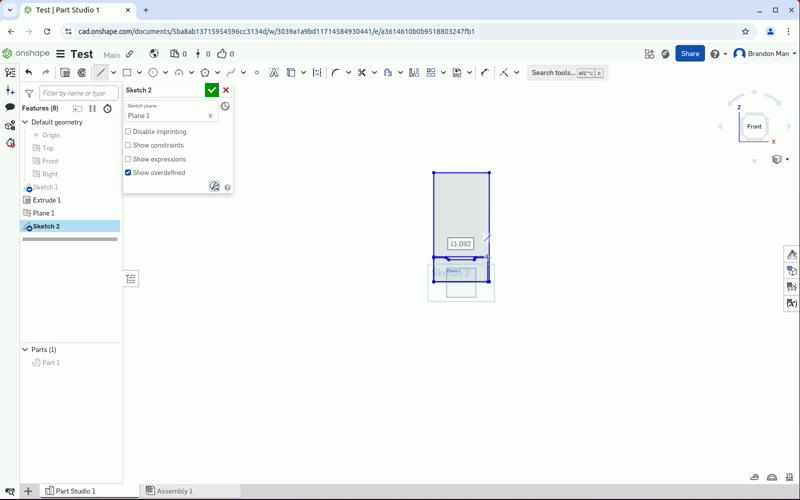
key_up(shift)
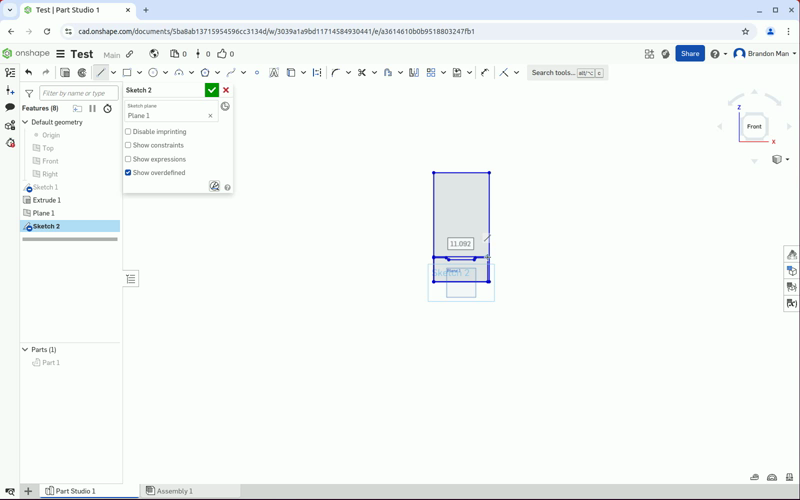
key_down(shift)
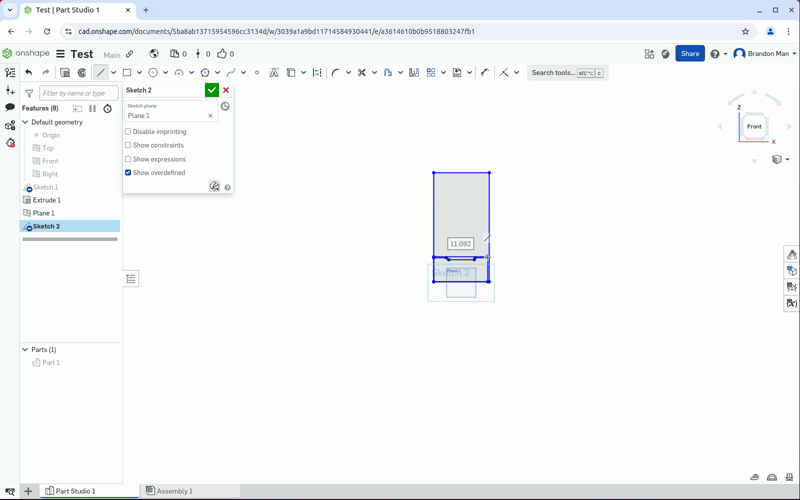
mouse_move(517, 256)
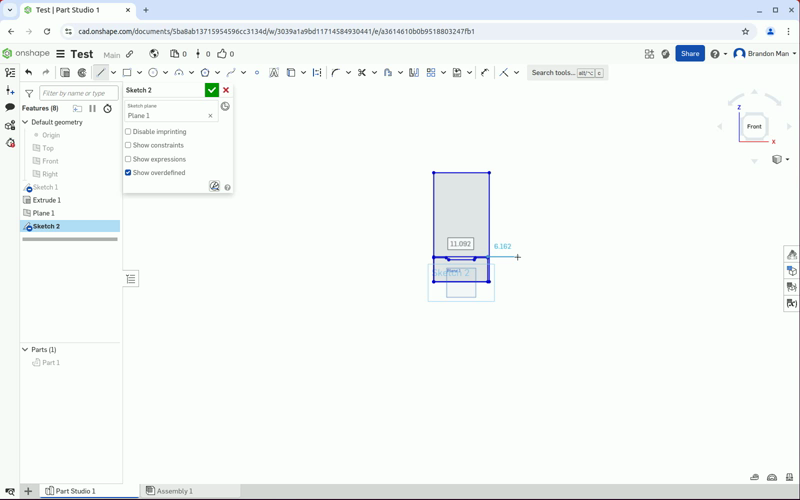
mouse_move(487, 232)
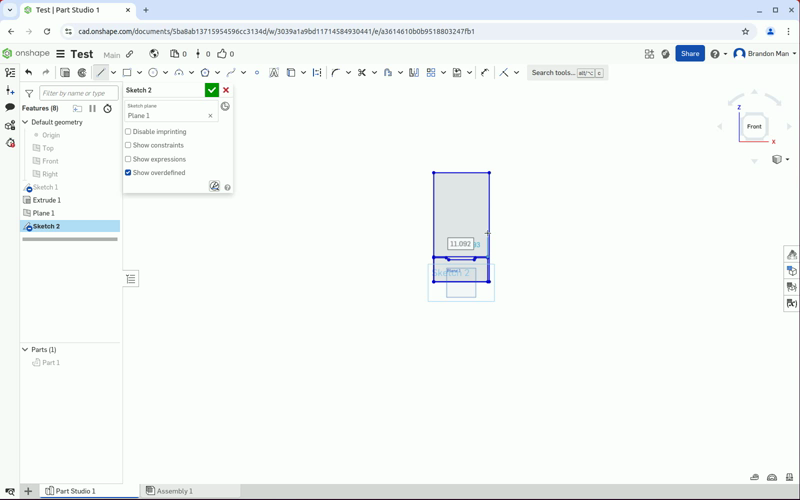
click(487, 232)
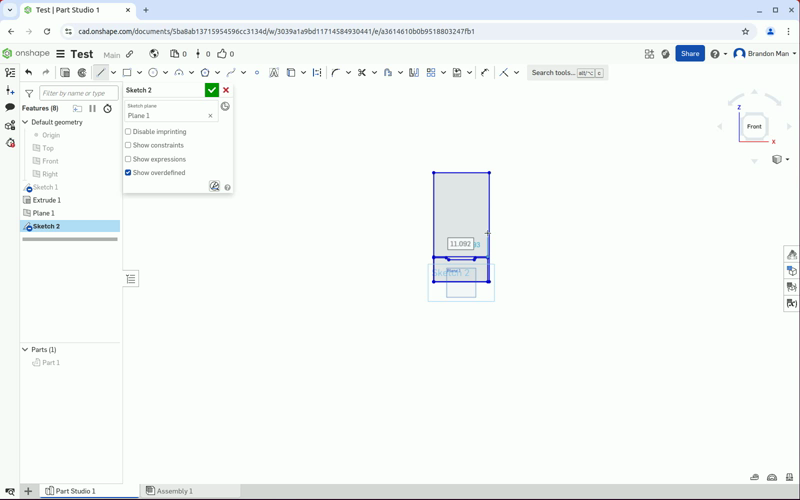
key_up(shift)
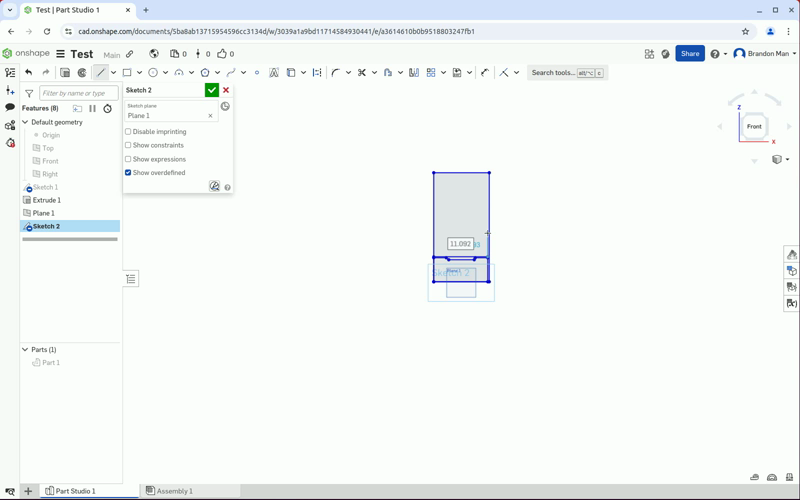
key_down(shift)
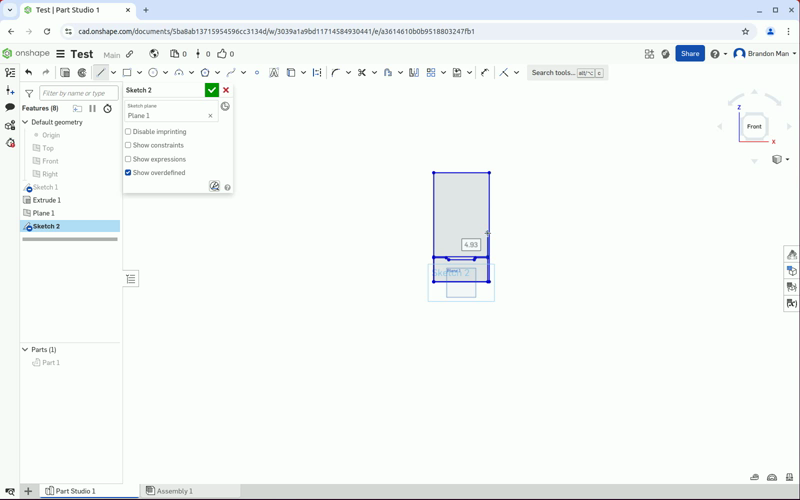
mouse_move(517, 232)
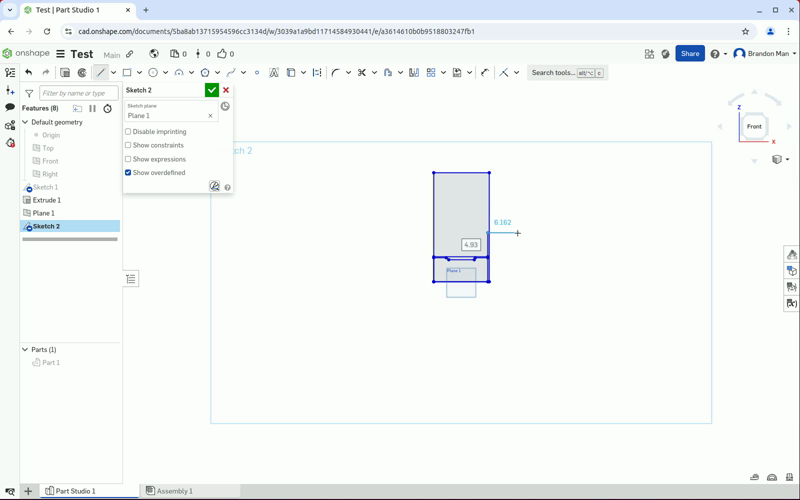
mouse_move(475, 232)
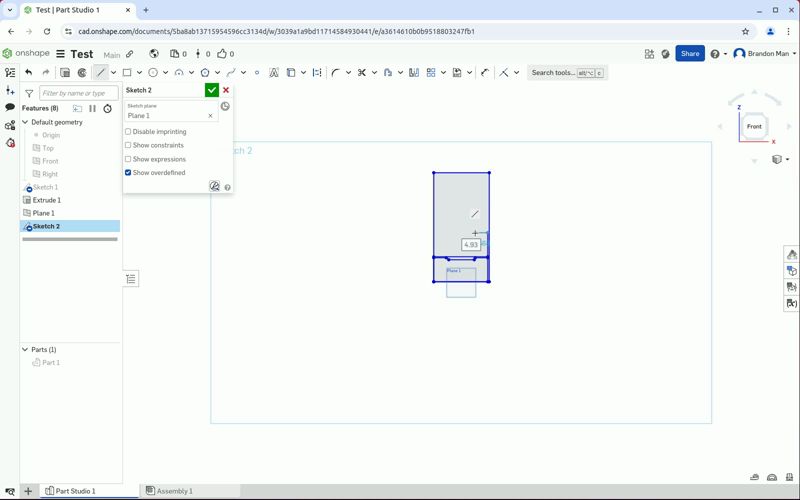
click(475, 232)
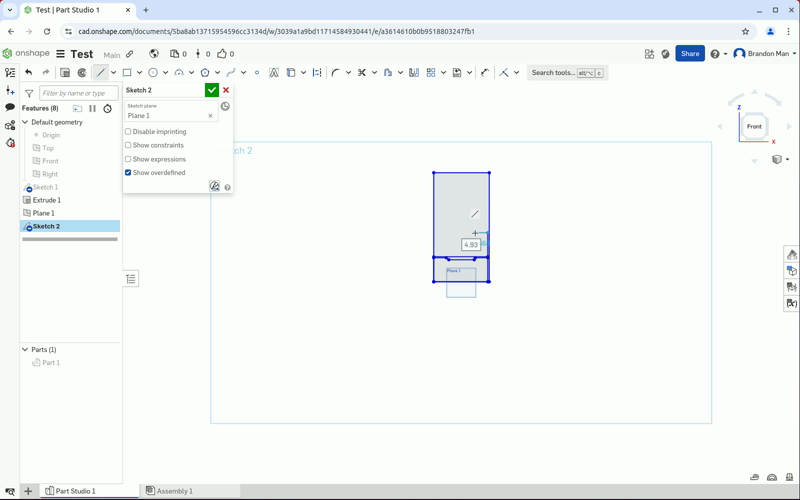
key_up(shift)
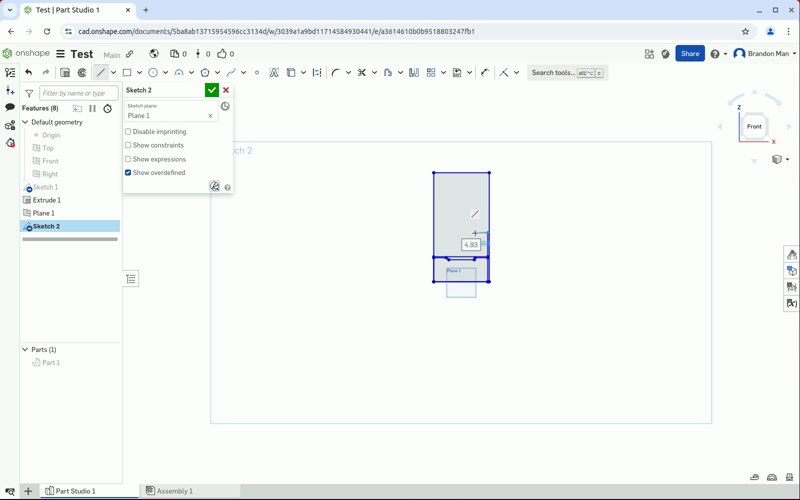
key_down(shift)
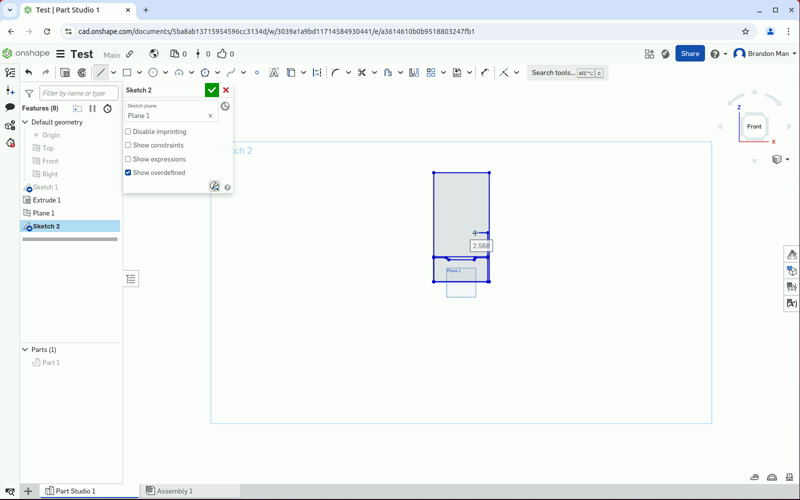
mouse_move(505, 232)
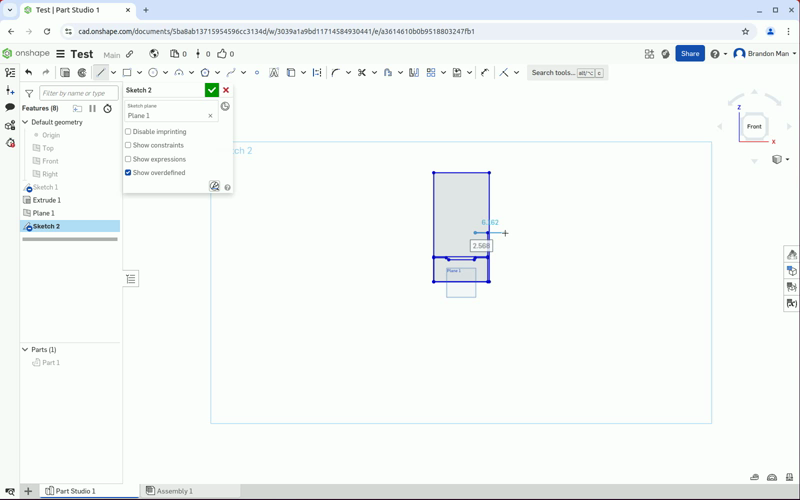
mouse_move(474, 235)
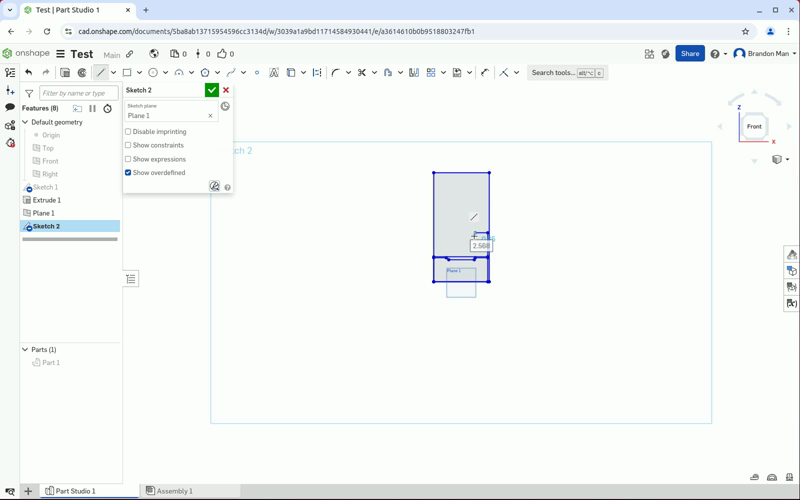
scroll(6)
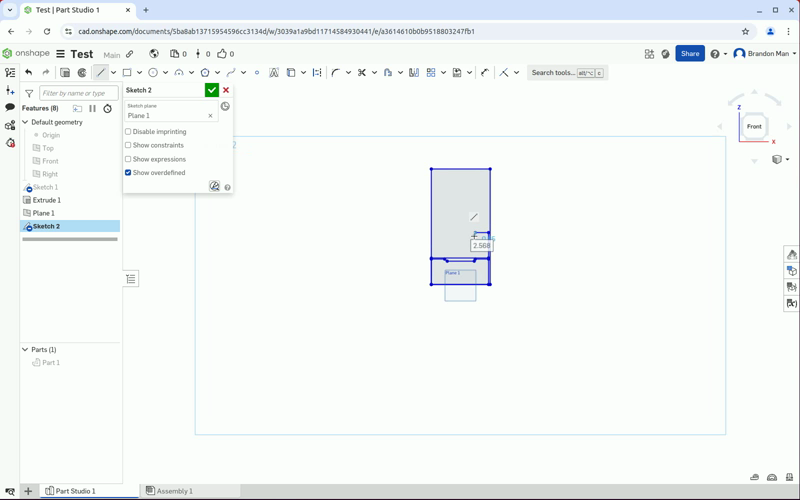
scroll(6)
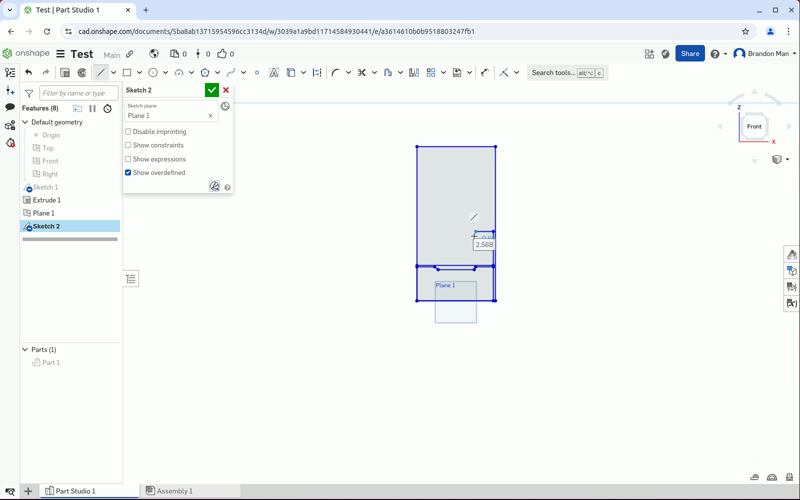
scroll(6)
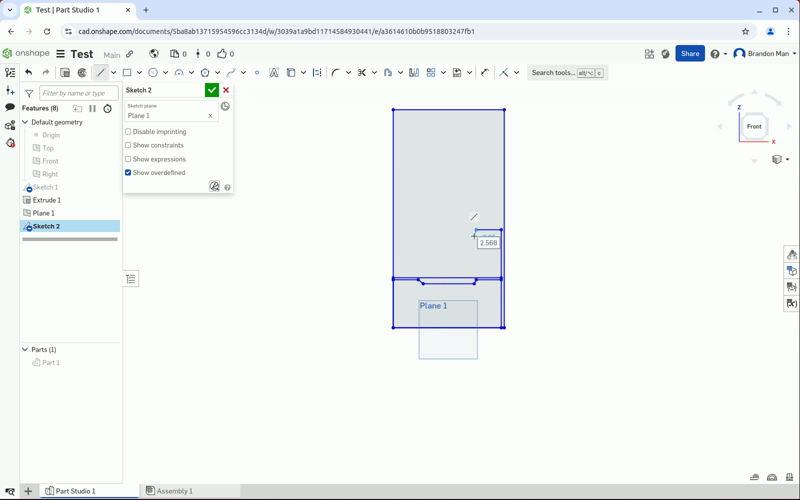
scroll(6)
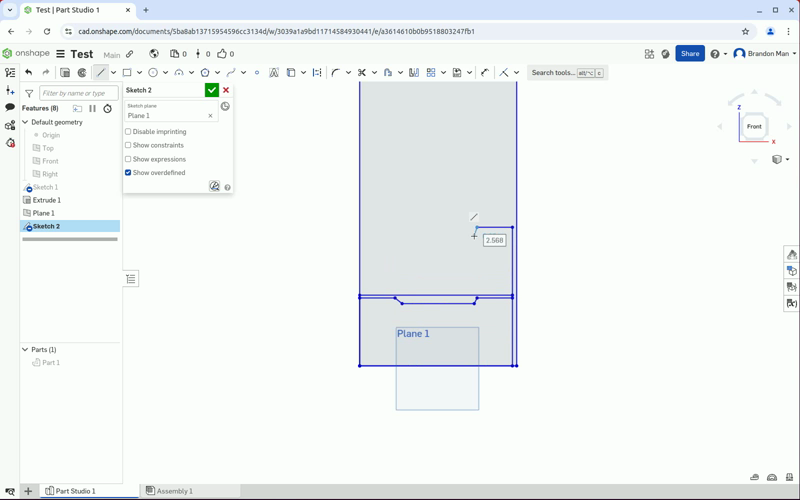
scroll(6)
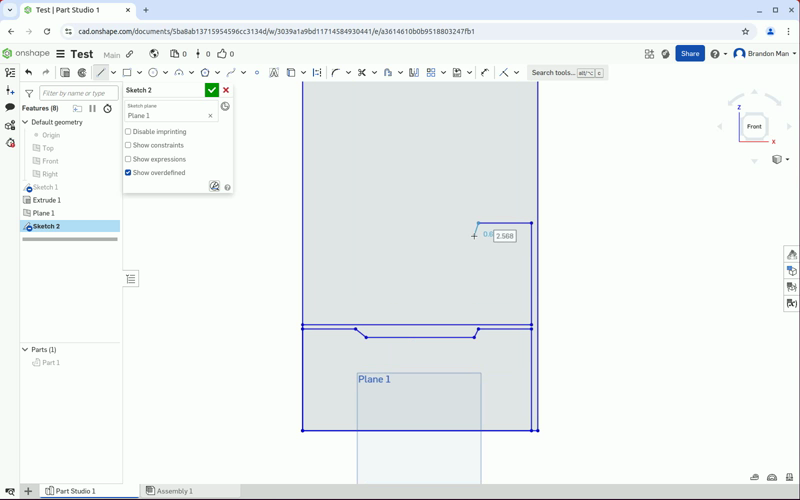
scroll(6)
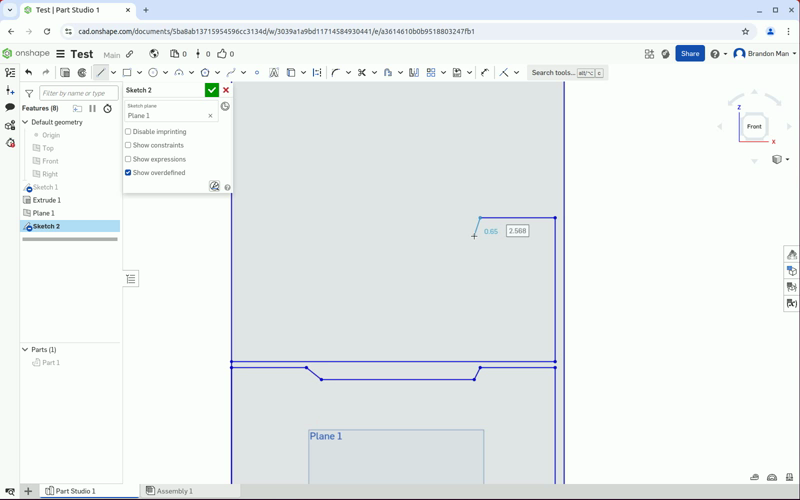
scroll(6)
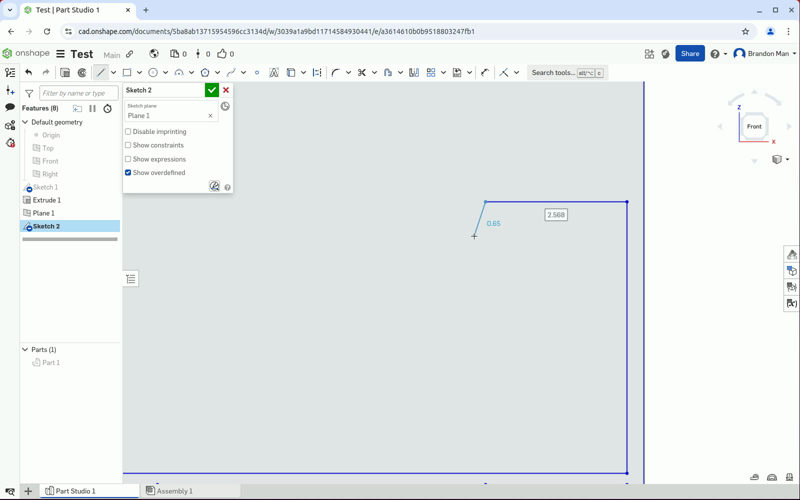
click(474, 235)
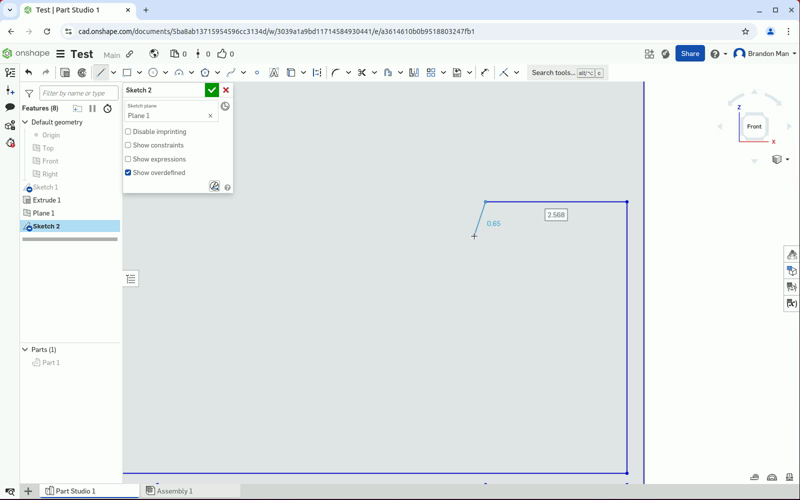
scroll(-6)
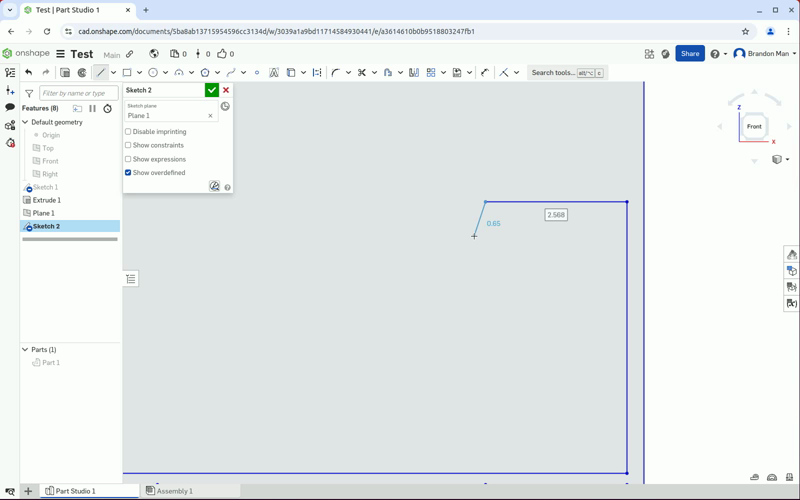
scroll(-6)
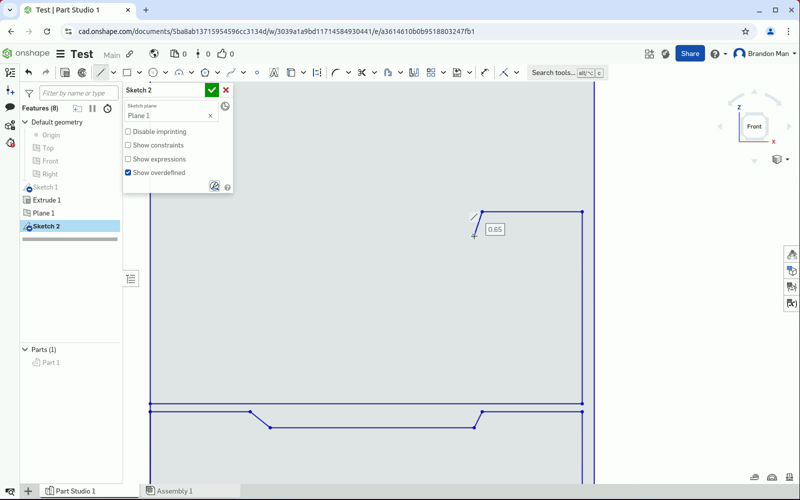
scroll(-6)
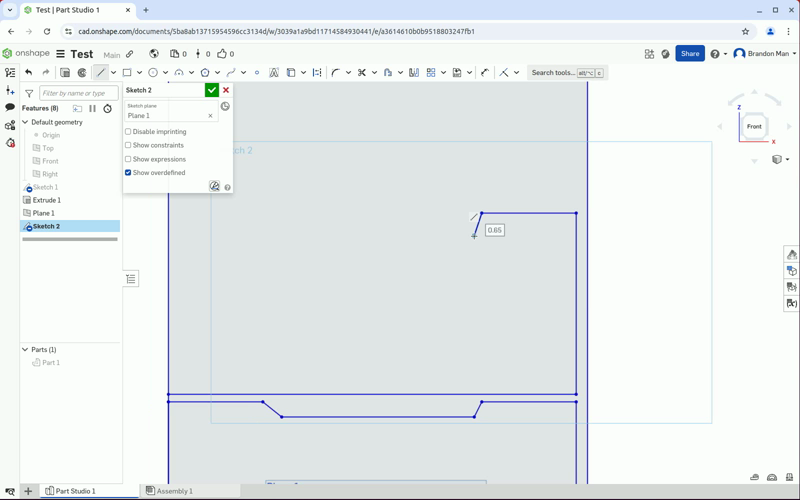
scroll(-6)
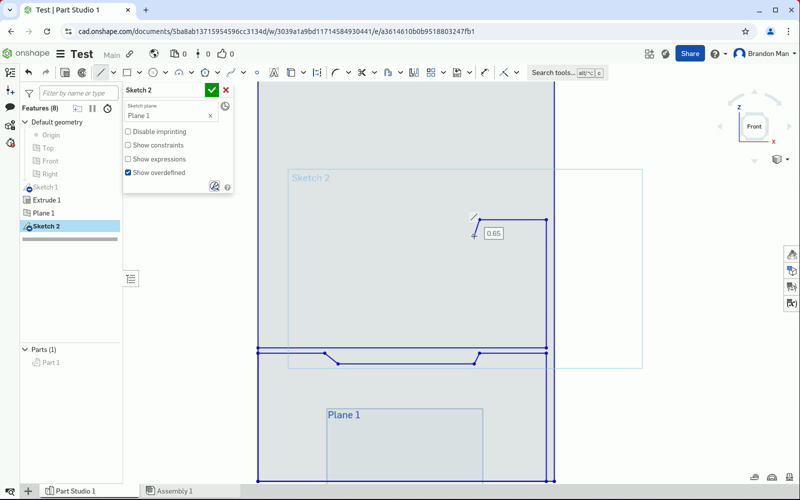
scroll(-6)
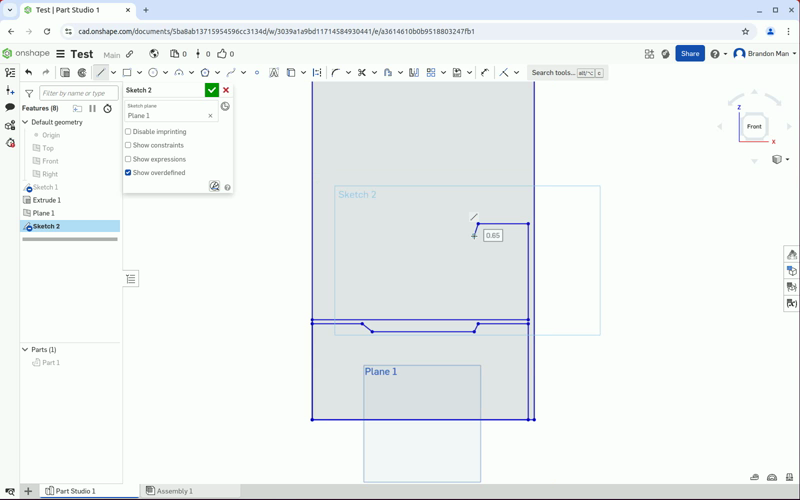
scroll(-6)
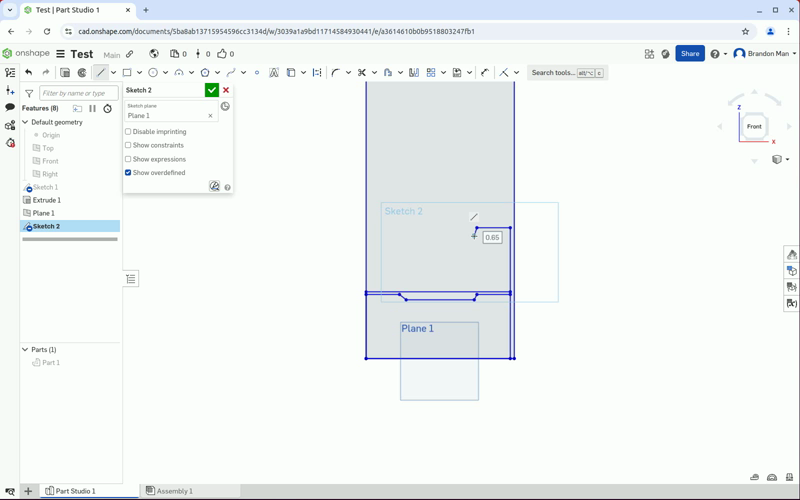
scroll(-6)
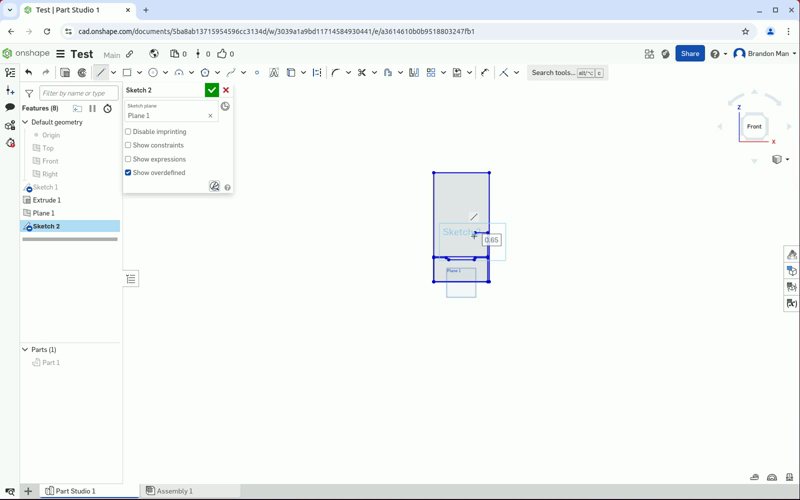
key_up(shift)
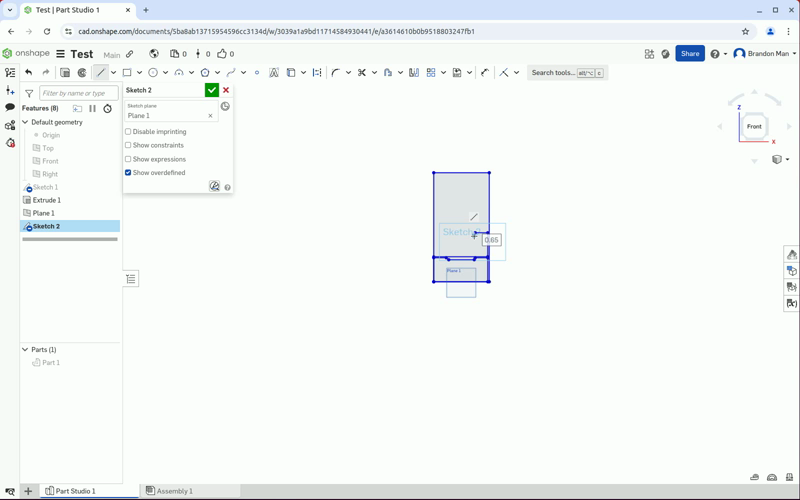
key_down(shift)
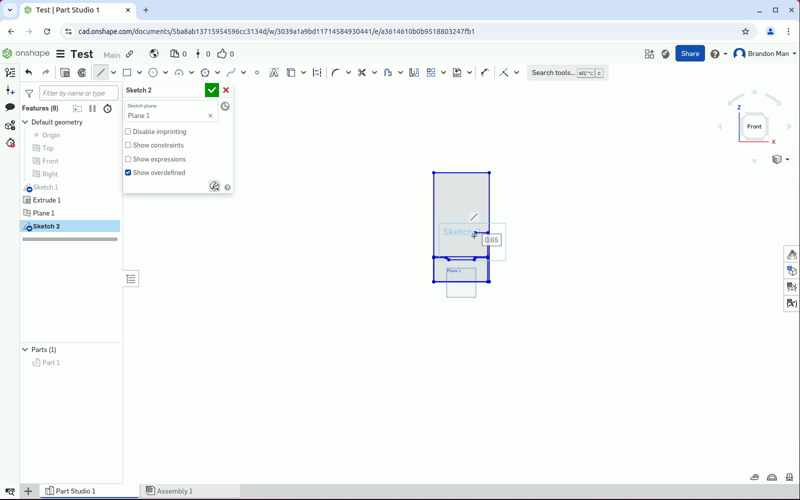
mouse_move(504, 235)
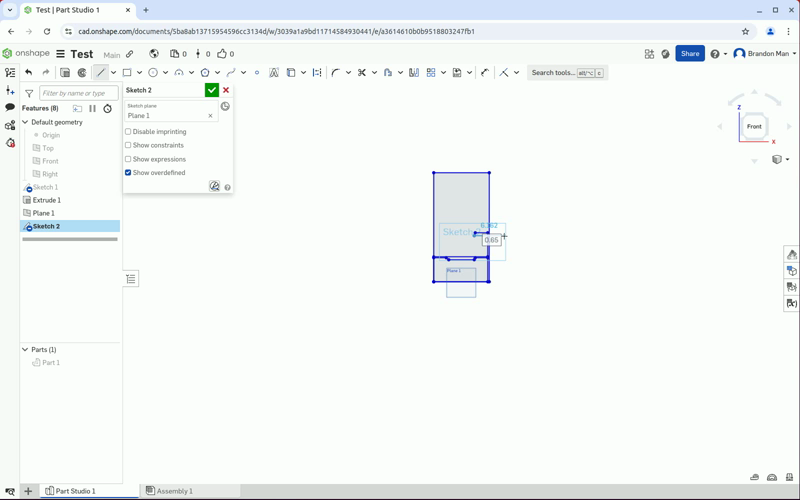
mouse_move(448, 235)
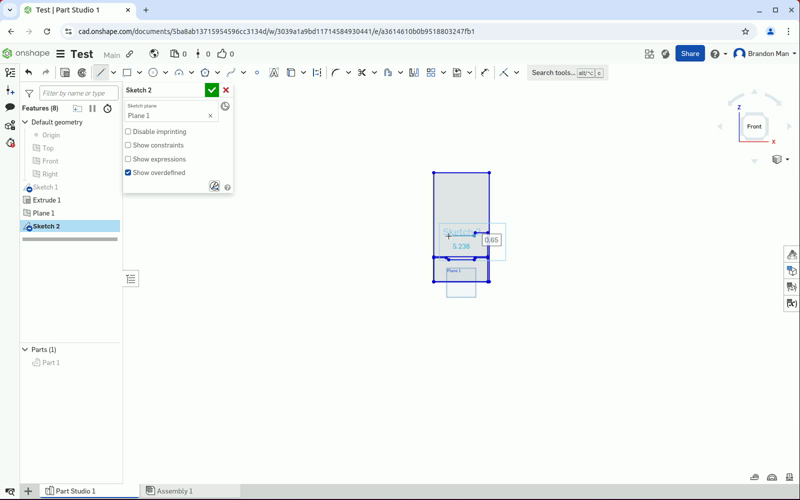
click(448, 235)
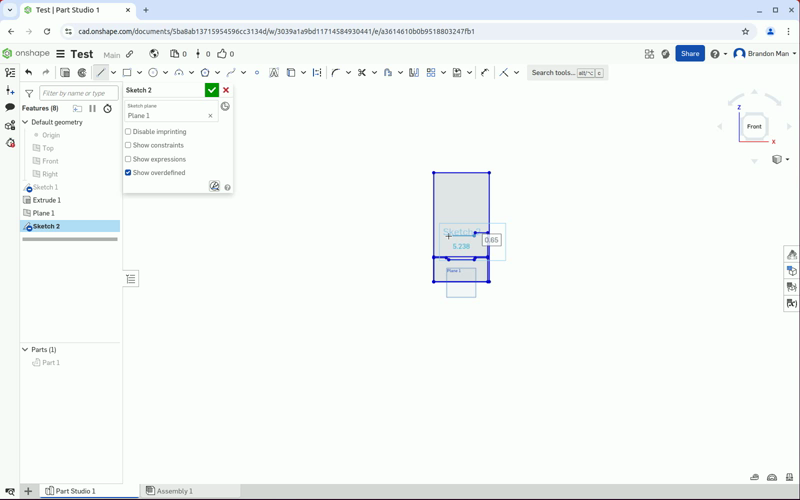
key_up(shift)
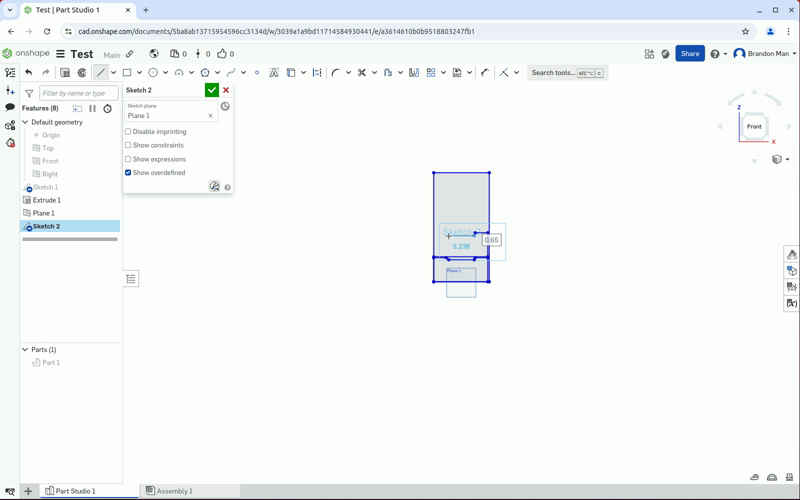
key_down(shift)
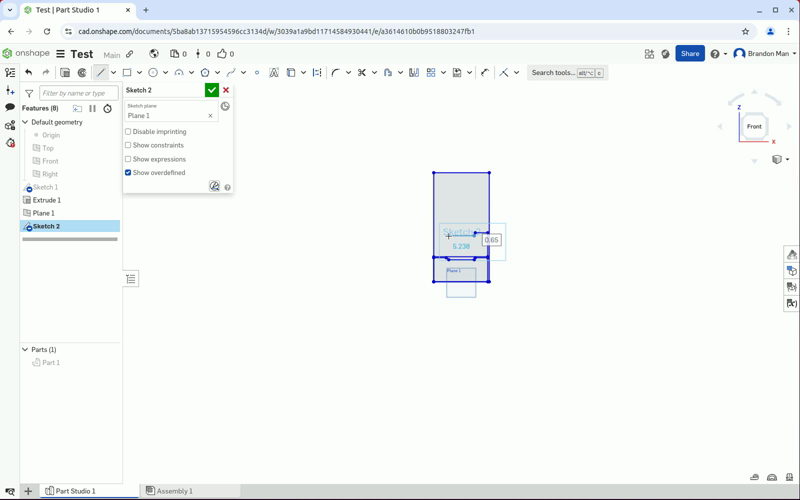
mouse_move(478, 235)
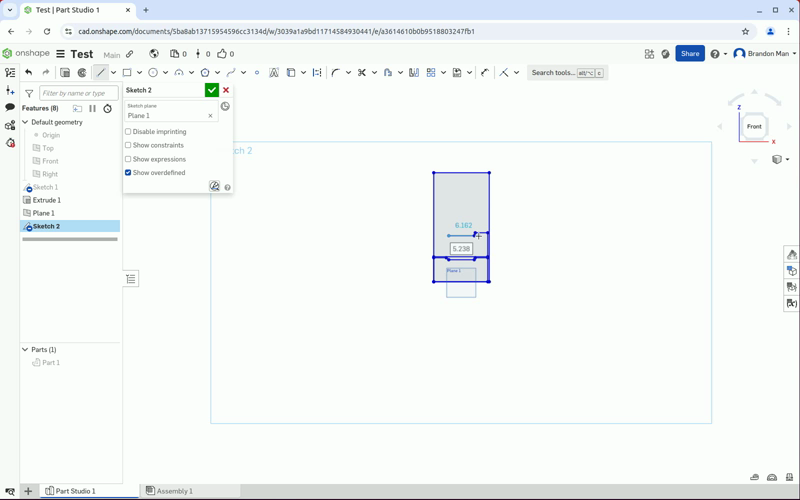
mouse_move(446, 232)
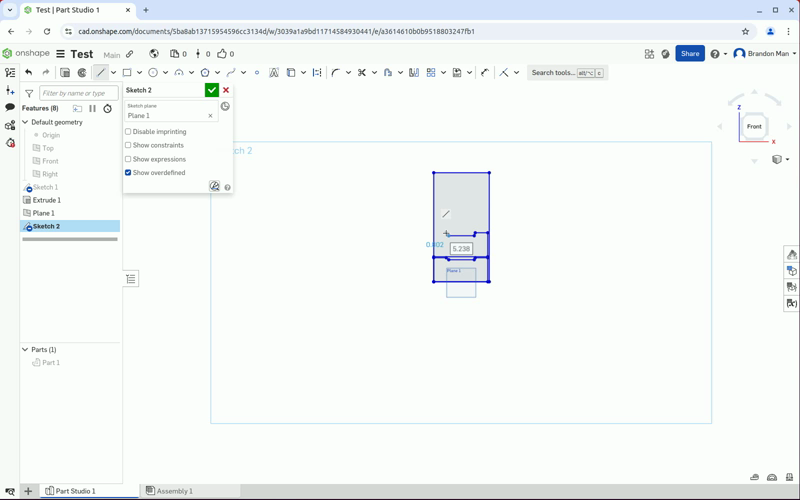
scroll(6)
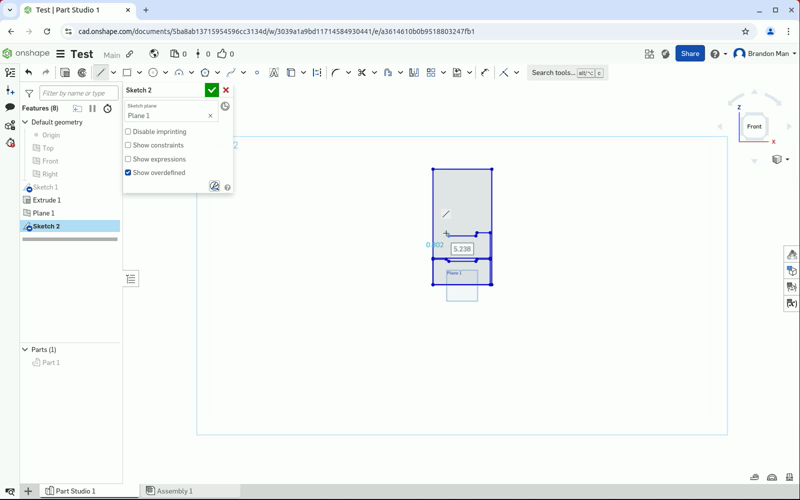
scroll(6)
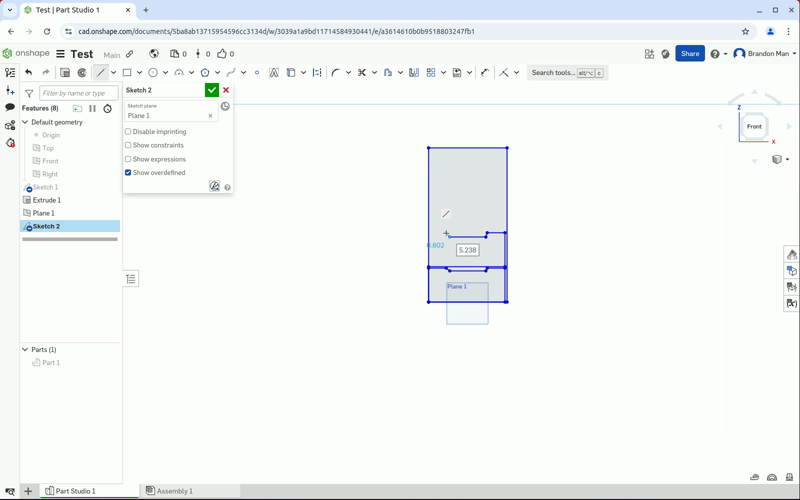
scroll(6)
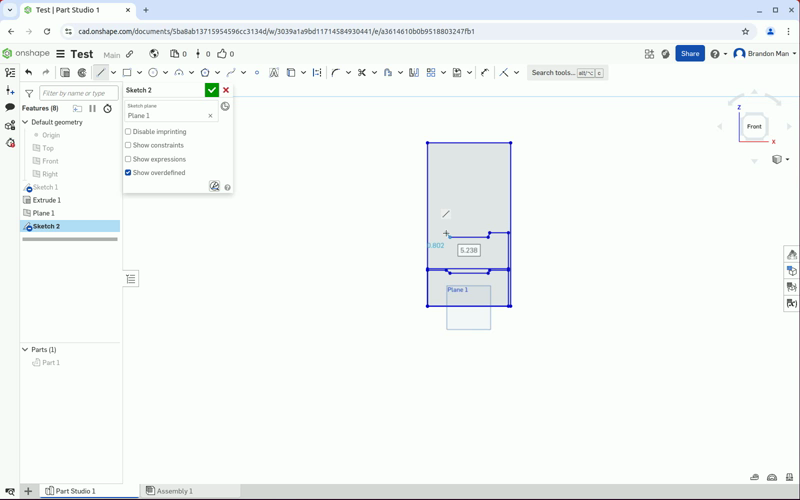
scroll(6)
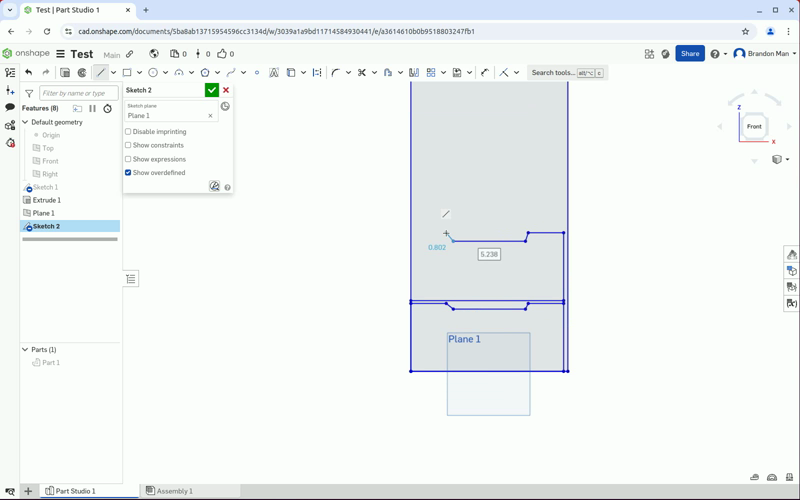
scroll(6)
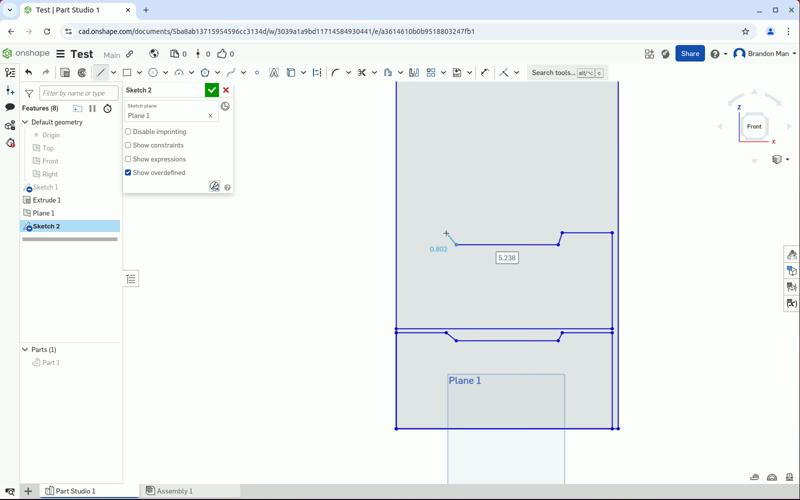
scroll(6)
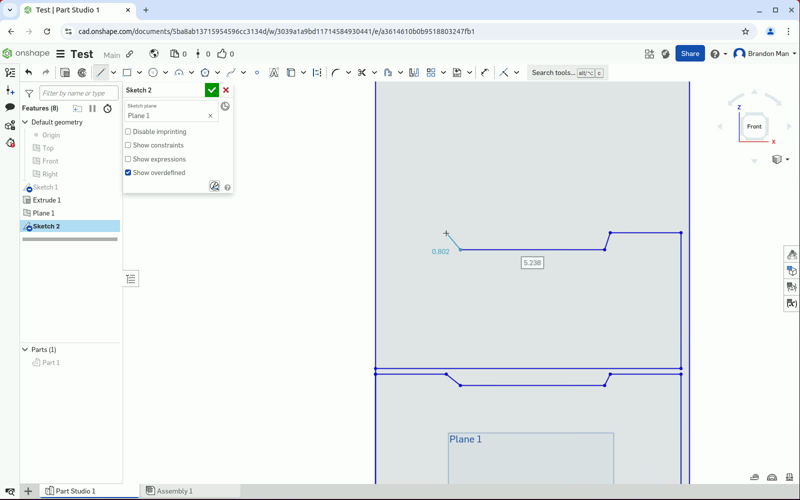
scroll(6)
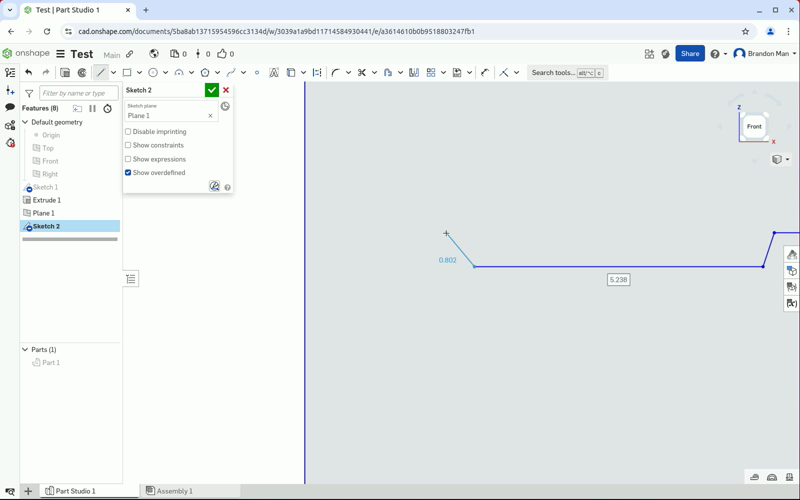
click(446, 232)
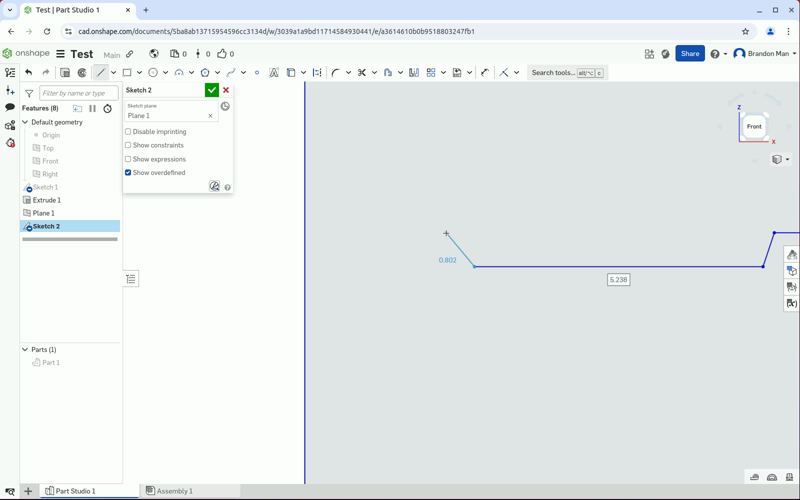
scroll(-6)
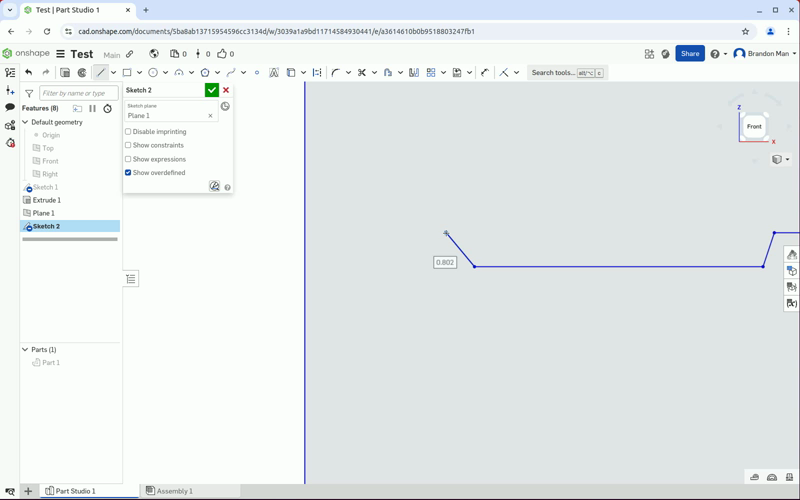
scroll(-6)
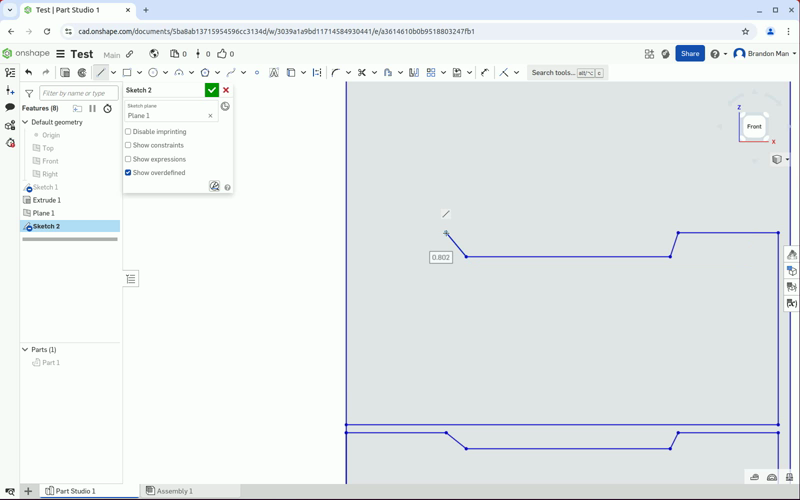
scroll(-6)
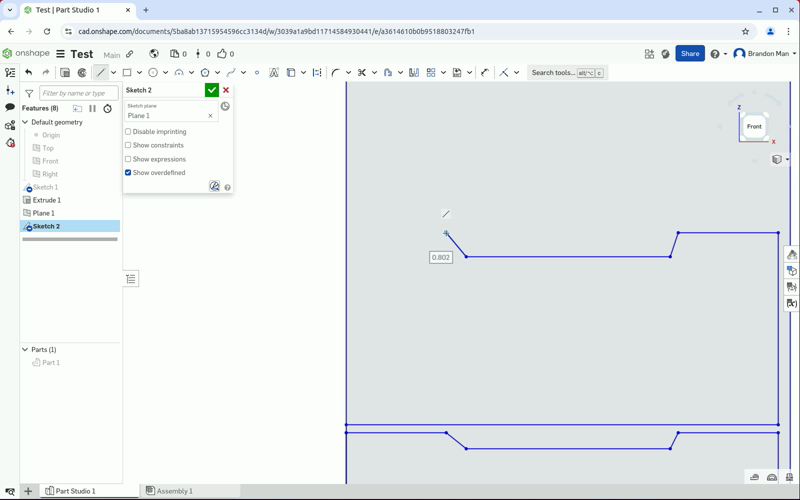
scroll(-6)
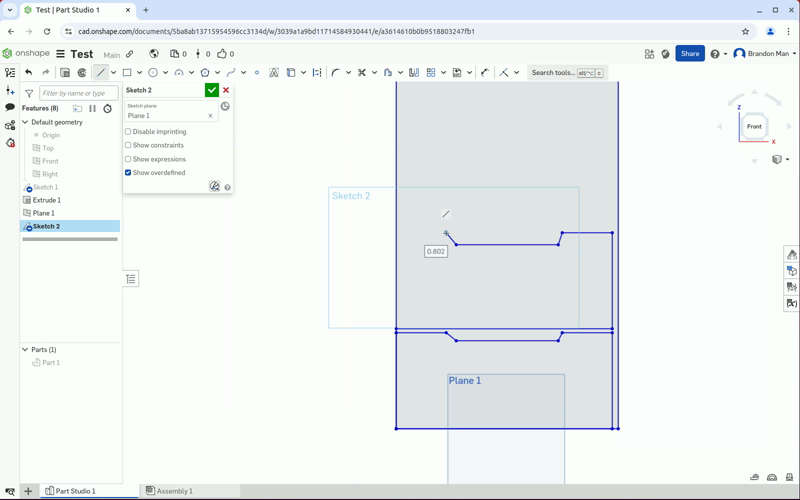
scroll(-6)
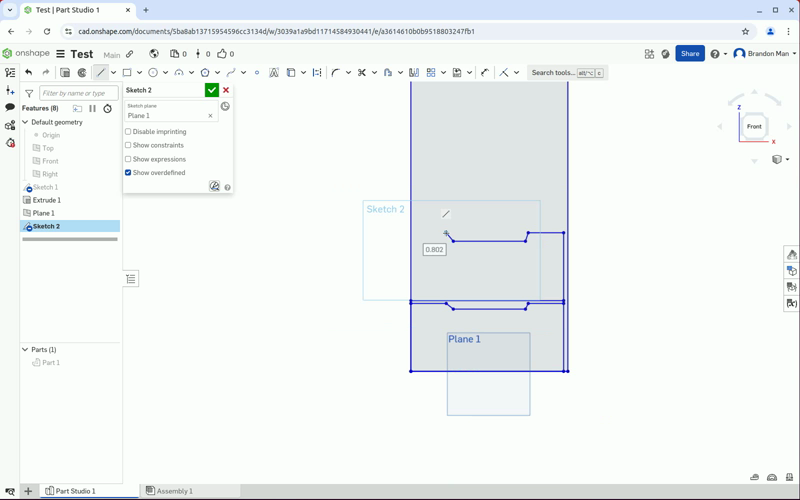
scroll(-6)
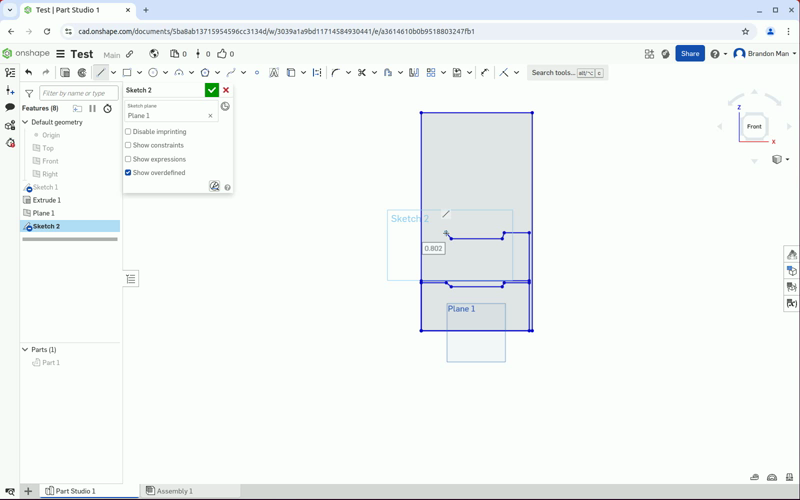
scroll(-6)
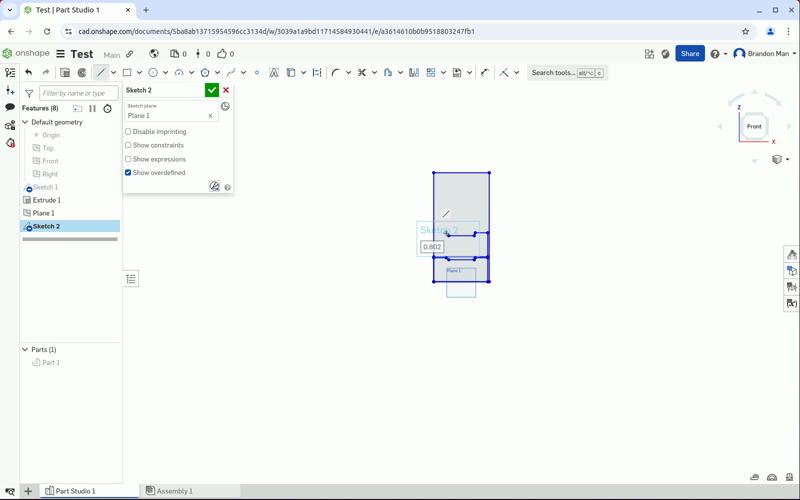
key_up(shift)
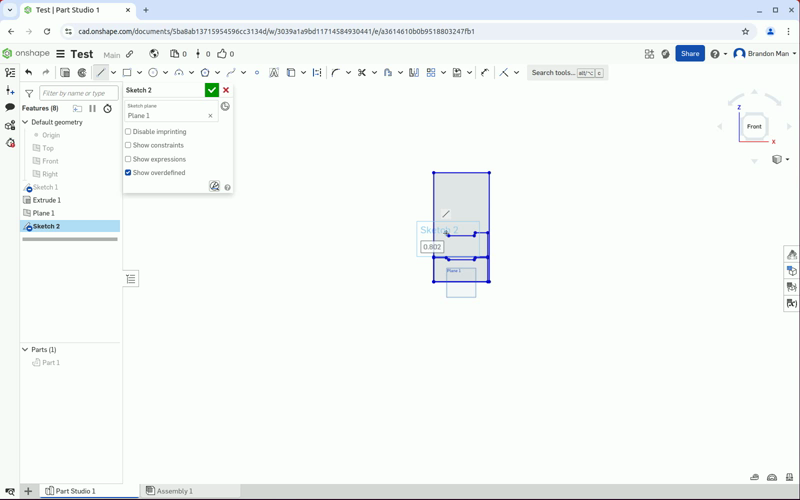
key_down(shift)
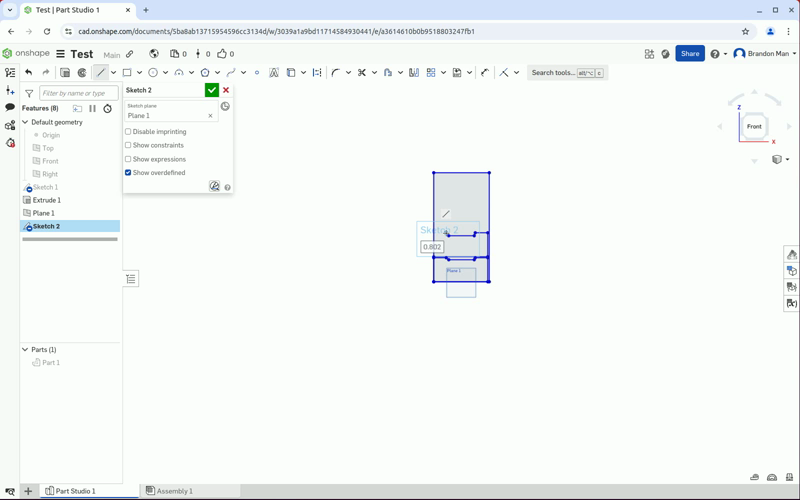
mouse_move(476, 232)
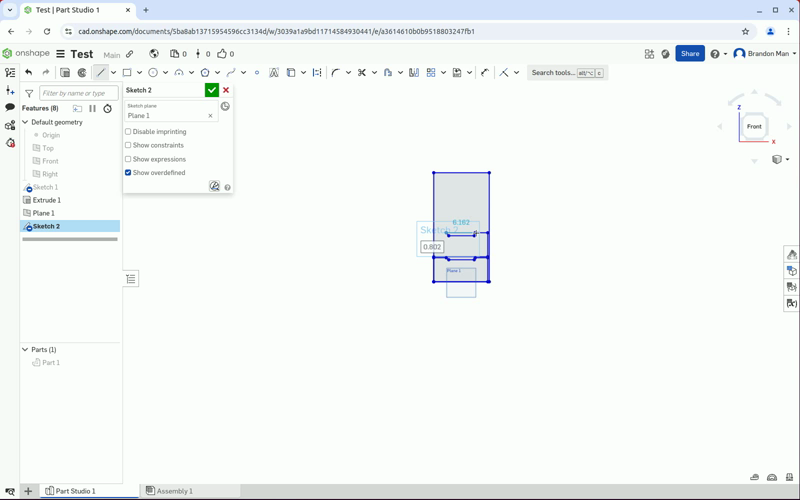
mouse_move(433, 232)
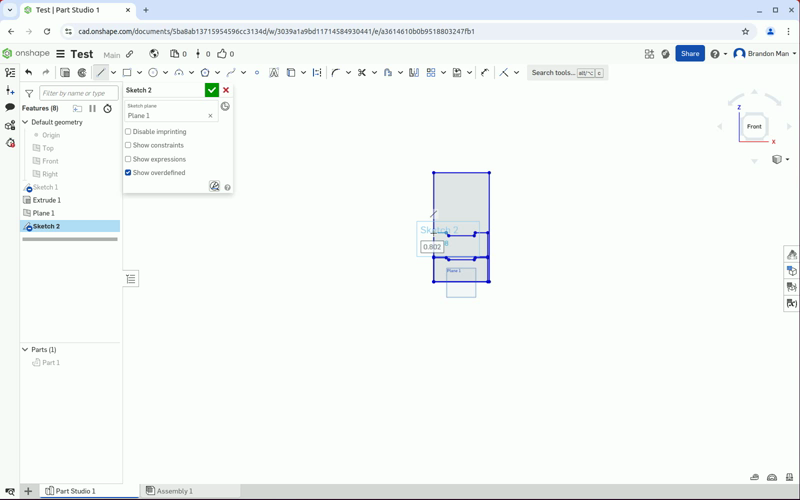
click(433, 232)
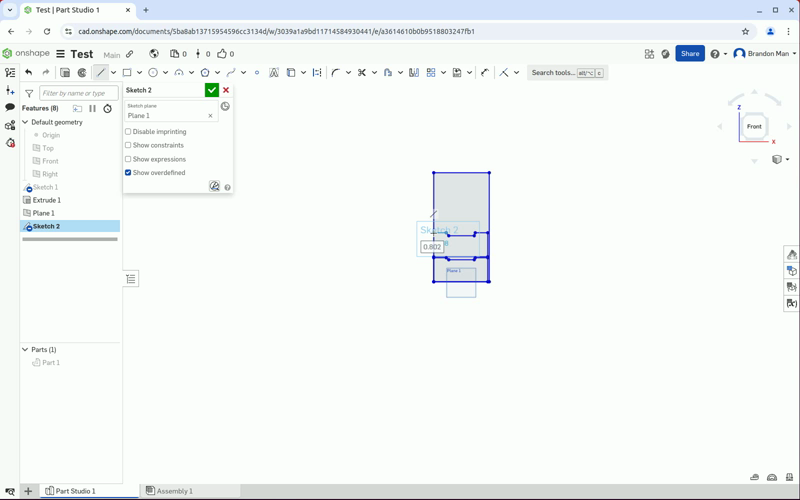
key_up(shift)
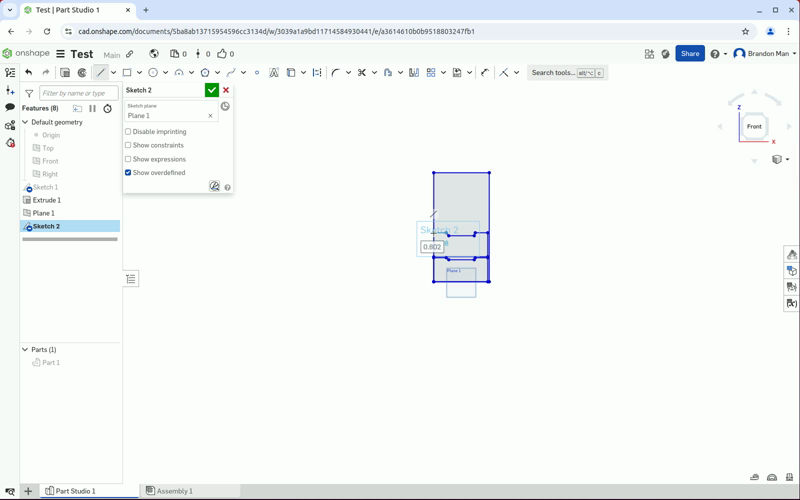
mouse_move(463, 232)
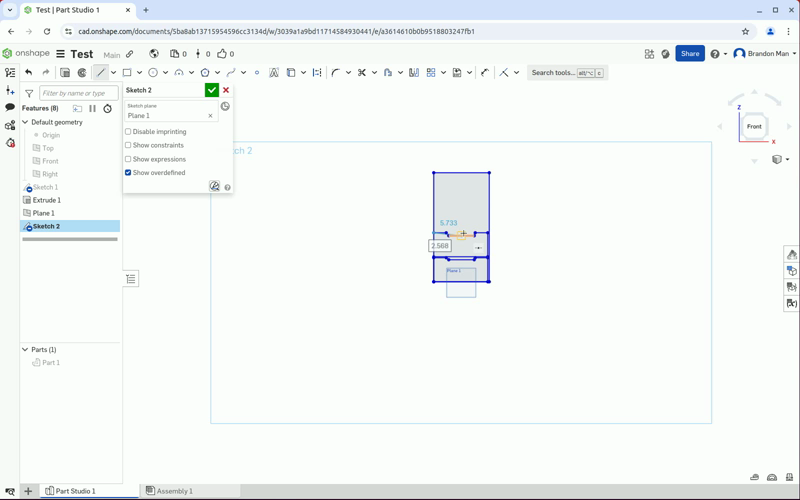
key_down(shift)
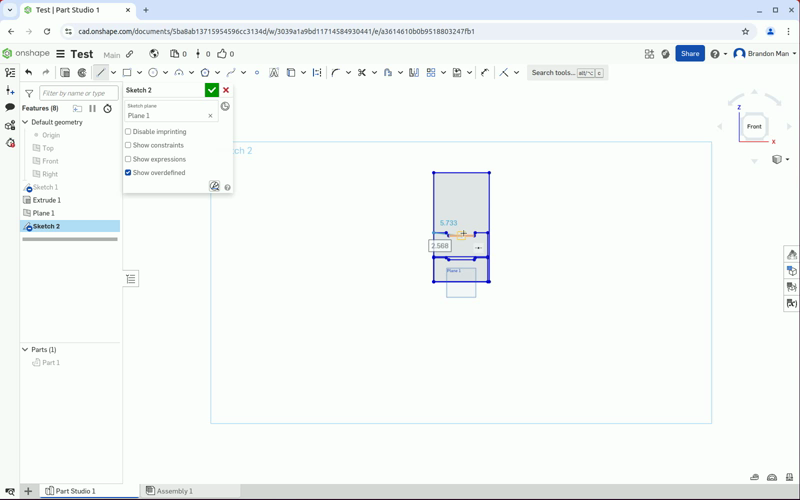
mouse_move(433, 256)
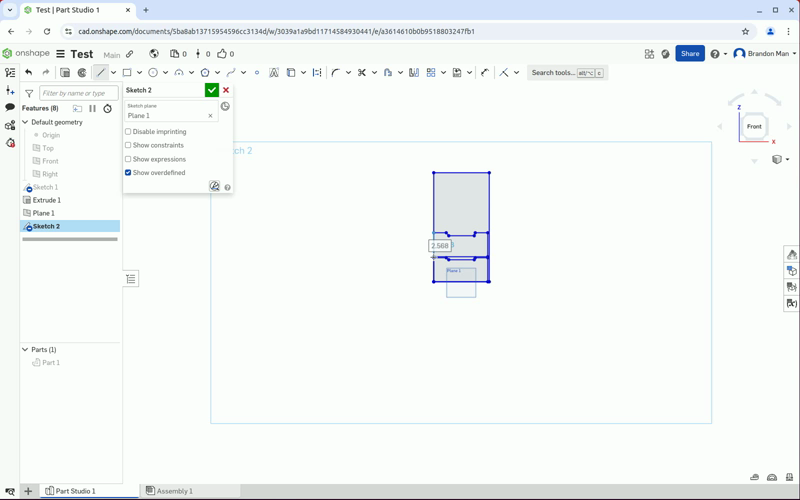
scroll(6)
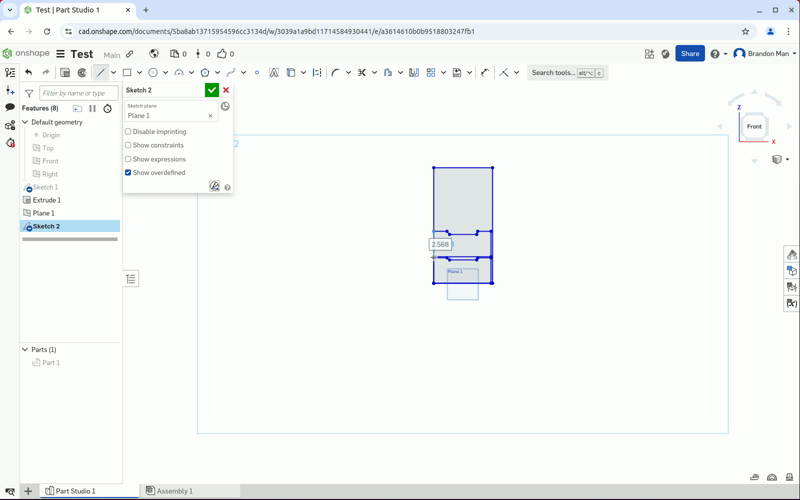
scroll(6)
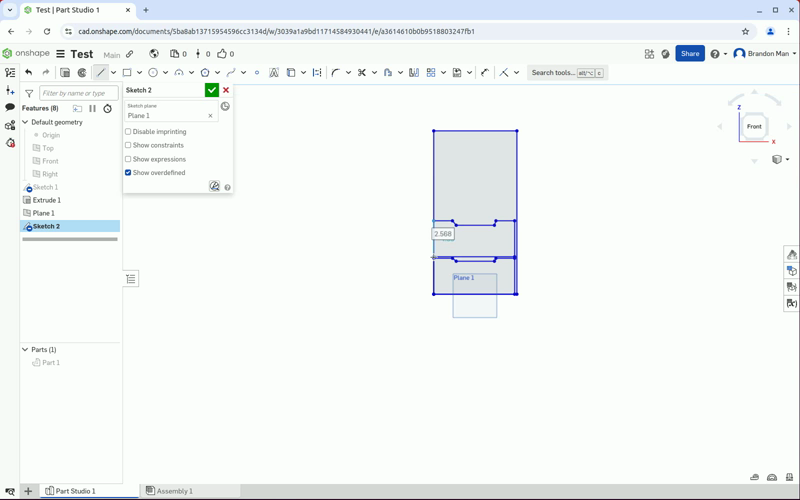
scroll(6)
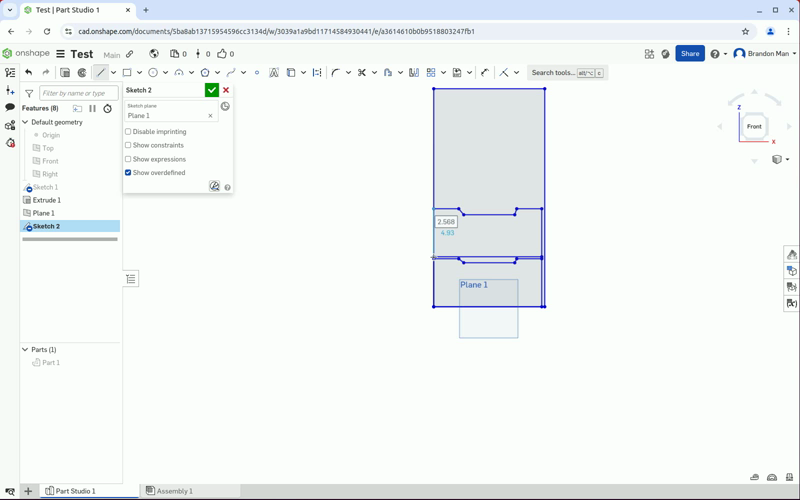
scroll(6)
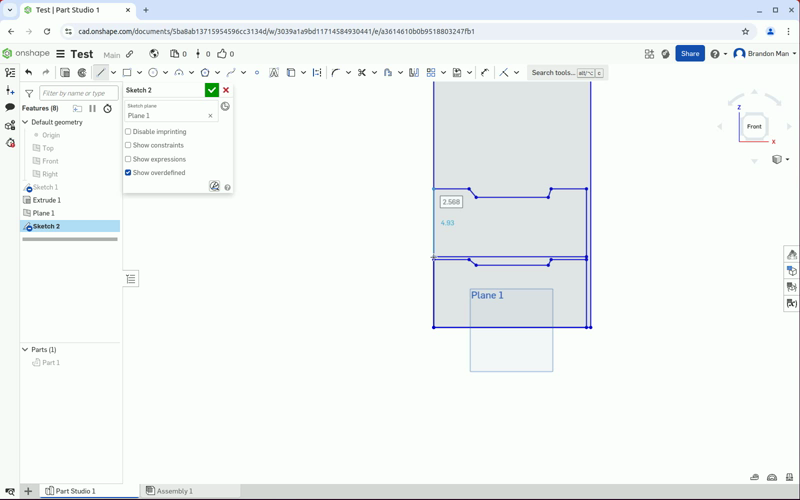
scroll(6)
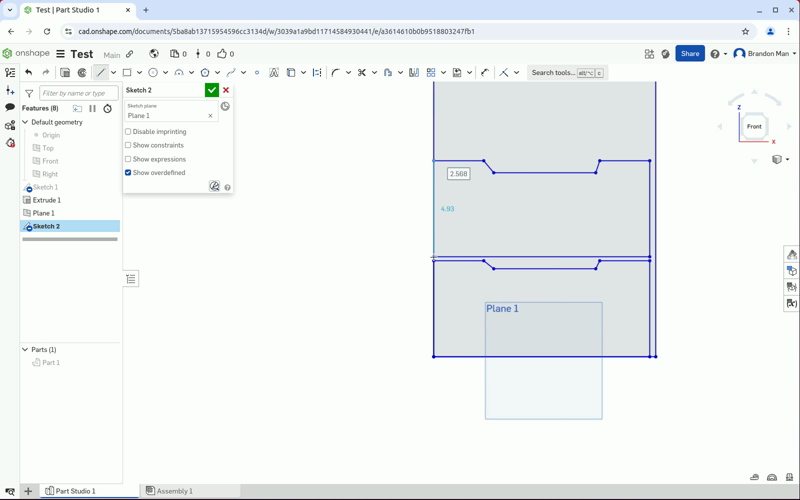
scroll(6)
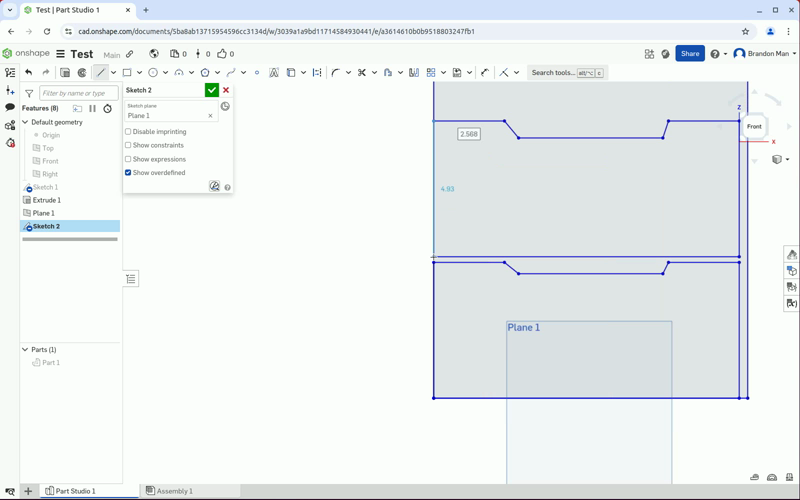
scroll(6)
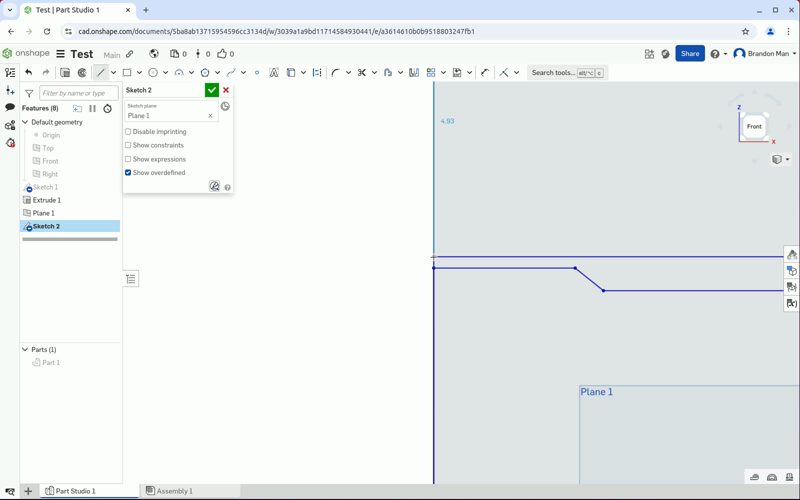
key_up(shift)
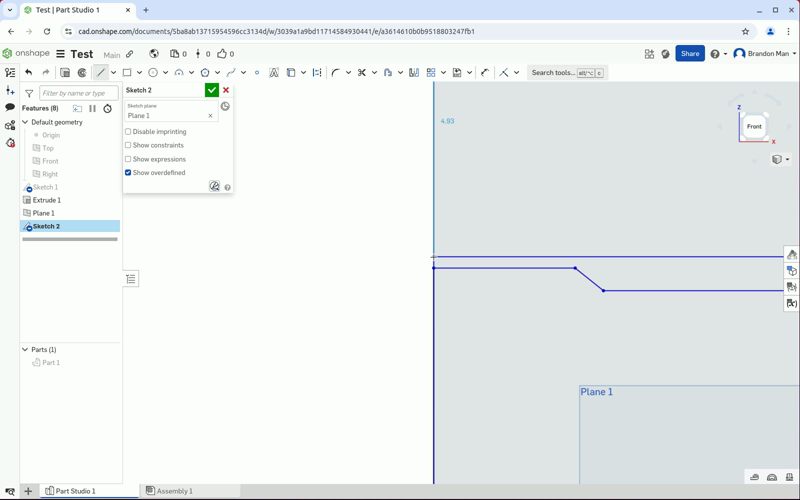
click(433, 256)
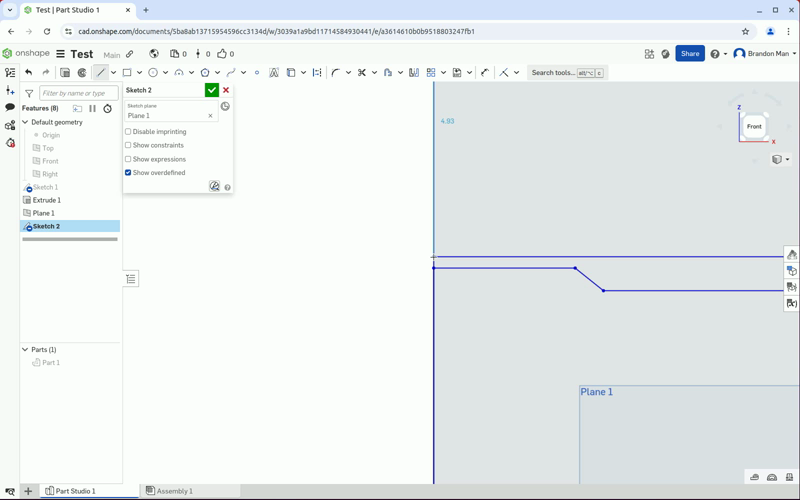
scroll(-6)
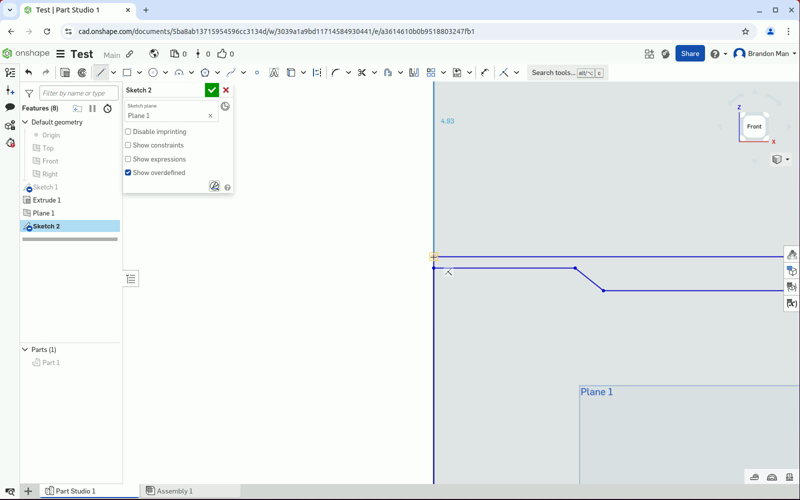
scroll(-6)
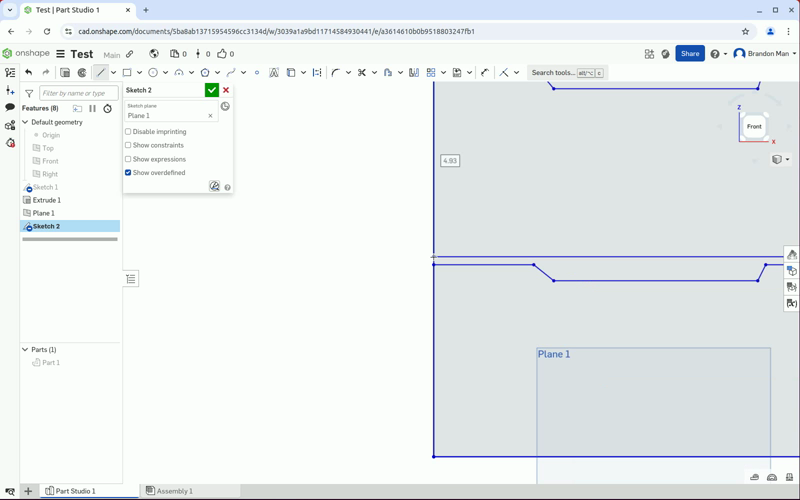
scroll(-6)
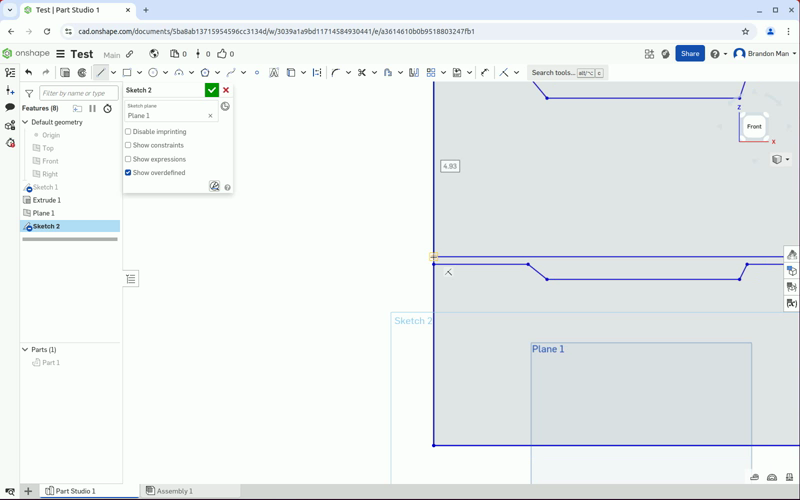
scroll(-6)
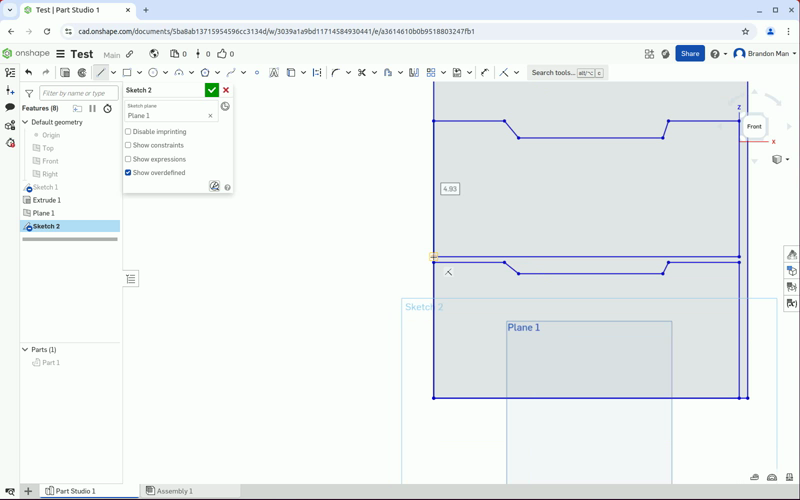
scroll(-6)
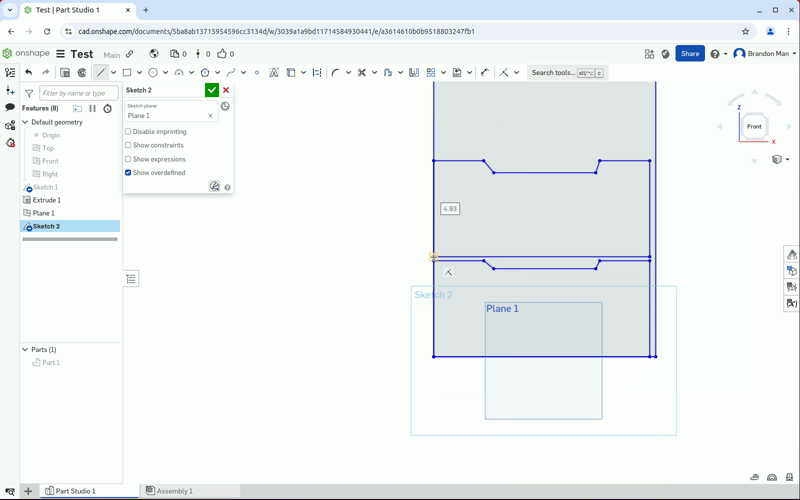
scroll(-6)
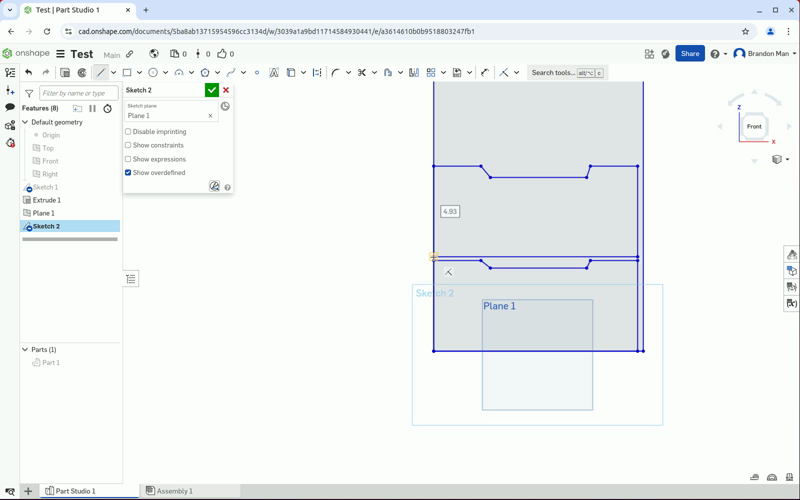
scroll(-6)
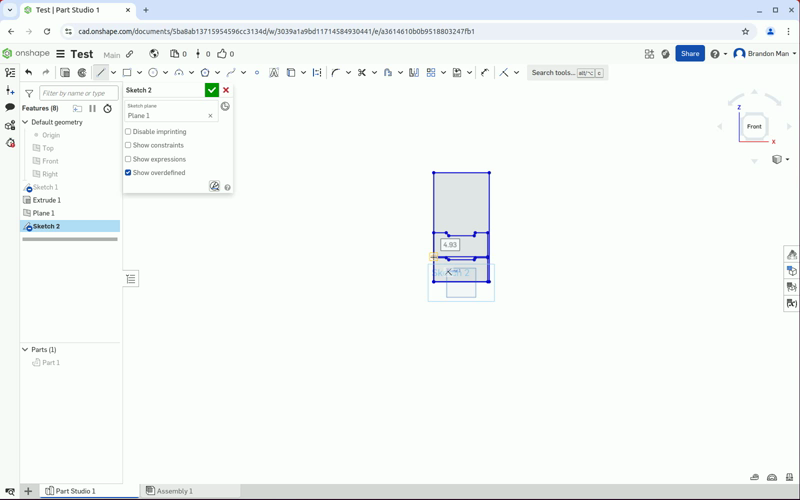
key(esc)
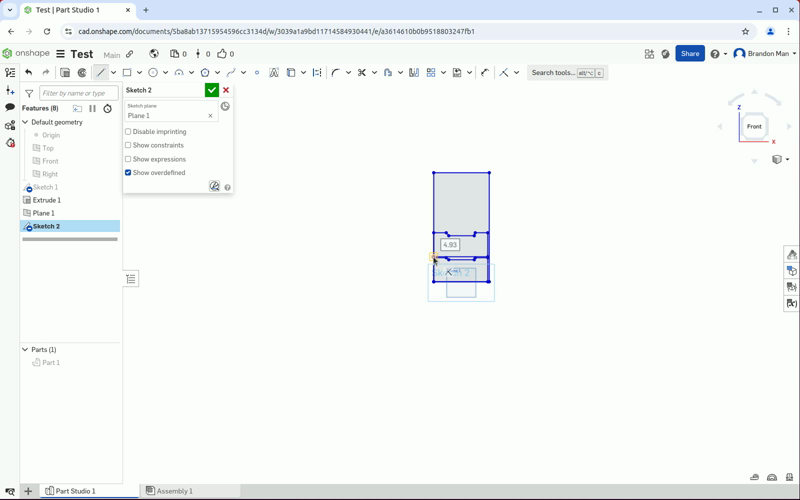
key(l)
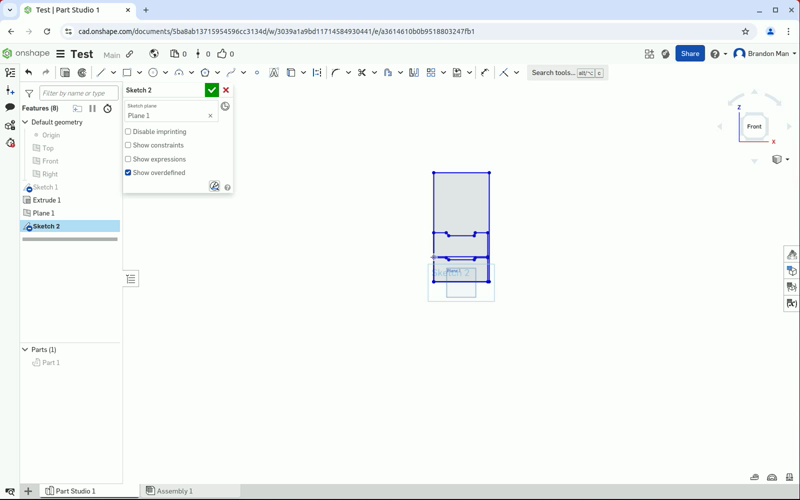
key_down(shift)
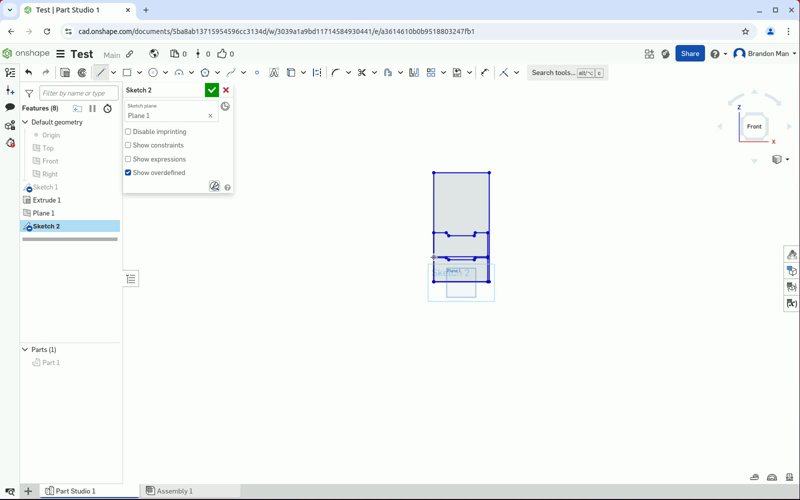
mouse_move(433, 231)
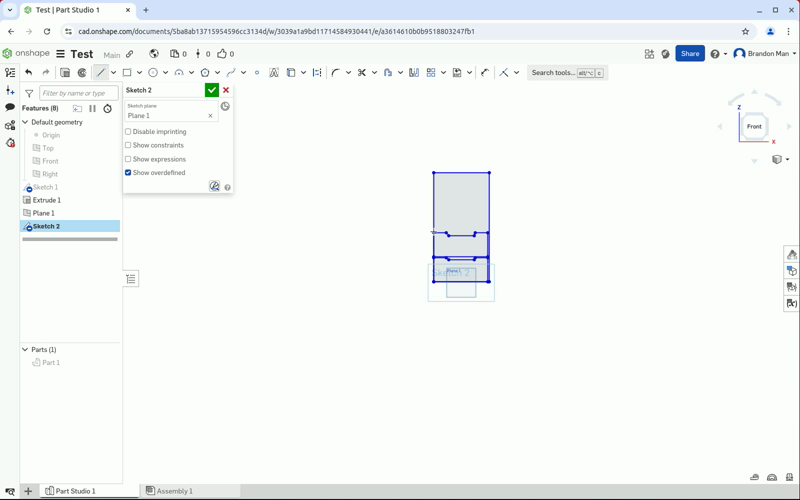
scroll(6)
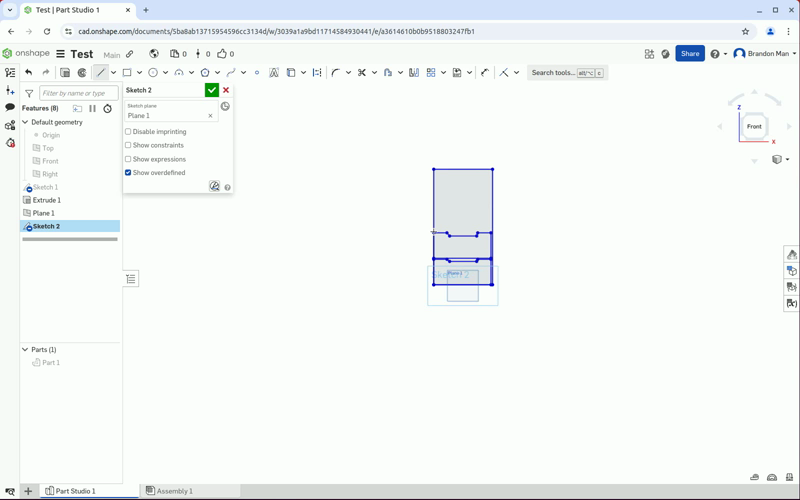
scroll(6)
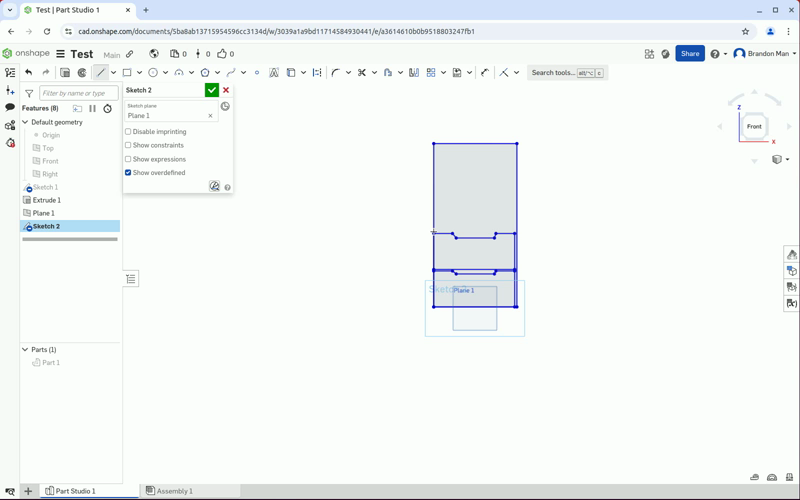
scroll(6)
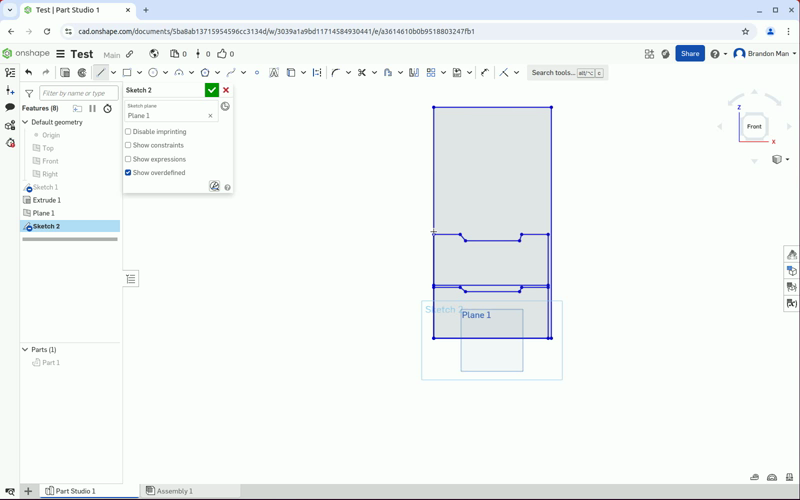
scroll(6)
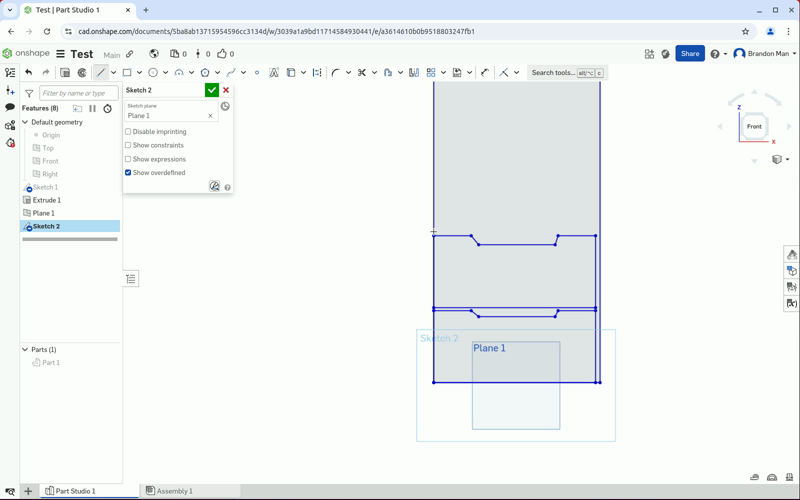
scroll(6)
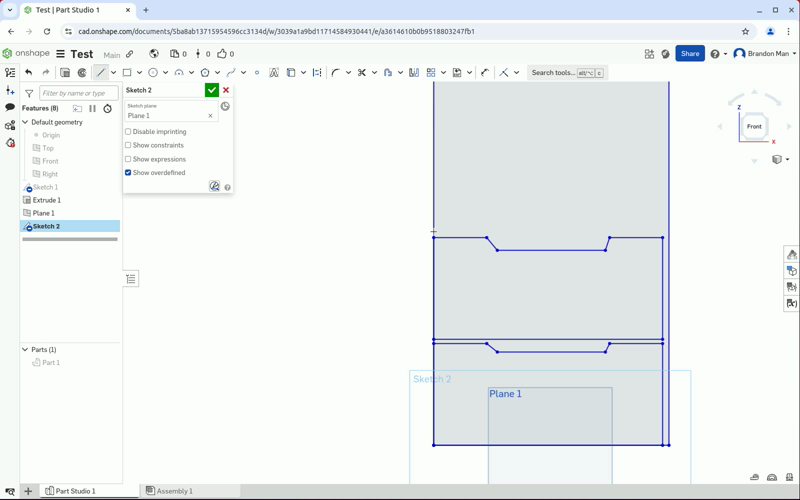
scroll(6)
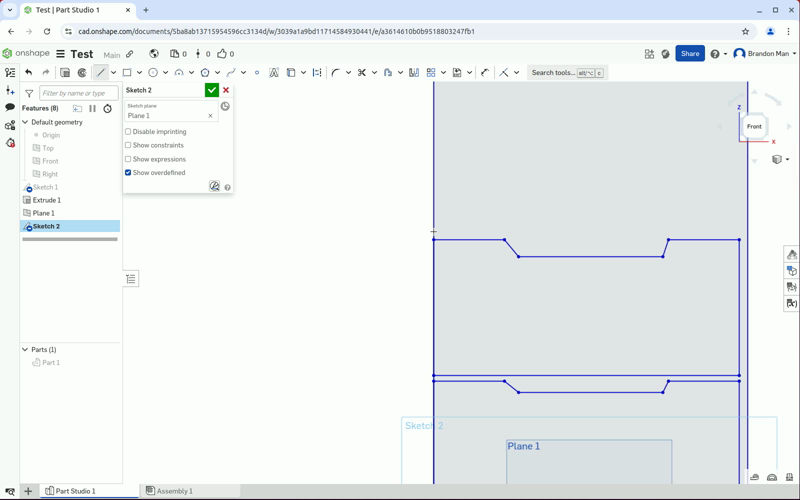
scroll(6)
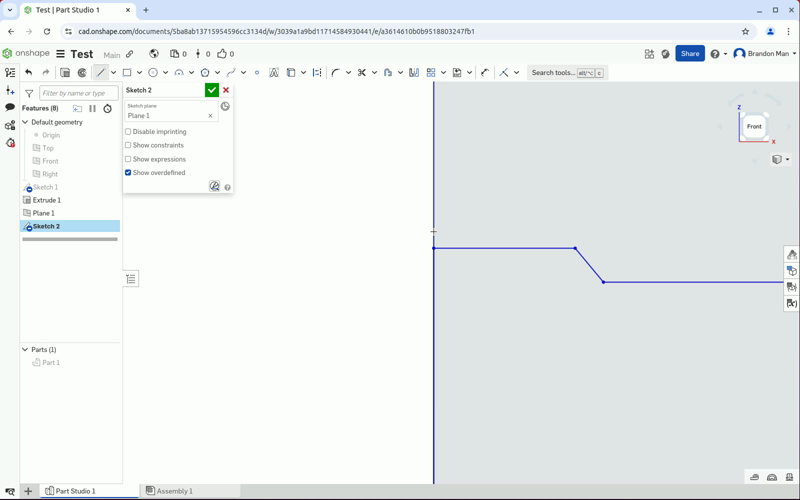
click(433, 231)
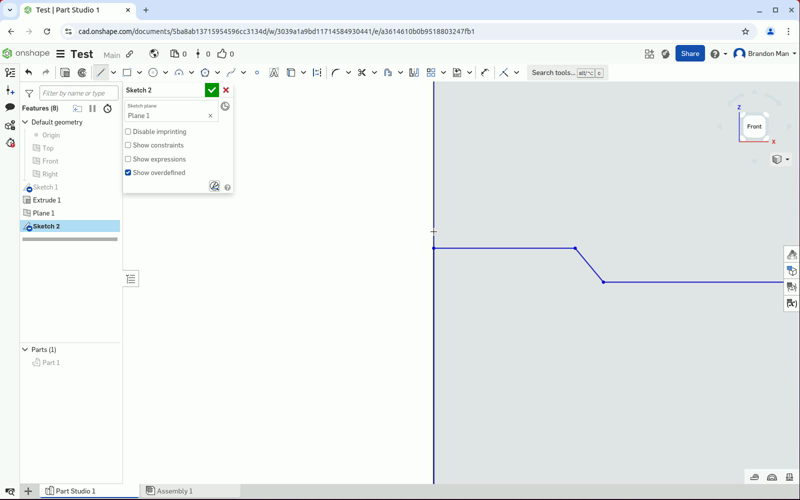
scroll(-6)
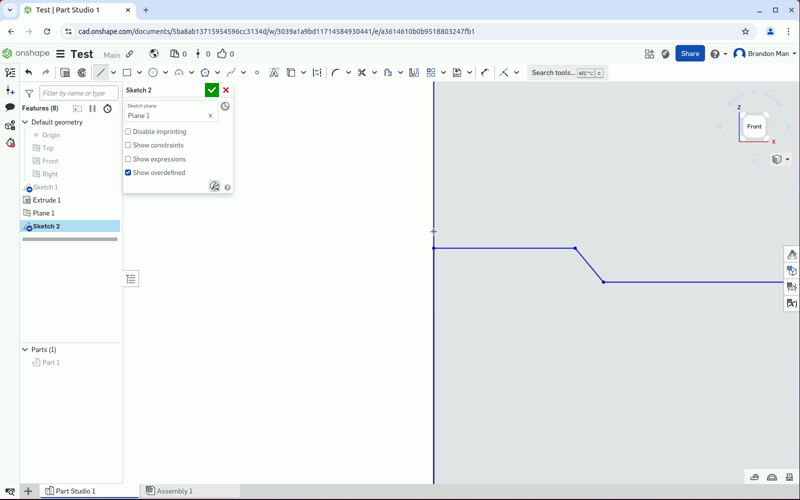
scroll(-6)
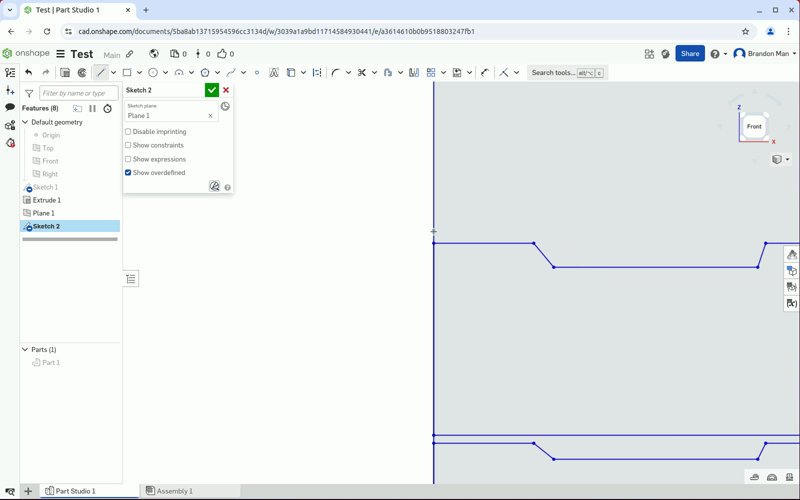
scroll(-6)
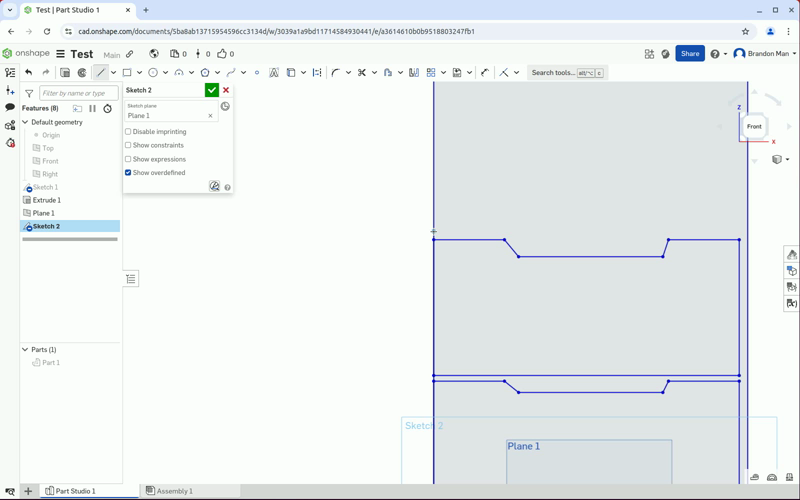
scroll(-6)
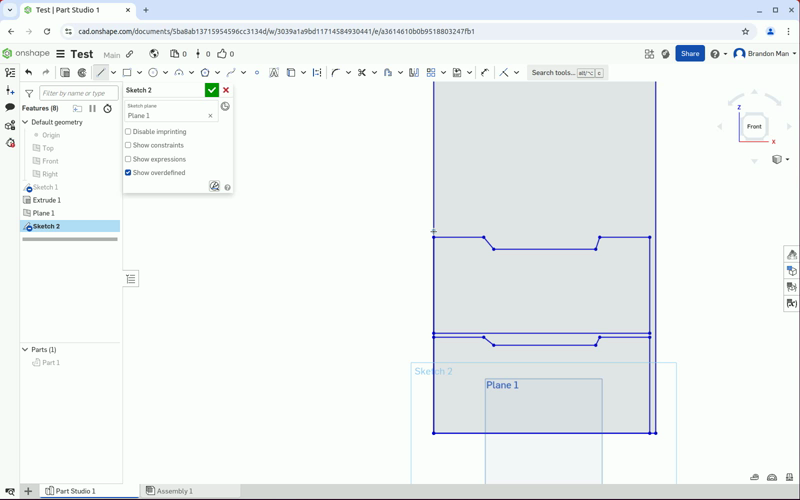
scroll(-6)
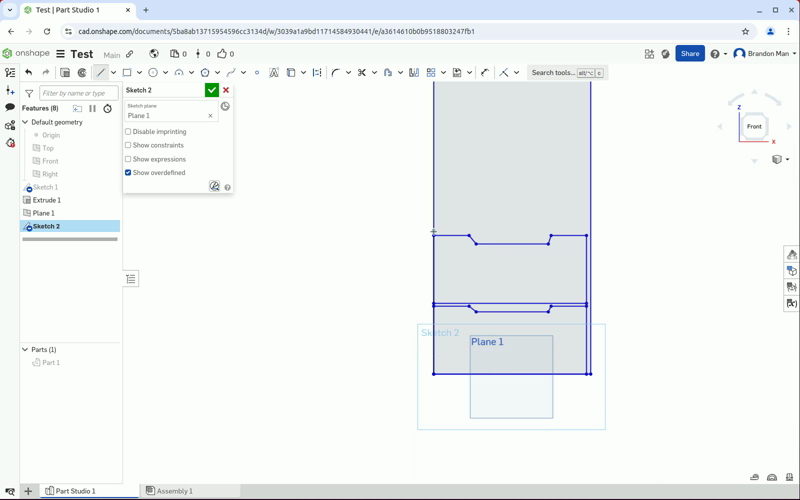
scroll(-6)
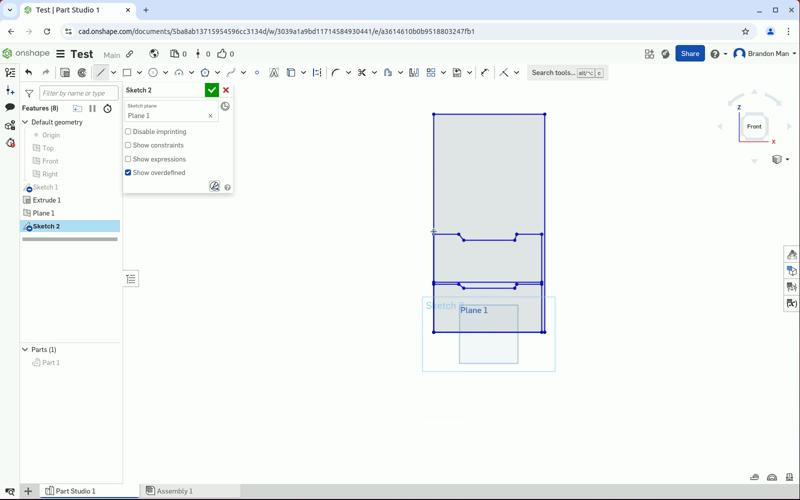
scroll(-6)
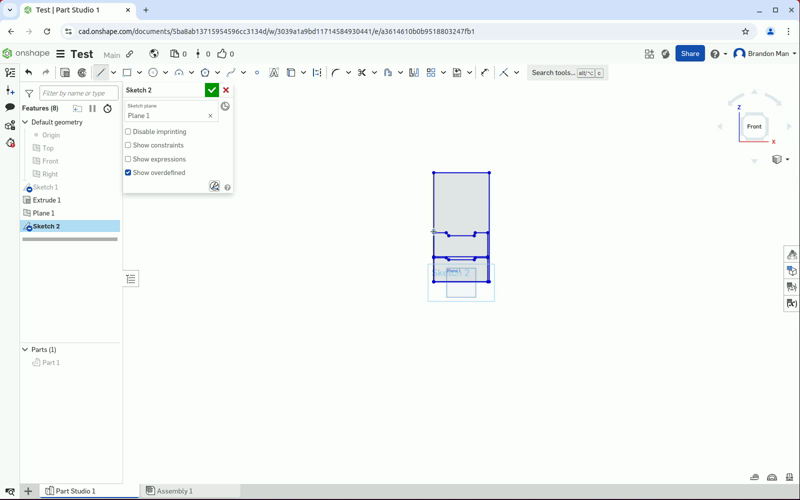
key_up(shift)
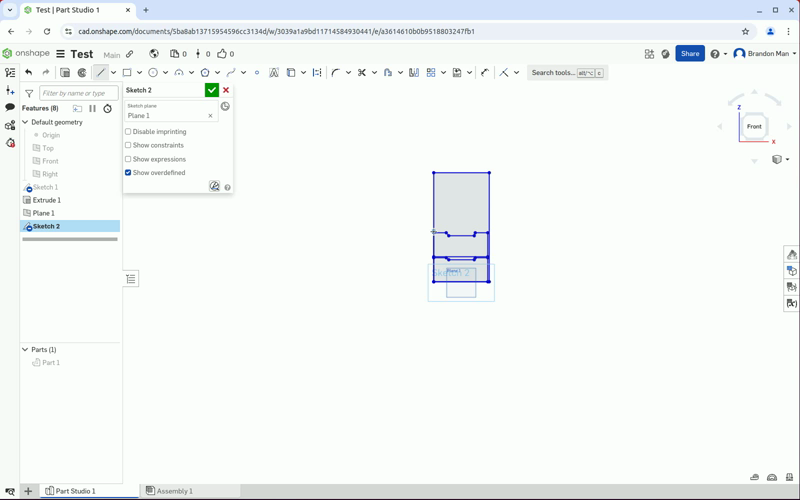
key_down(shift)
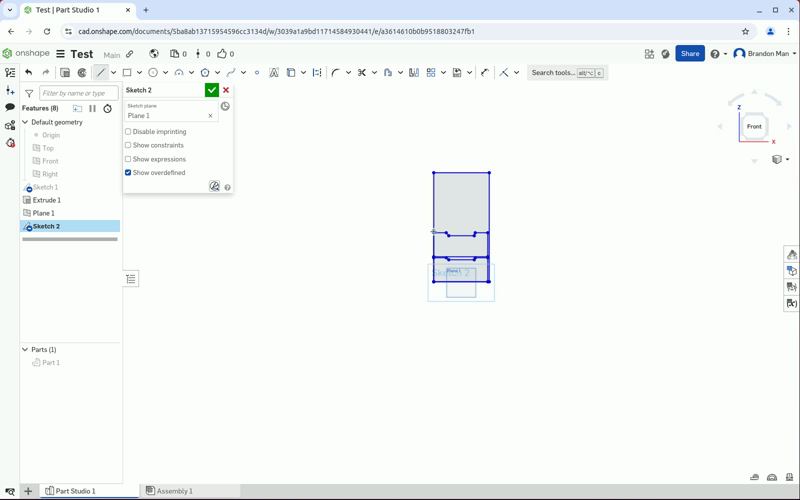
mouse_move(463, 231)
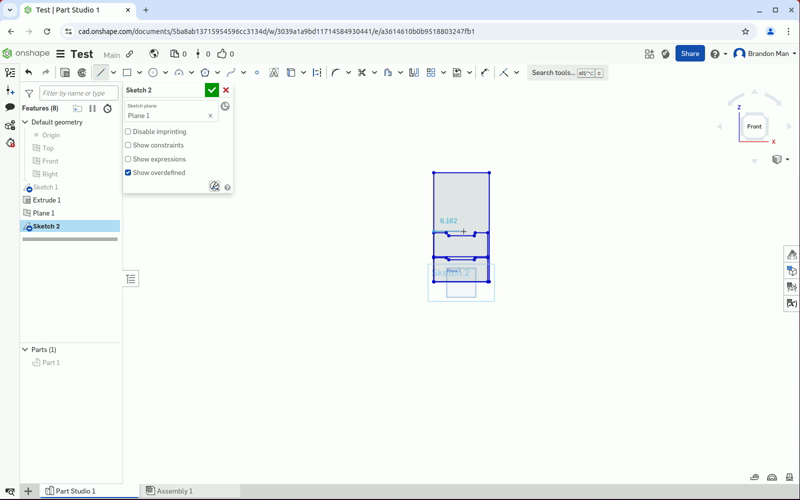
mouse_move(487, 231)
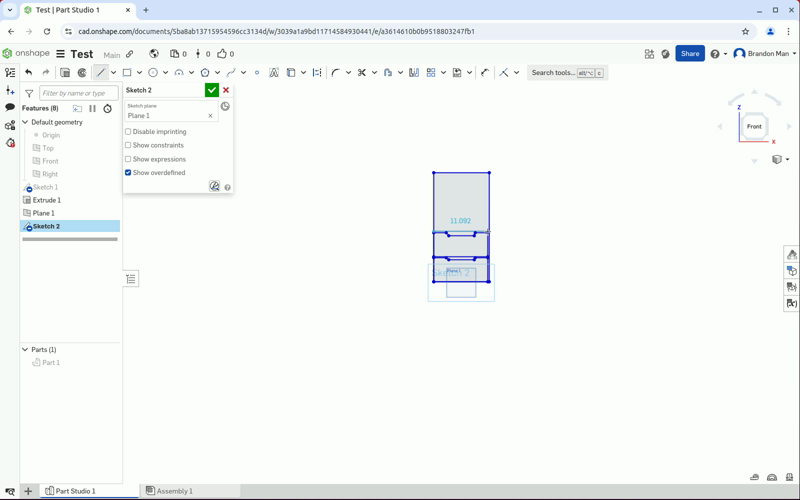
scroll(6)
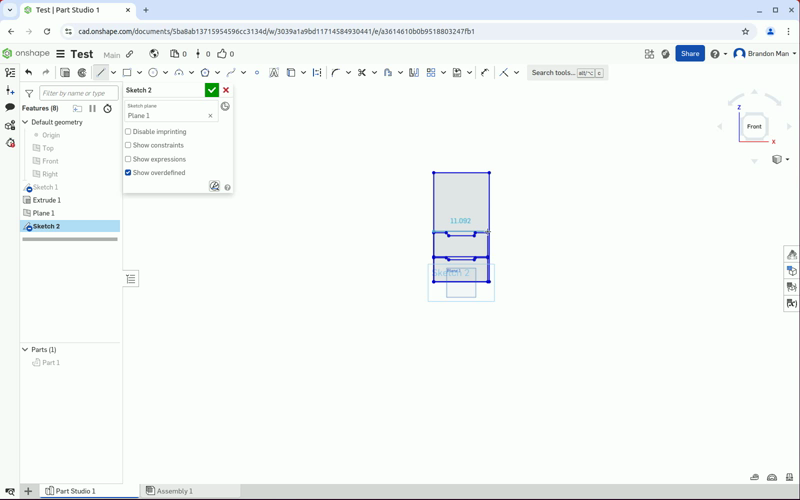
scroll(6)
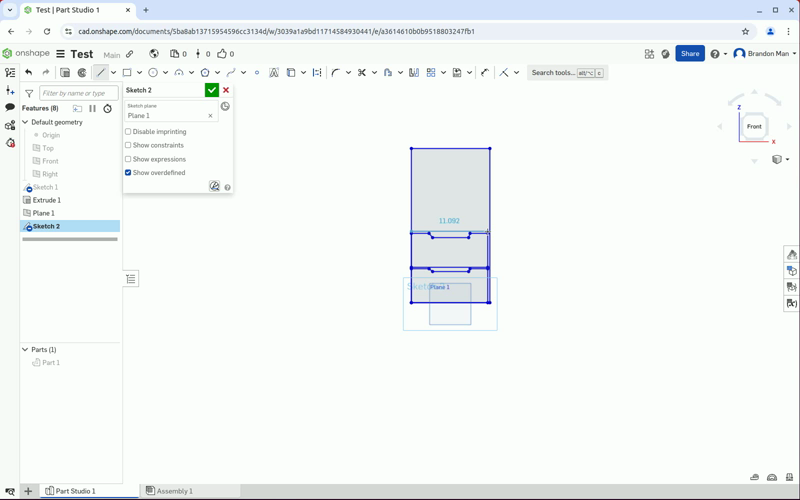
scroll(6)
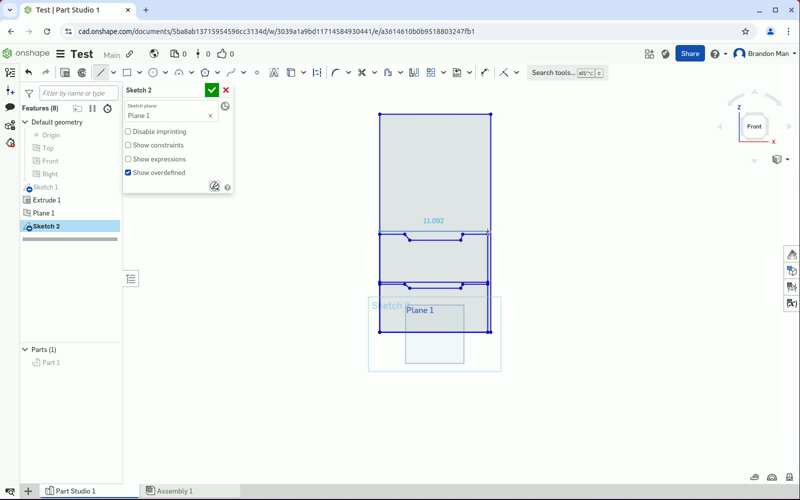
scroll(6)
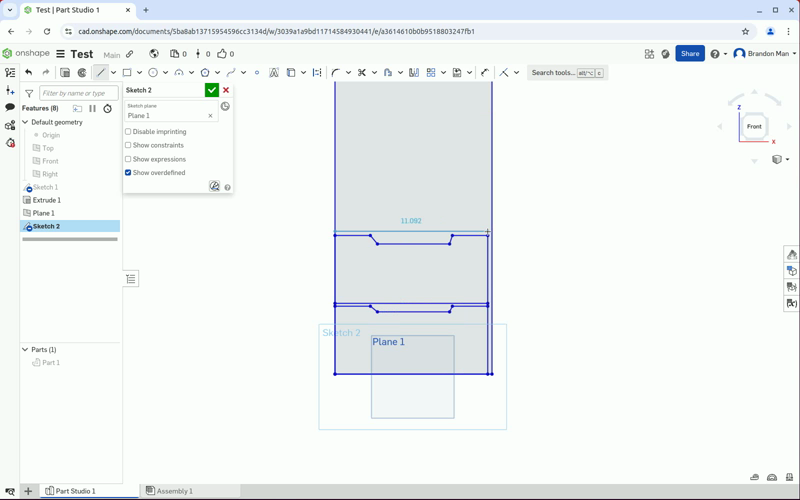
scroll(6)
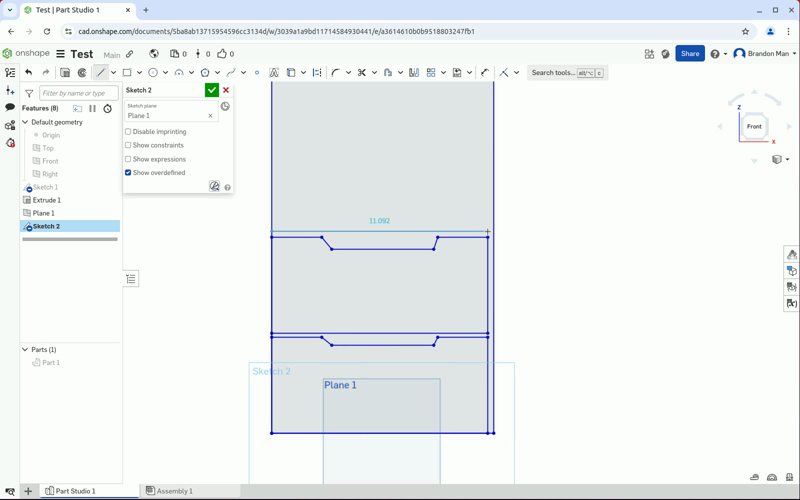
scroll(6)
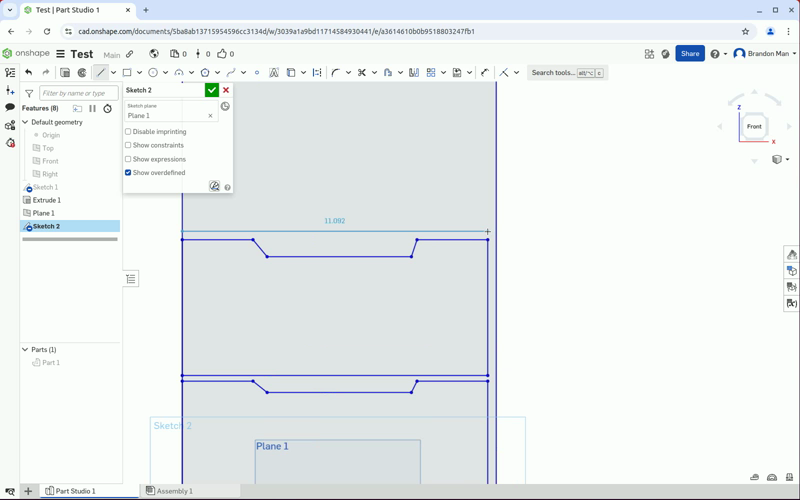
scroll(6)
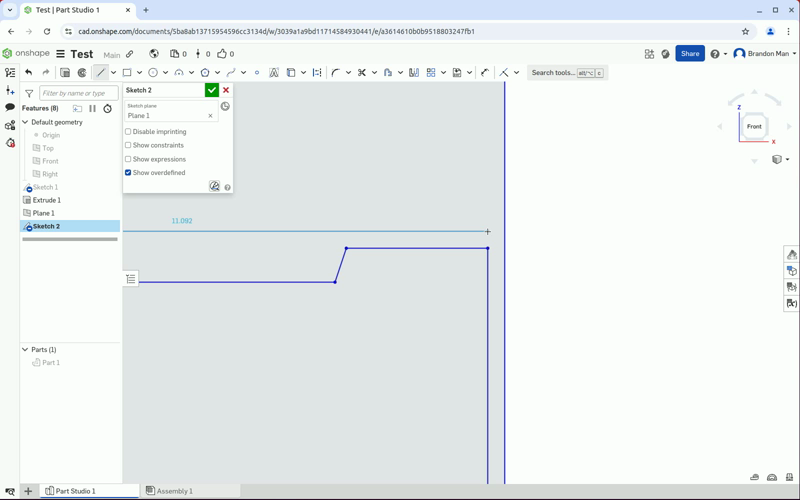
click(487, 231)
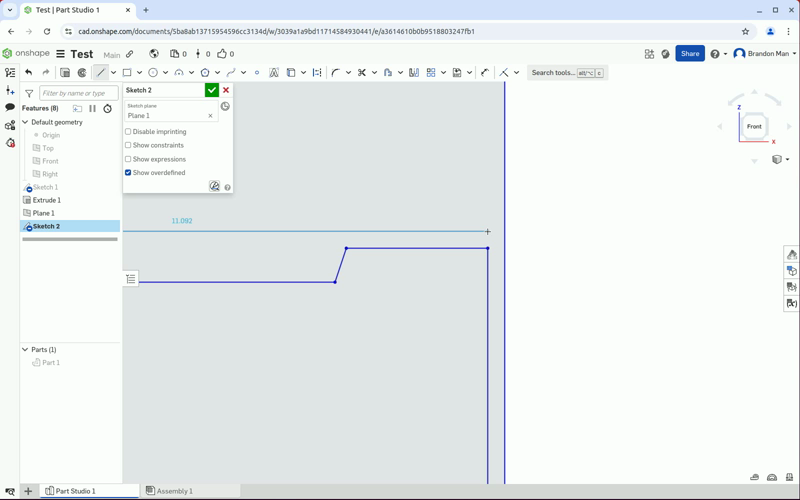
scroll(-6)
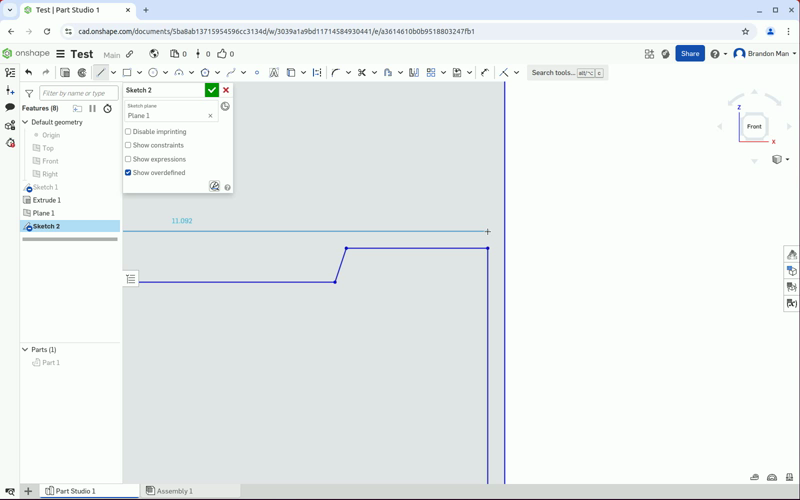
scroll(-6)
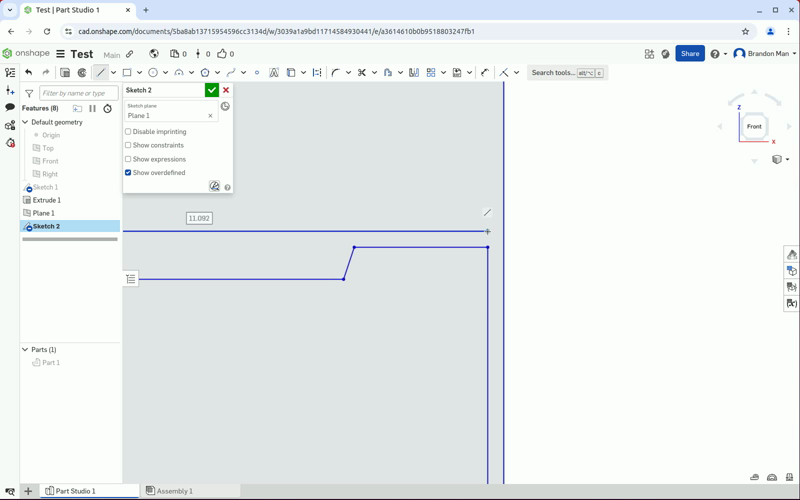
scroll(-6)
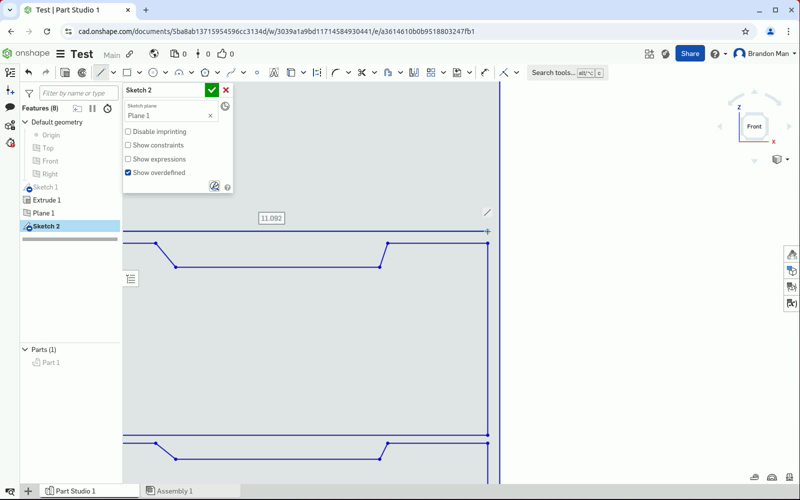
scroll(-6)
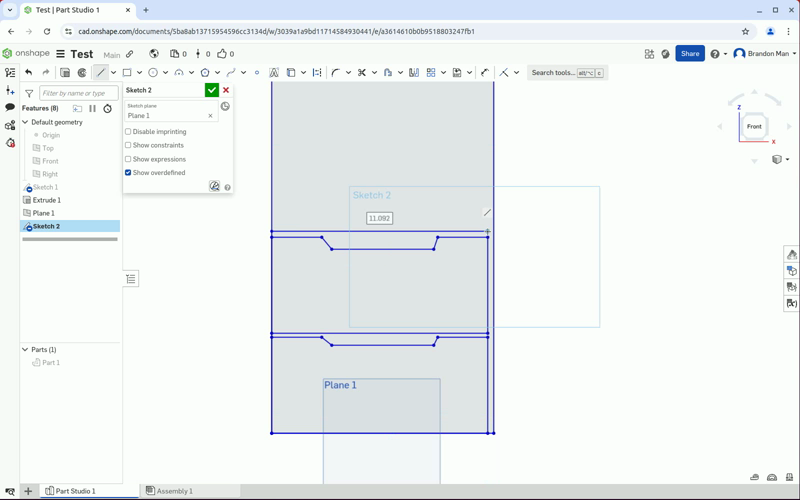
scroll(-6)
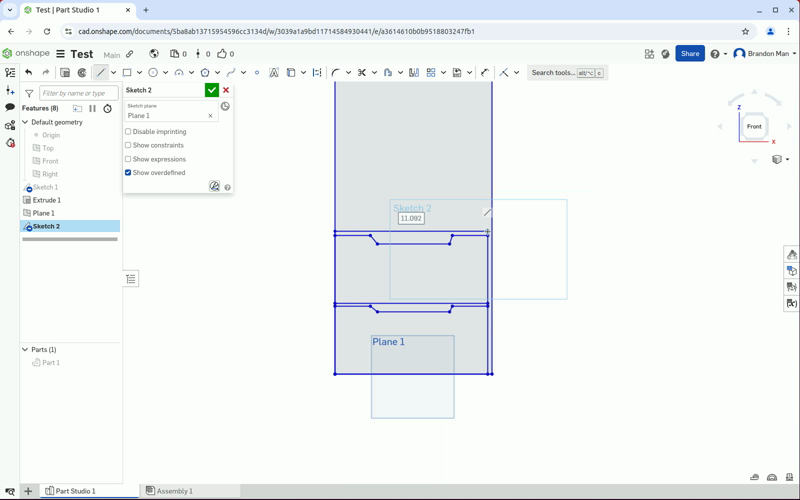
scroll(-6)
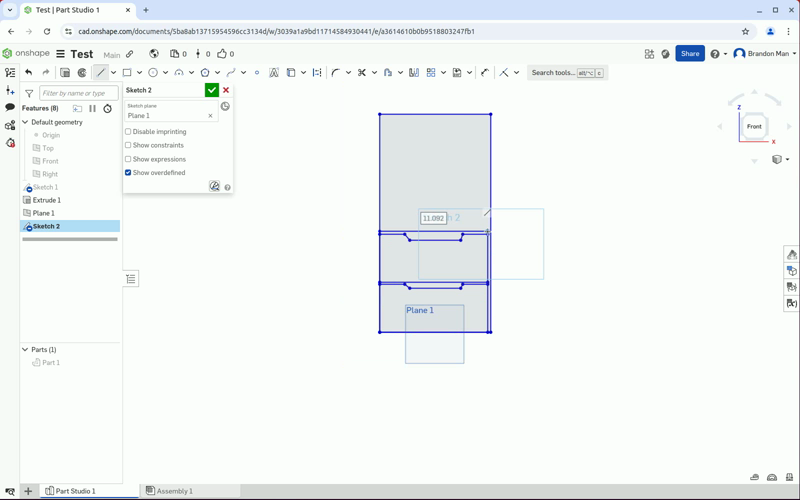
scroll(-6)
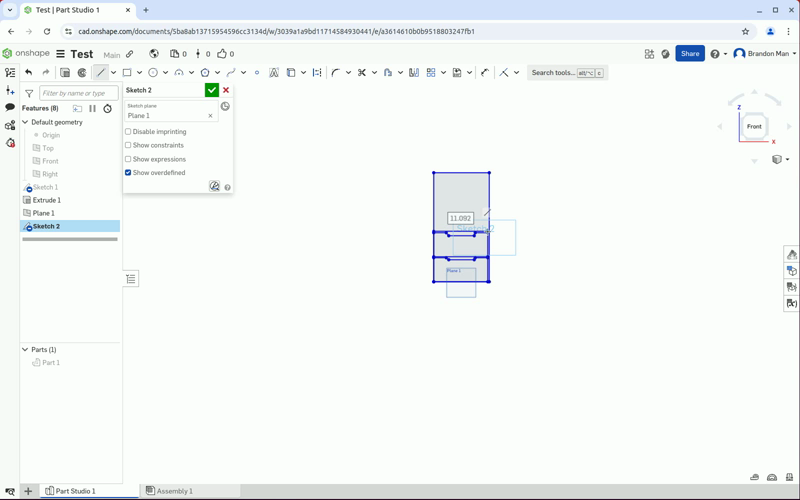
key_up(shift)
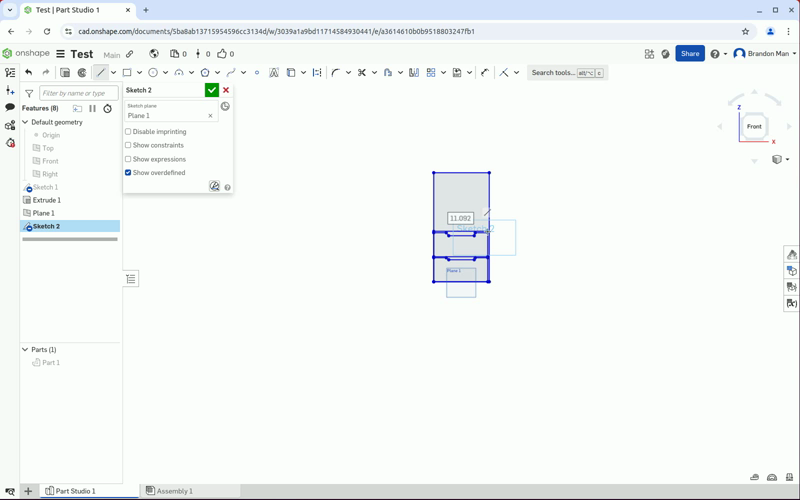
key_down(shift)
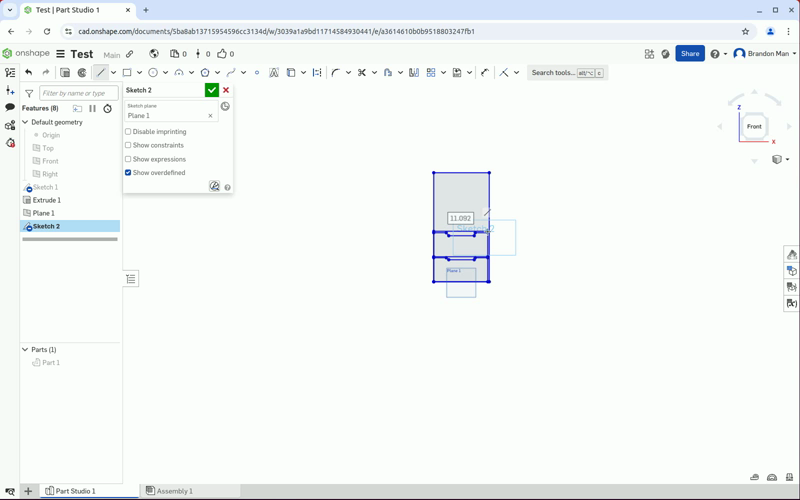
mouse_move(517, 231)
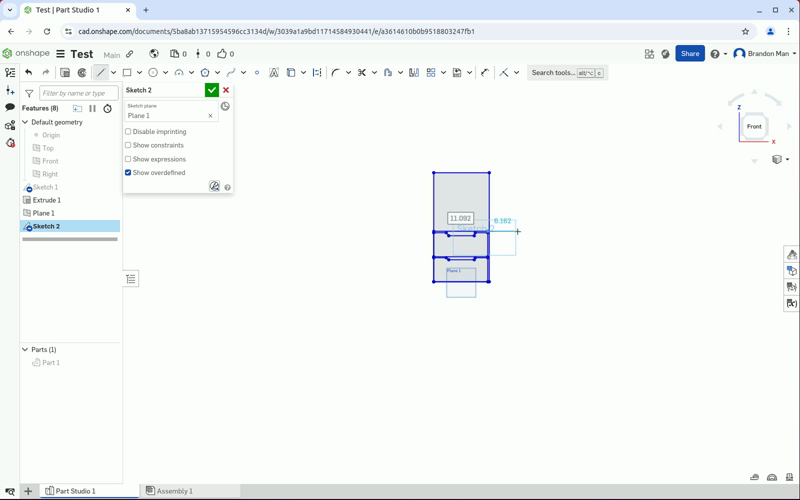
mouse_move(487, 207)
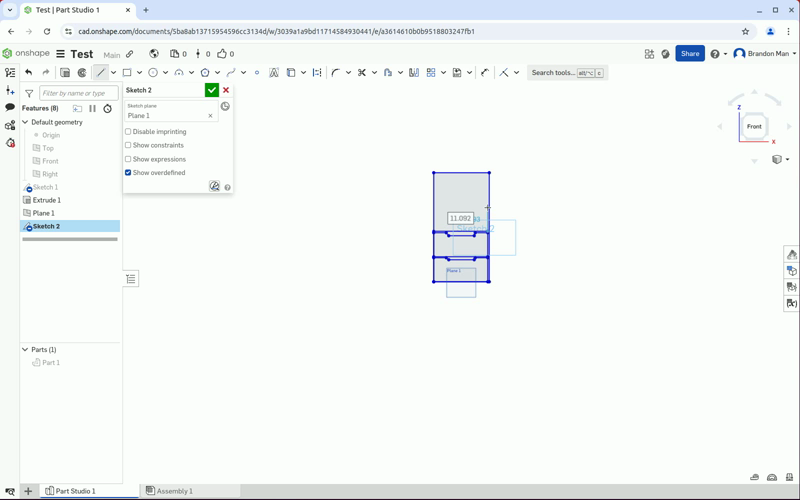
click(487, 207)
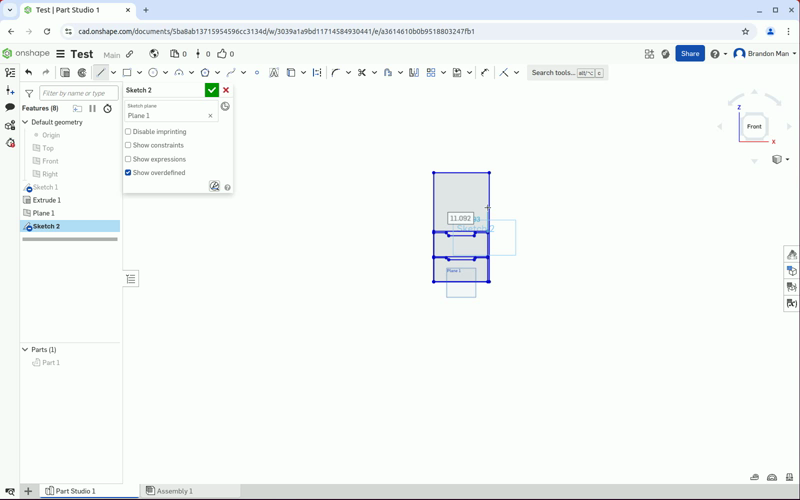
key_up(shift)
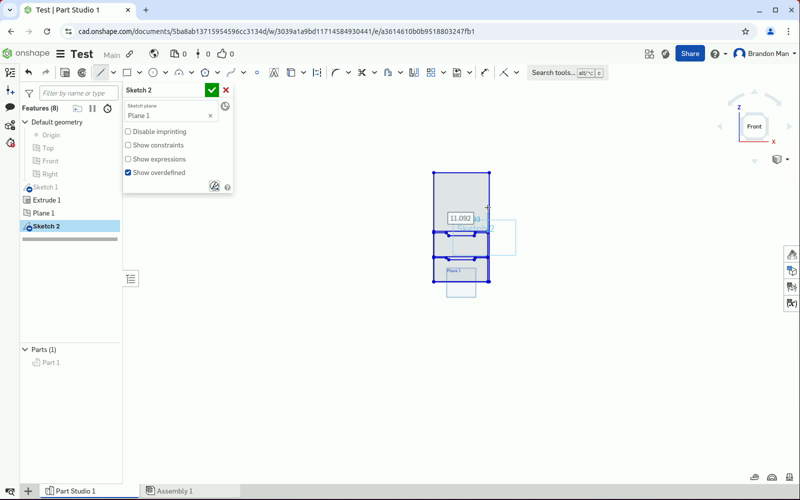
key_down(shift)
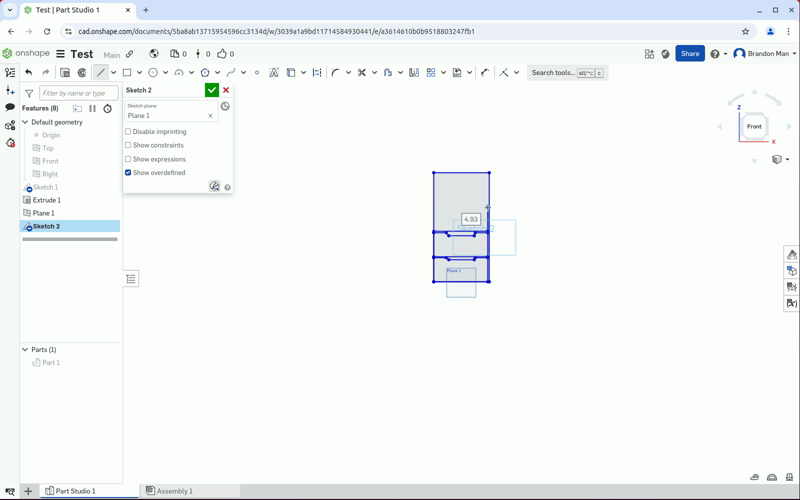
mouse_move(517, 207)
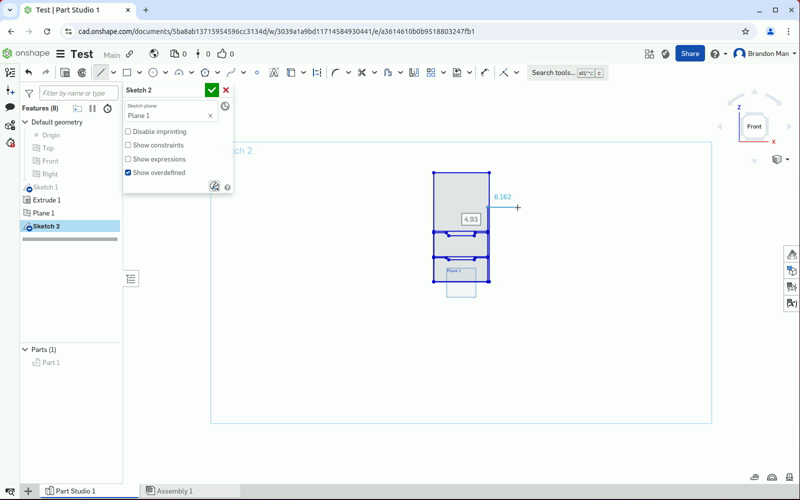
mouse_move(475, 207)
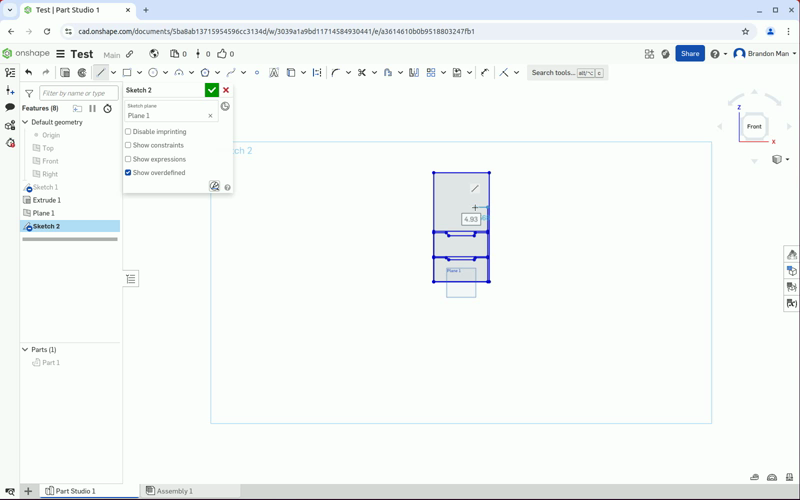
click(475, 207)
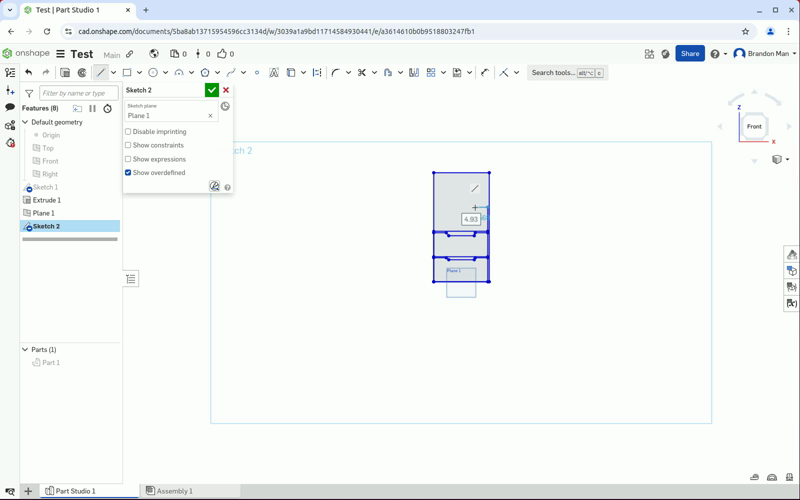
key_up(shift)
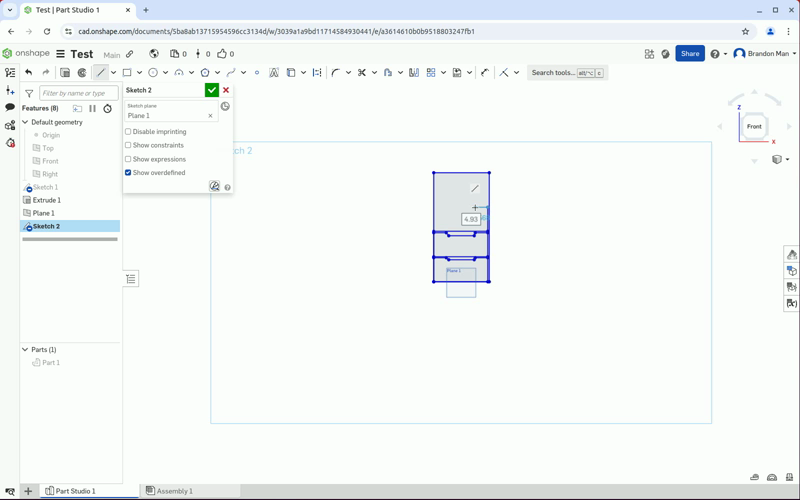
key_down(shift)
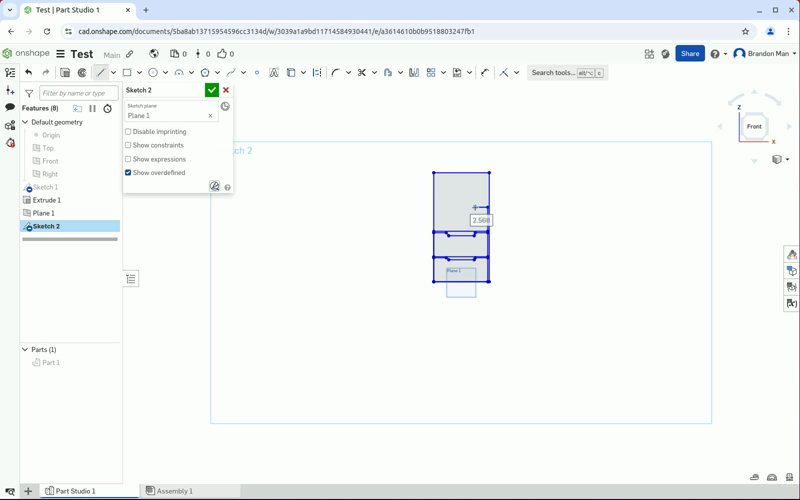
mouse_move(505, 207)
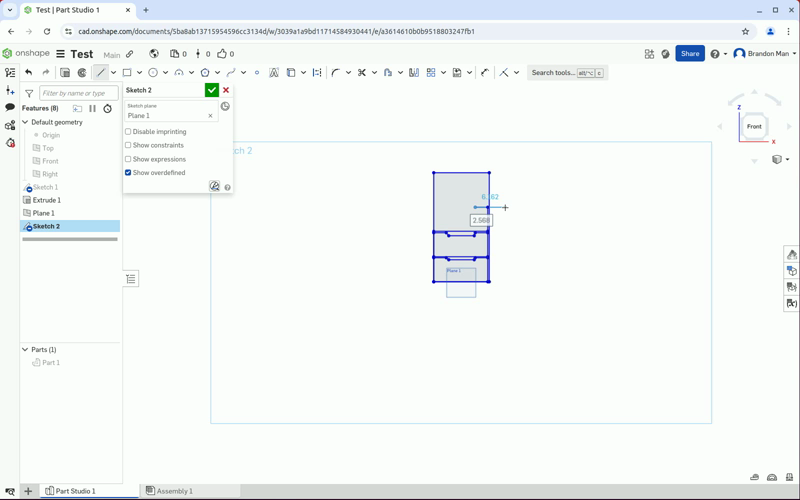
mouse_move(474, 210)
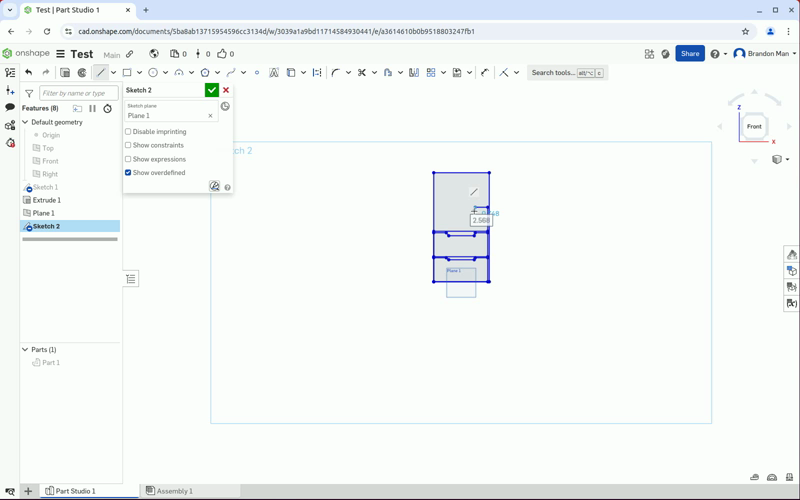
scroll(6)
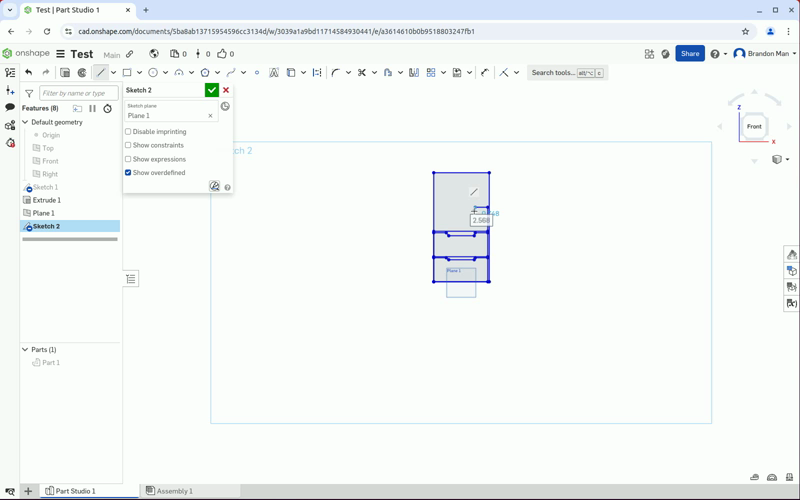
scroll(6)
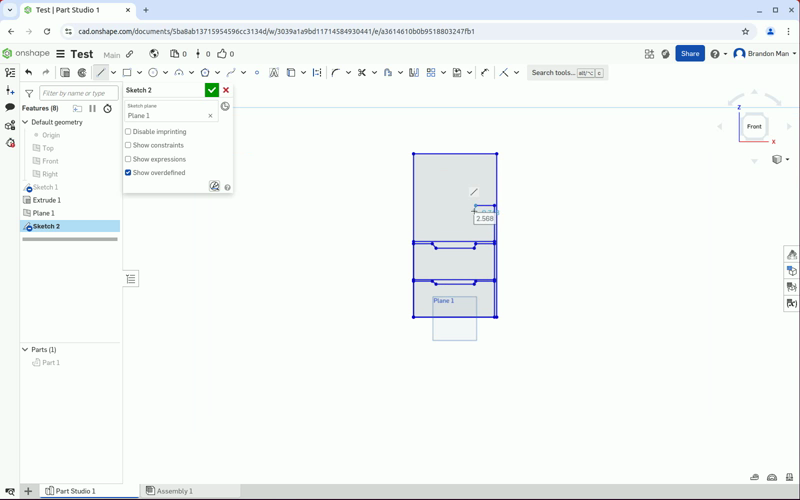
scroll(6)
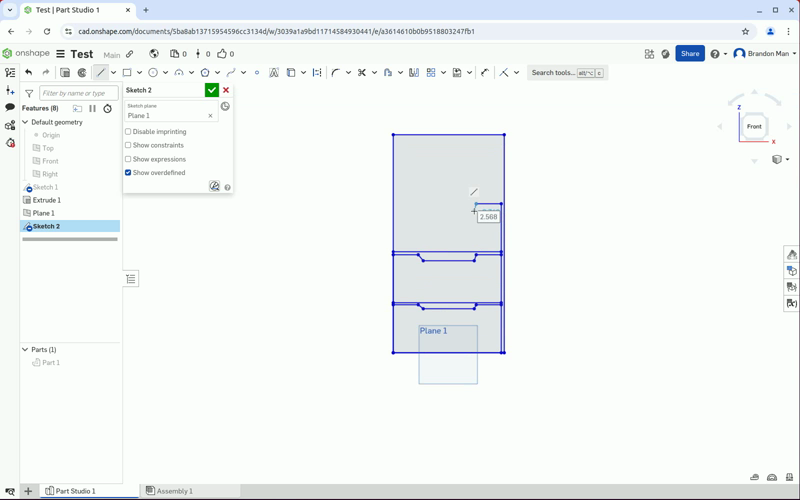
scroll(6)
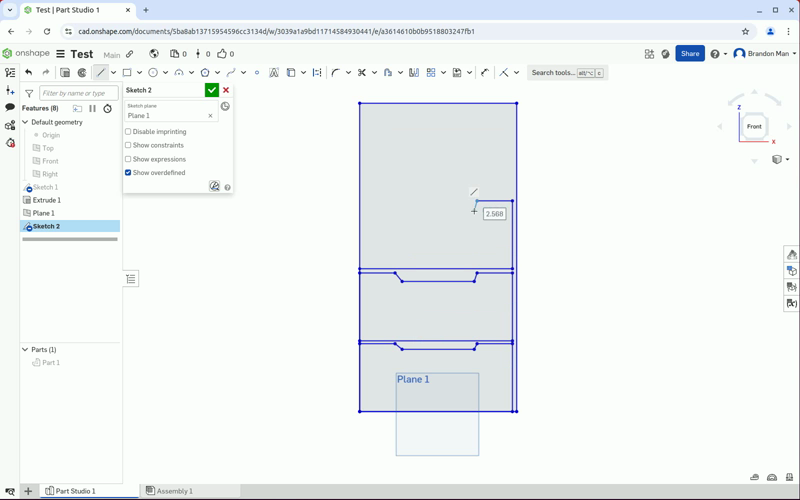
scroll(6)
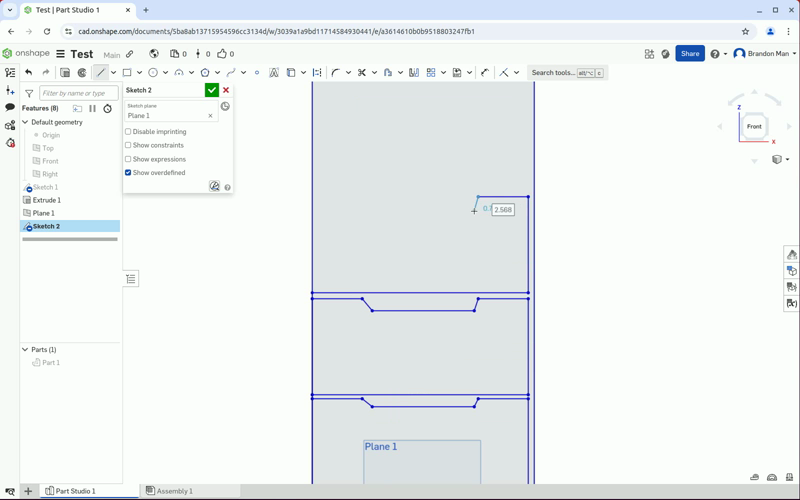
scroll(6)
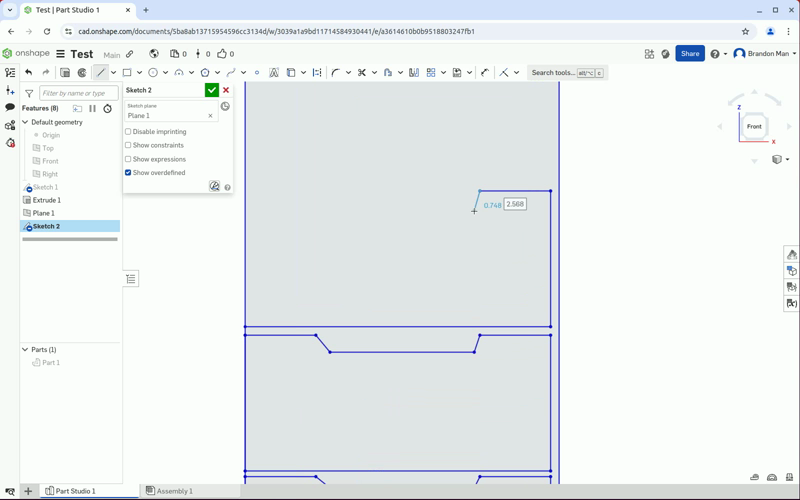
scroll(6)
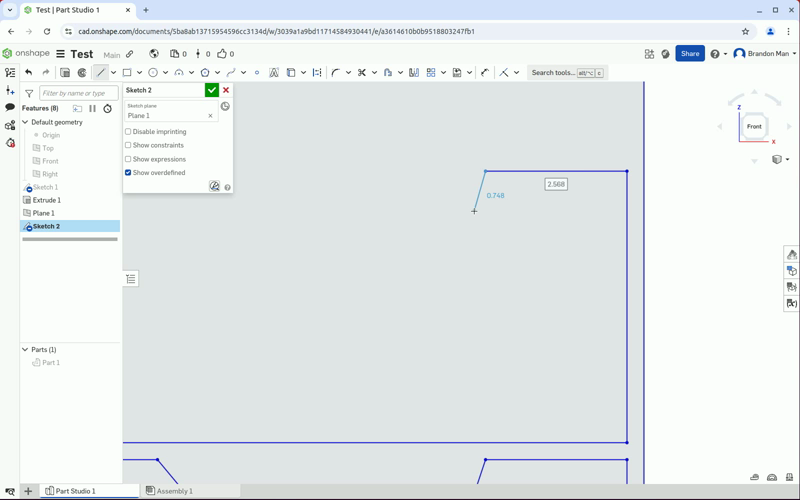
click(474, 210)
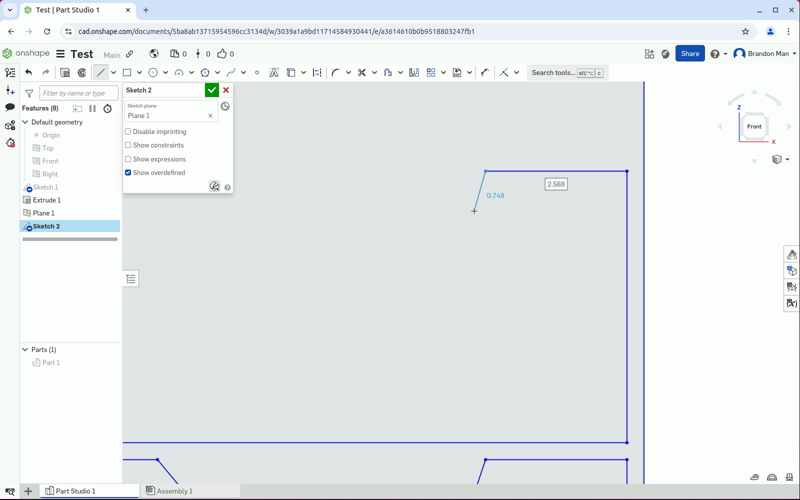
scroll(-6)
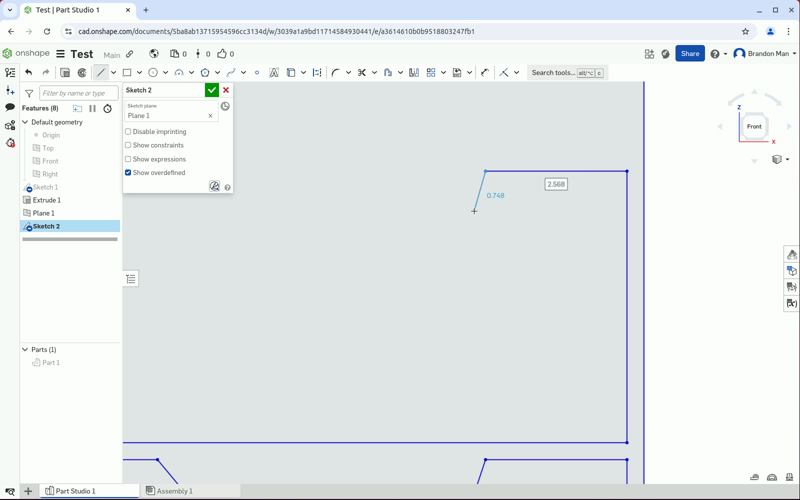
scroll(-6)
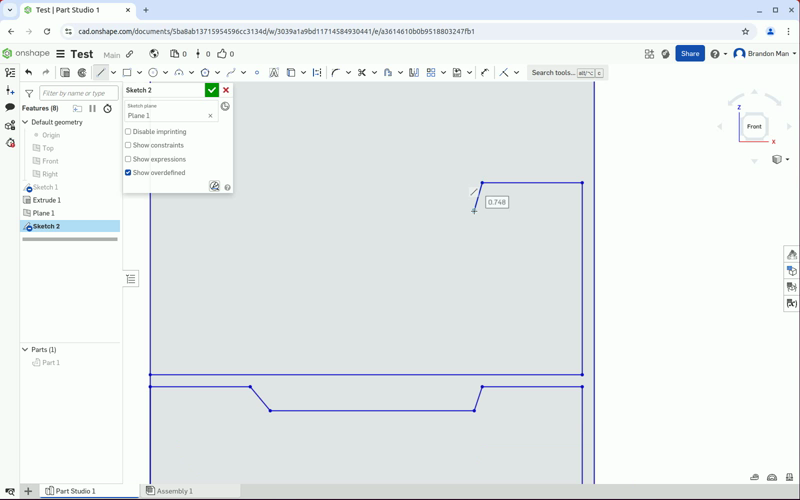
scroll(-6)
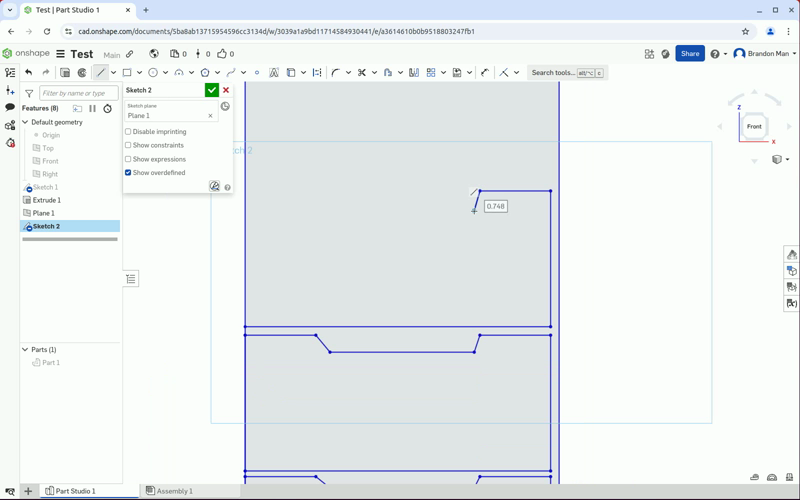
scroll(-6)
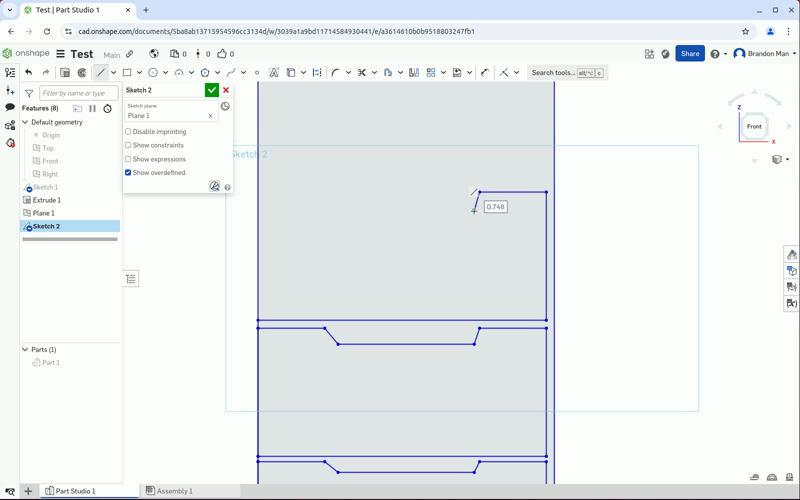
scroll(-6)
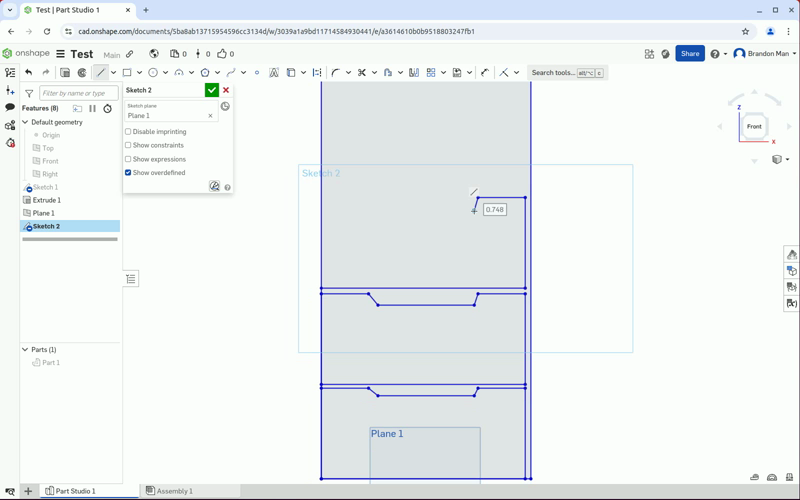
scroll(-6)
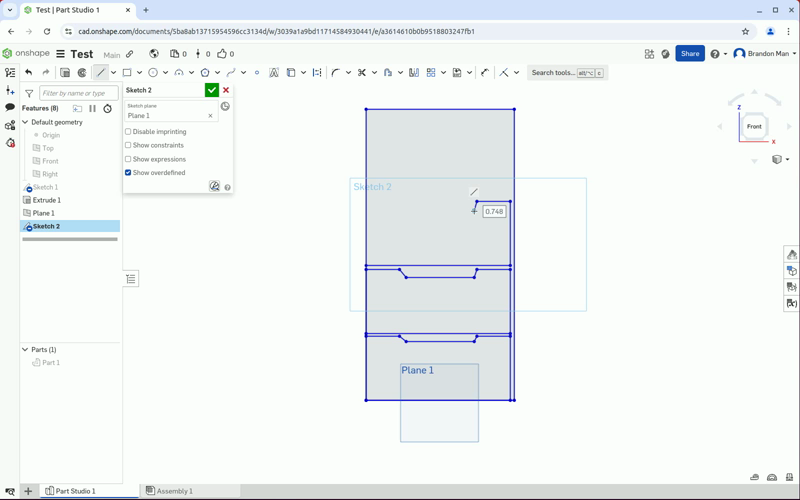
scroll(-6)
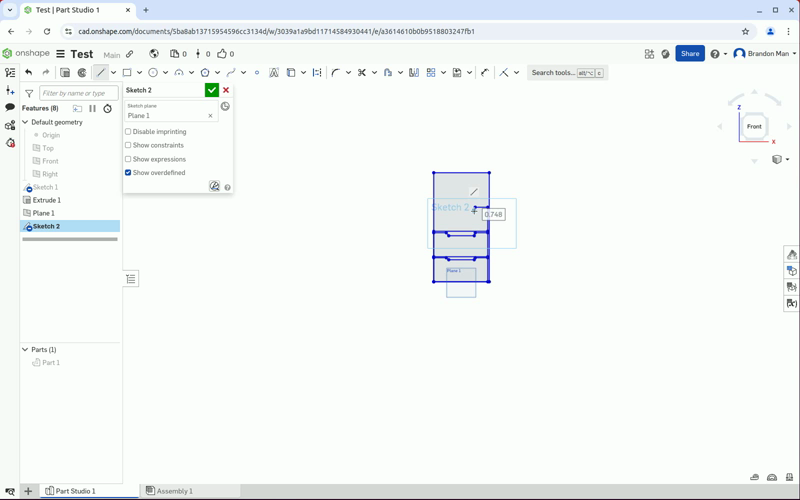
key_up(shift)
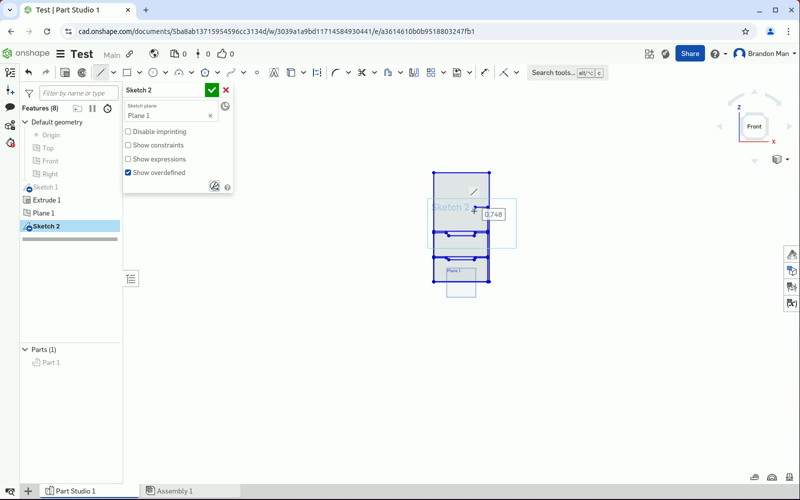
key_down(shift)
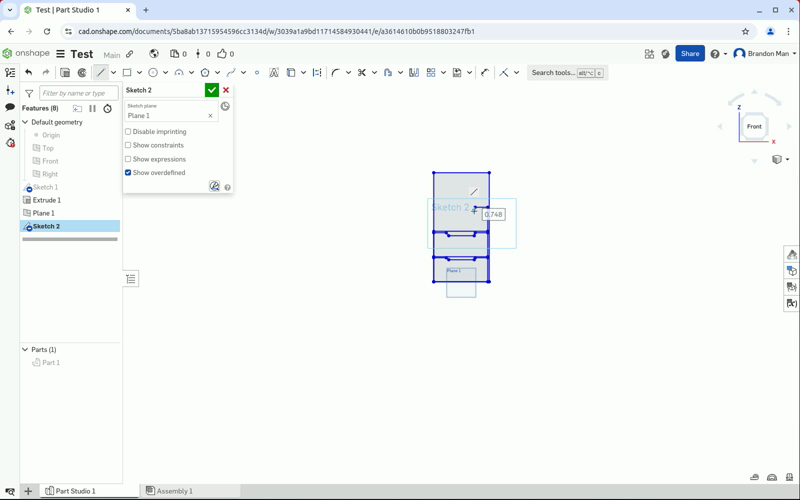
mouse_move(504, 210)
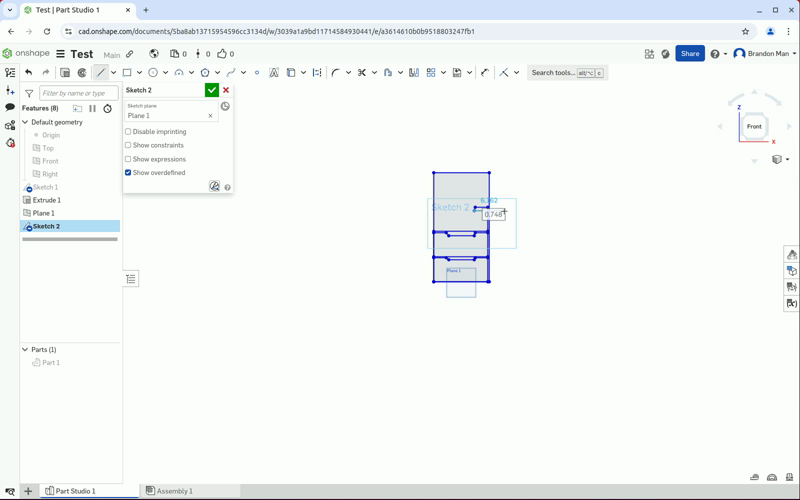
mouse_move(448, 210)
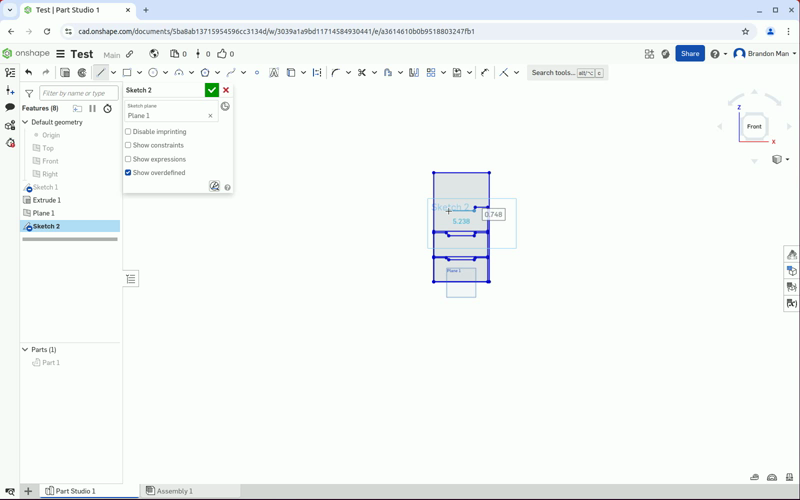
click(448, 210)
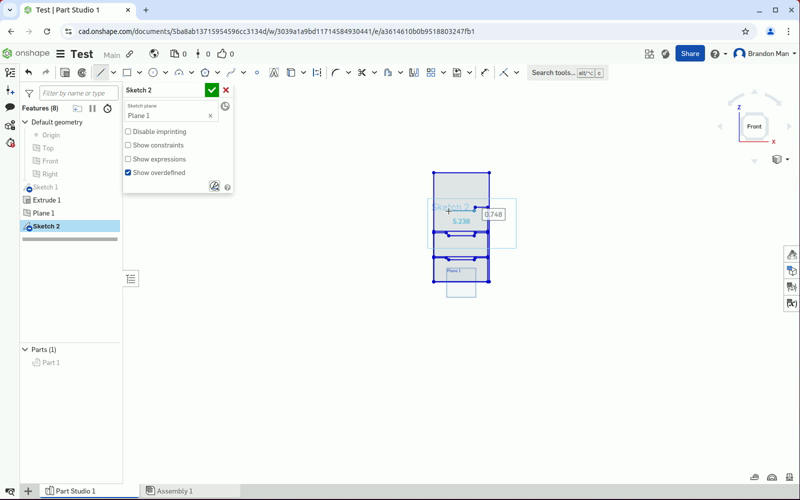
key_up(shift)
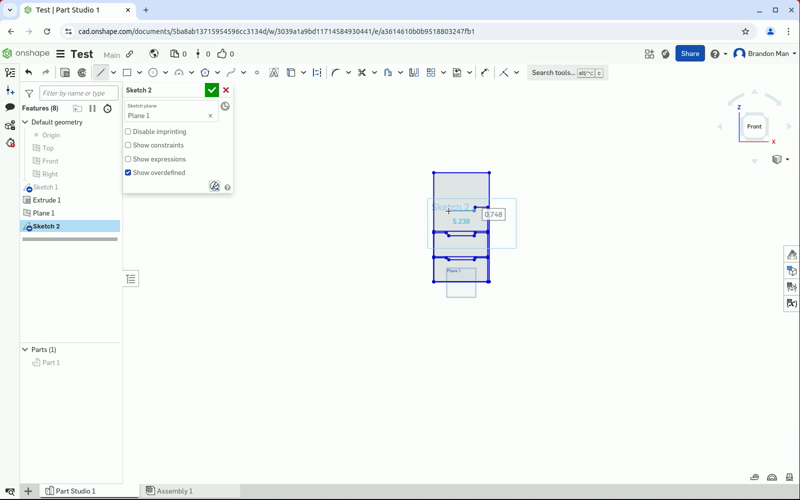
key_down(shift)
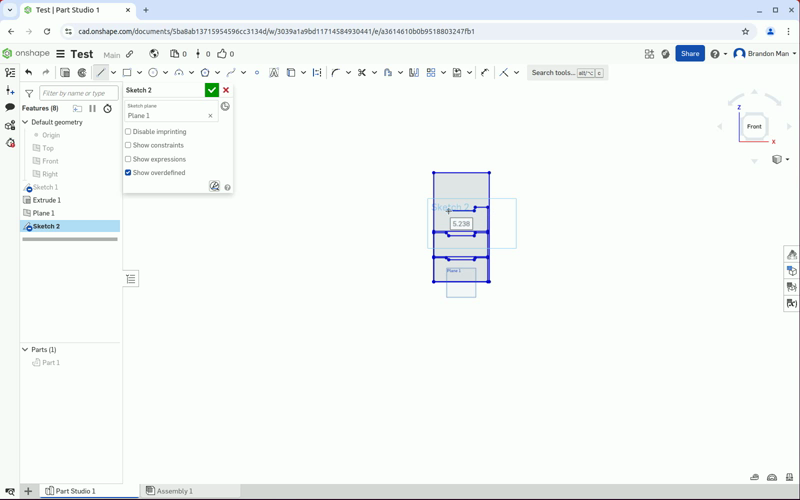
mouse_move(478, 210)
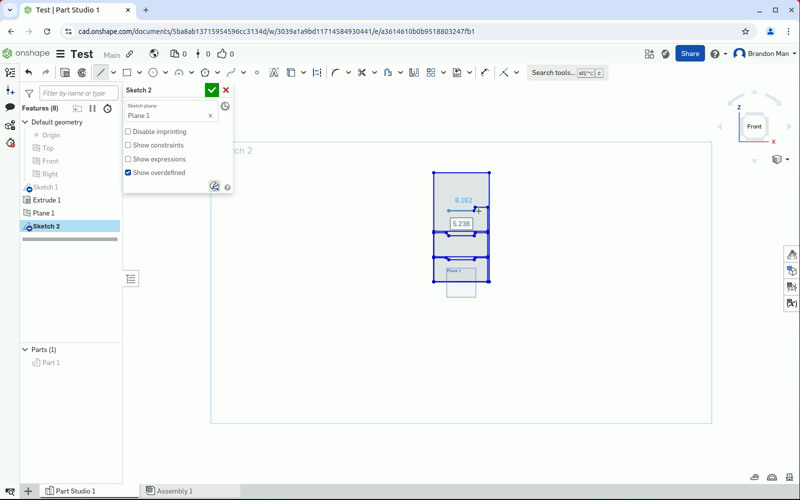
mouse_move(446, 207)
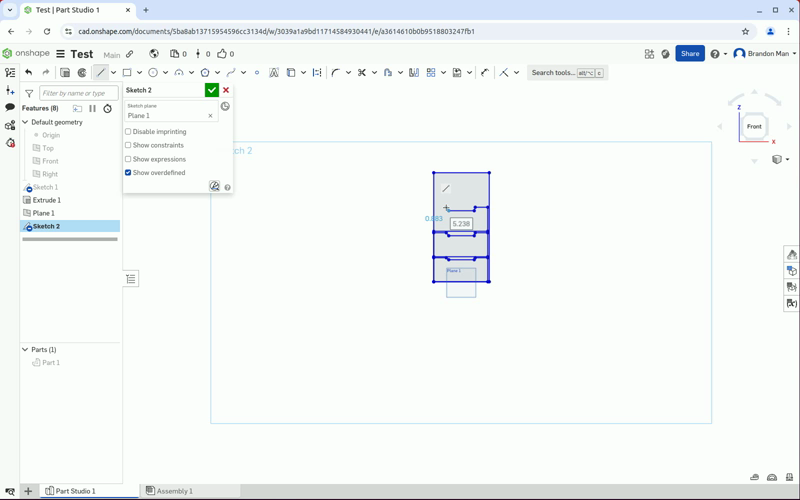
scroll(6)
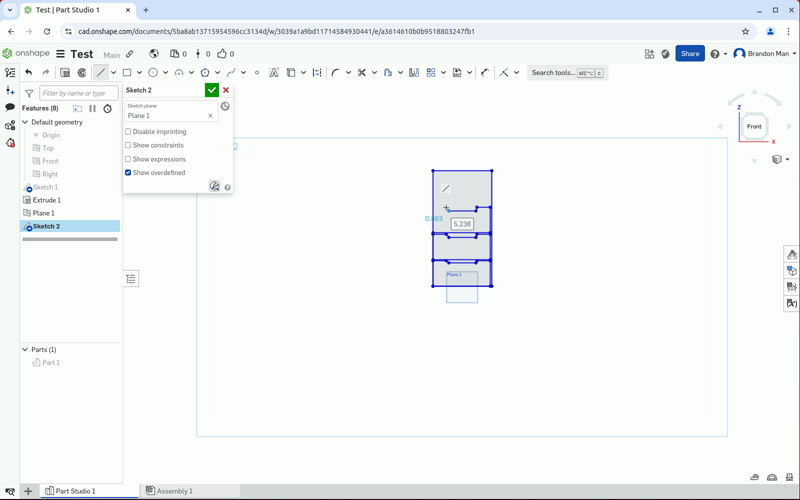
scroll(6)
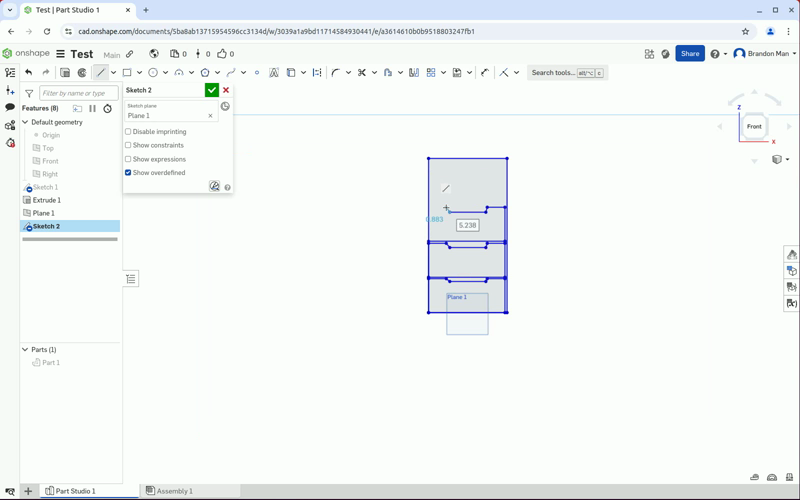
scroll(6)
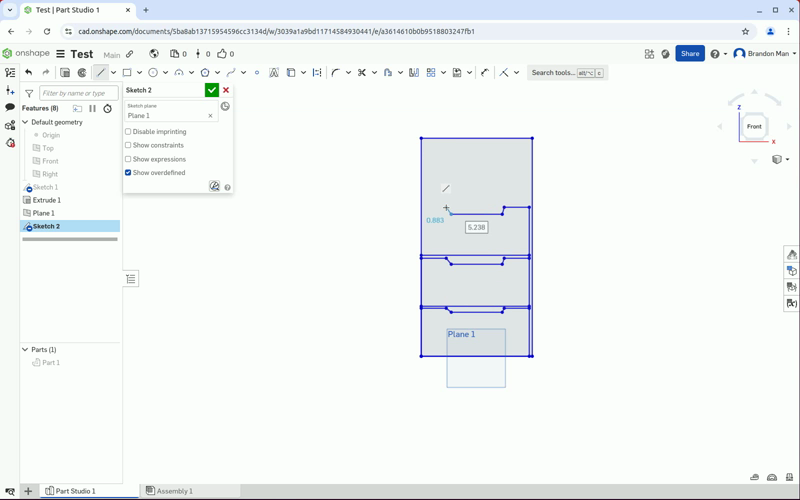
scroll(6)
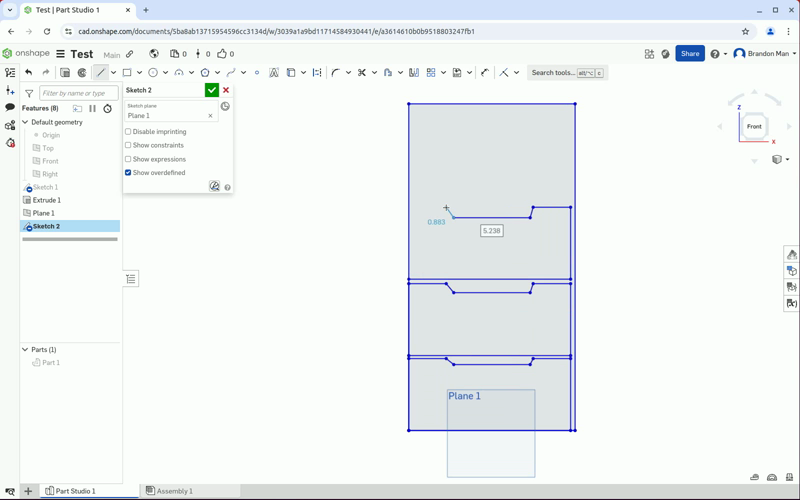
scroll(6)
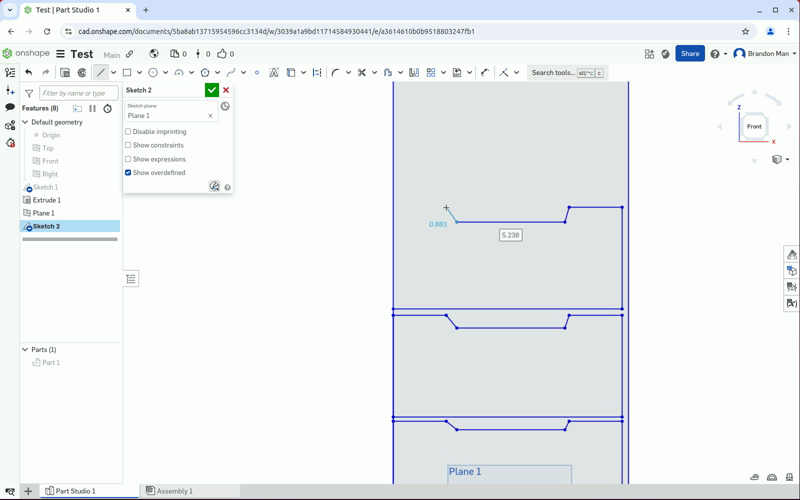
scroll(6)
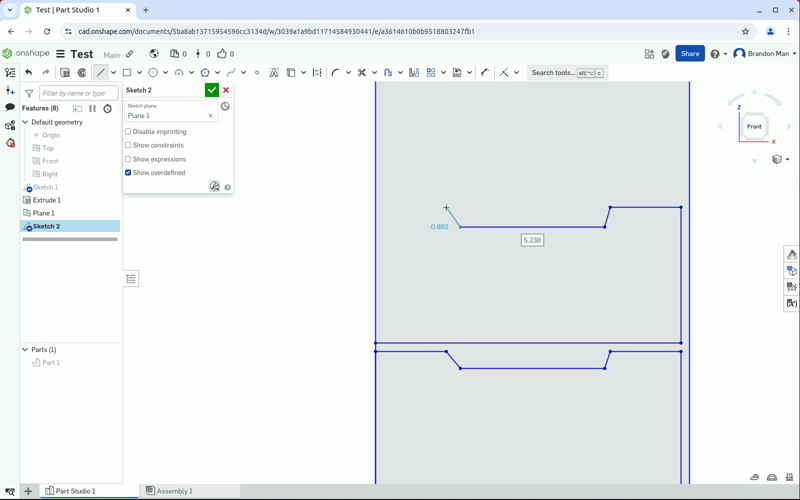
scroll(6)
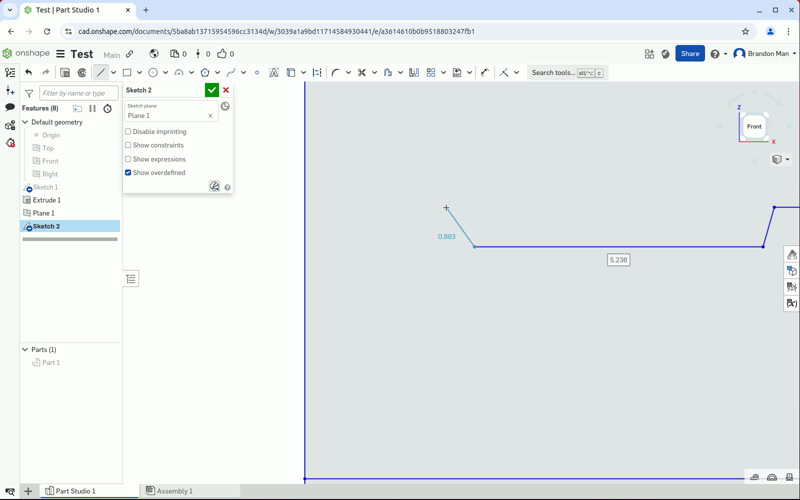
click(446, 207)
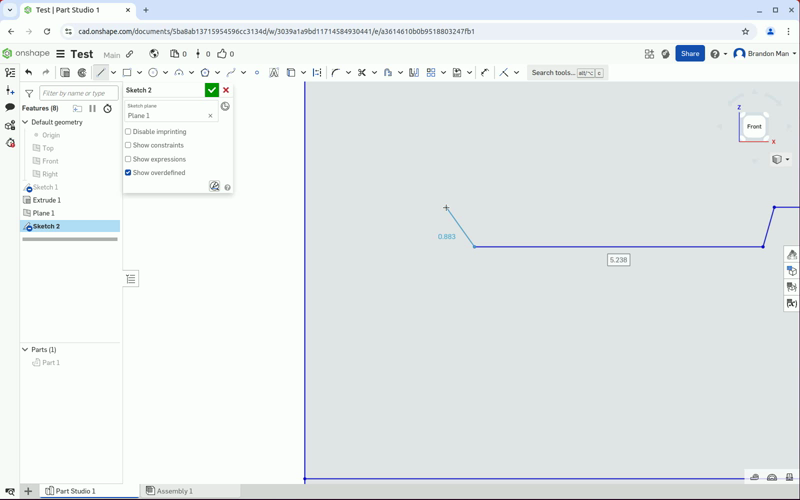
scroll(-6)
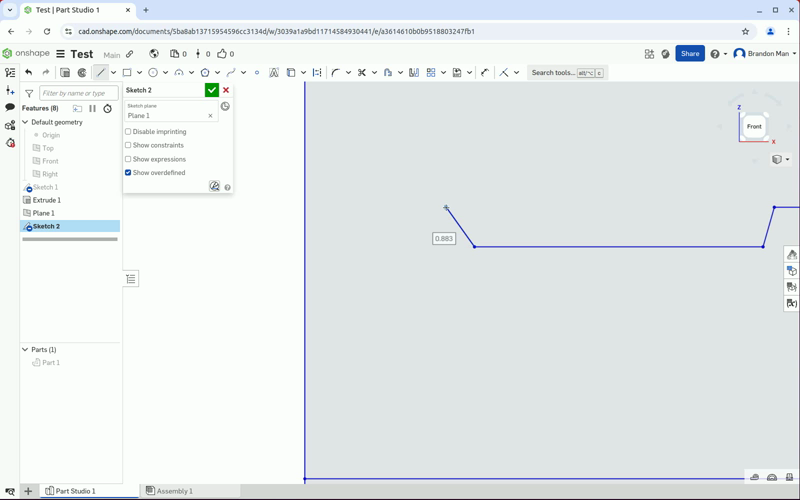
scroll(-6)
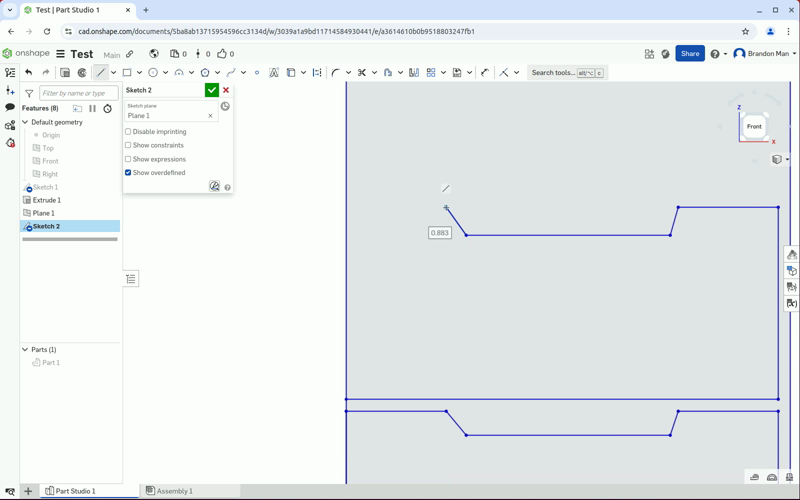
scroll(-6)
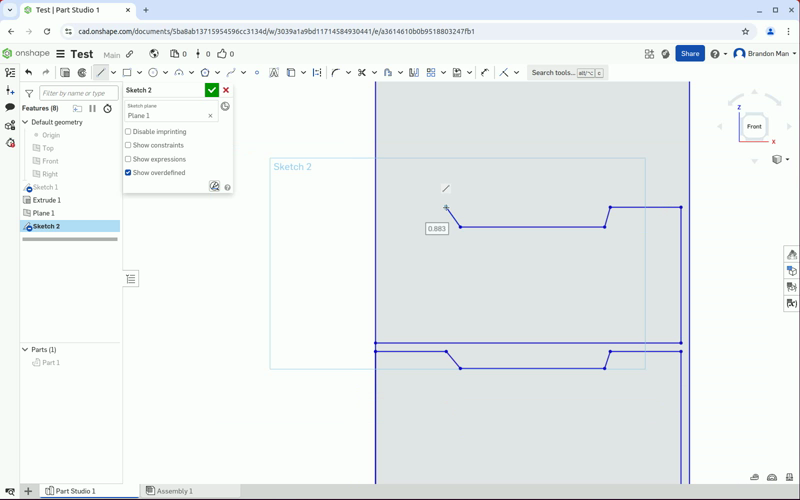
scroll(-6)
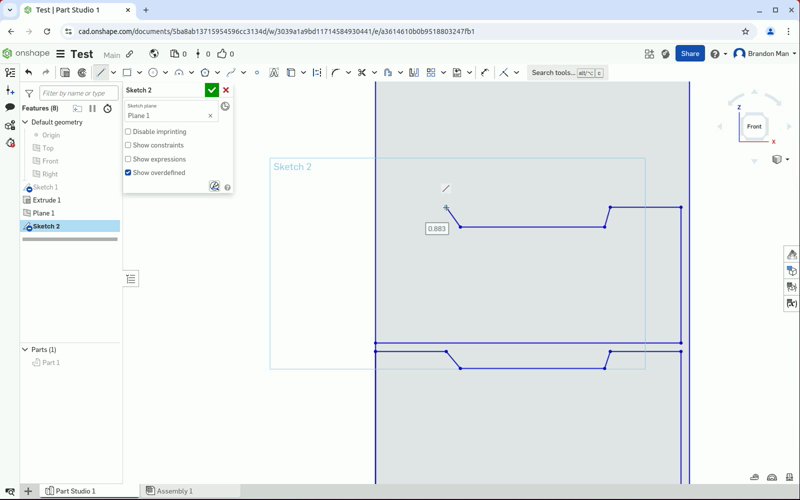
scroll(-6)
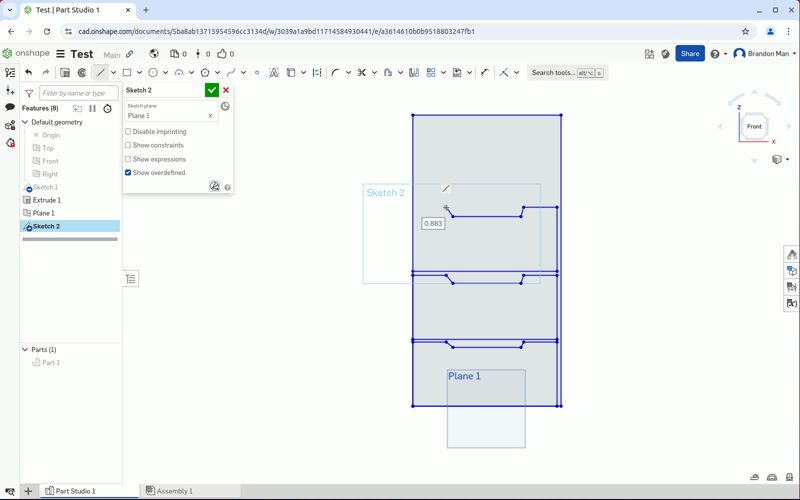
scroll(-6)
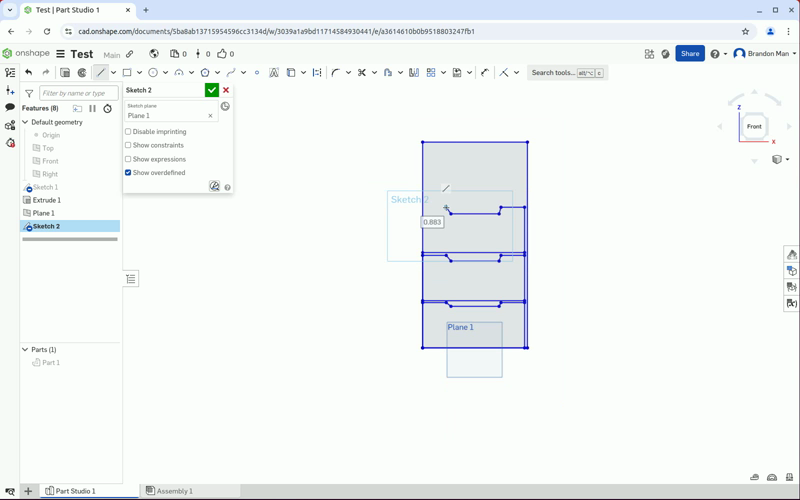
scroll(-6)
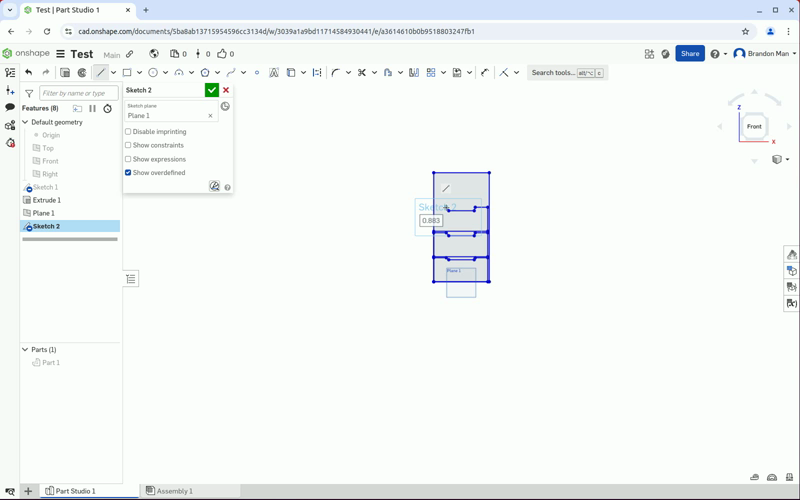
key_up(shift)
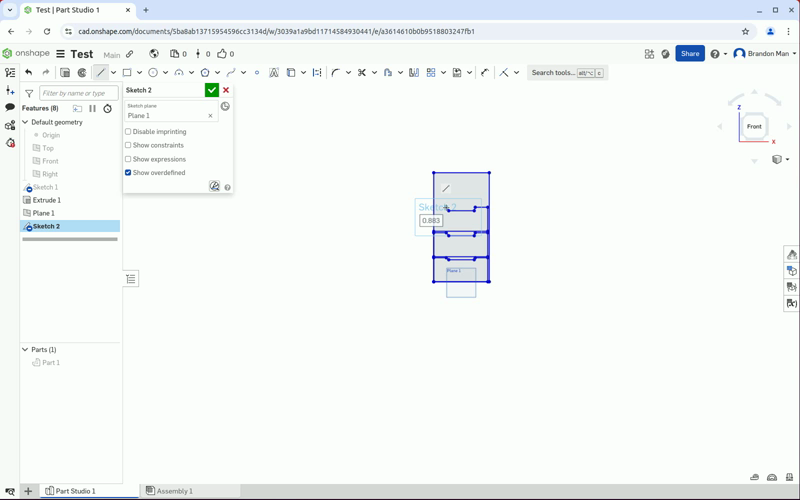
key_down(shift)
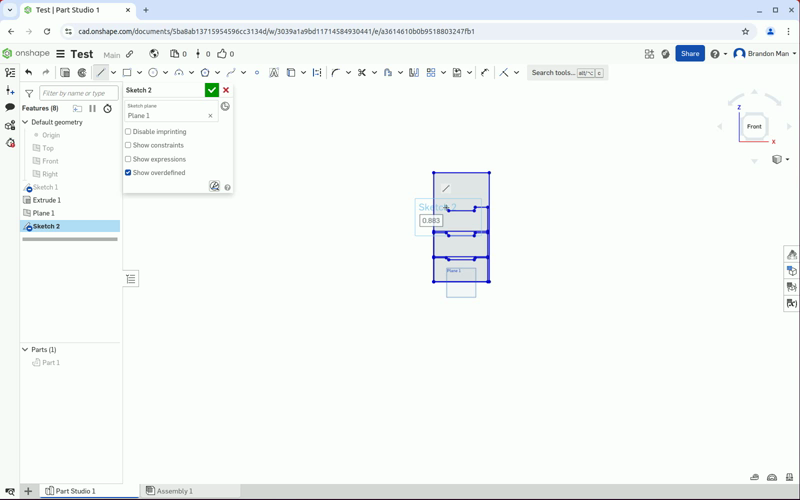
mouse_move(476, 207)
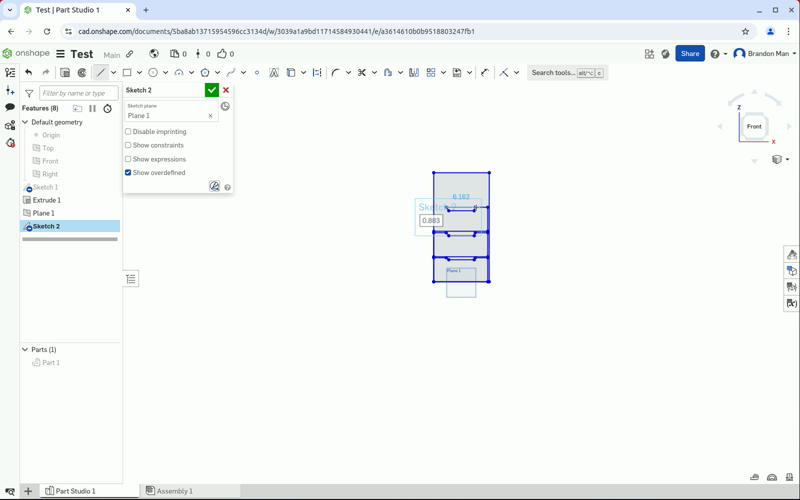
mouse_move(433, 207)
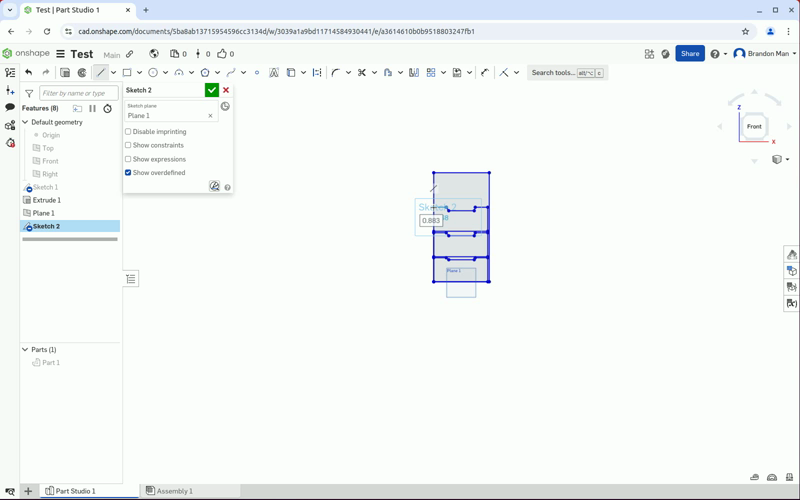
click(433, 207)
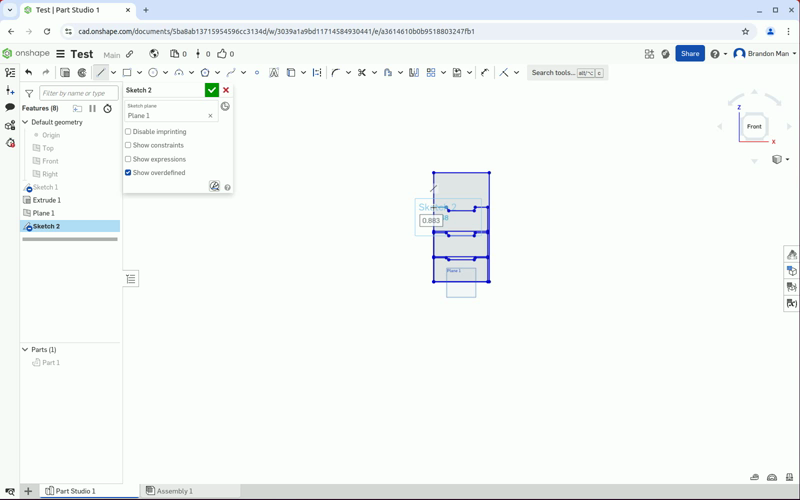
key_up(shift)
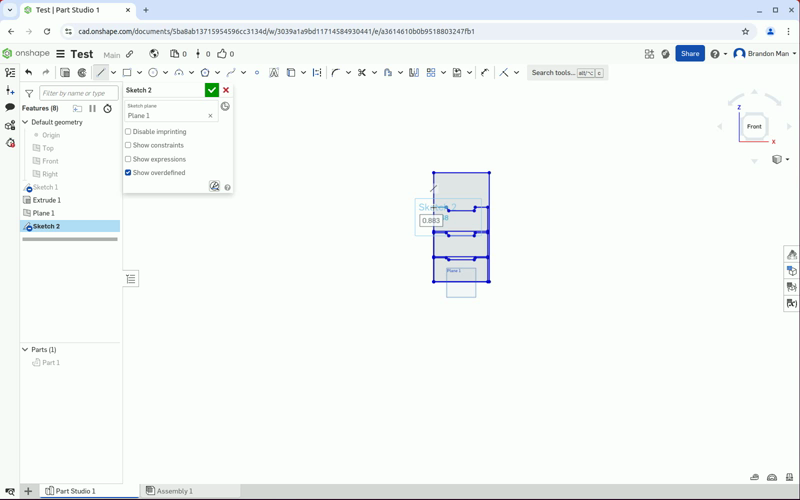
mouse_move(463, 207)
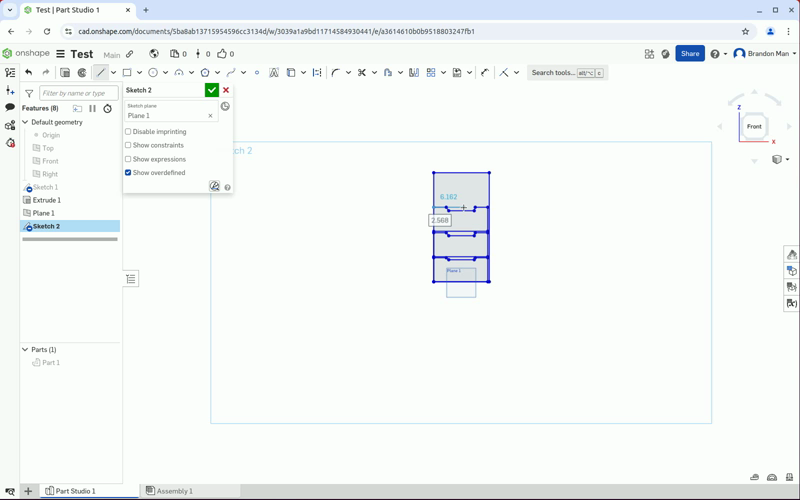
key_down(shift)
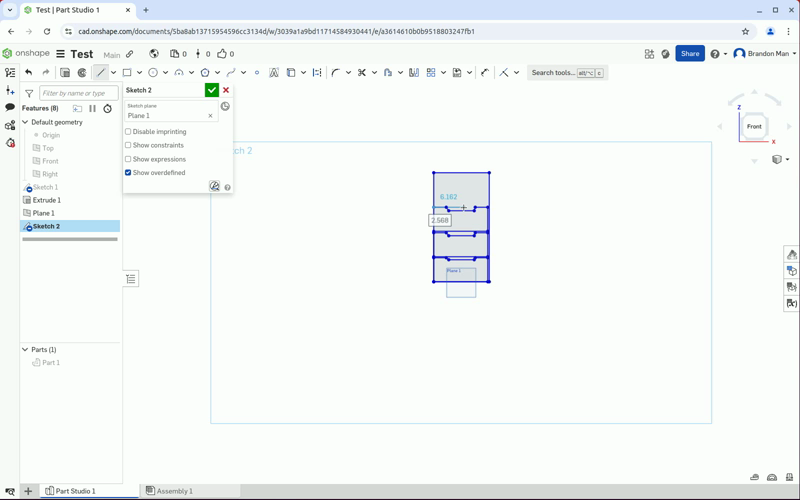
mouse_move(433, 231)
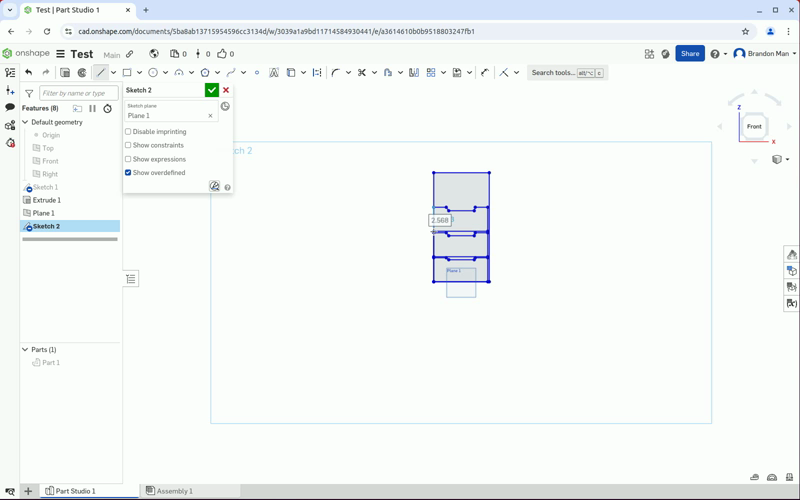
scroll(6)
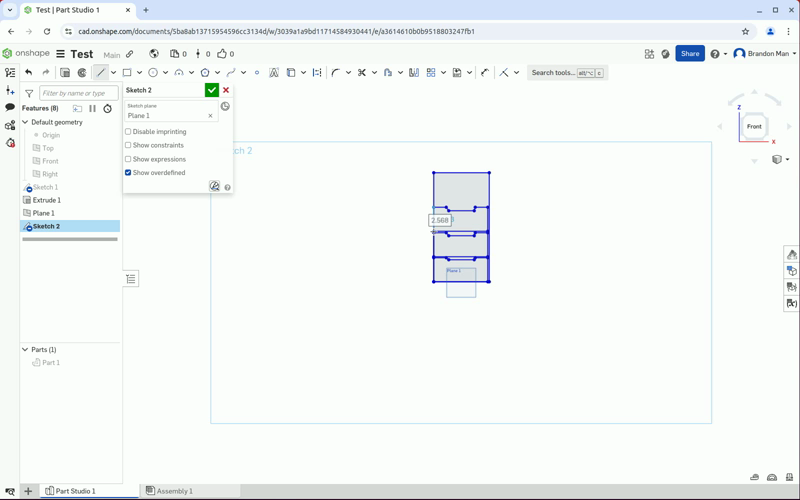
scroll(6)
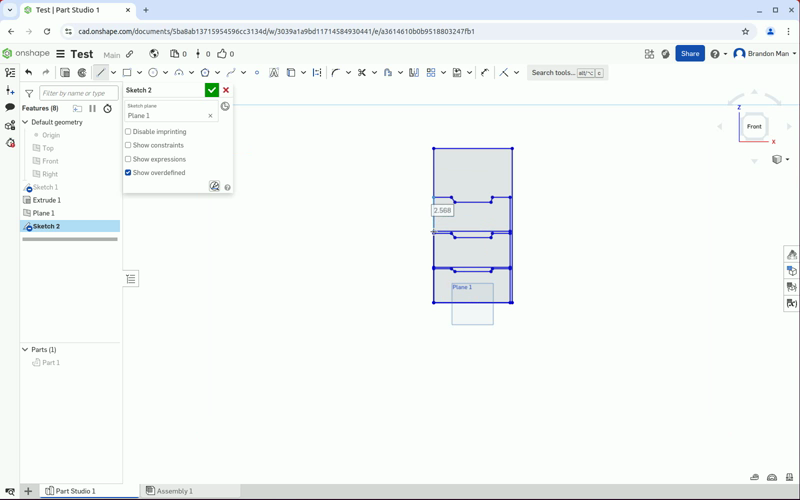
scroll(6)
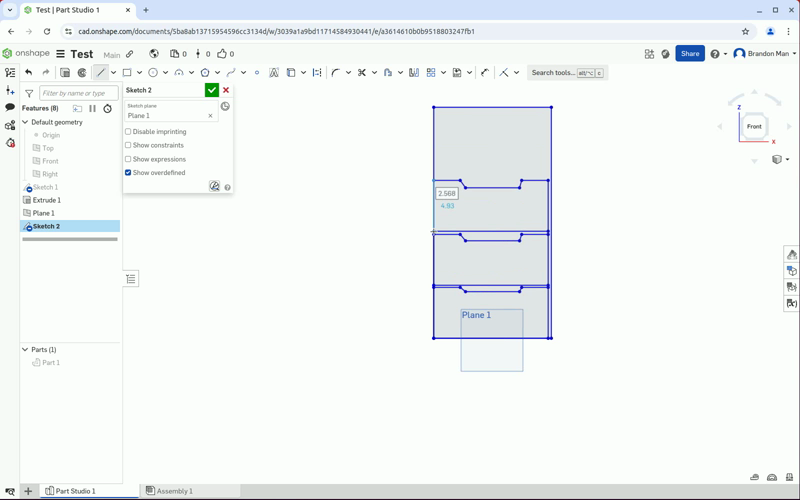
scroll(6)
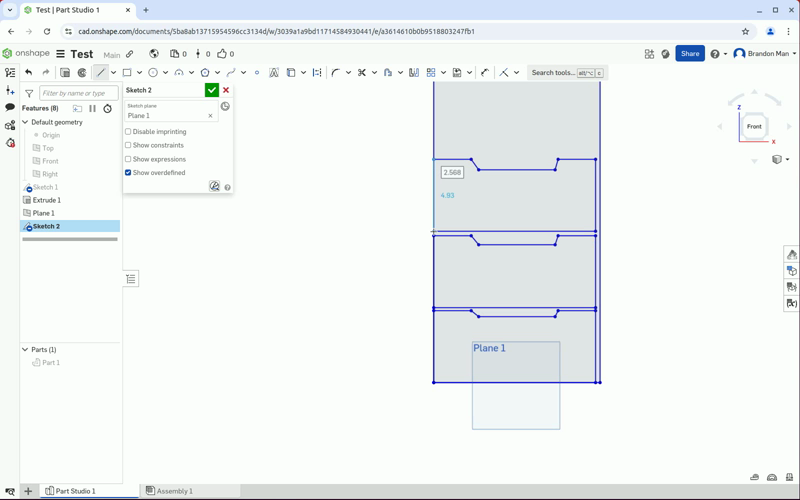
scroll(6)
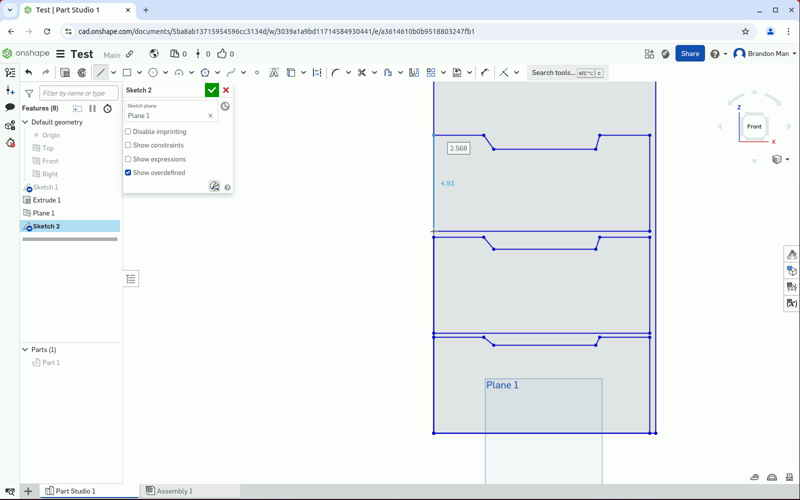
scroll(6)
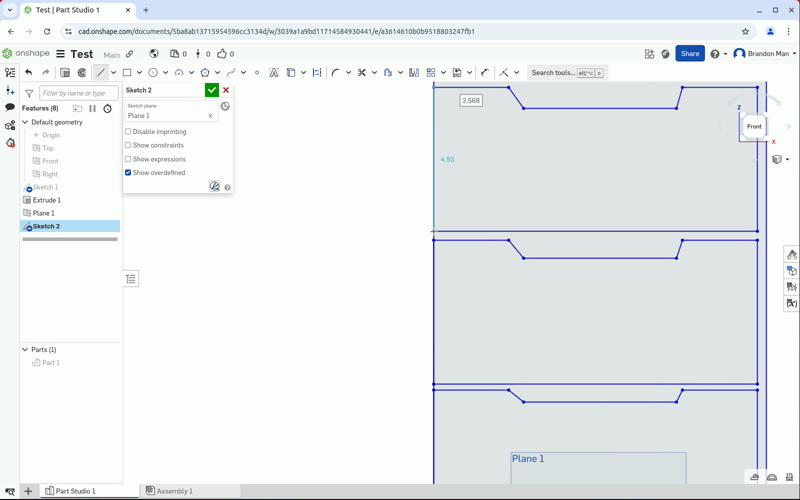
scroll(6)
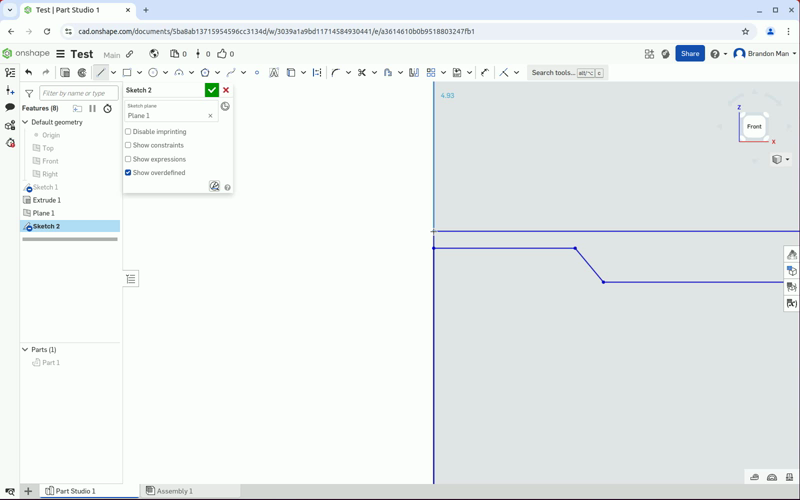
key_up(shift)
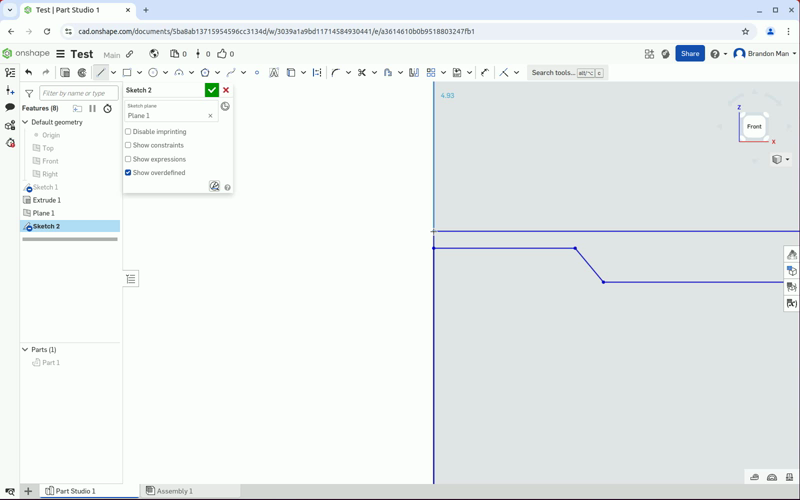
click(433, 231)
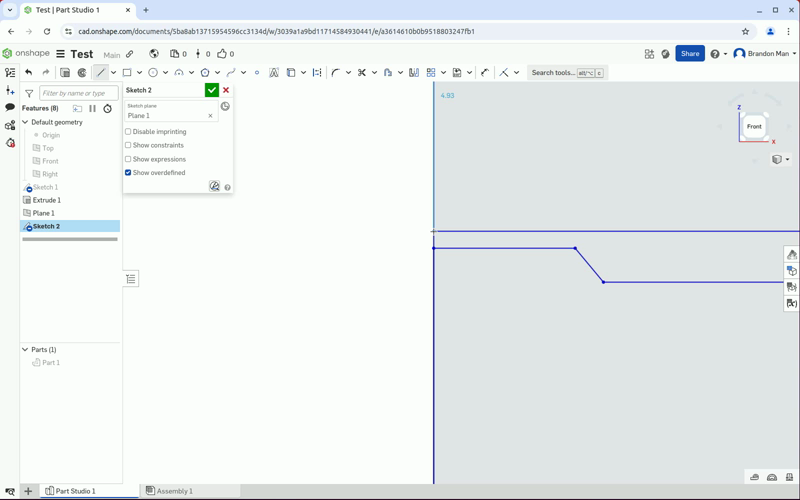
scroll(-6)
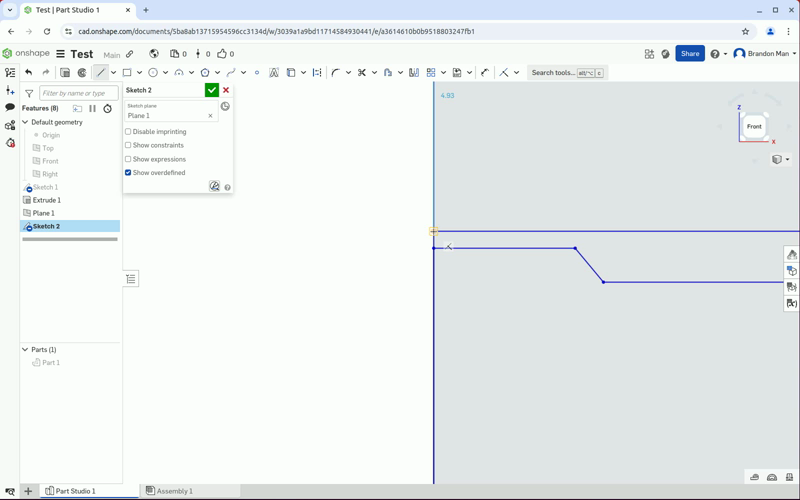
scroll(-6)
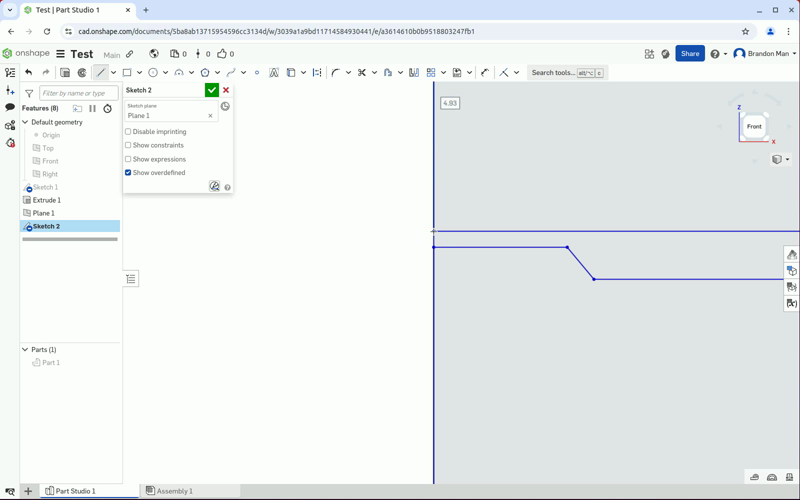
scroll(-6)
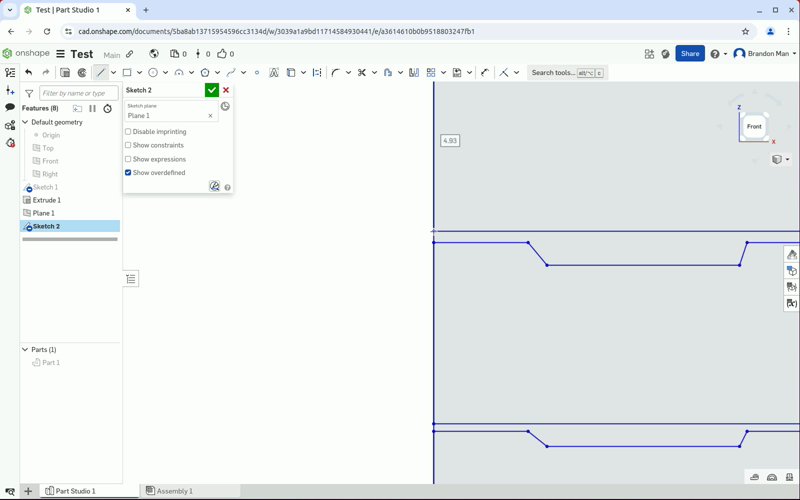
scroll(-6)
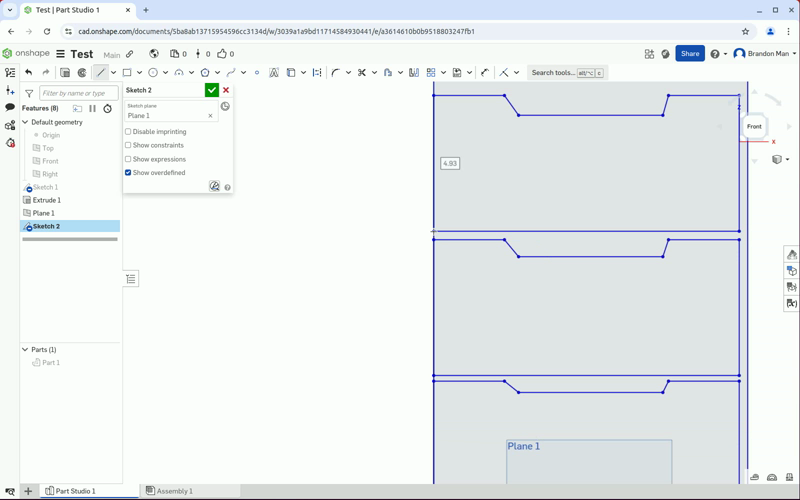
scroll(-6)
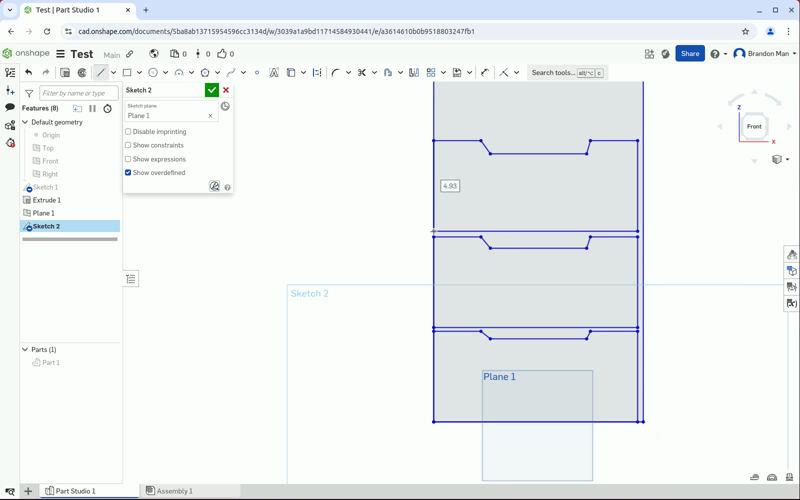
scroll(-6)
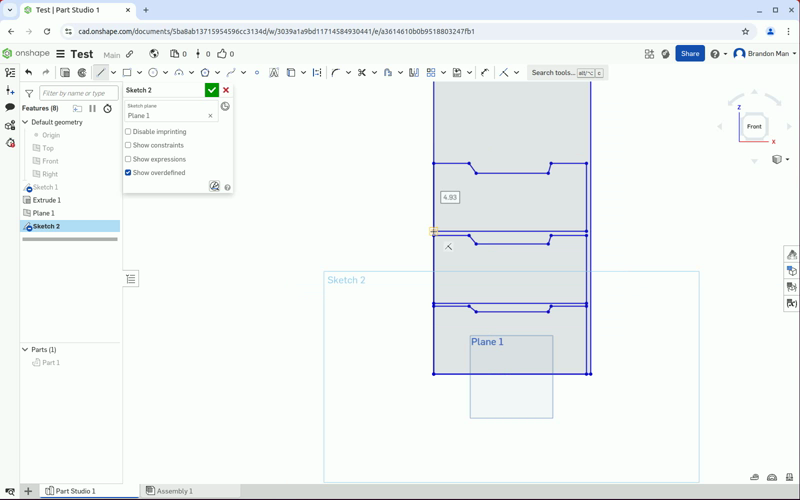
scroll(-6)
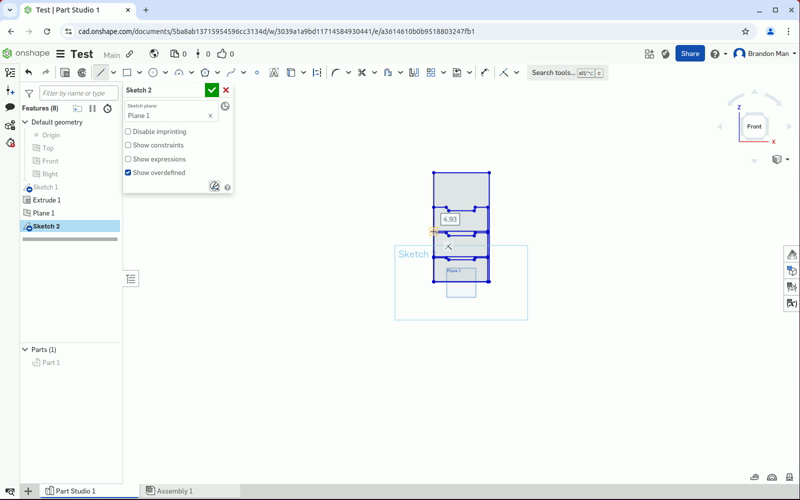
key(esc)
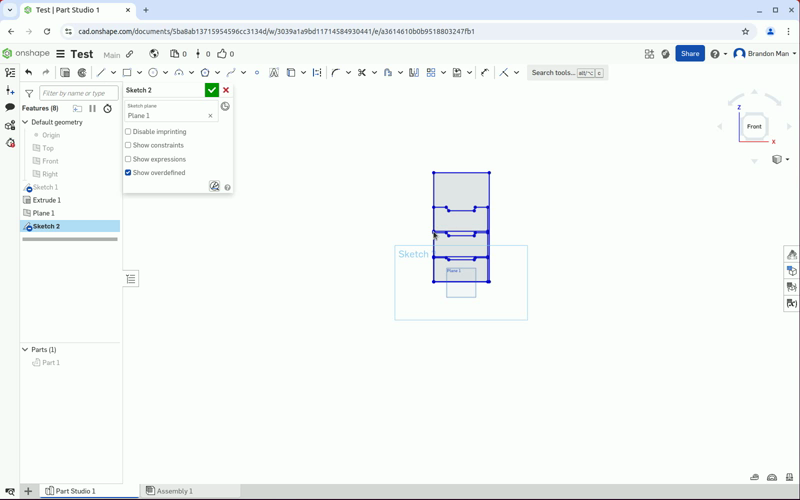
key(l)
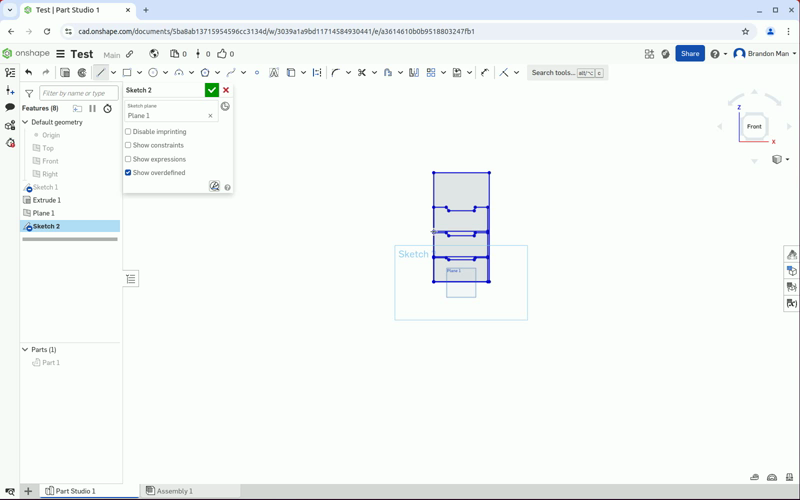
key_down(shift)
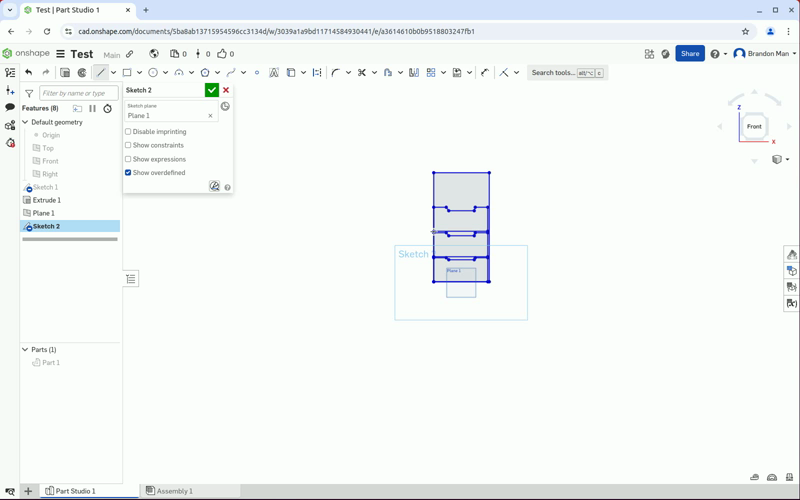
mouse_move(433, 207)
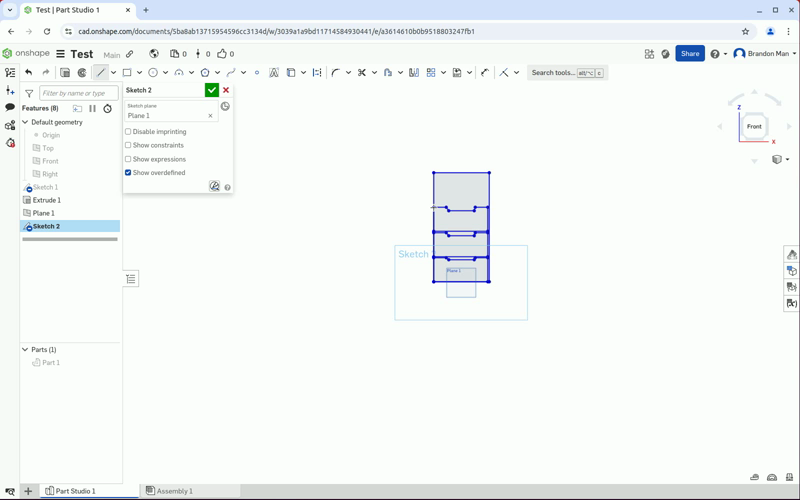
click(433, 207)
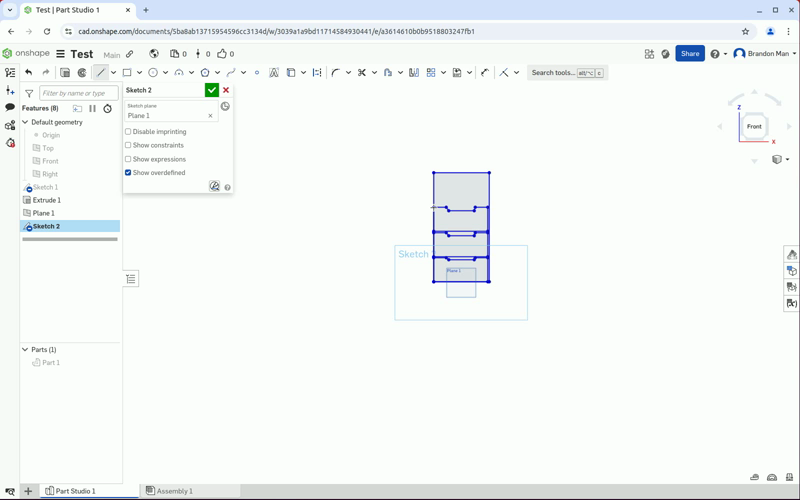
key_up(shift)
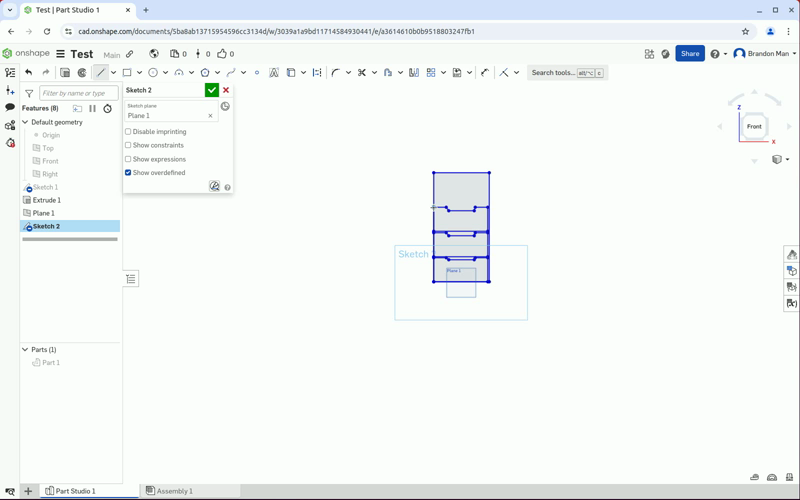
key_down(shift)
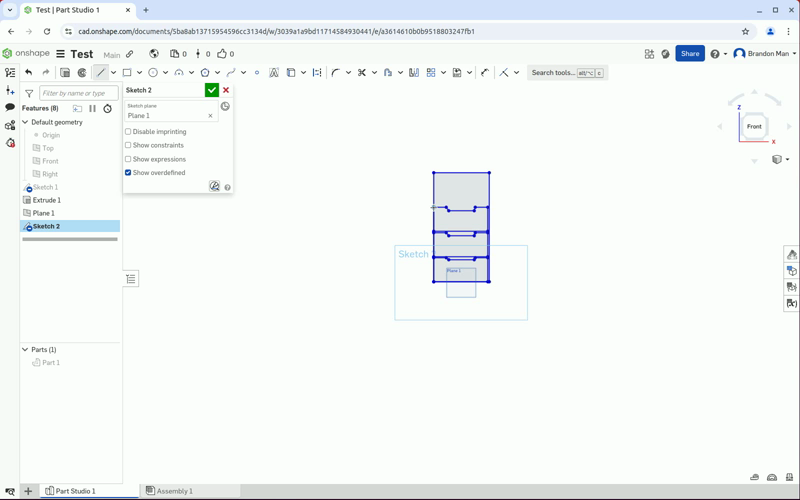
mouse_move(463, 207)
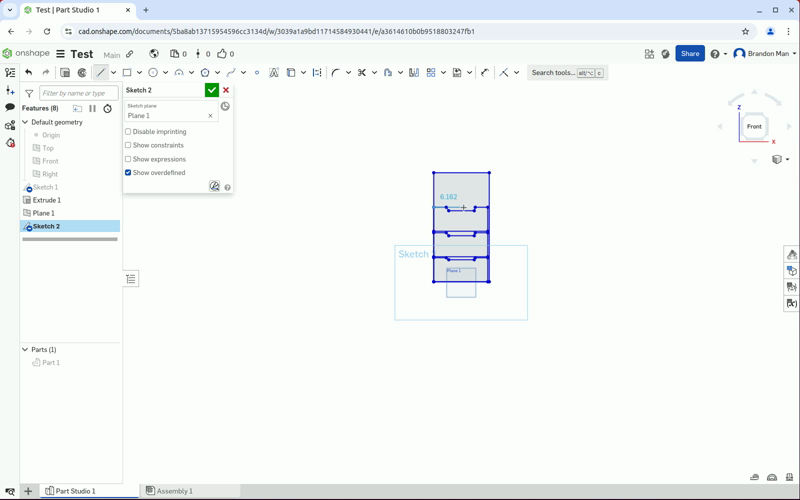
mouse_move(487, 207)
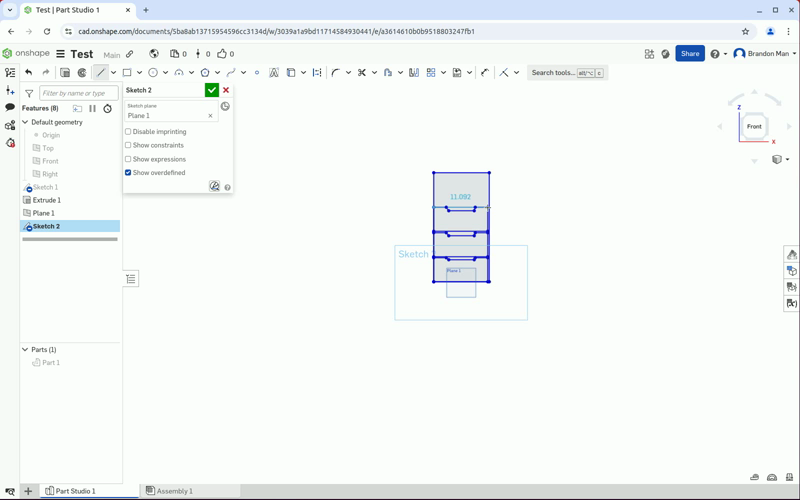
click(487, 207)
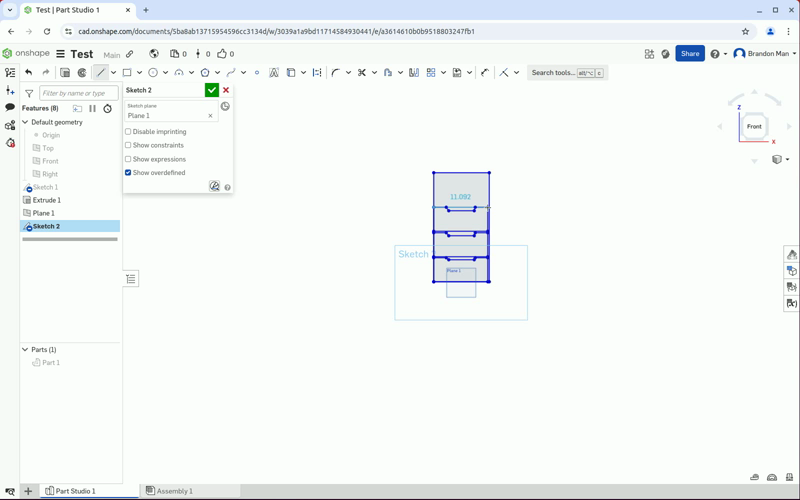
key_up(shift)
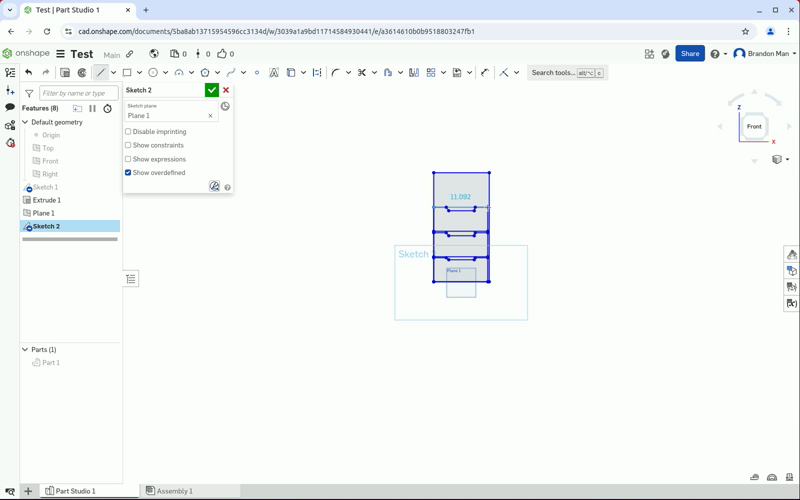
key_down(shift)
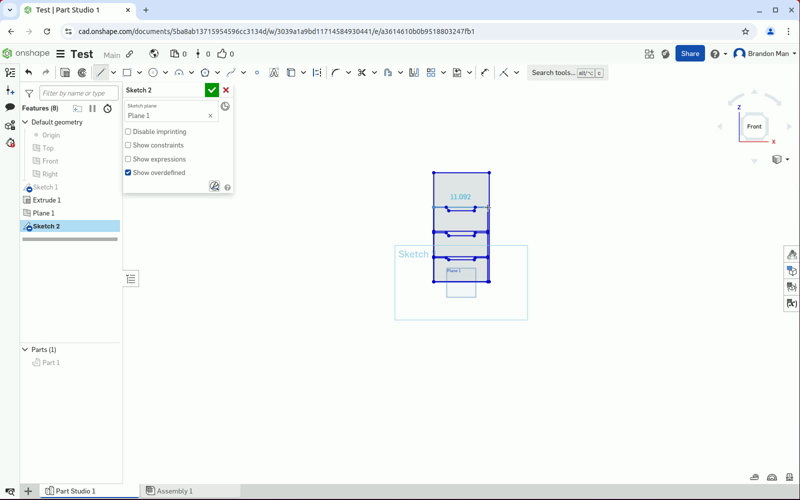
mouse_move(517, 207)
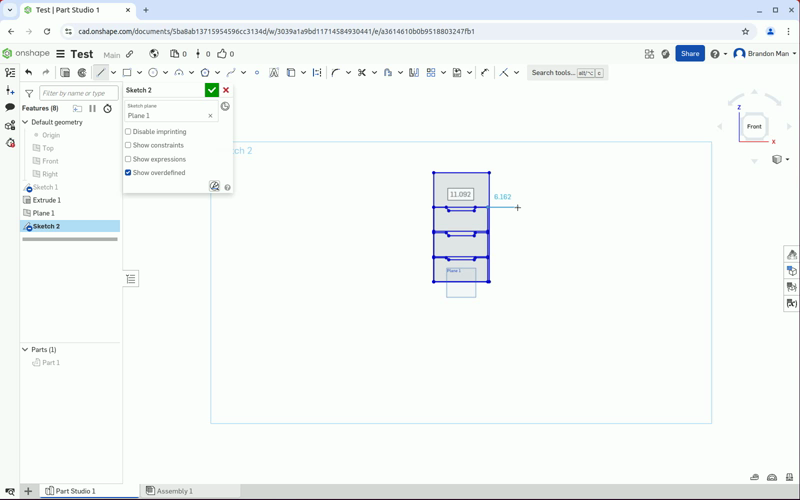
mouse_move(487, 191)
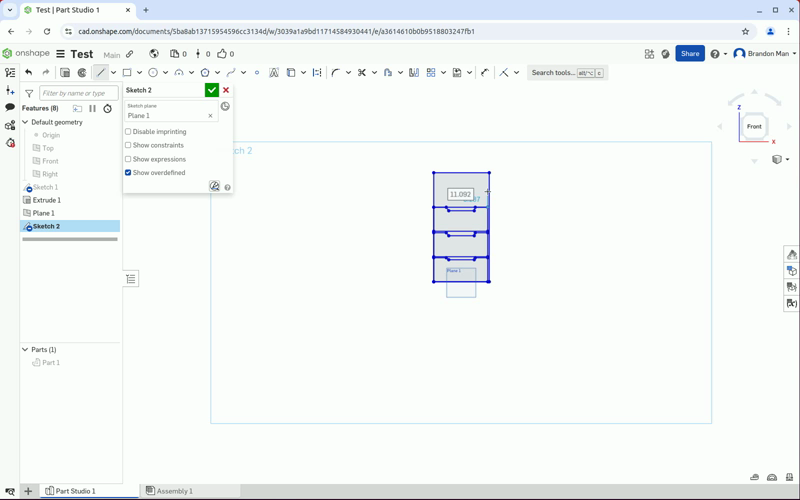
click(487, 191)
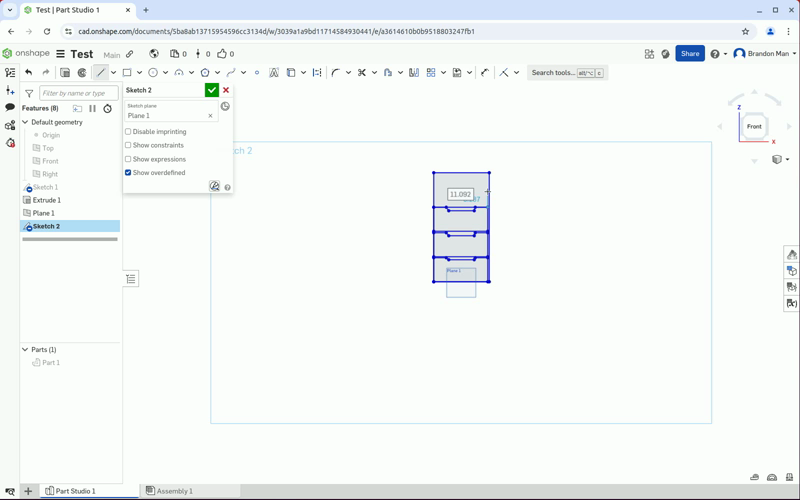
key_up(shift)
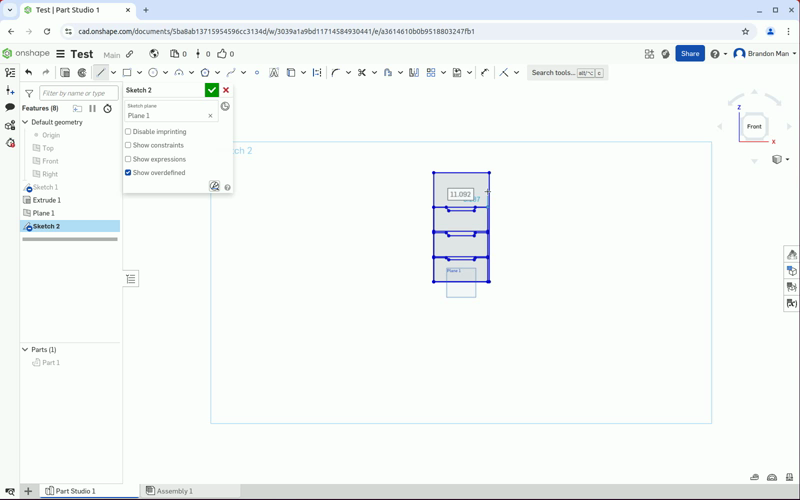
key_down(shift)
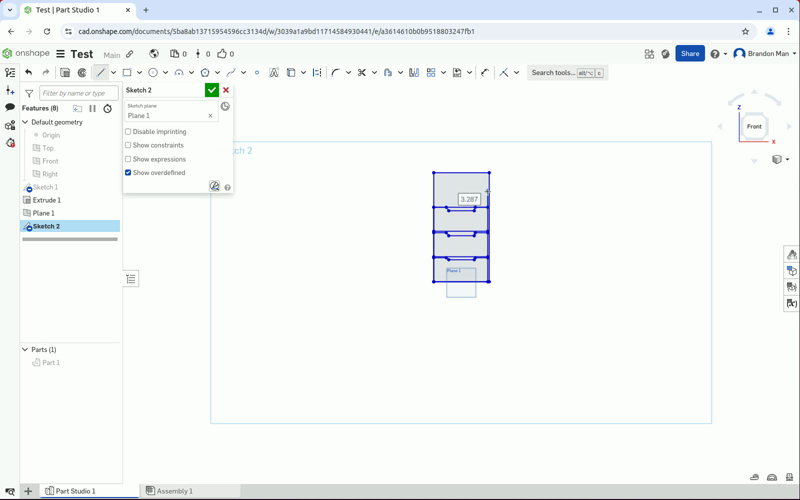
mouse_move(517, 191)
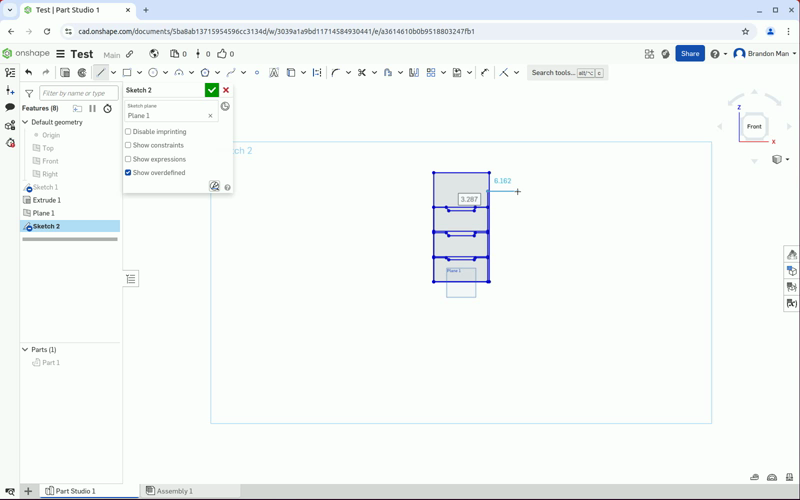
mouse_move(475, 191)
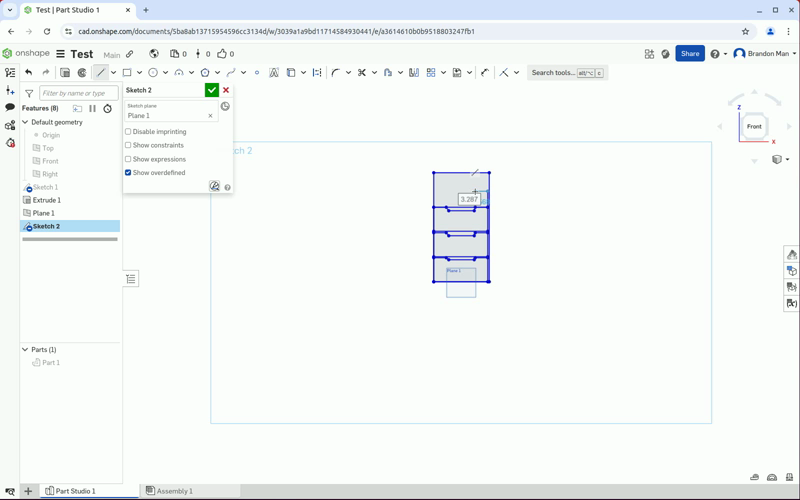
click(475, 191)
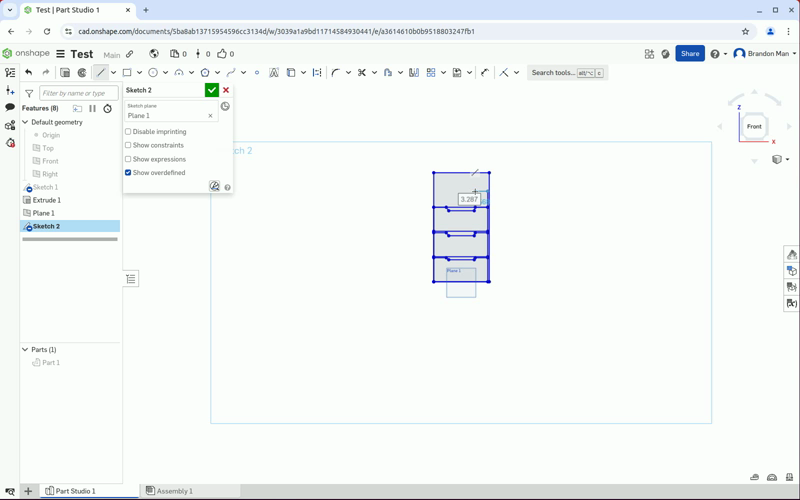
key_up(shift)
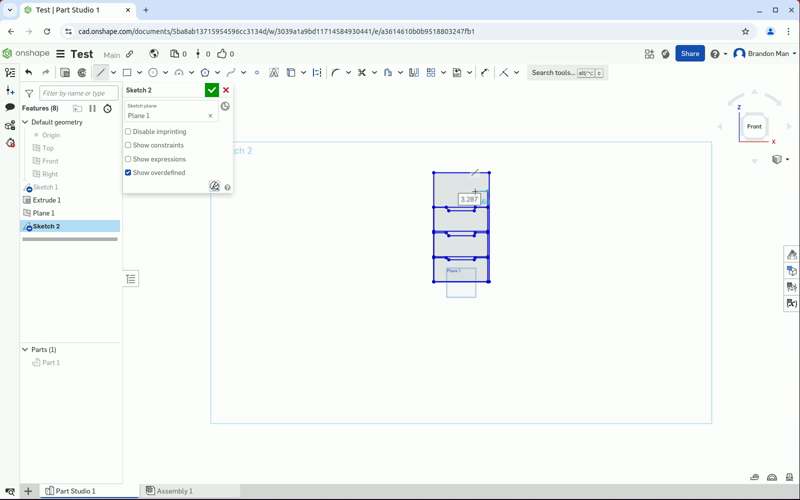
key_down(shift)
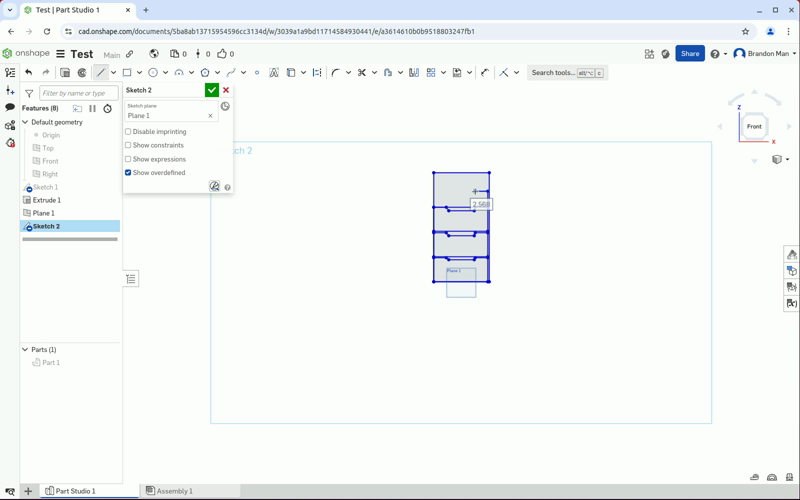
mouse_move(505, 191)
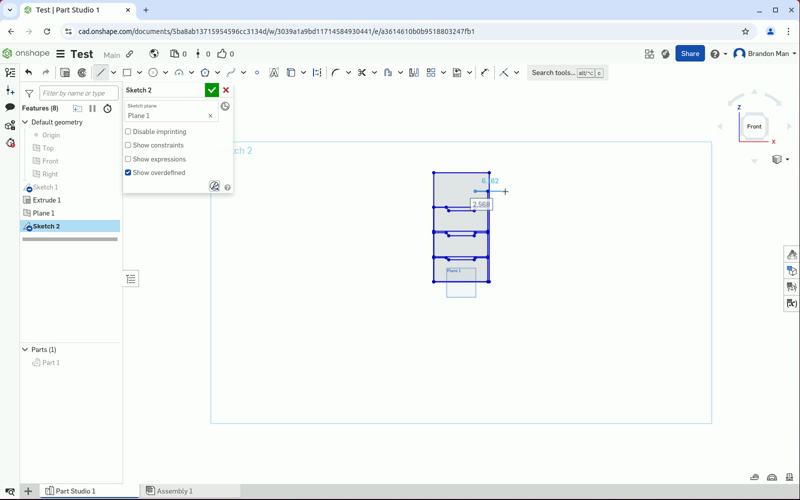
mouse_move(474, 193)
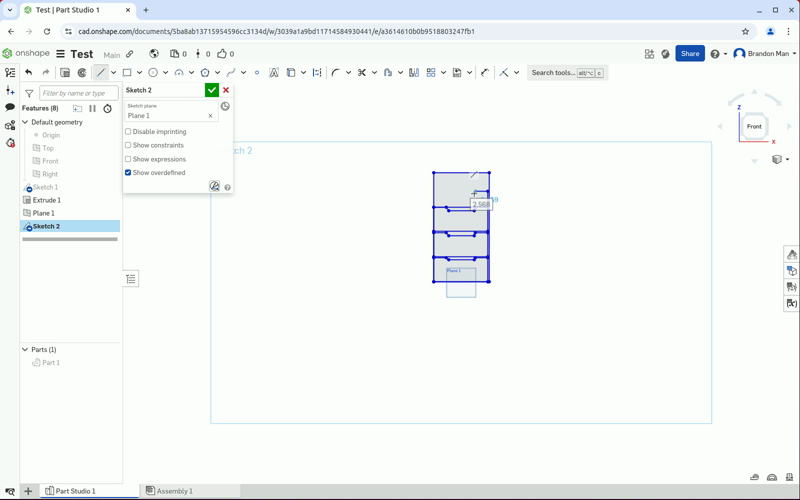
scroll(6)
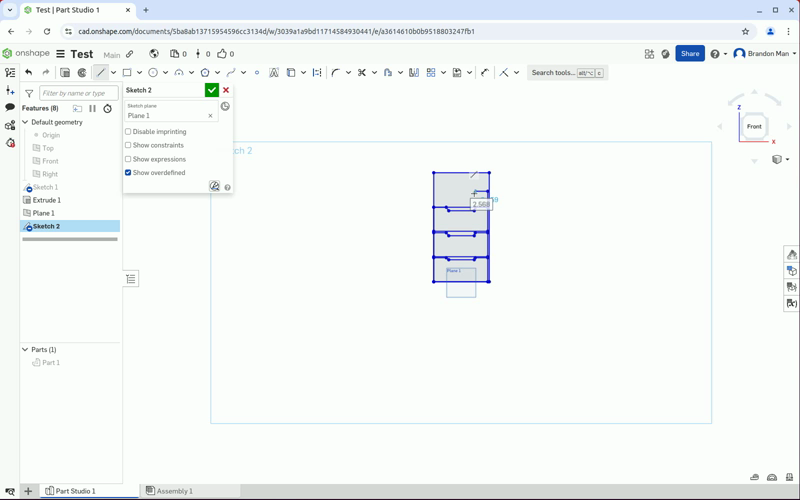
scroll(6)
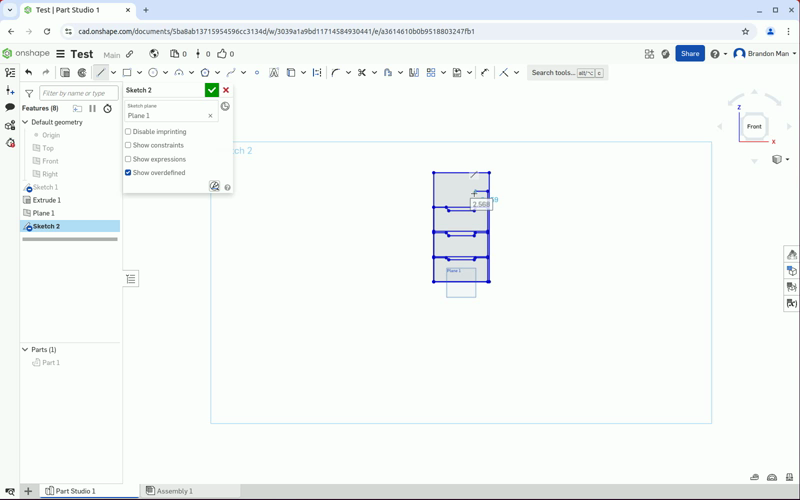
scroll(6)
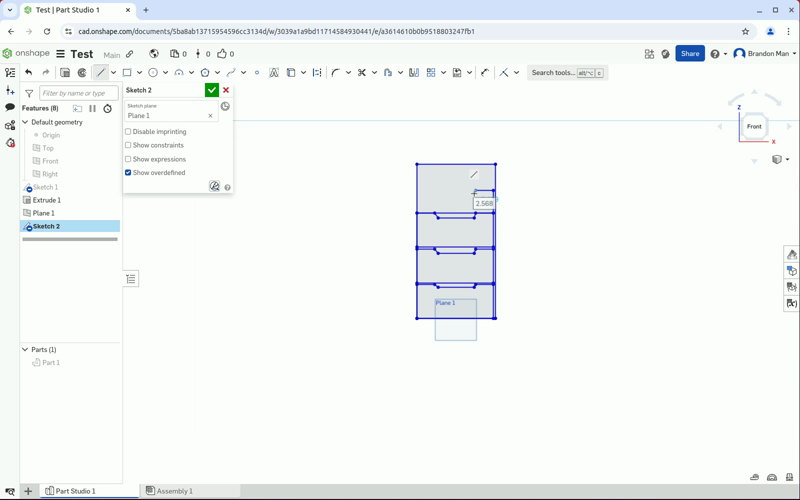
scroll(6)
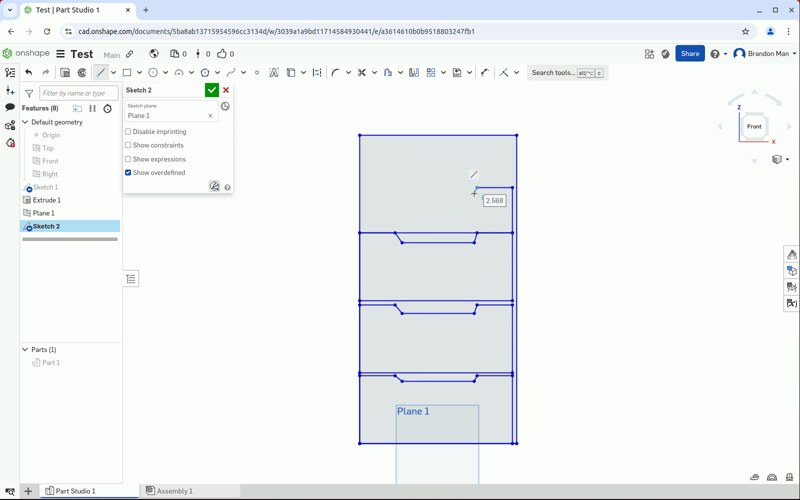
scroll(6)
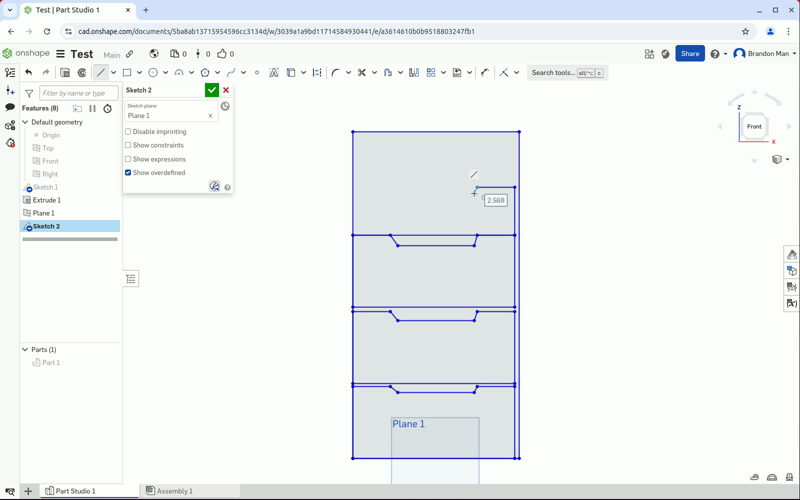
scroll(6)
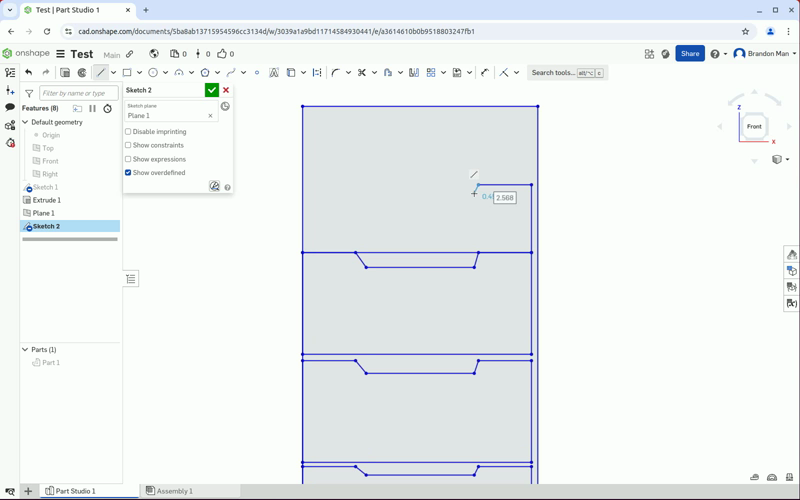
scroll(6)
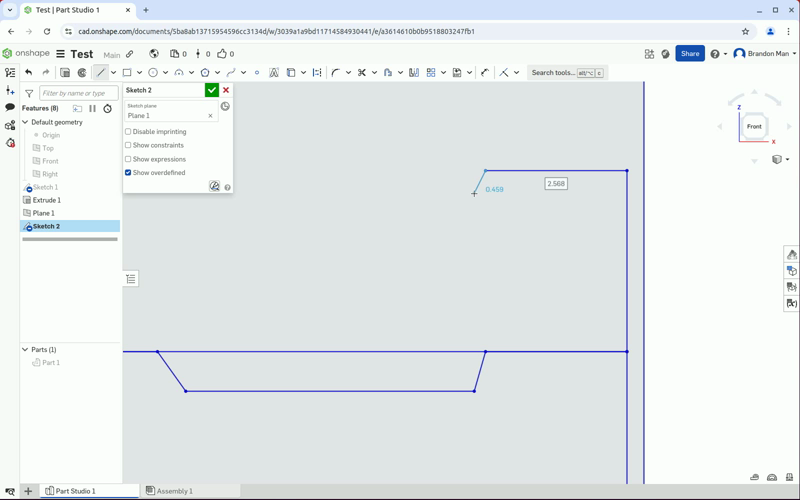
click(474, 193)
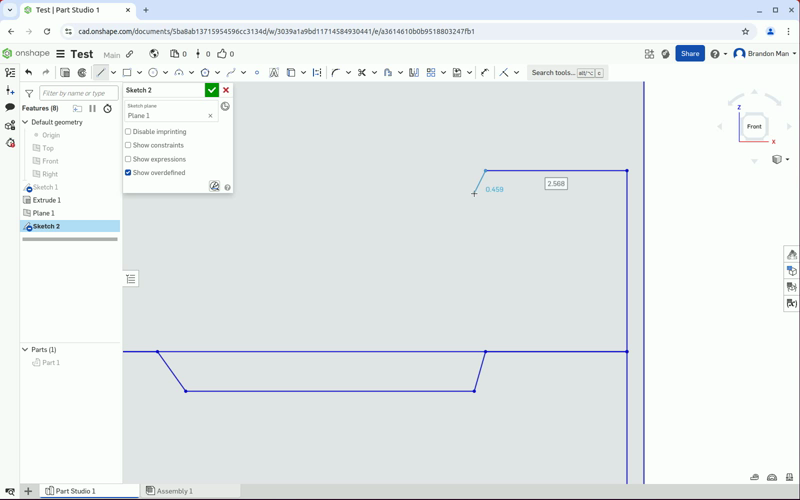
scroll(-6)
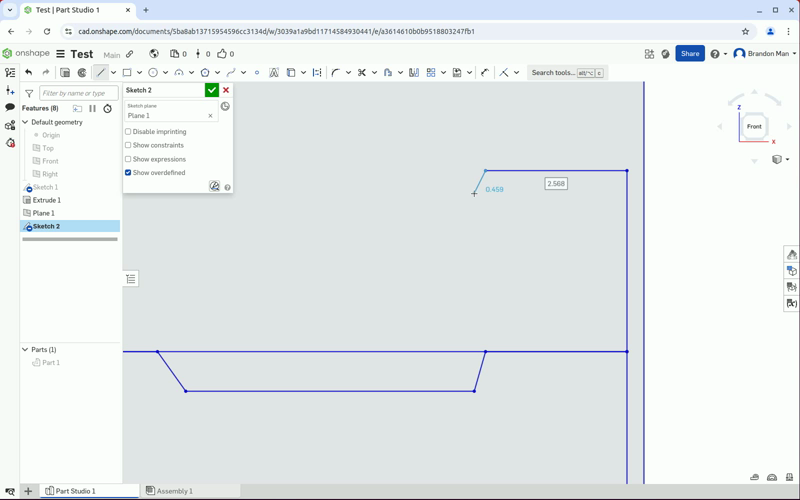
scroll(-6)
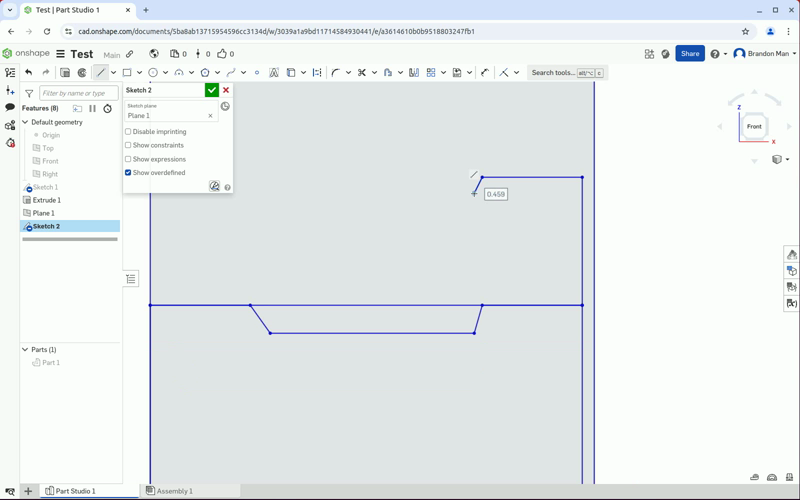
scroll(-6)
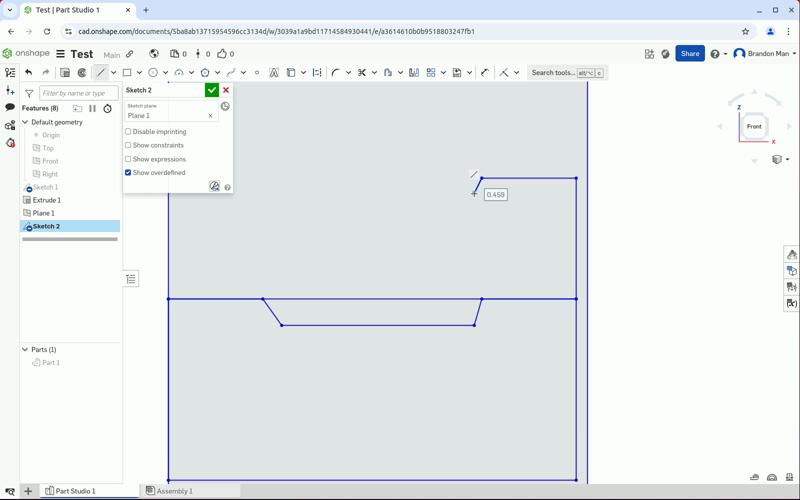
scroll(-6)
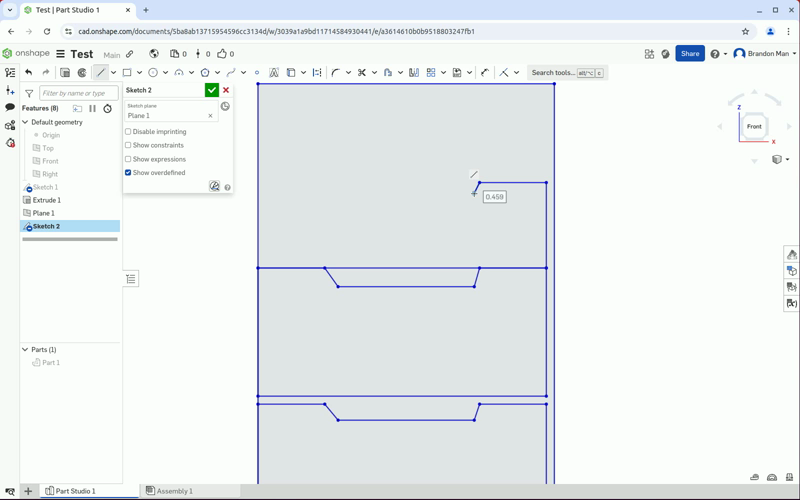
scroll(-6)
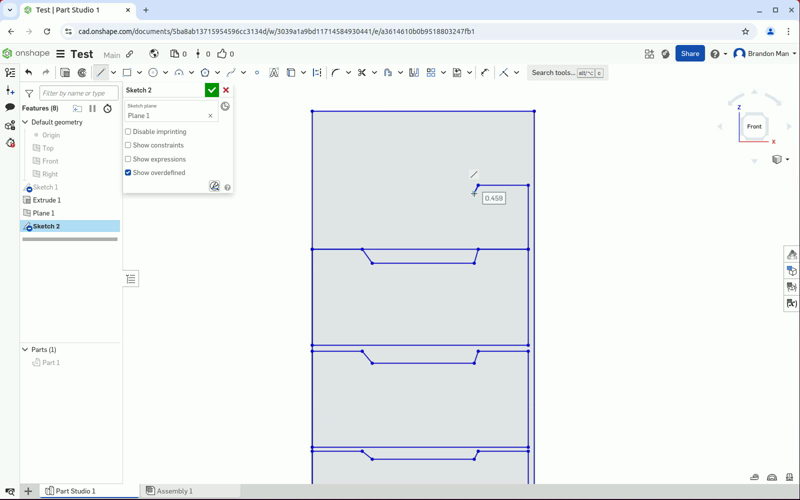
scroll(-6)
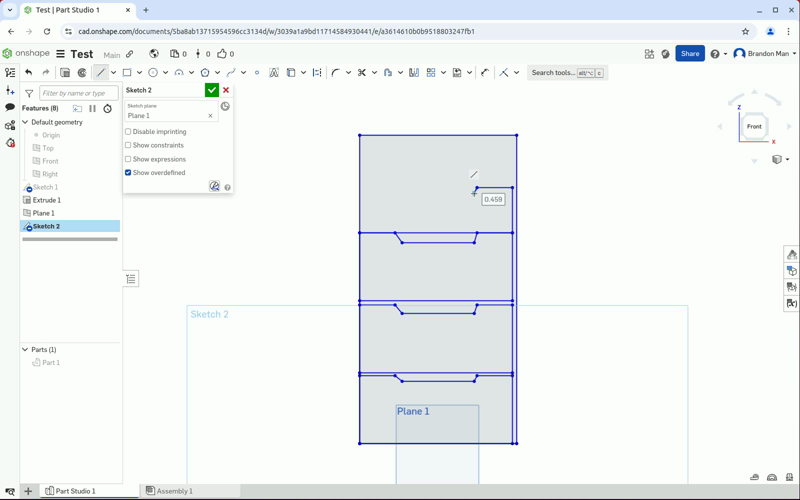
scroll(-6)
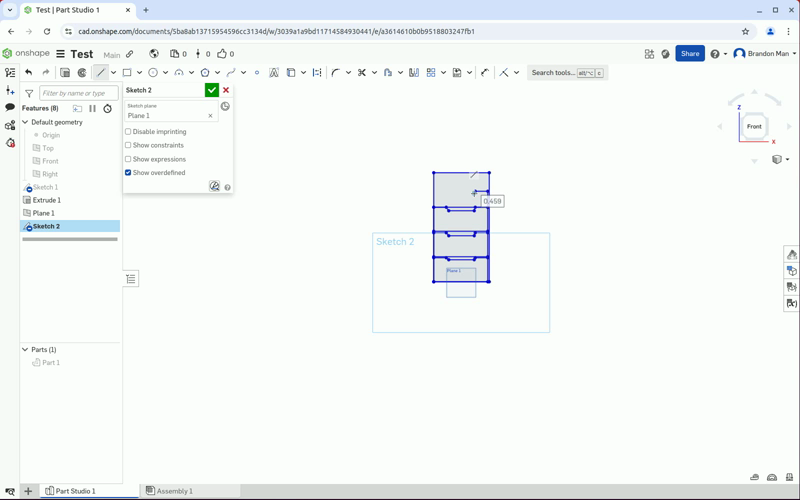
key_up(shift)
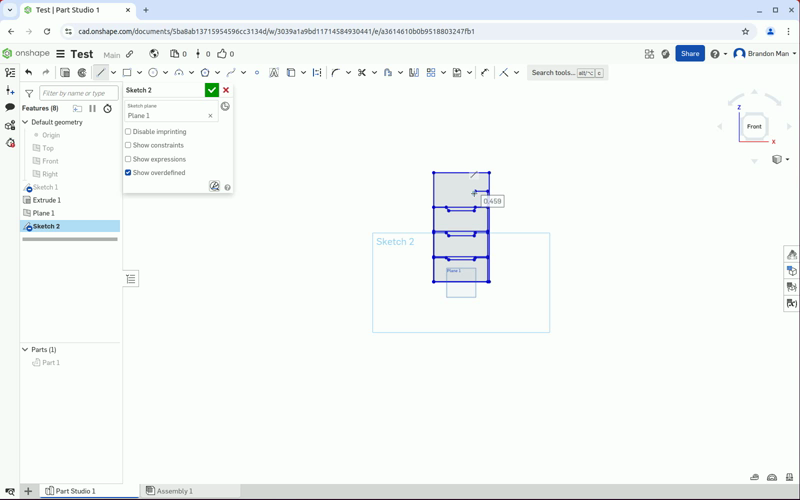
key_down(shift)
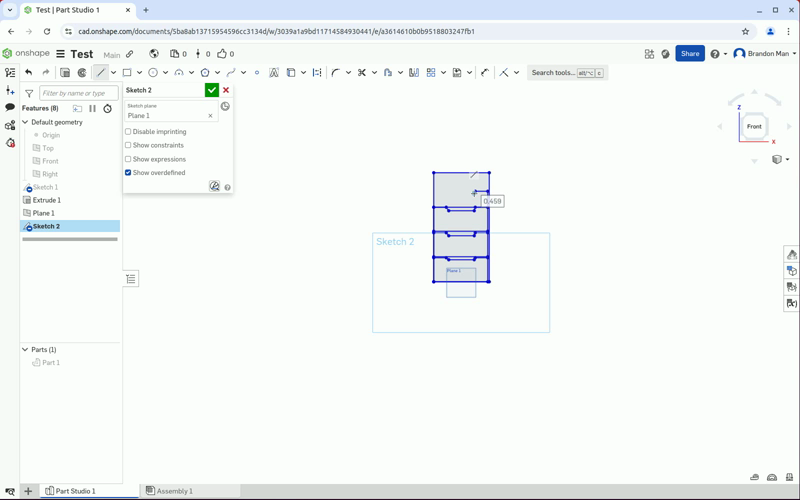
mouse_move(504, 193)
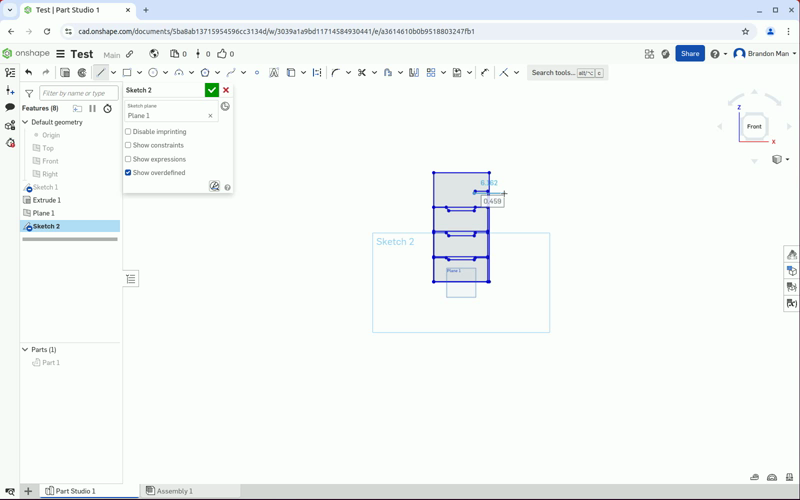
mouse_move(448, 193)
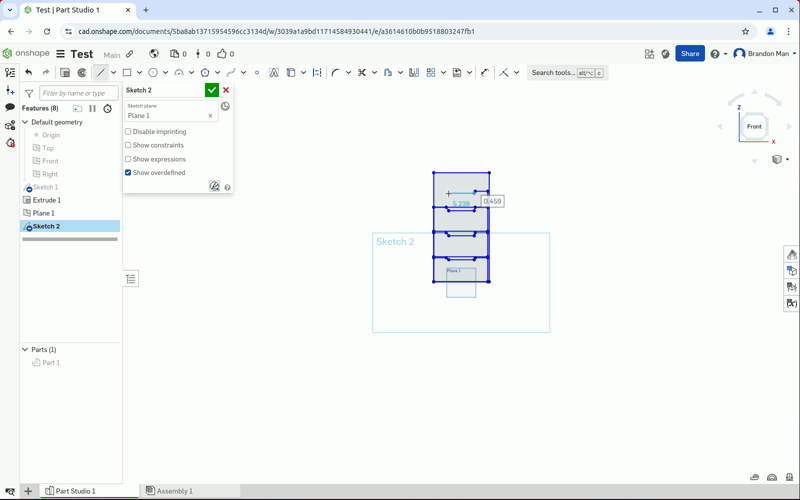
click(448, 193)
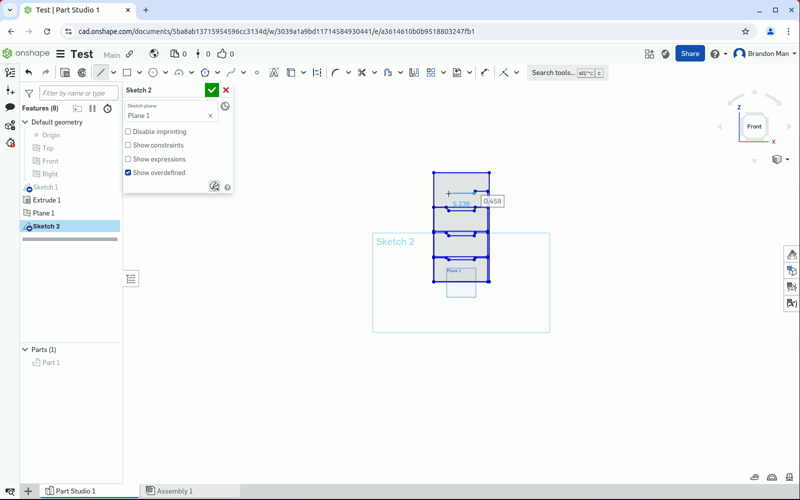
key_up(shift)
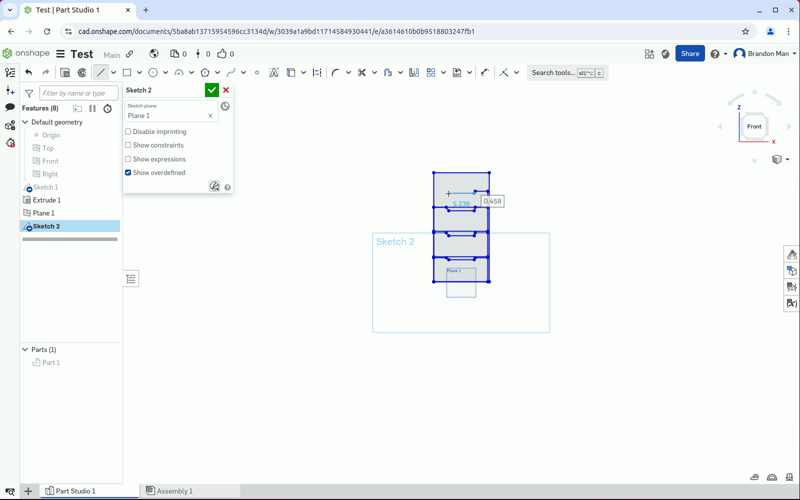
key_down(shift)
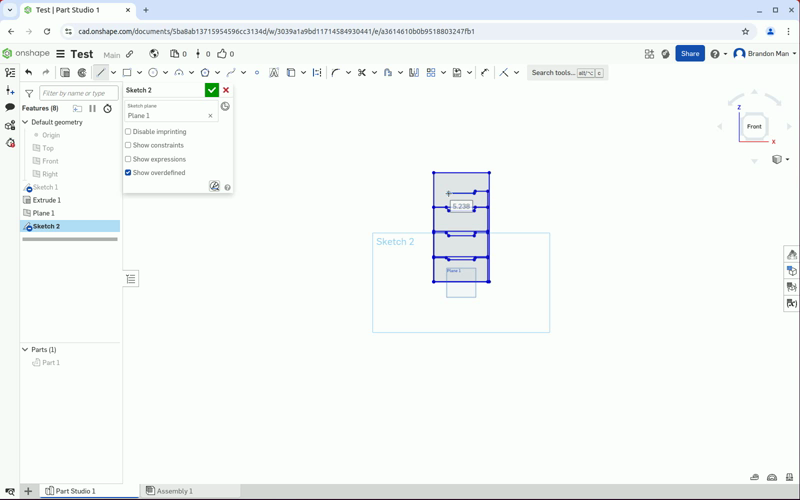
mouse_move(478, 193)
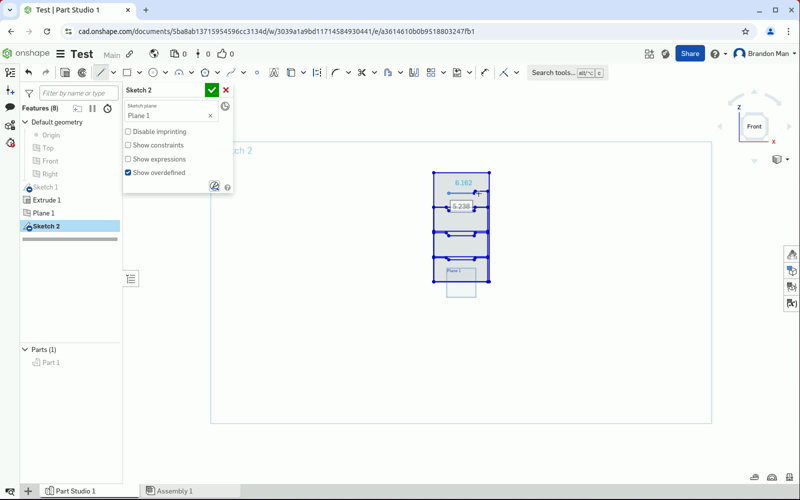
mouse_move(446, 191)
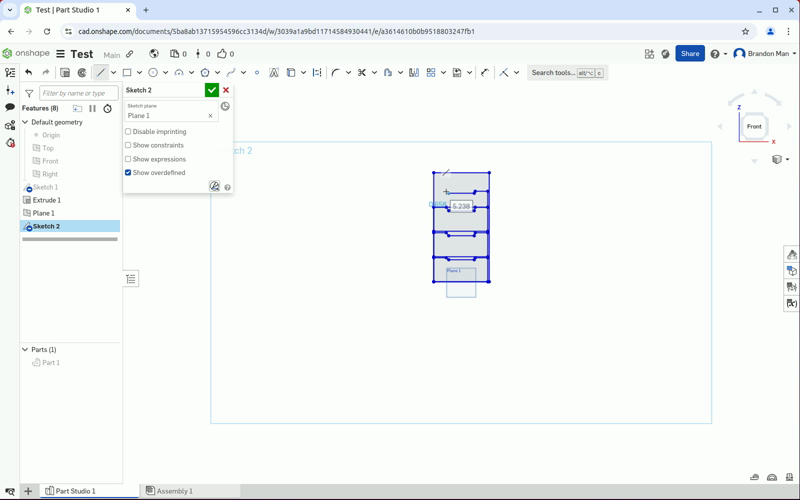
scroll(6)
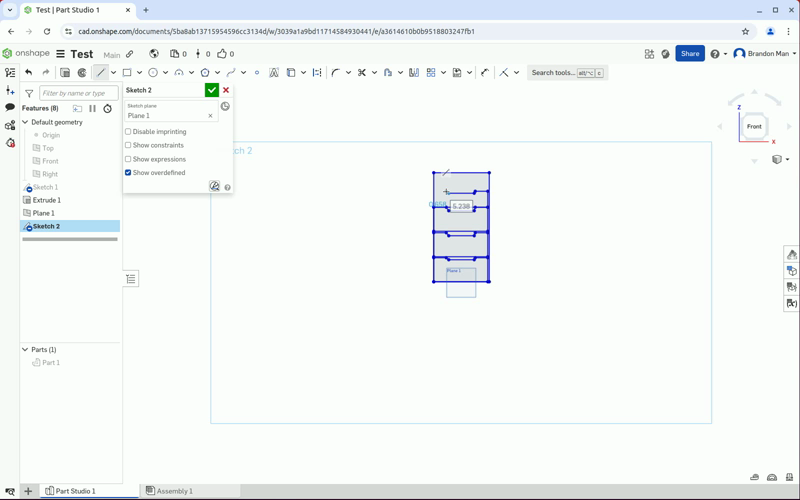
scroll(6)
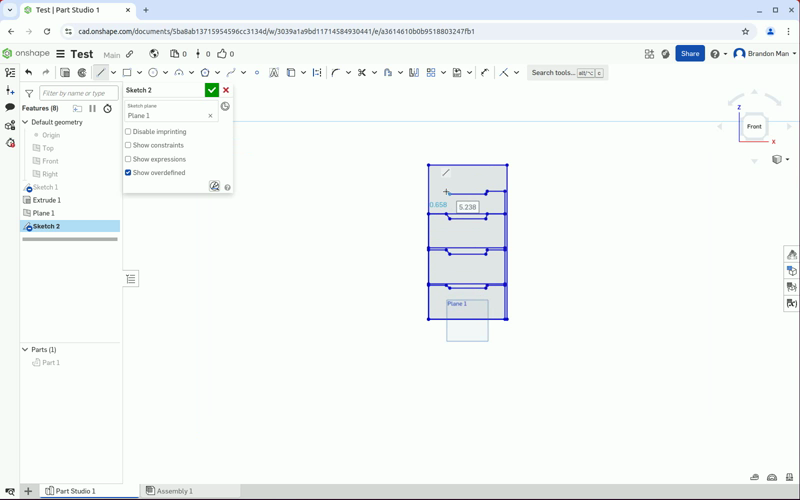
scroll(6)
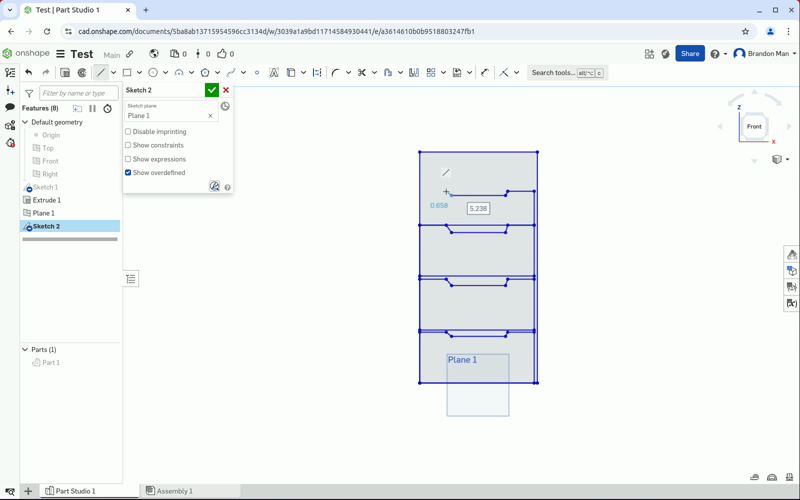
scroll(6)
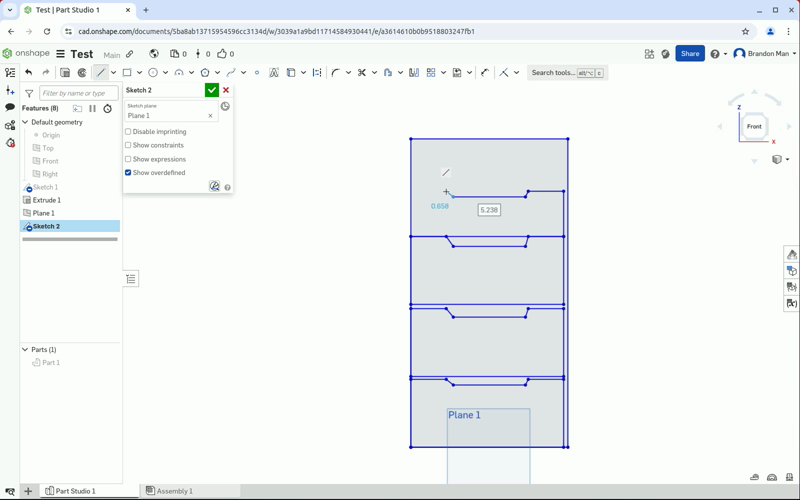
scroll(6)
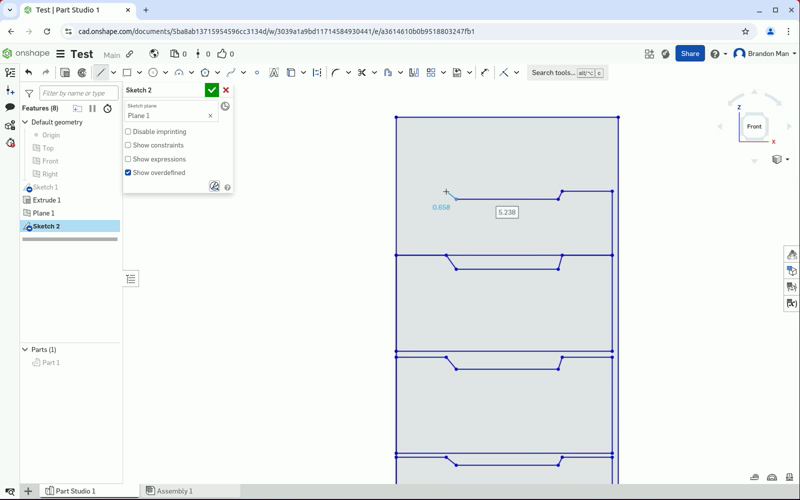
scroll(6)
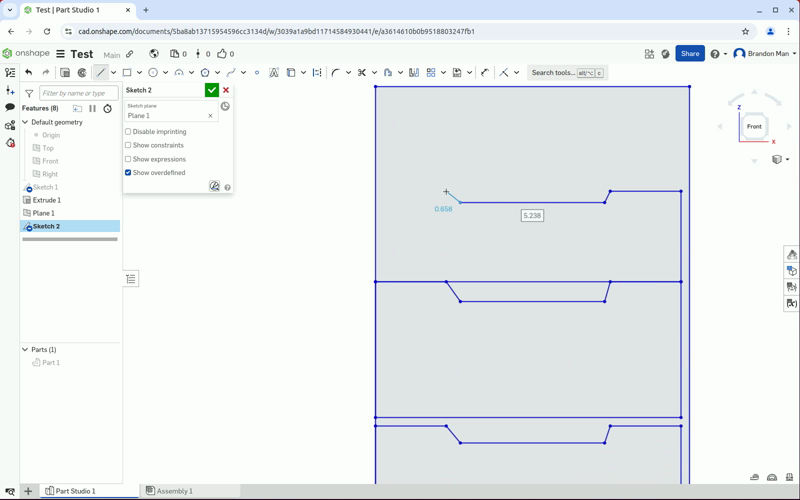
scroll(6)
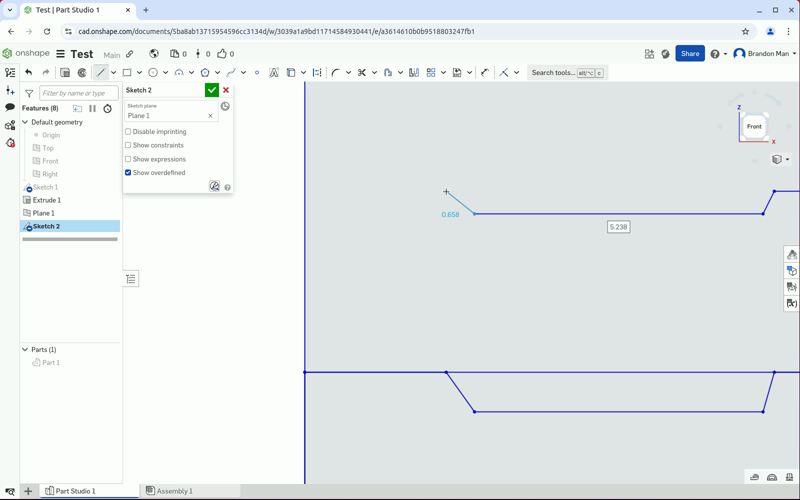
click(446, 191)
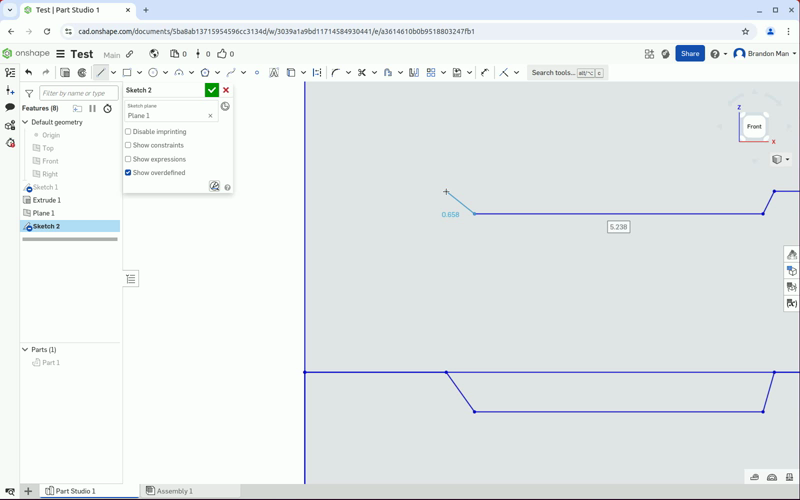
scroll(-6)
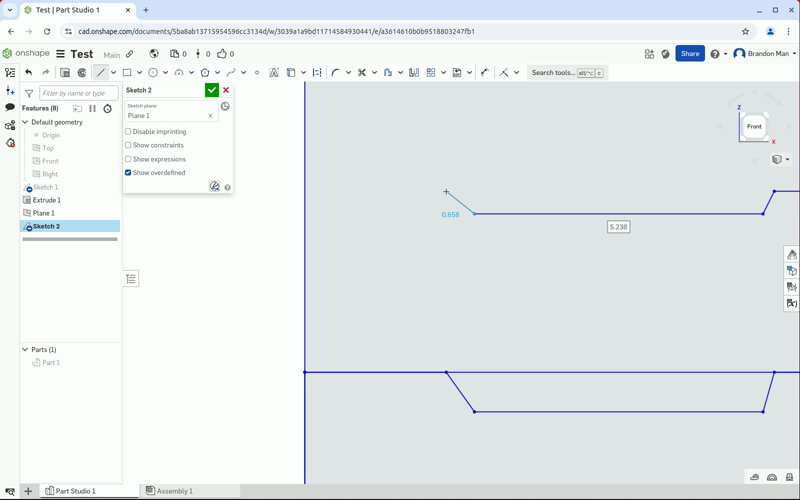
scroll(-6)
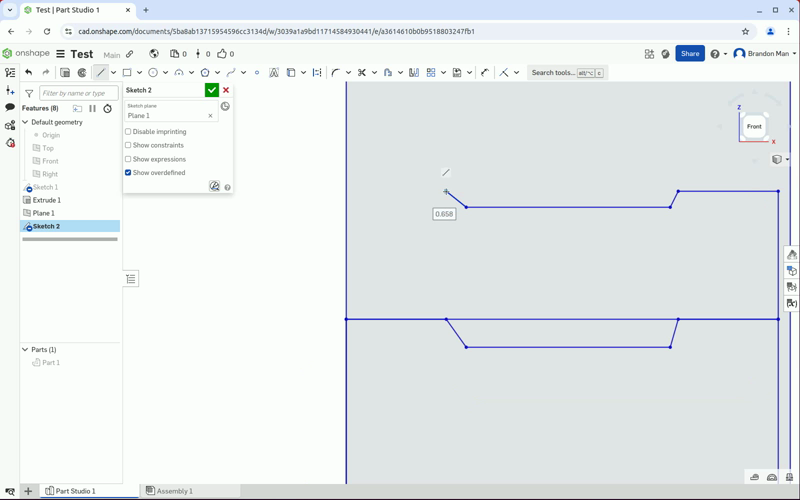
scroll(-6)
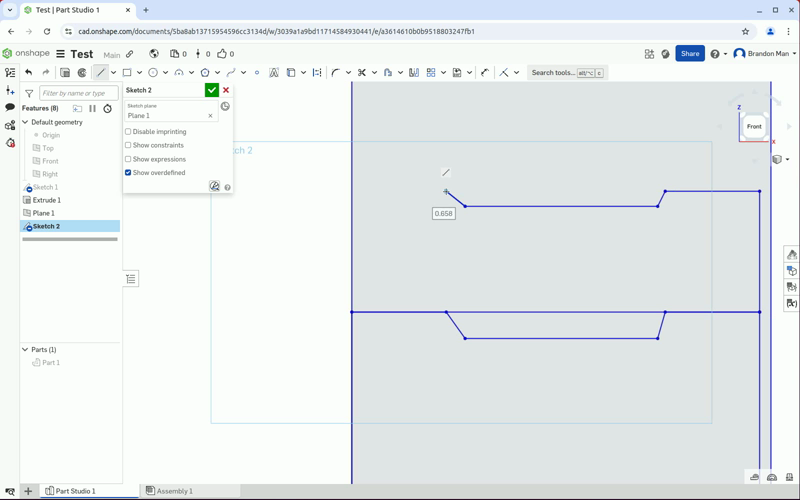
scroll(-6)
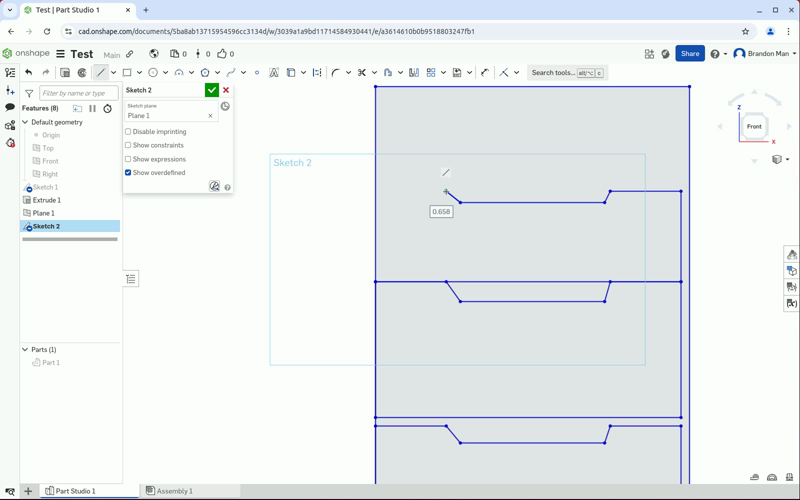
scroll(-6)
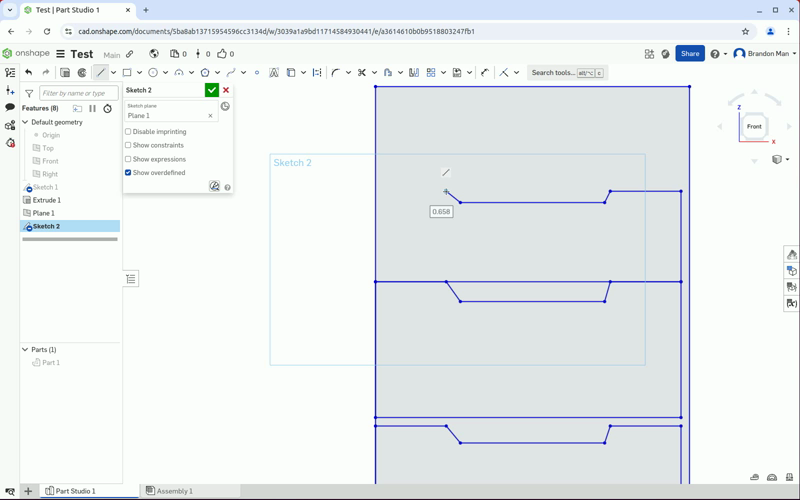
scroll(-6)
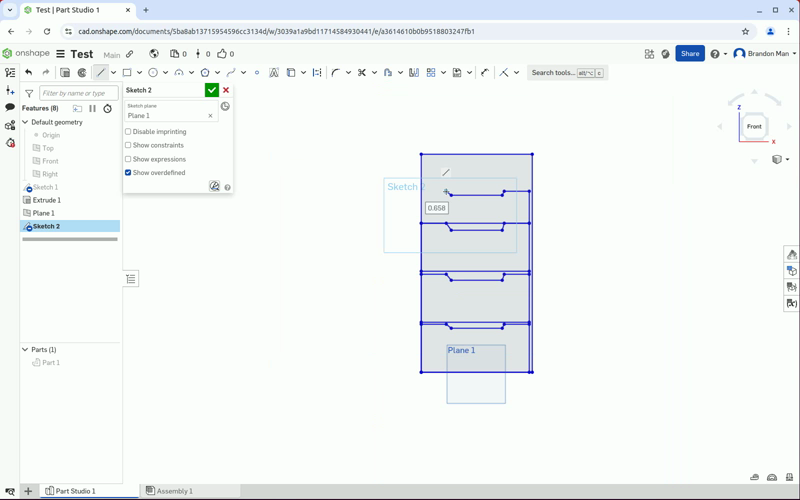
scroll(-6)
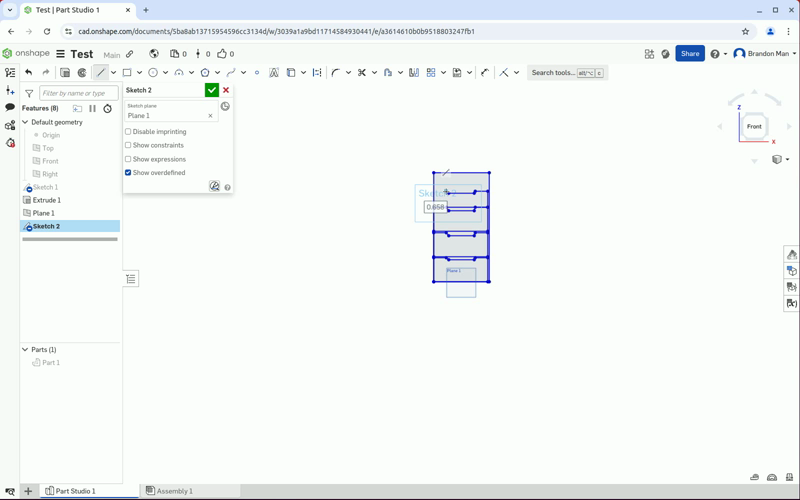
key_up(shift)
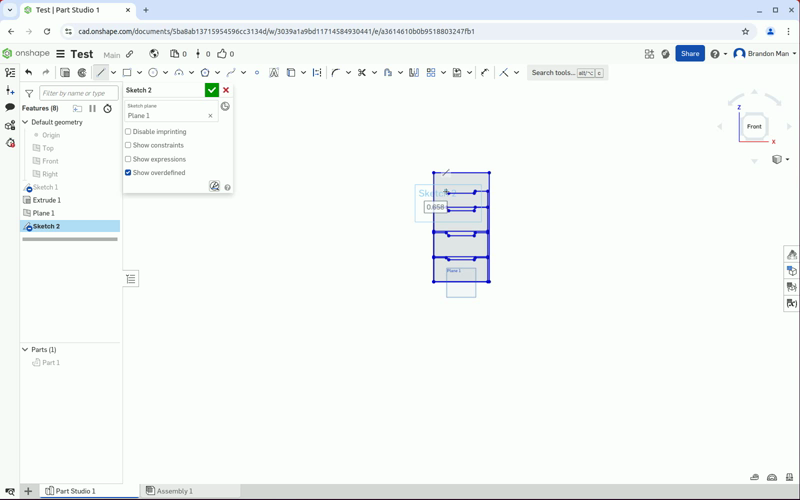
key_down(shift)
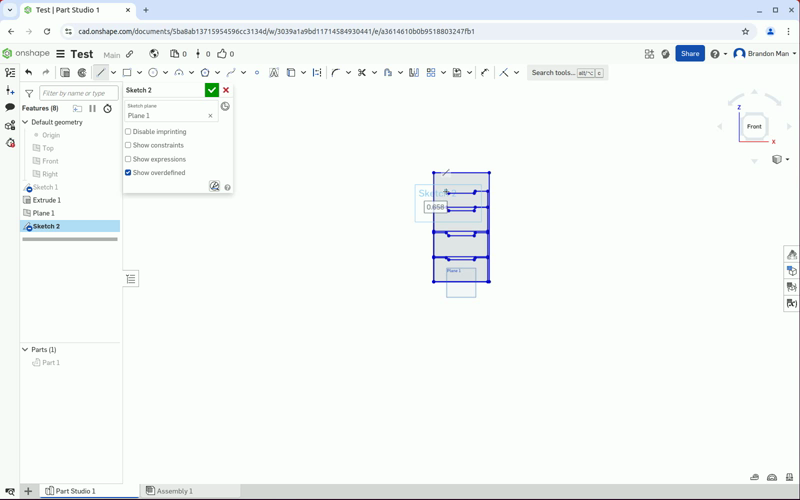
mouse_move(476, 191)
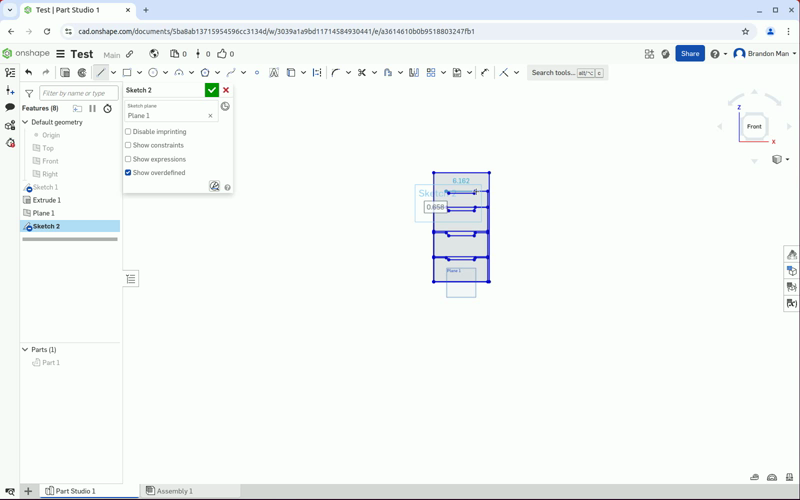
mouse_move(433, 191)
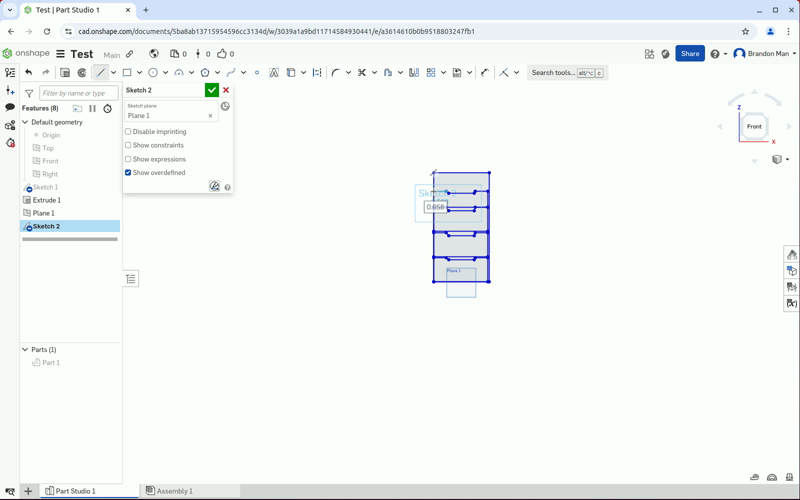
click(433, 191)
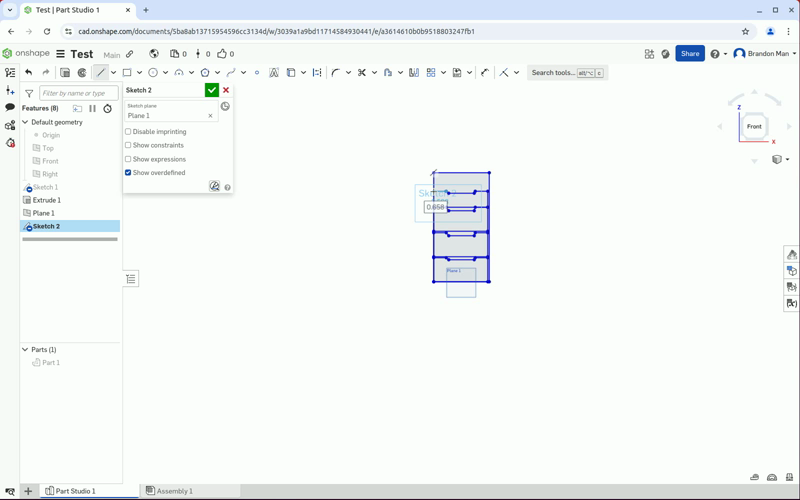
key_up(shift)
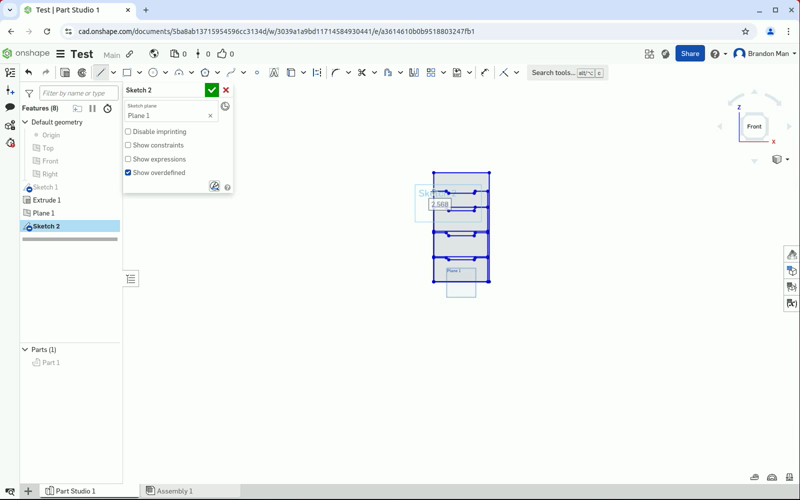
mouse_move(463, 191)
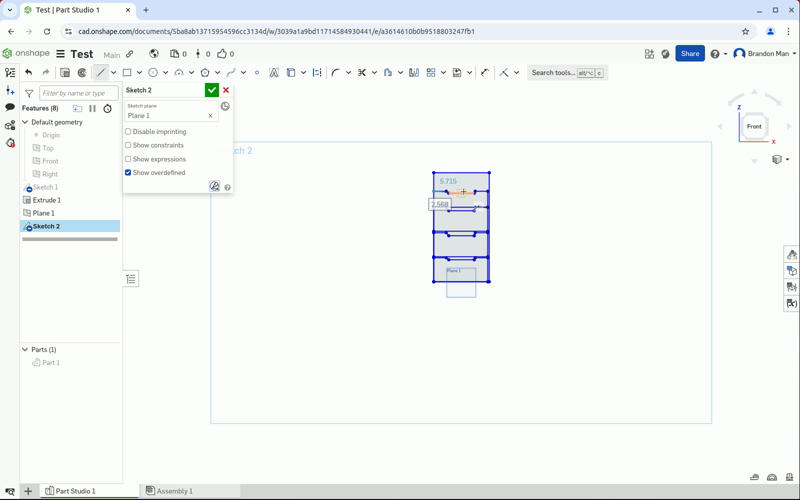
key_down(shift)
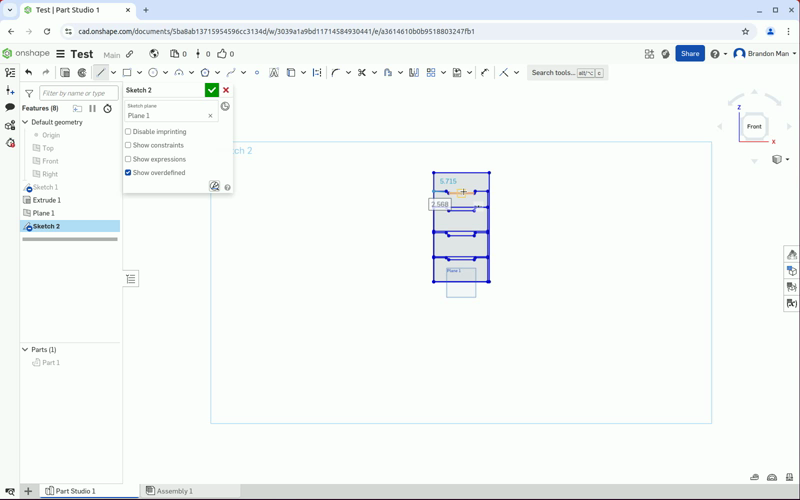
mouse_move(433, 207)
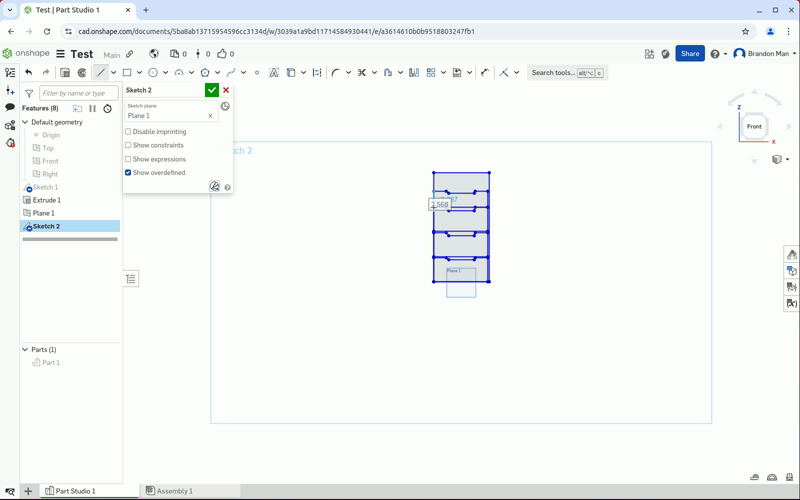
key_up(shift)
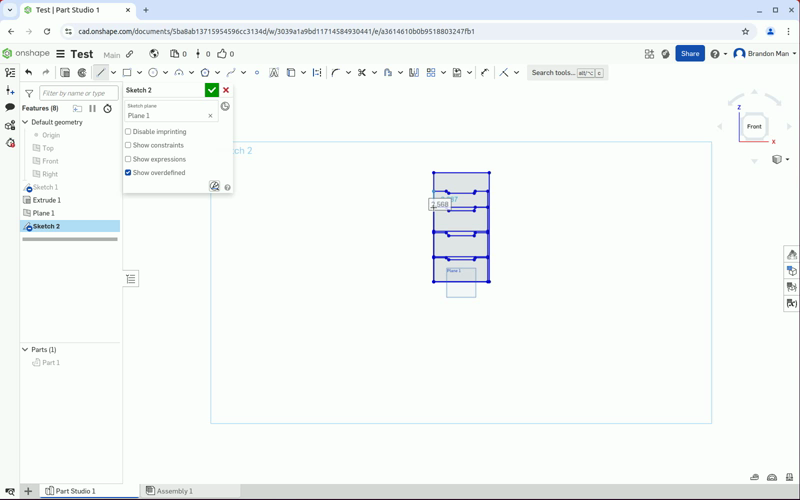
click(433, 207)
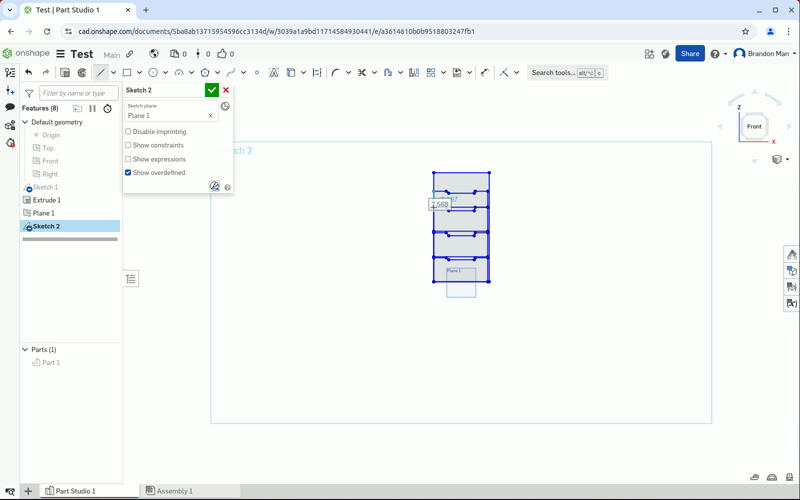
key(esc)
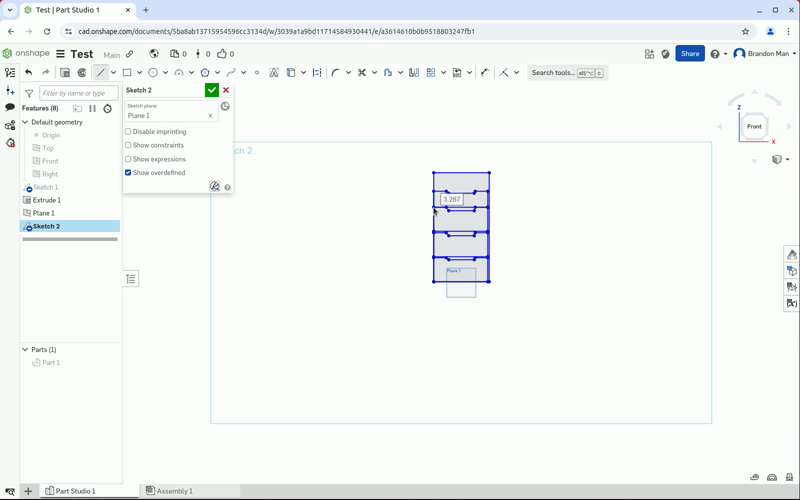
key(l)
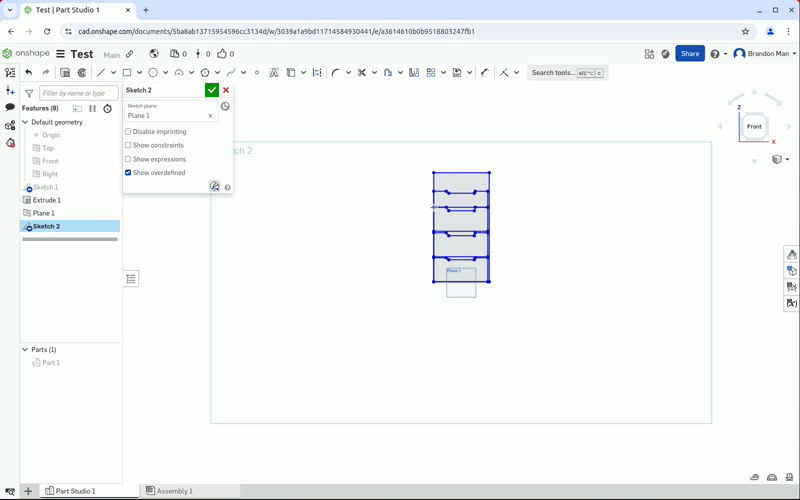
key_down(shift)
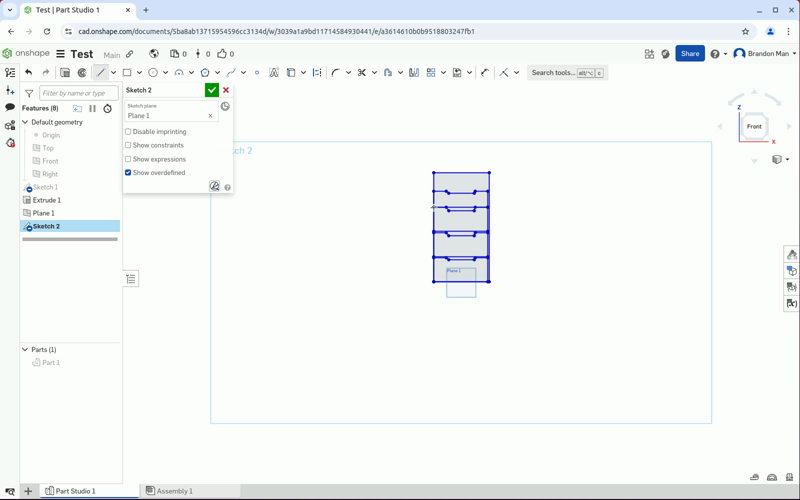
mouse_move(433, 189)
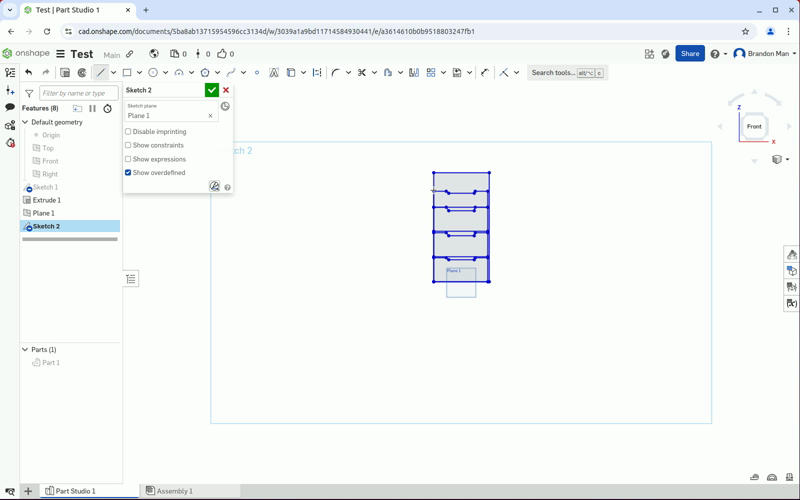
scroll(6)
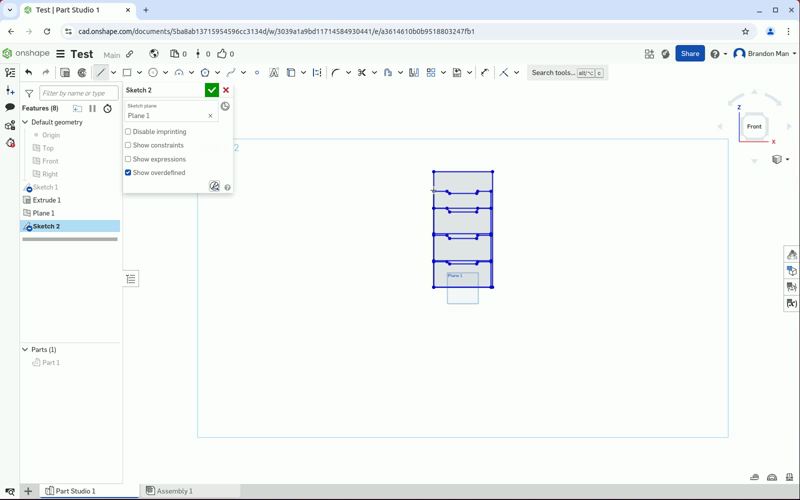
scroll(6)
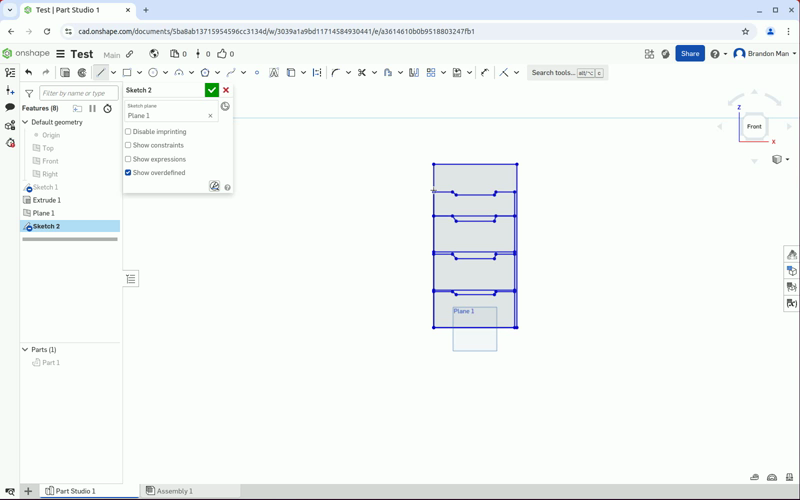
scroll(6)
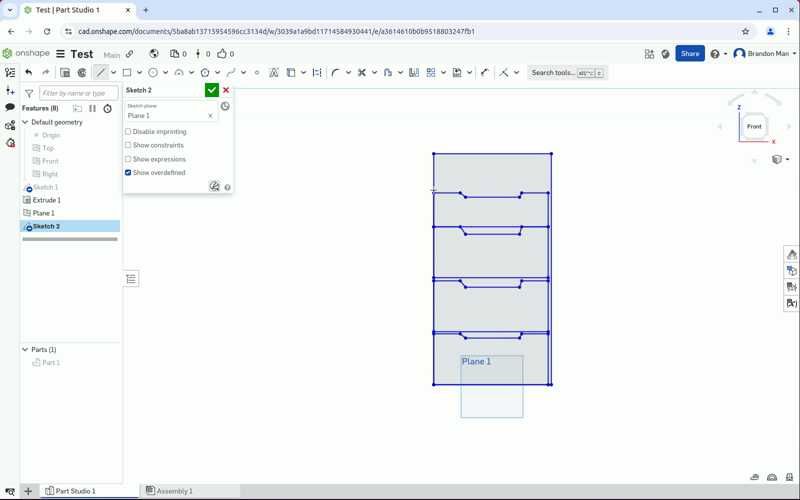
scroll(6)
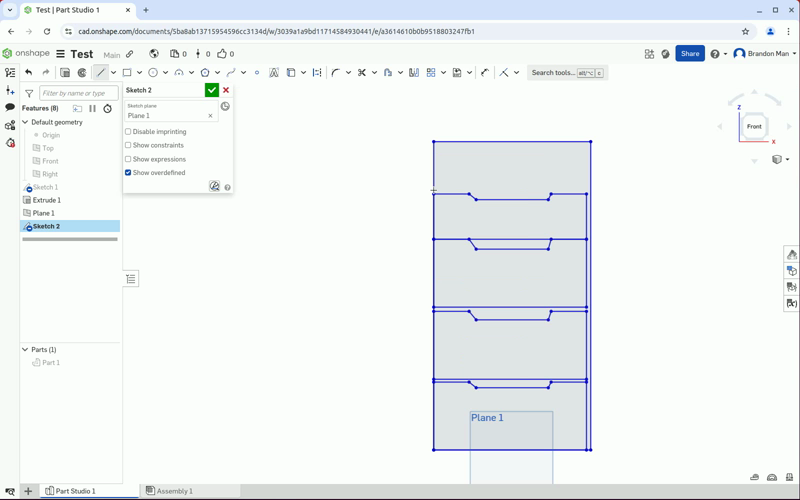
scroll(6)
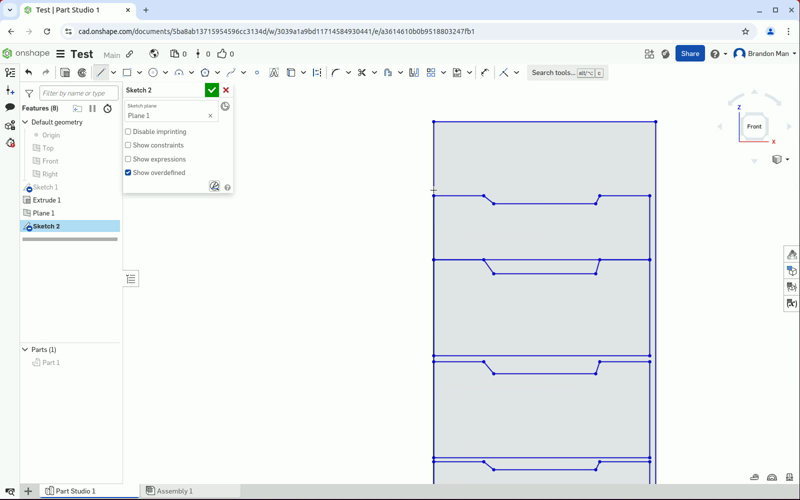
scroll(6)
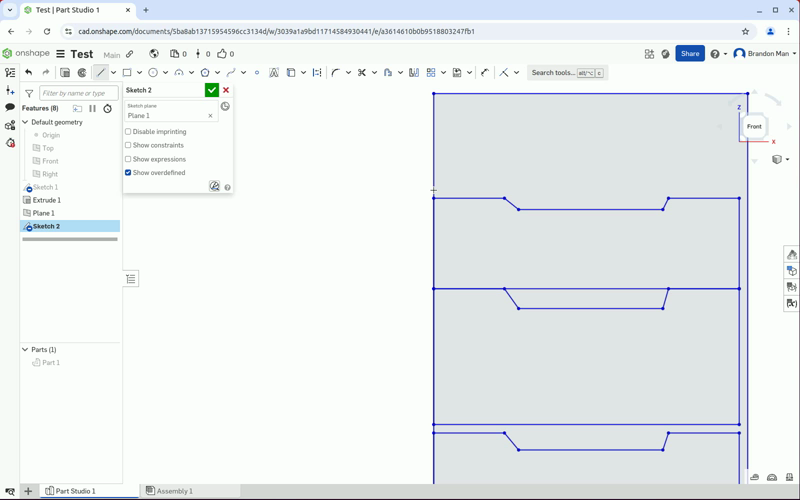
scroll(6)
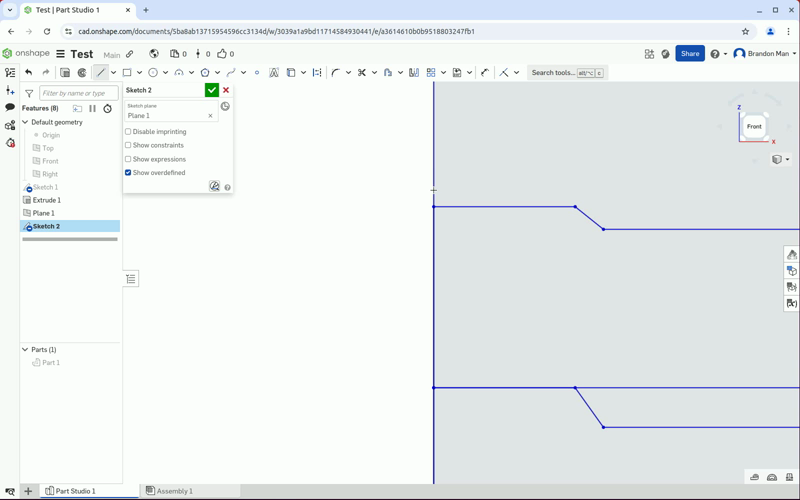
click(433, 189)
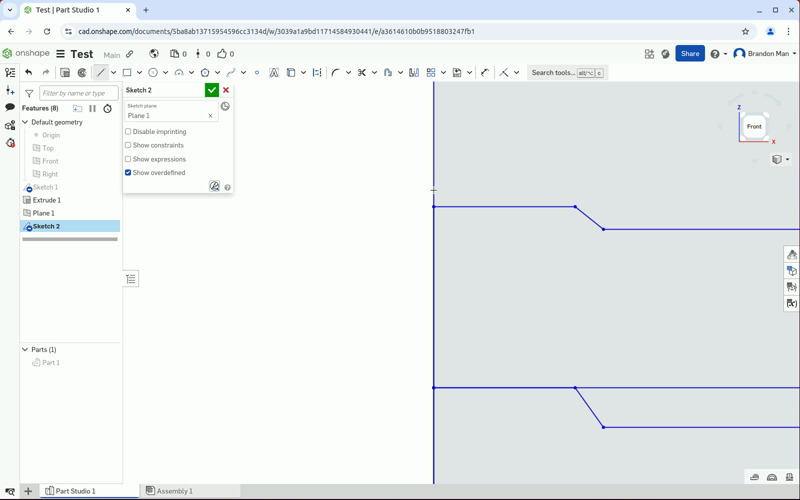
scroll(-6)
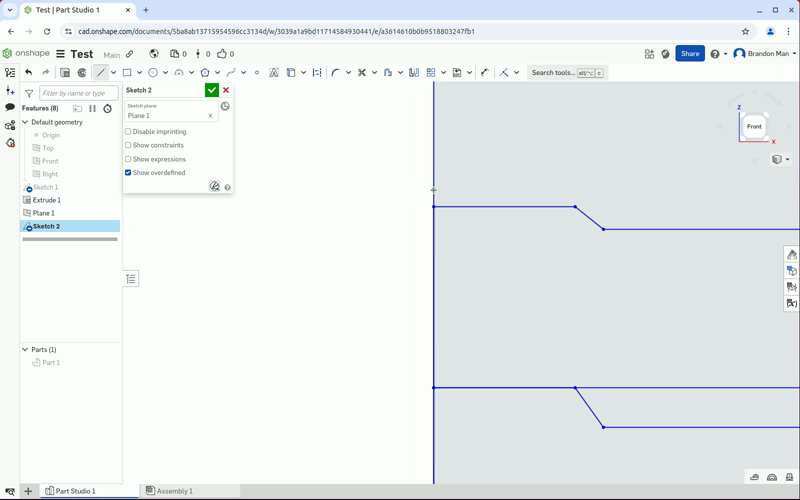
scroll(-6)
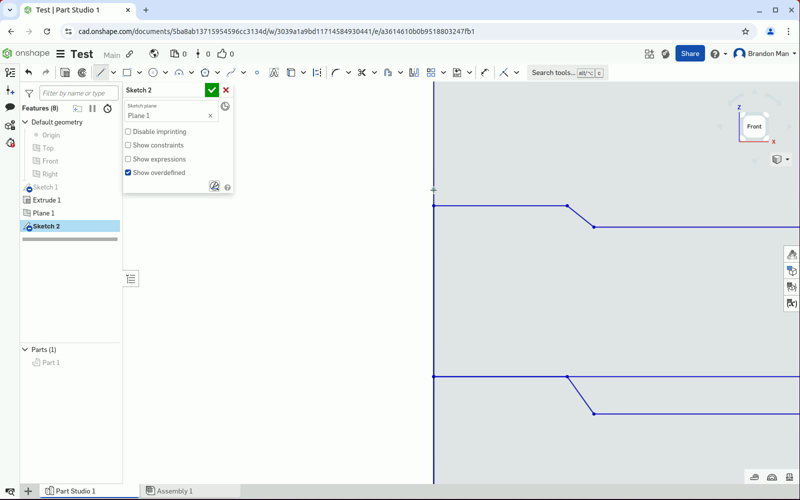
scroll(-6)
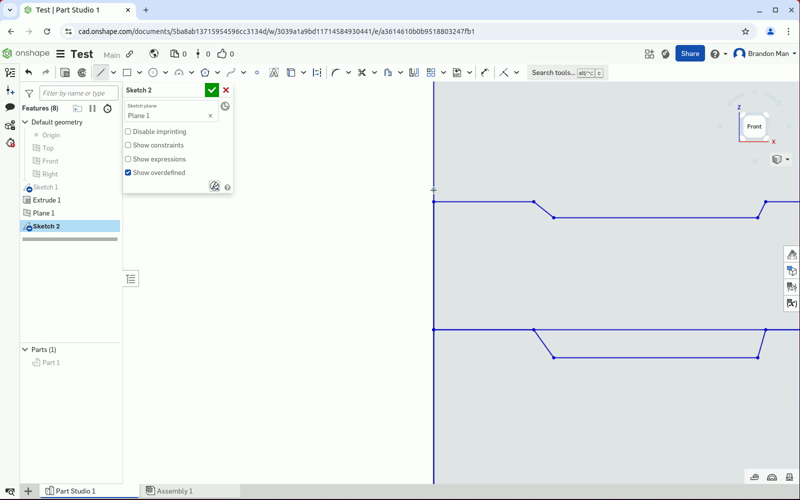
scroll(-6)
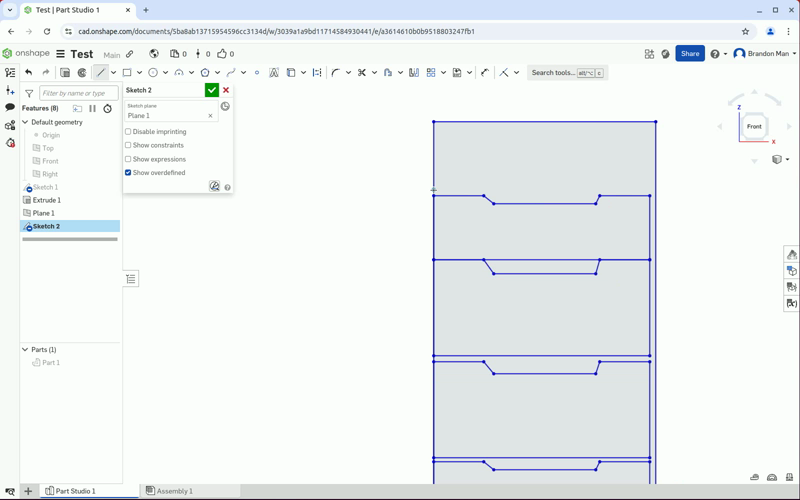
scroll(-6)
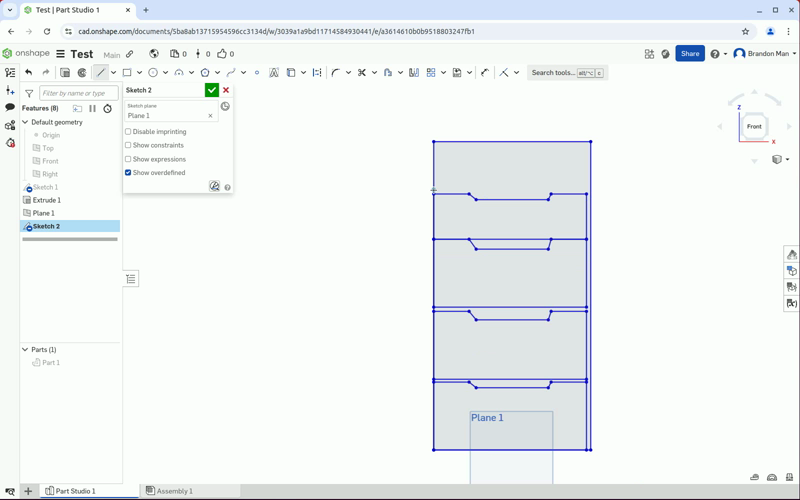
scroll(-6)
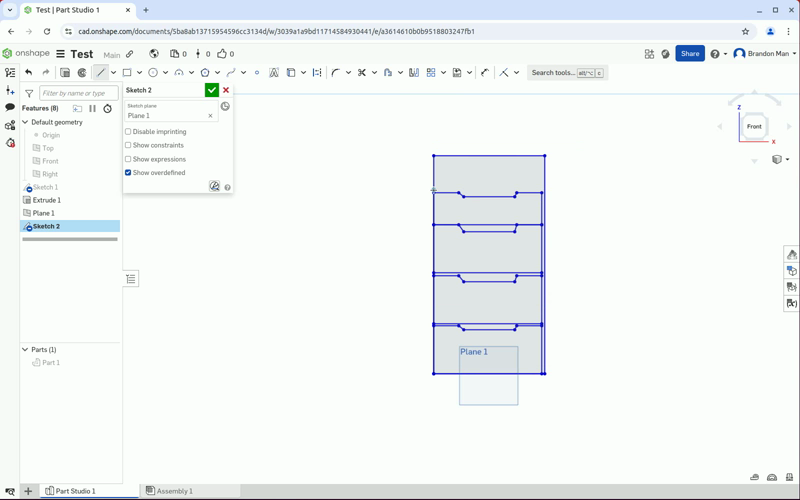
scroll(-6)
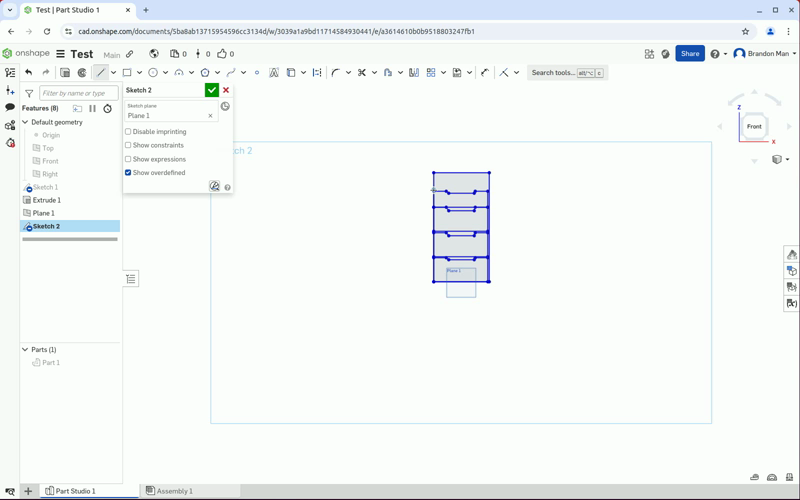
key_up(shift)
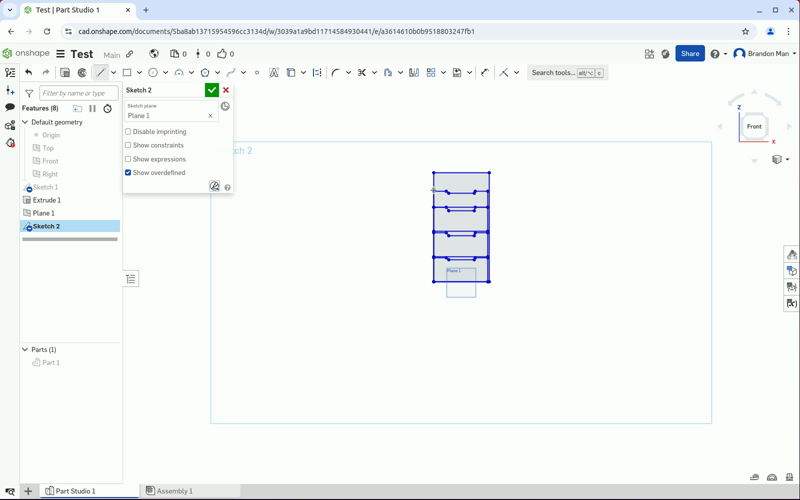
key_down(shift)
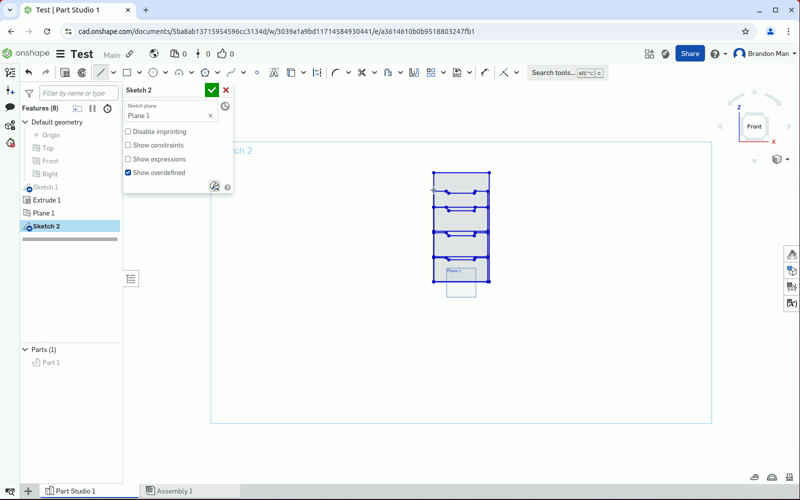
mouse_move(463, 189)
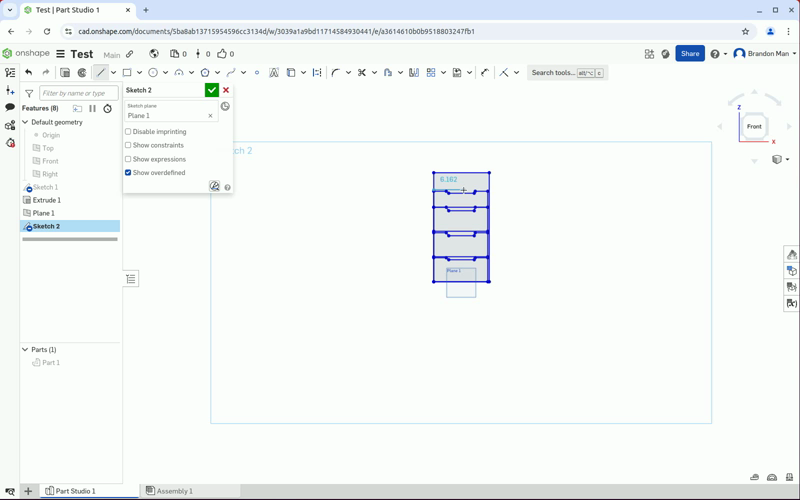
mouse_move(487, 189)
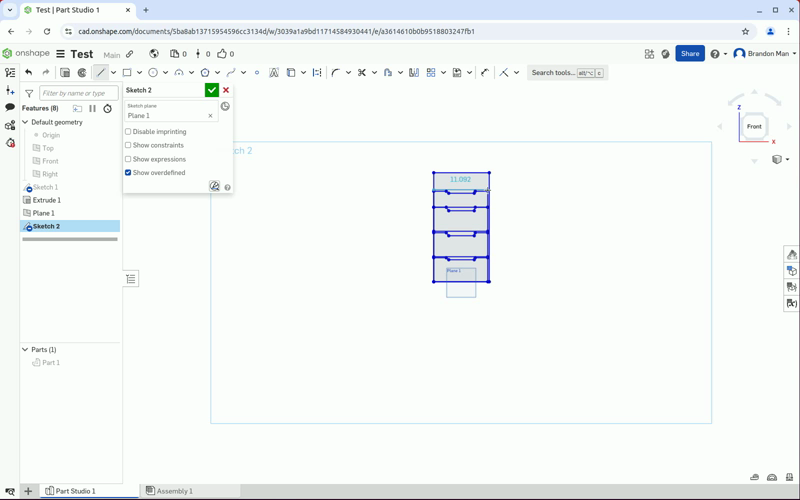
scroll(6)
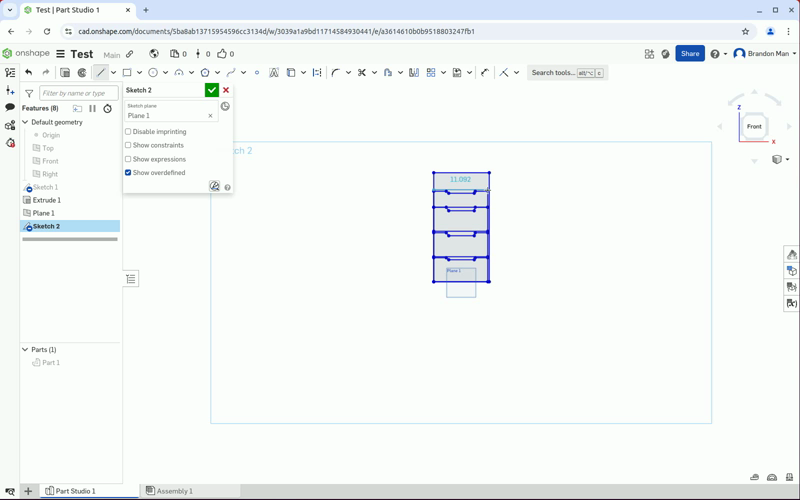
scroll(6)
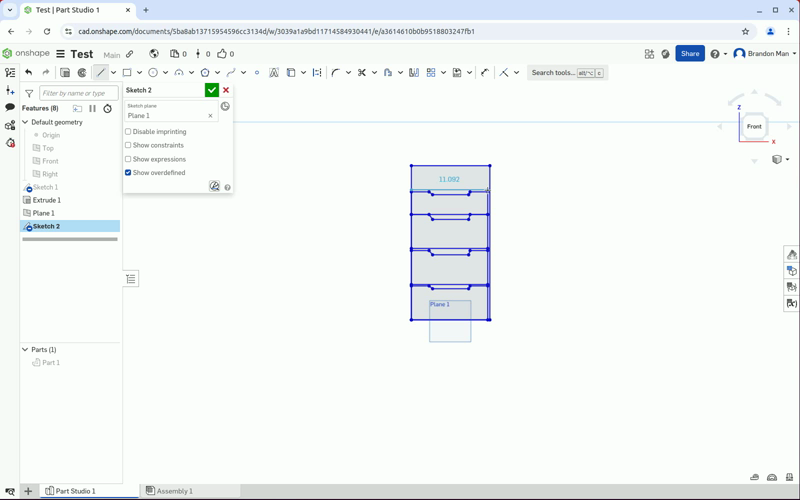
scroll(6)
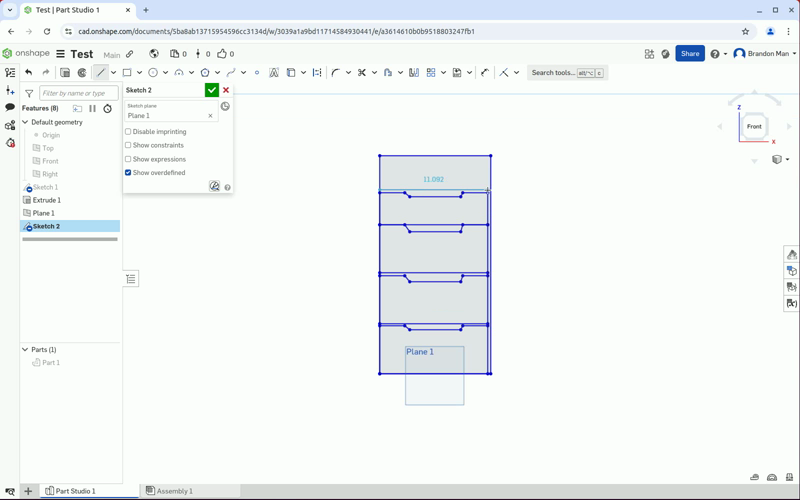
scroll(6)
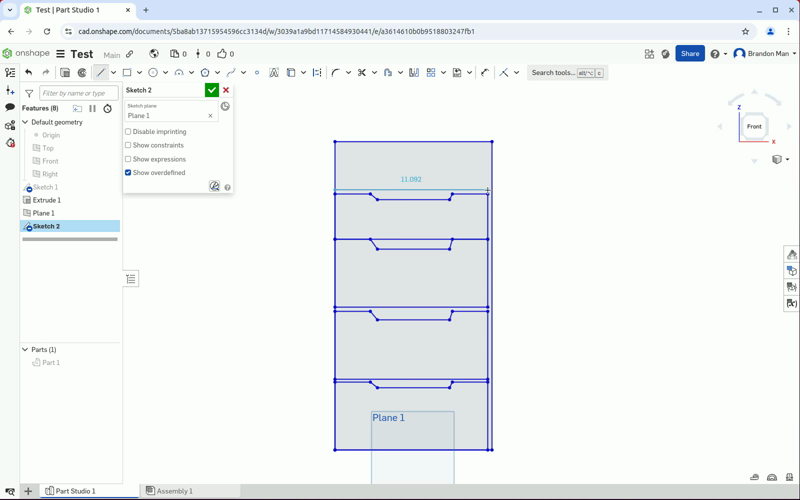
scroll(6)
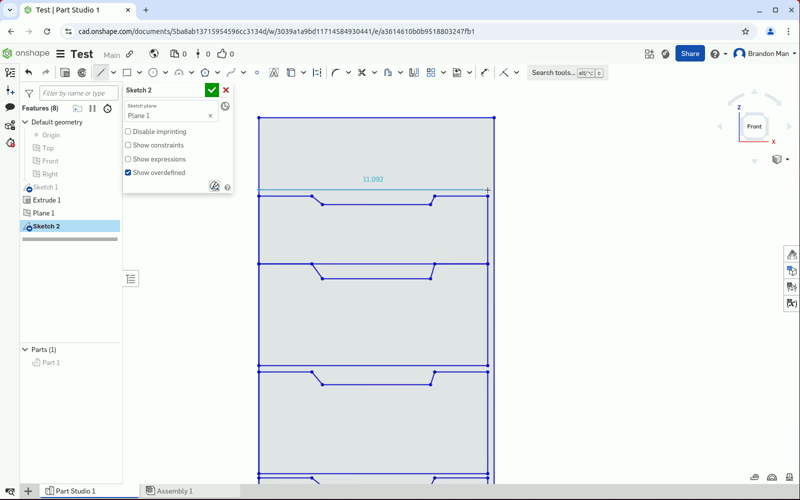
scroll(6)
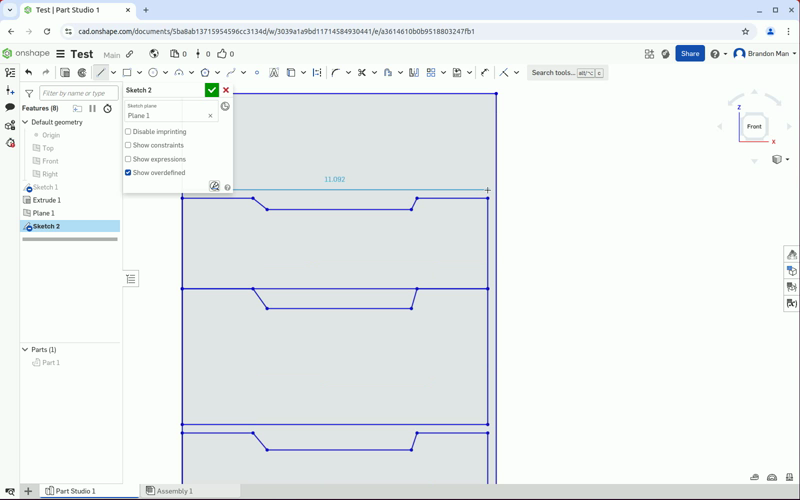
scroll(6)
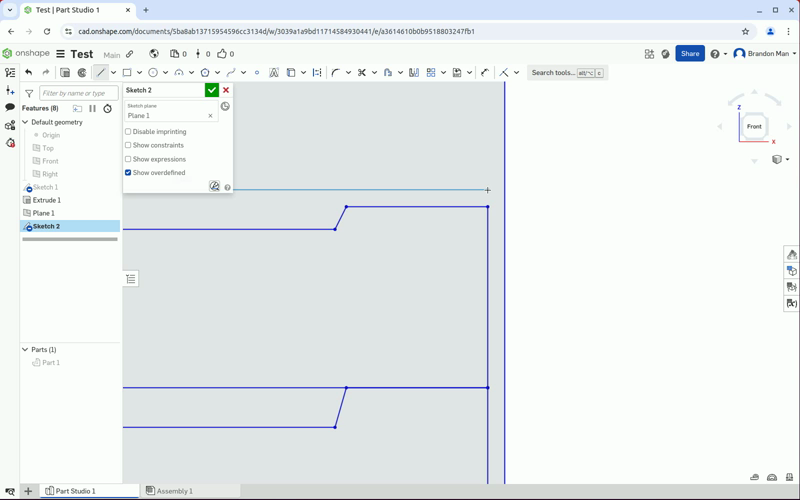
click(487, 189)
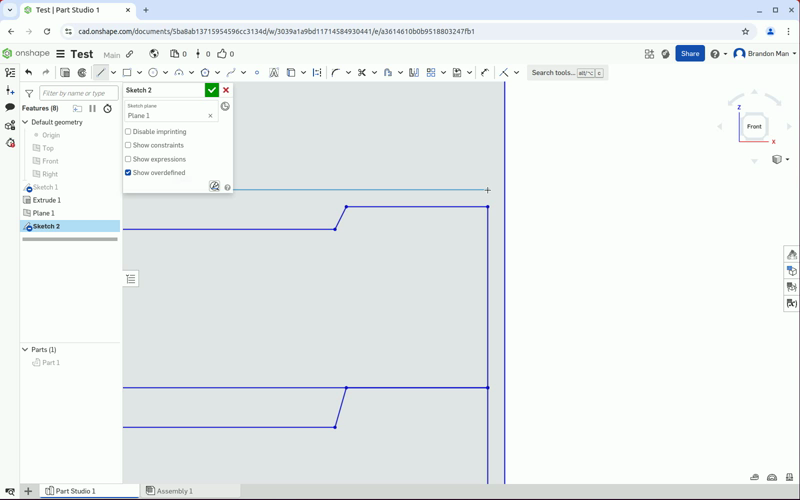
scroll(-6)
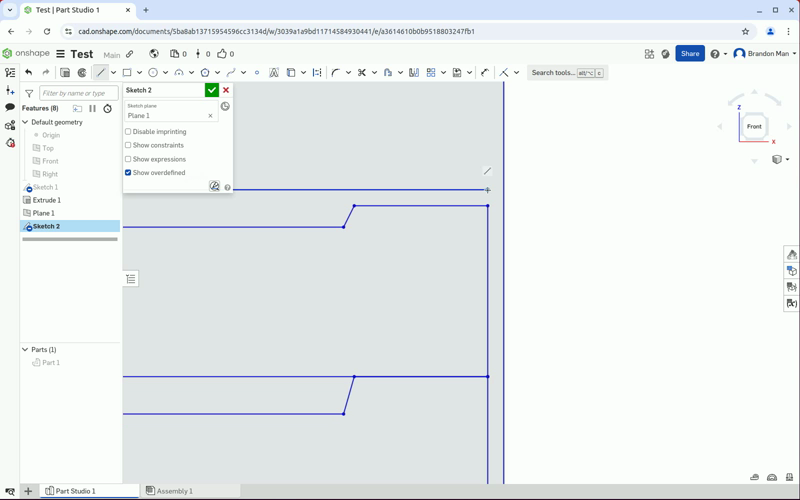
scroll(-6)
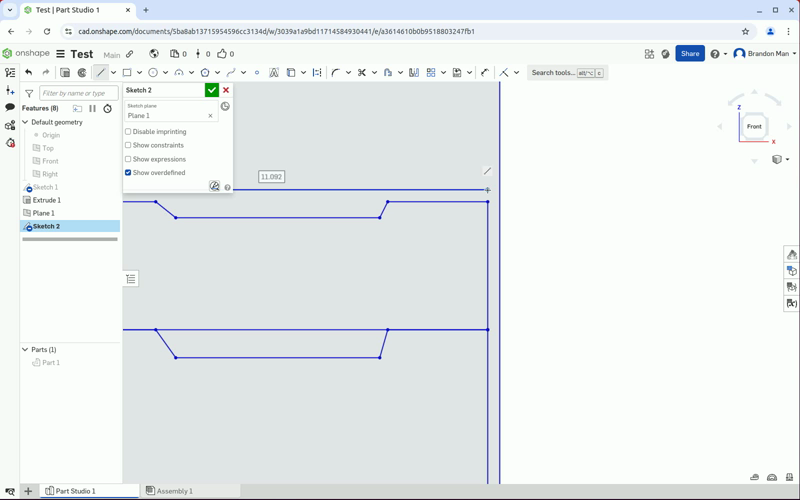
scroll(-6)
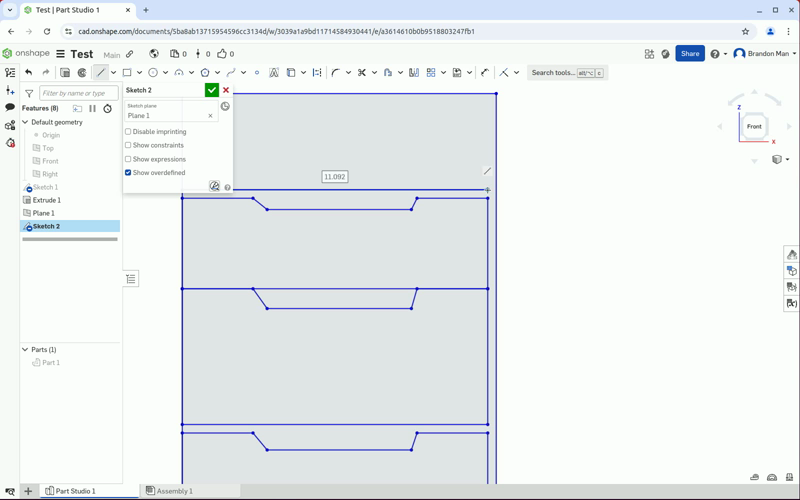
scroll(-6)
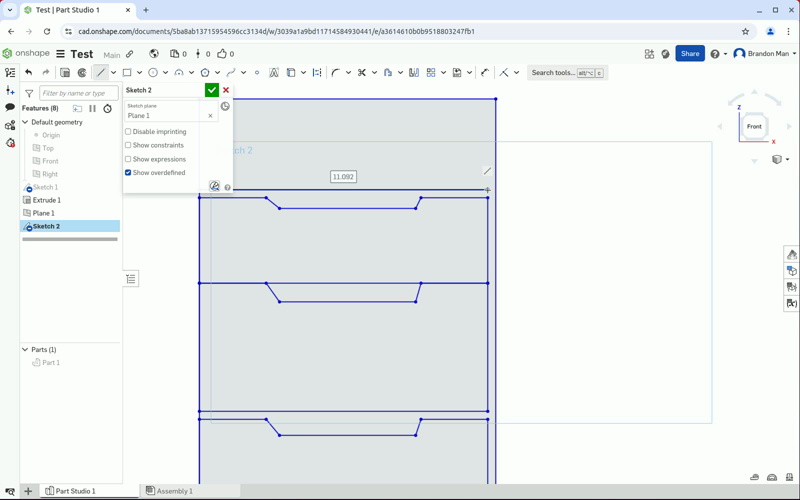
scroll(-6)
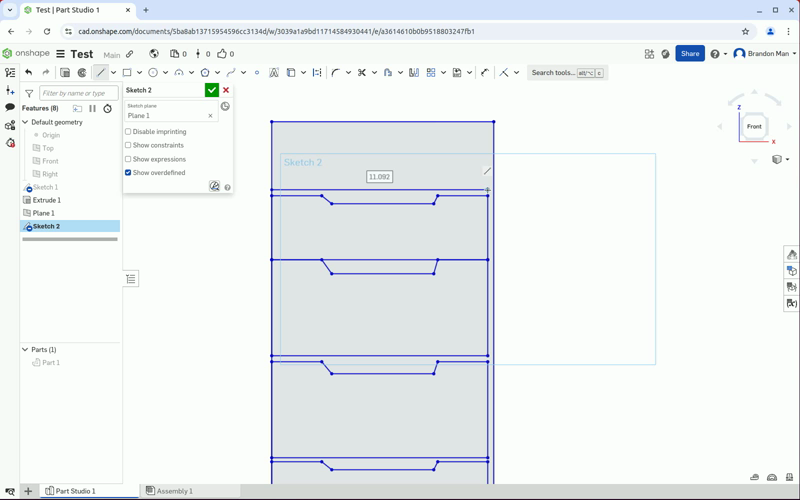
scroll(-6)
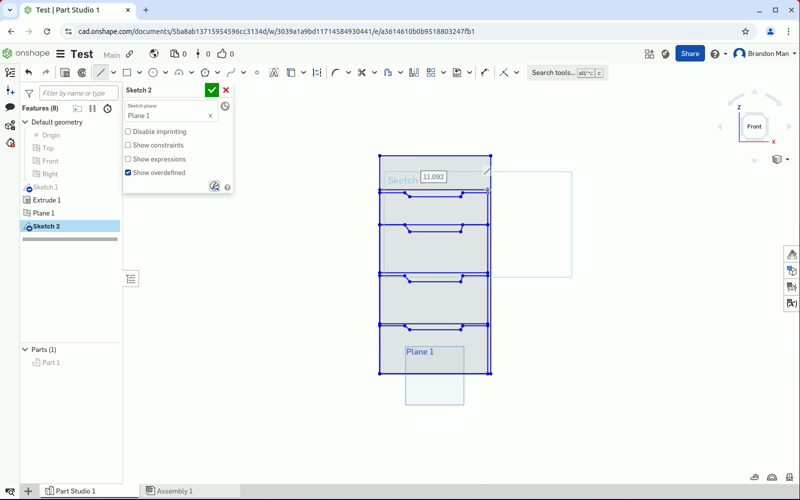
scroll(-6)
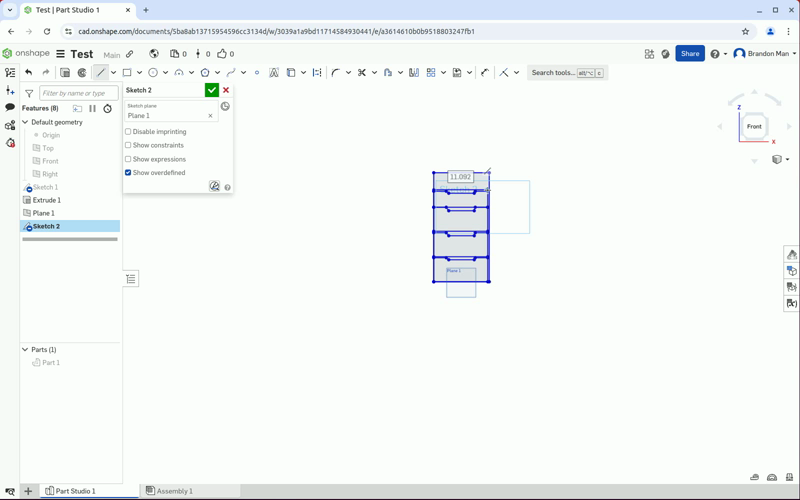
key_up(shift)
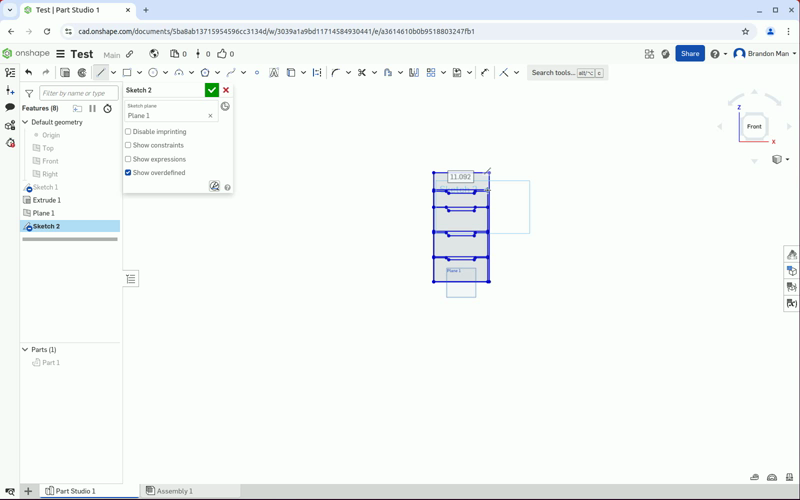
key_down(shift)
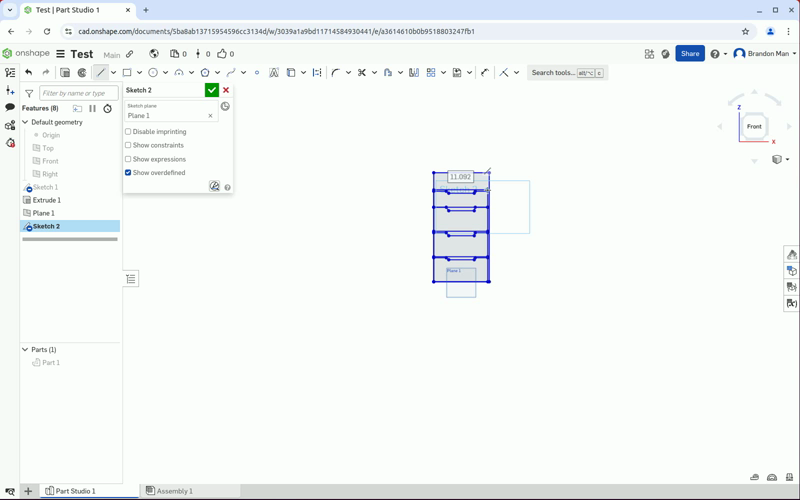
mouse_move(517, 189)
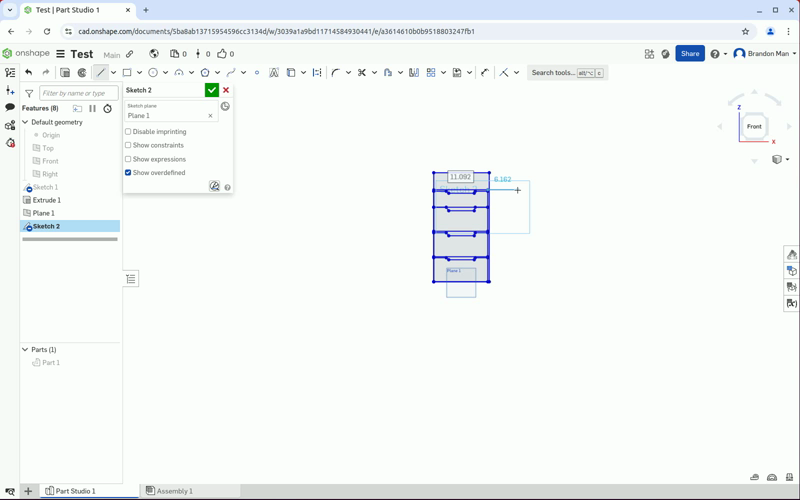
mouse_move(487, 172)
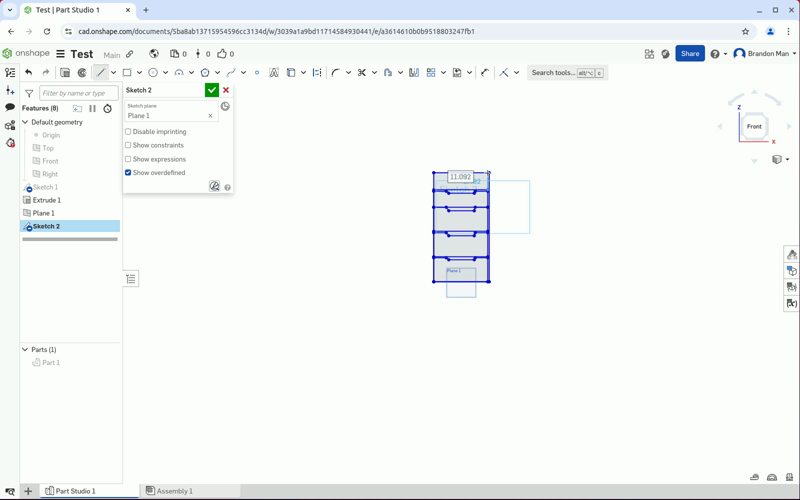
scroll(6)
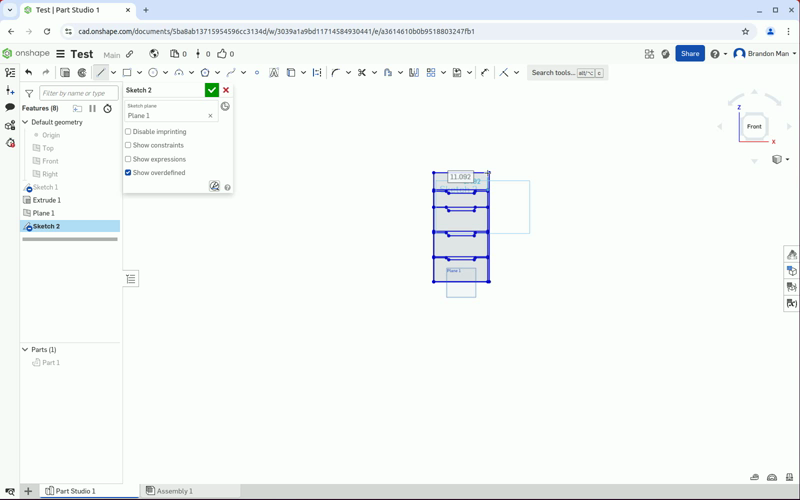
scroll(6)
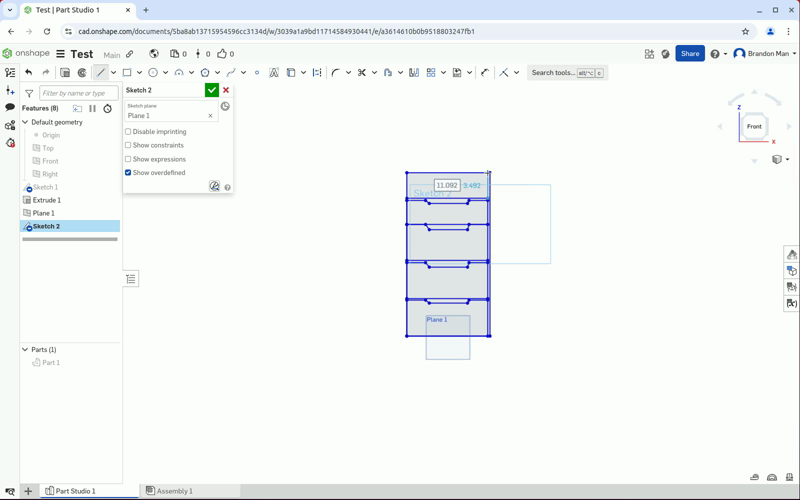
scroll(6)
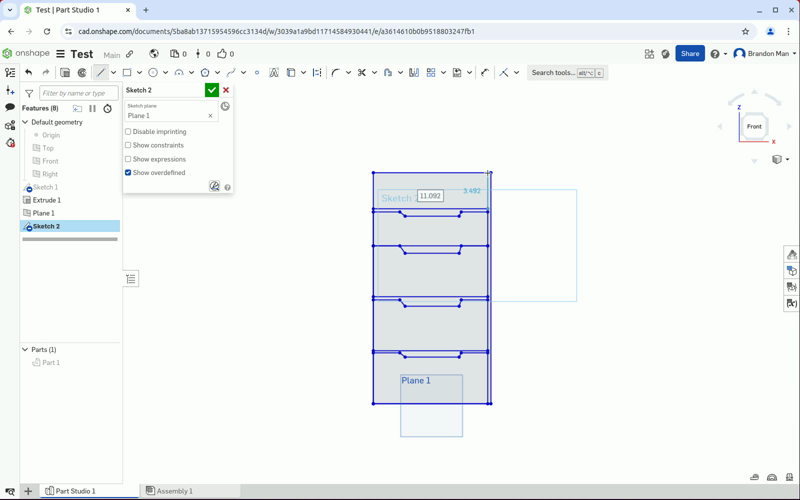
scroll(6)
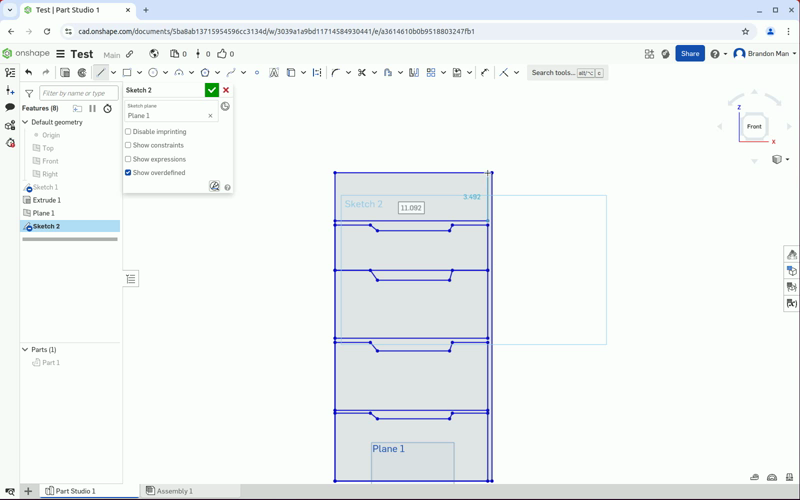
scroll(6)
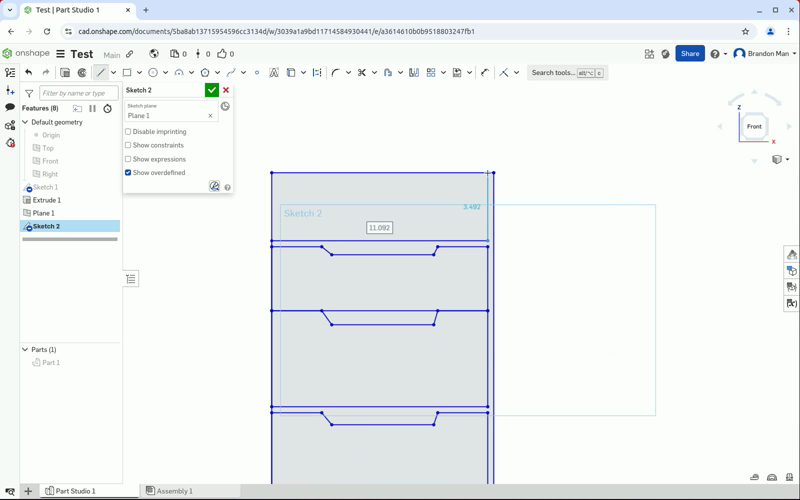
scroll(6)
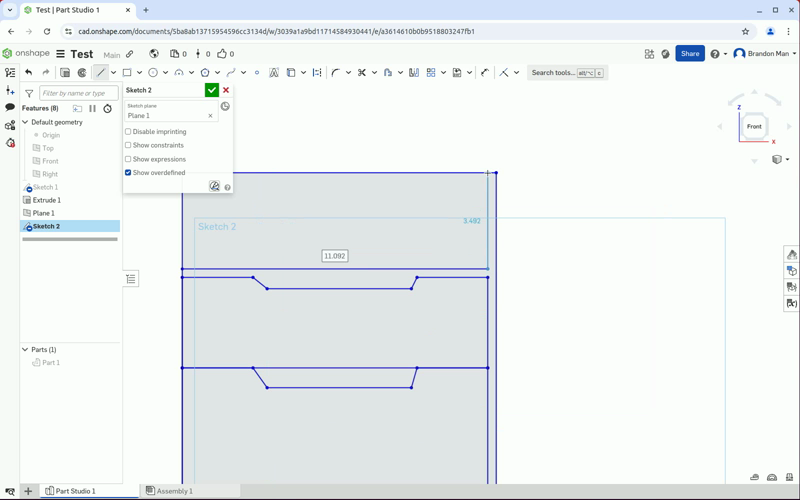
scroll(6)
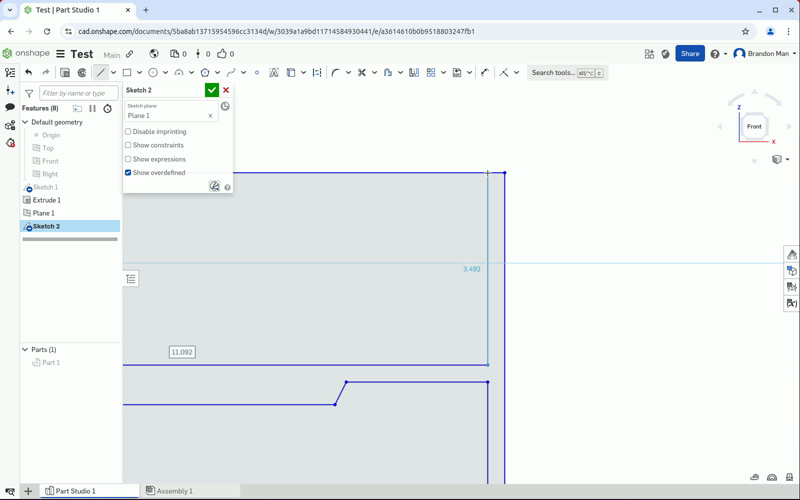
click(487, 172)
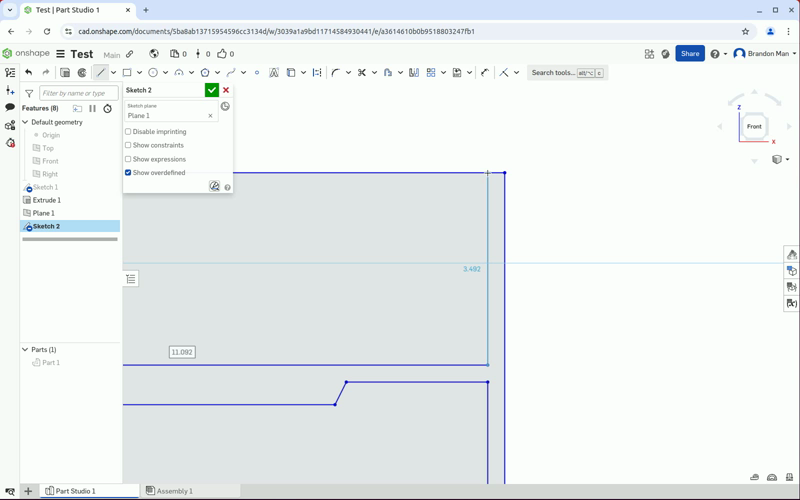
scroll(-6)
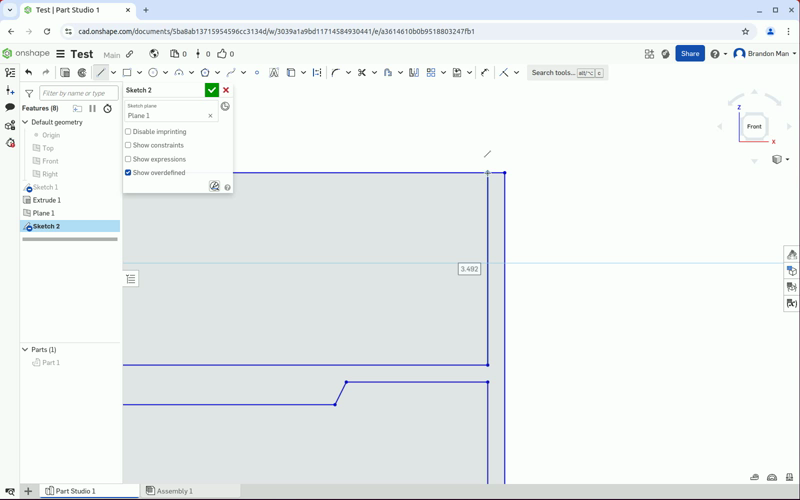
scroll(-6)
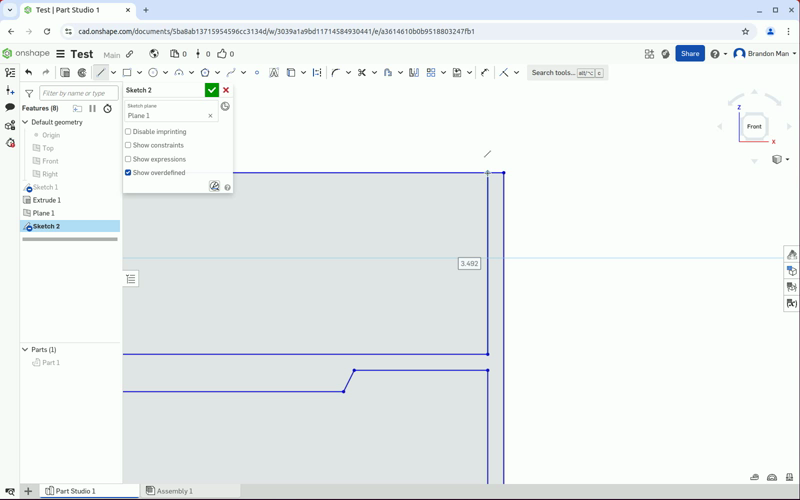
scroll(-6)
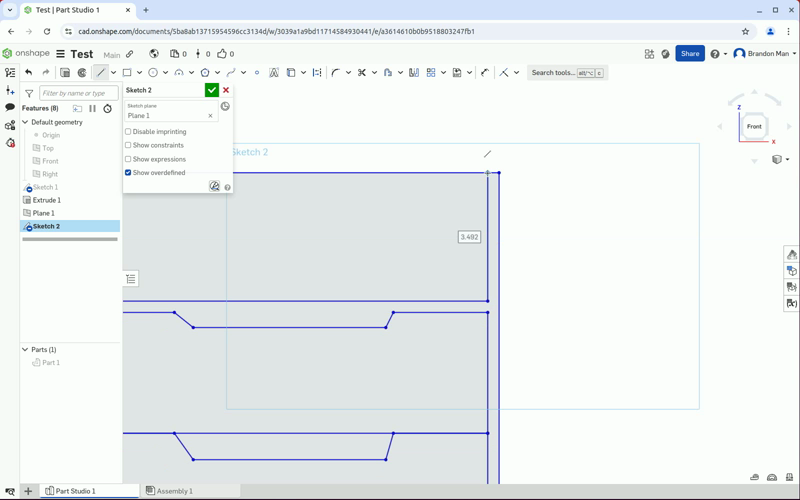
scroll(-6)
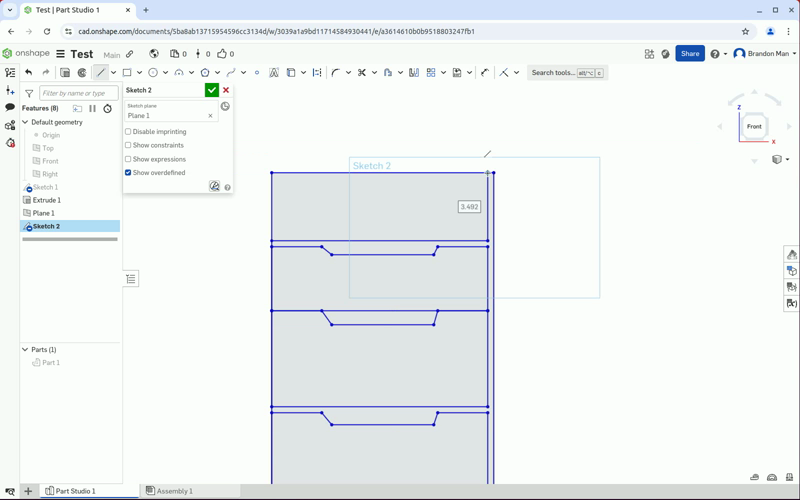
scroll(-6)
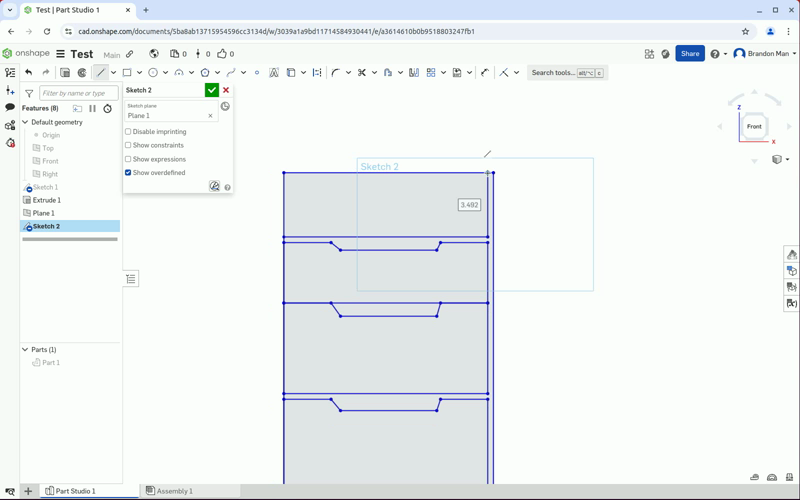
scroll(-6)
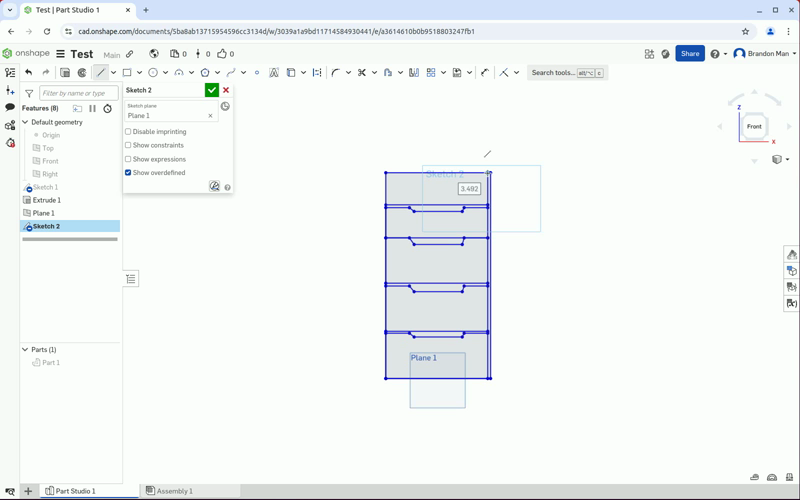
scroll(-6)
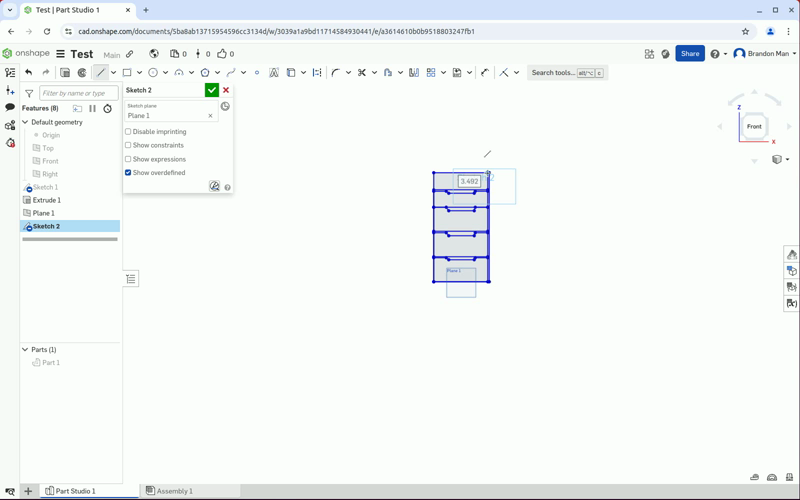
key_up(shift)
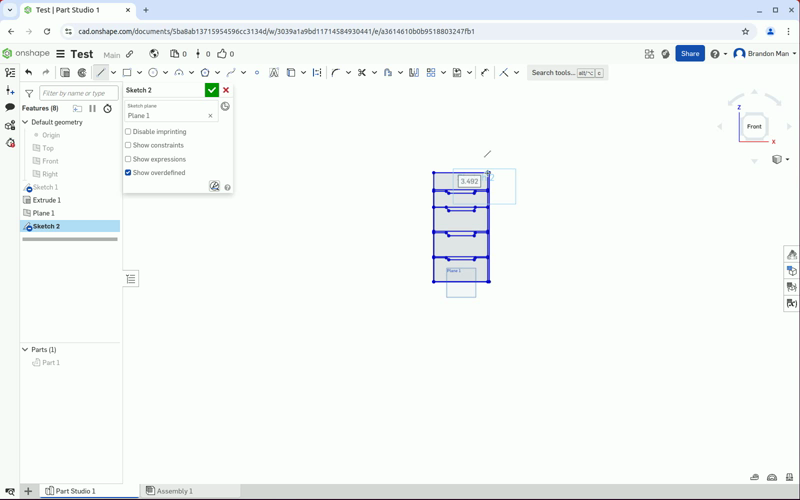
key_down(shift)
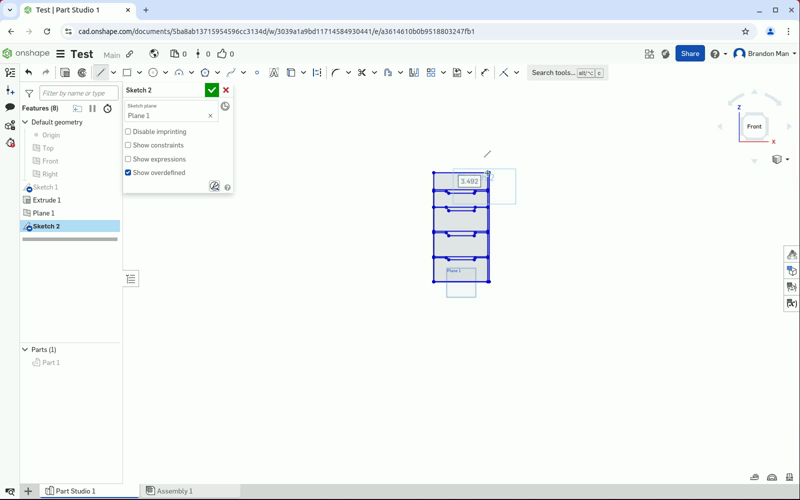
mouse_move(517, 172)
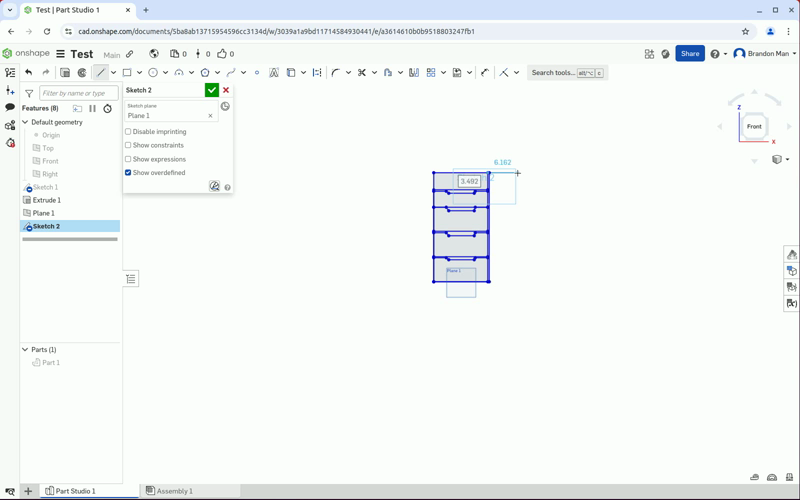
mouse_move(475, 172)
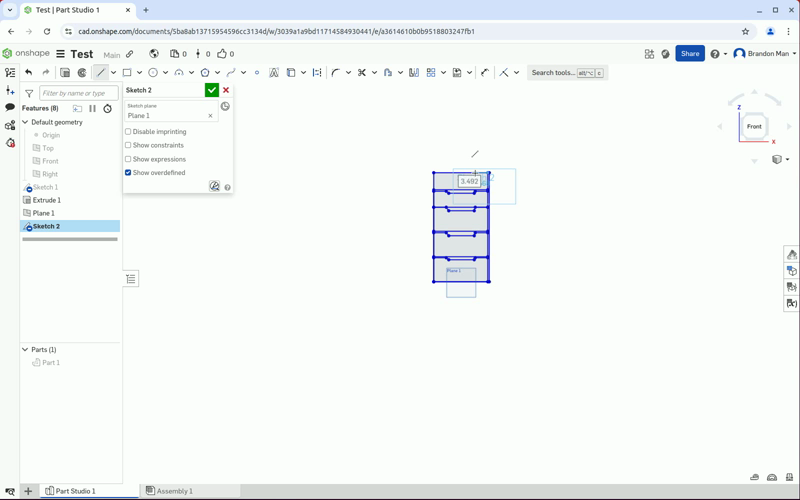
click(475, 172)
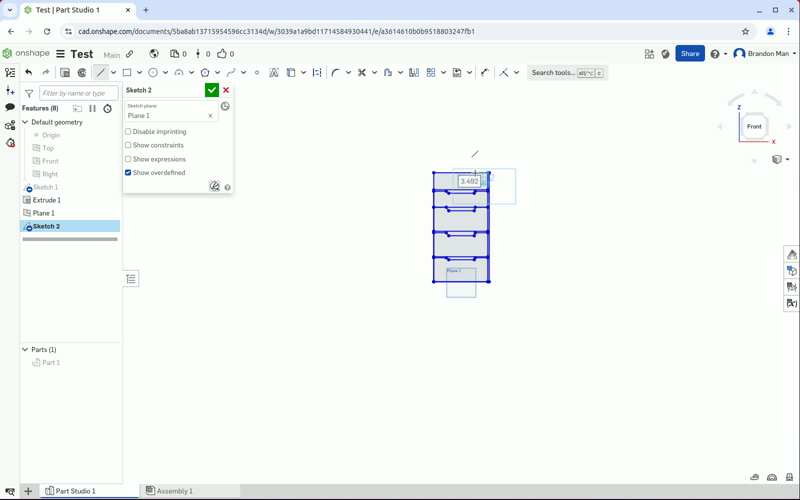
key_up(shift)
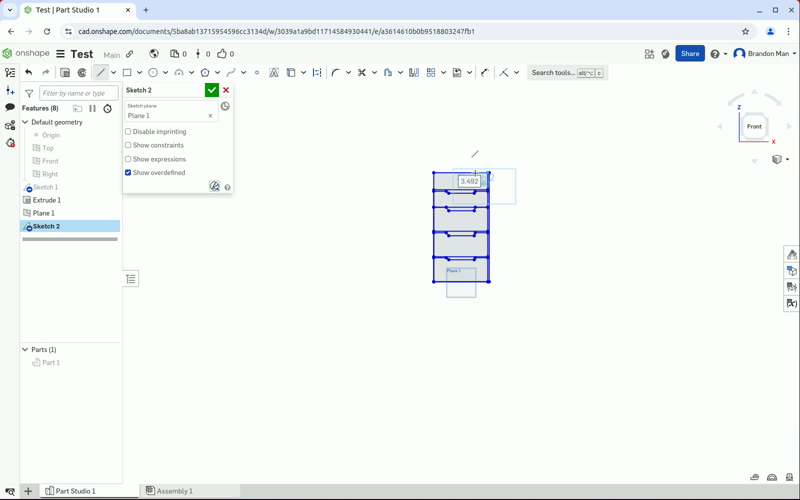
key_down(shift)
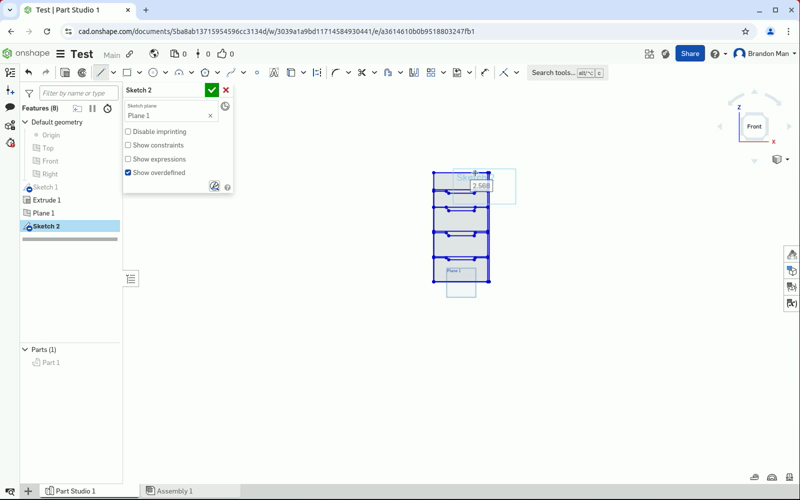
mouse_move(505, 172)
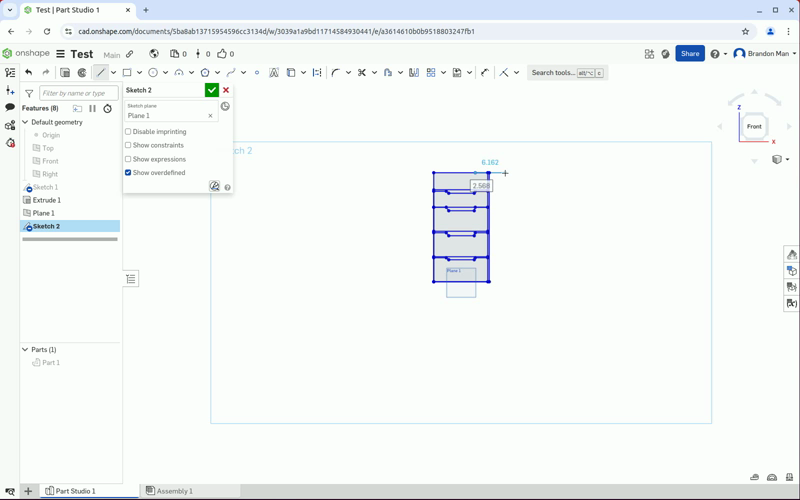
mouse_move(474, 176)
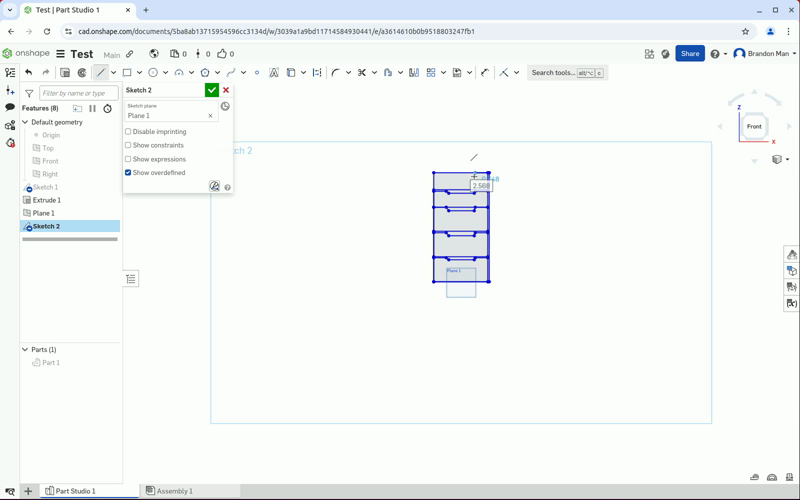
scroll(6)
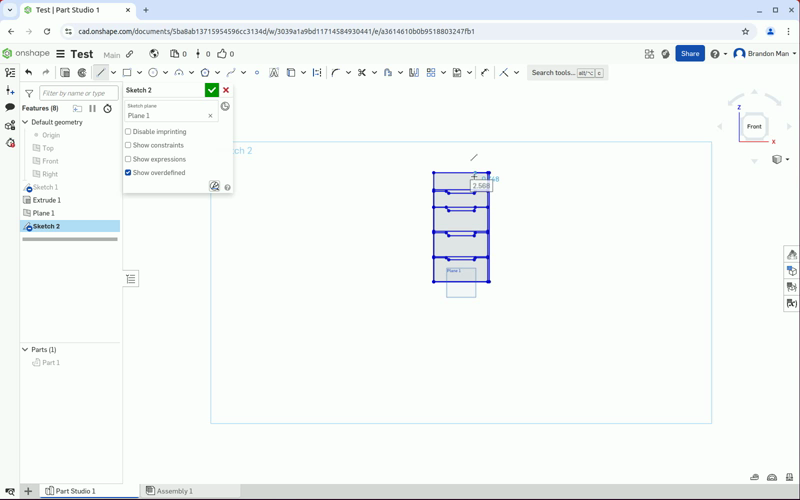
scroll(6)
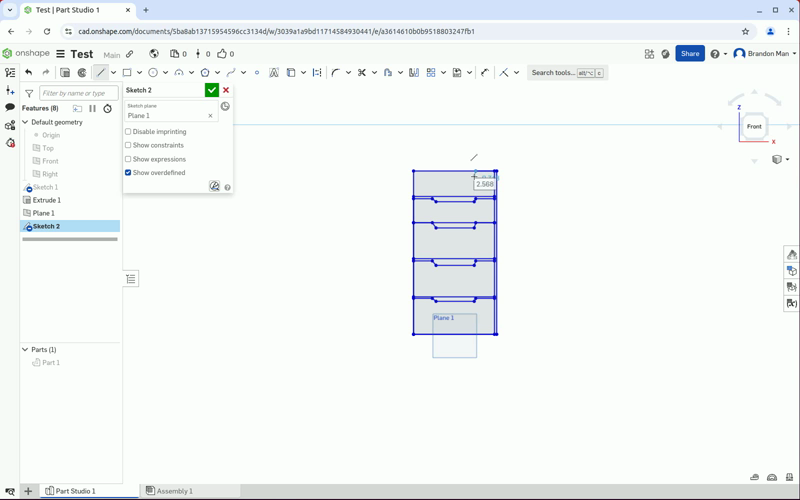
scroll(6)
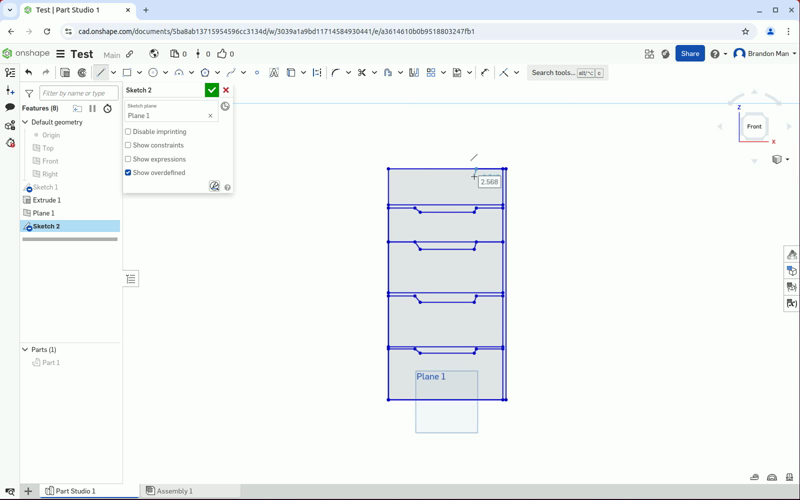
scroll(6)
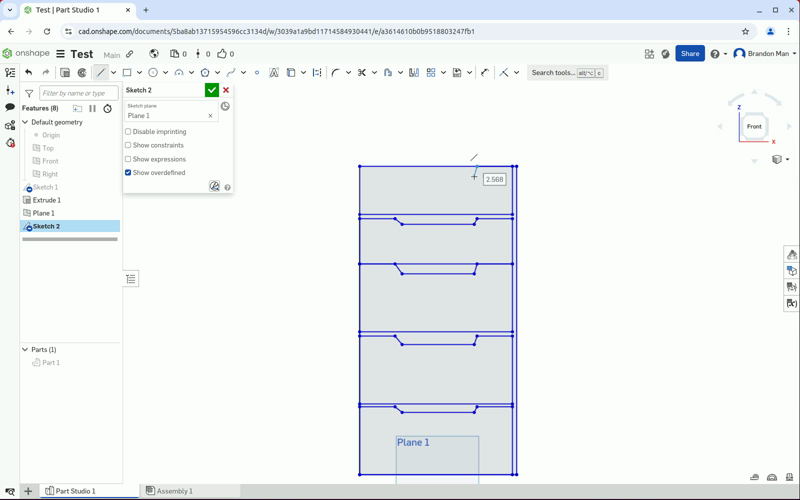
scroll(6)
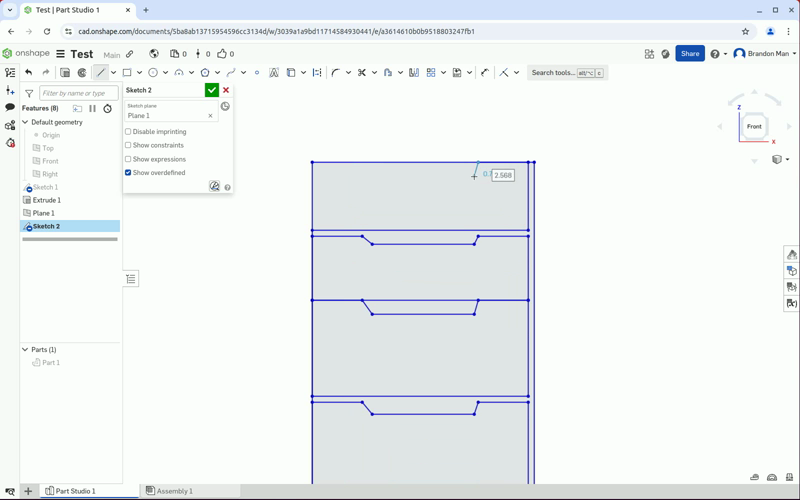
scroll(6)
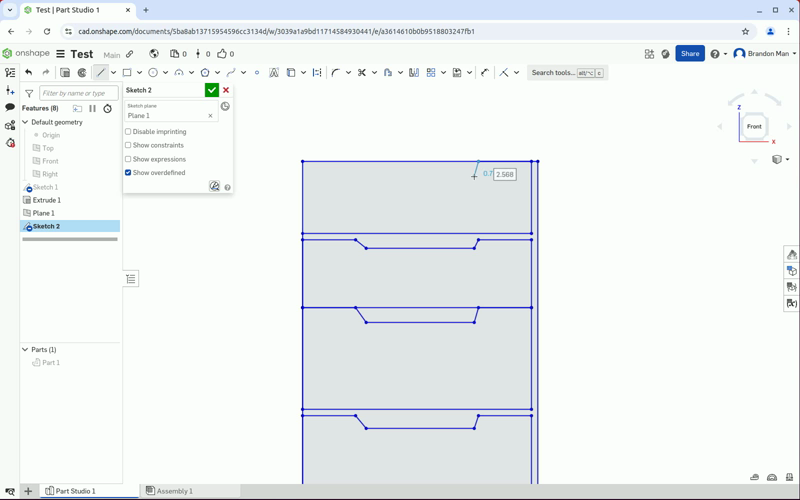
scroll(6)
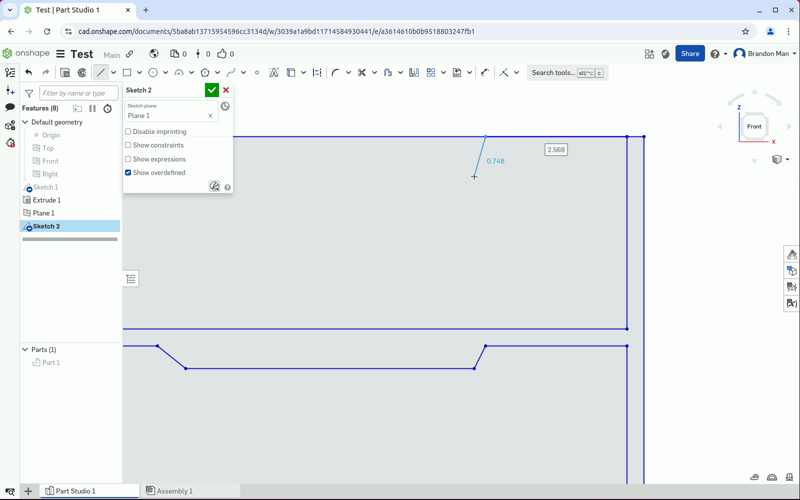
click(474, 176)
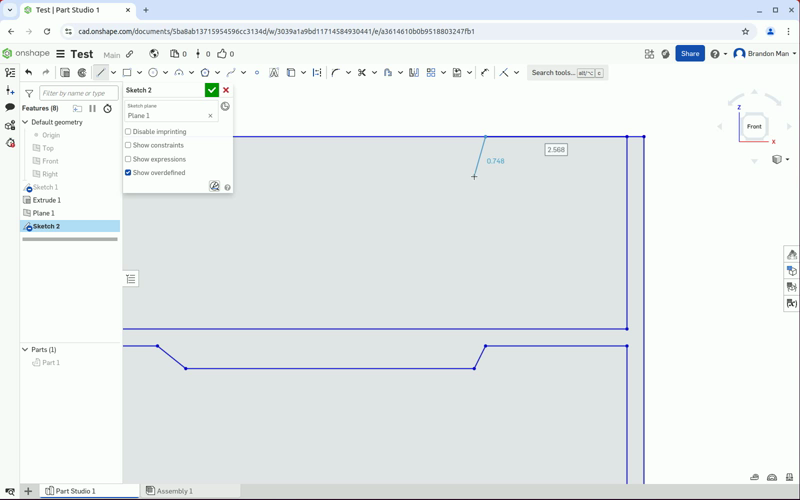
scroll(-6)
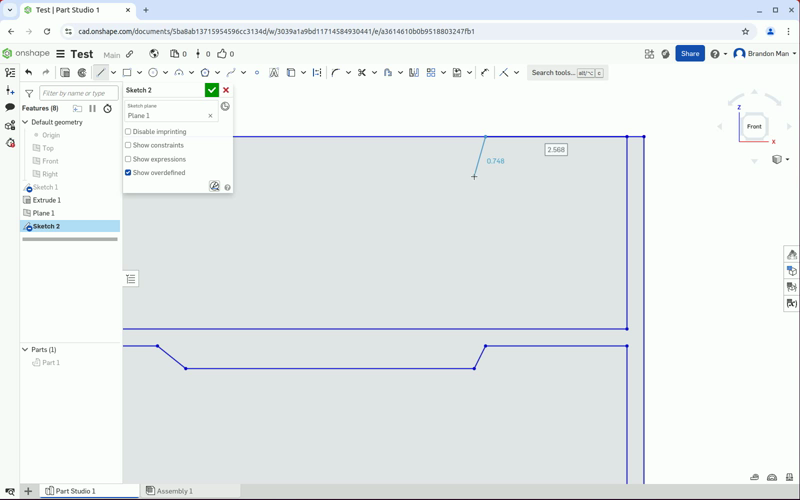
scroll(-6)
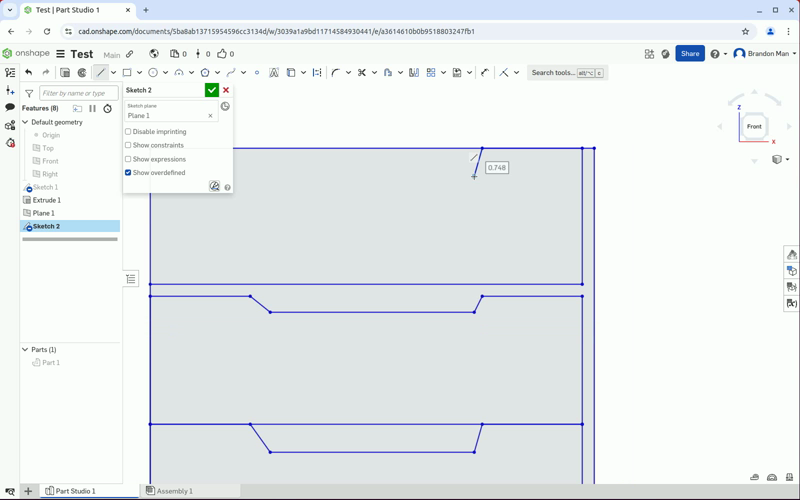
scroll(-6)
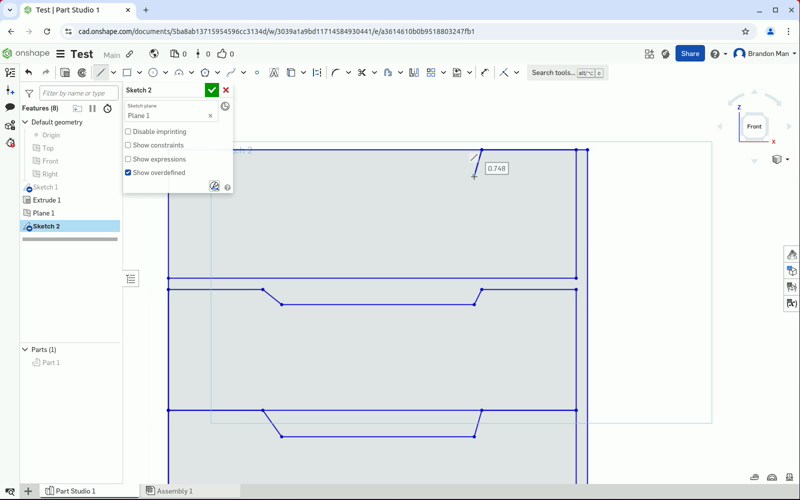
scroll(-6)
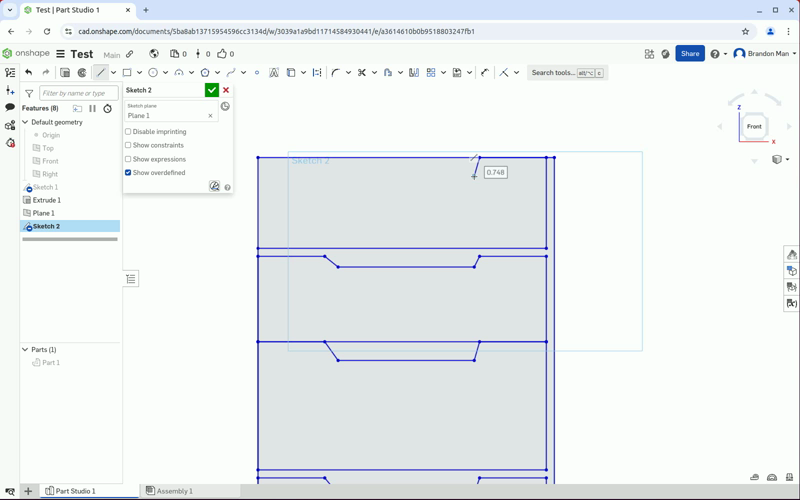
scroll(-6)
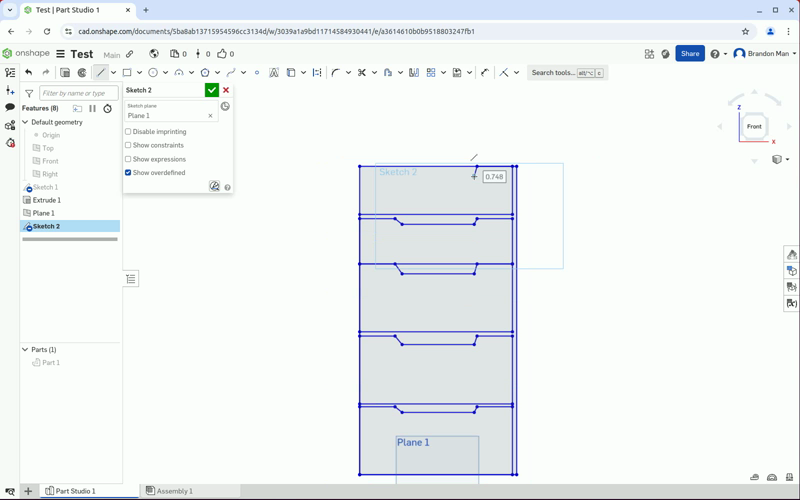
scroll(-6)
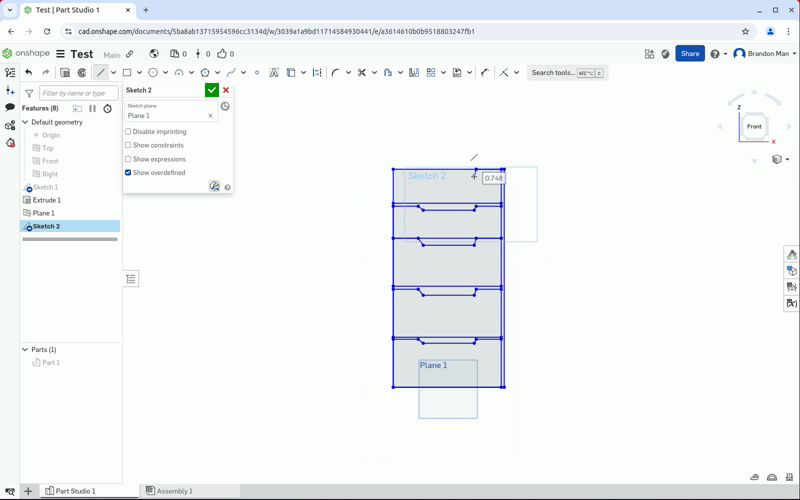
scroll(-6)
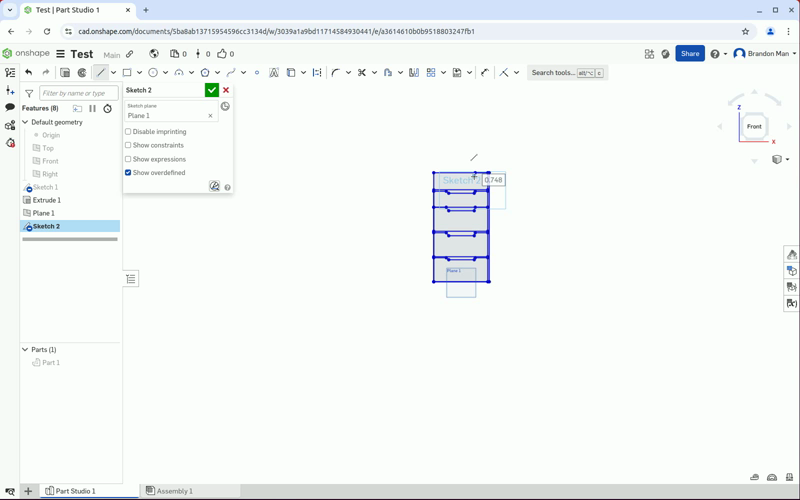
key_up(shift)
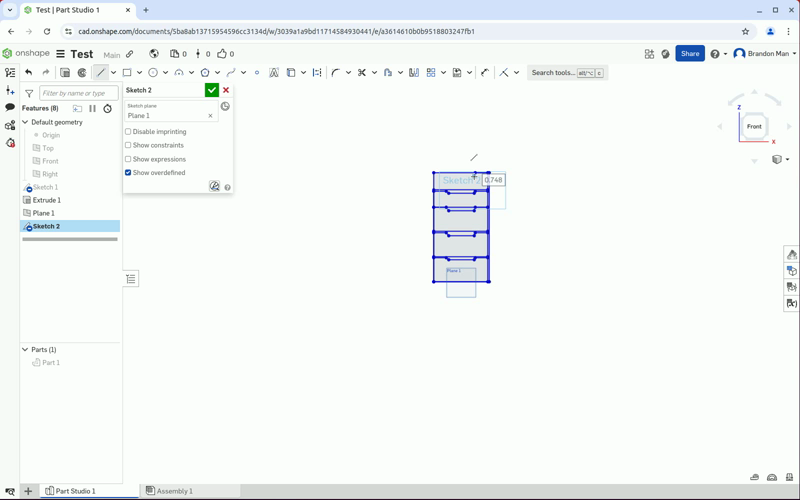
key_down(shift)
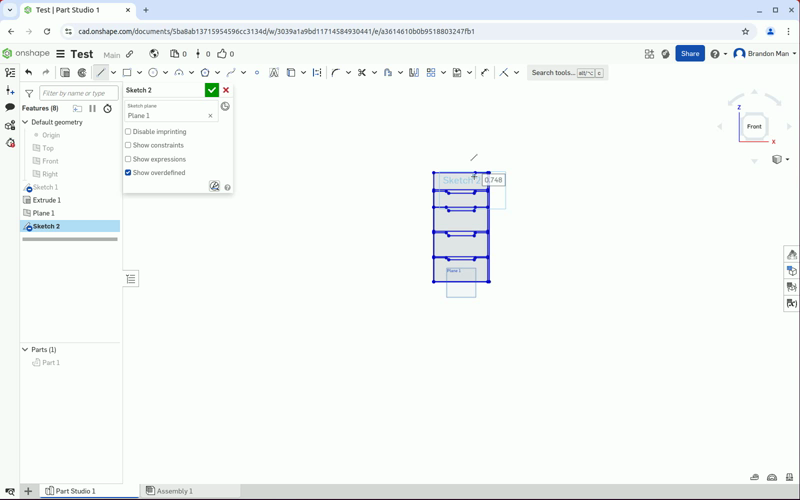
mouse_move(504, 176)
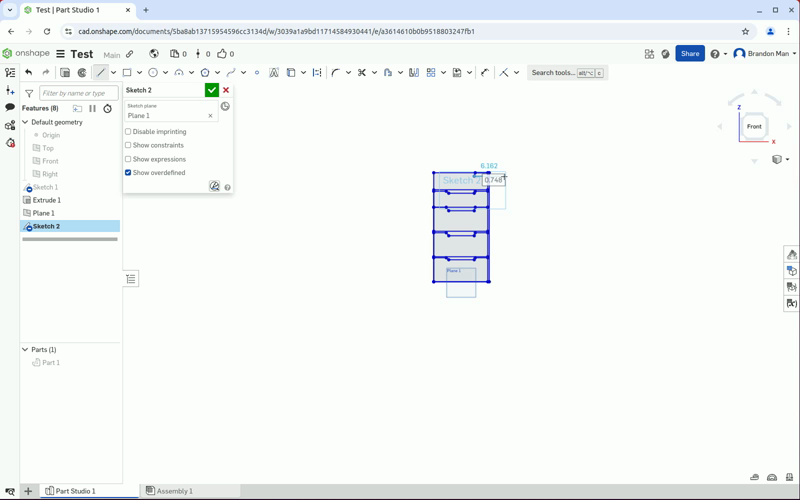
mouse_move(448, 176)
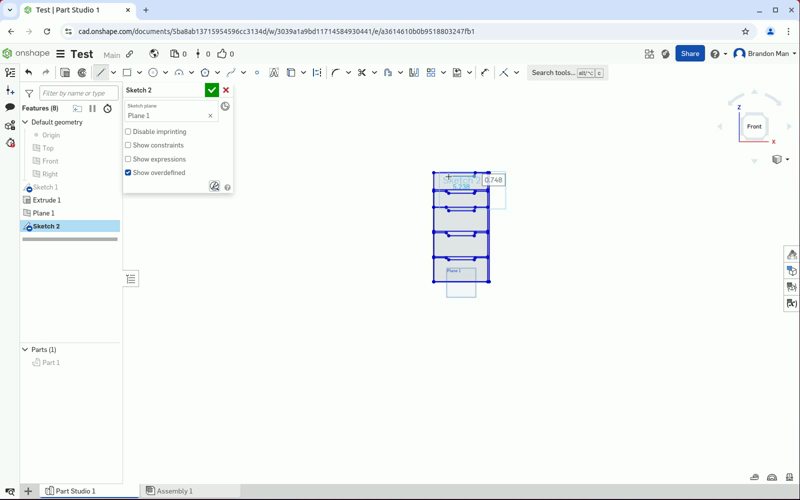
click(448, 176)
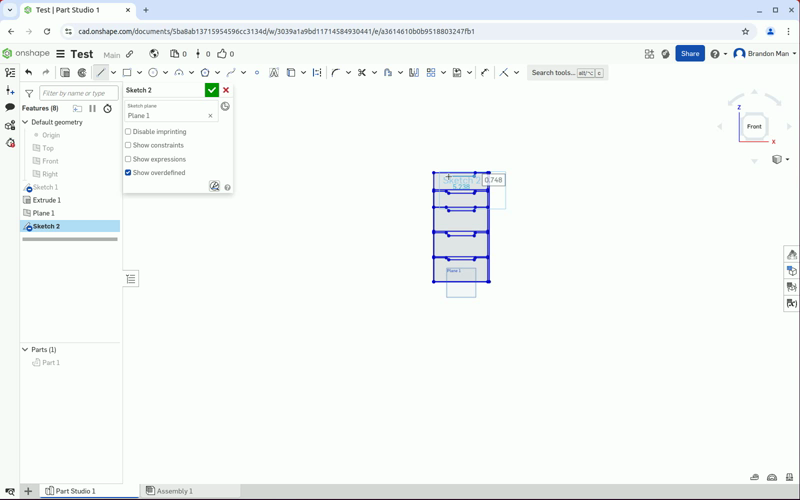
key_up(shift)
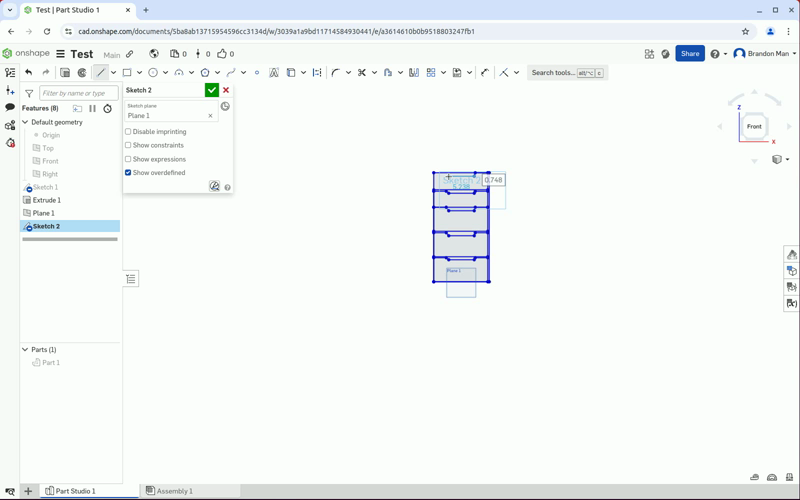
key_down(shift)
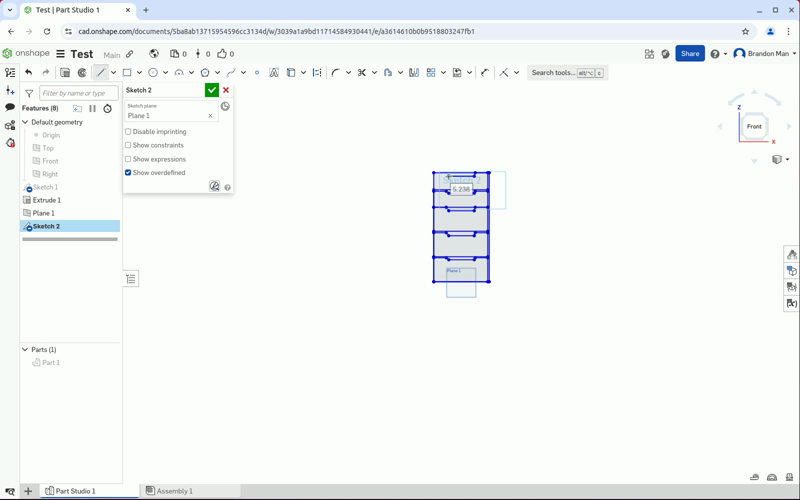
mouse_move(478, 176)
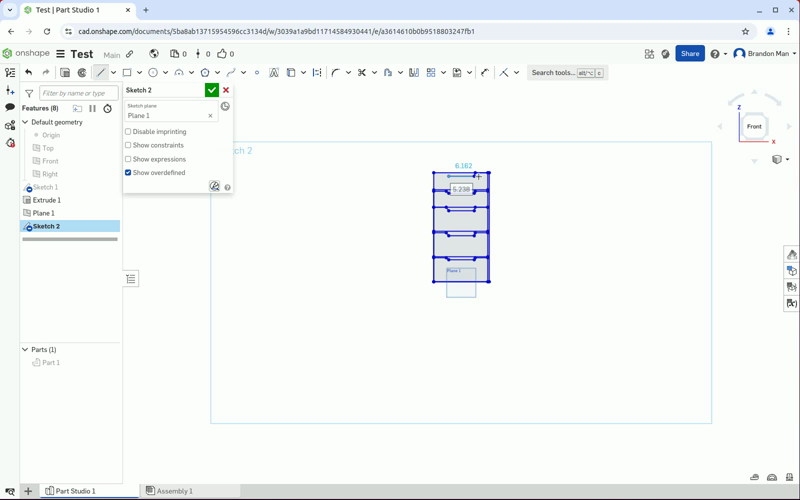
mouse_move(446, 172)
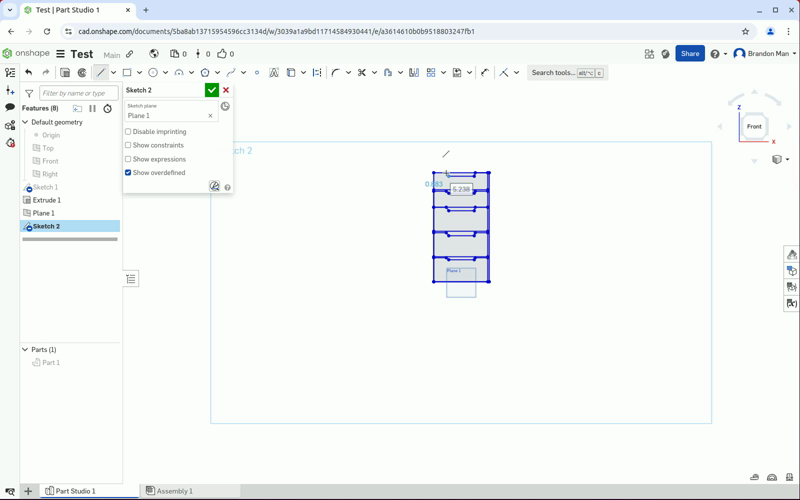
scroll(6)
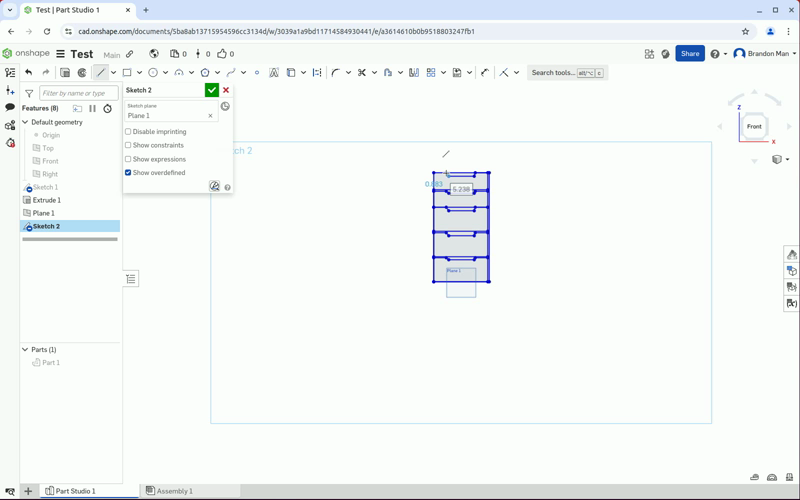
scroll(6)
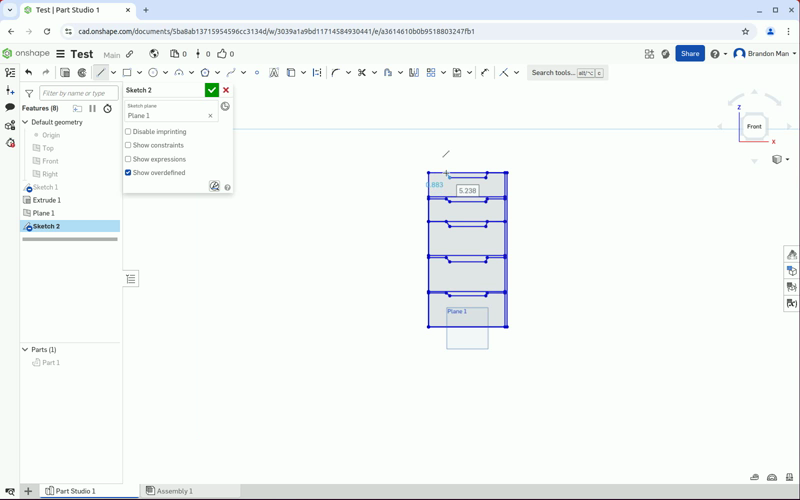
scroll(6)
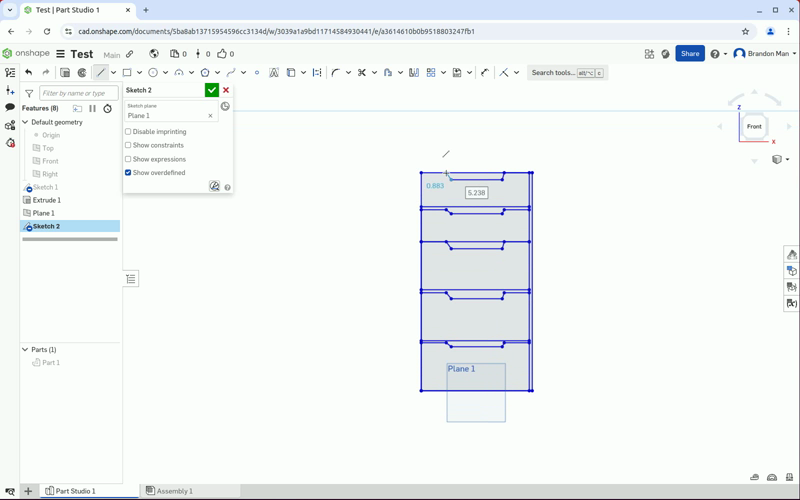
scroll(6)
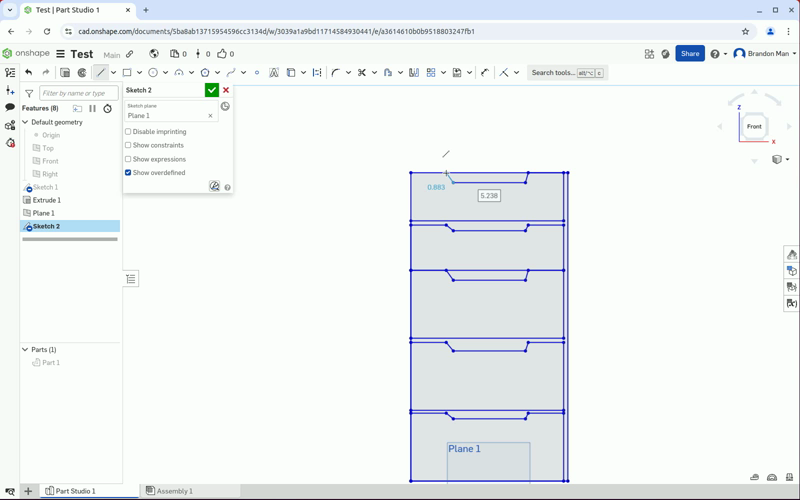
scroll(6)
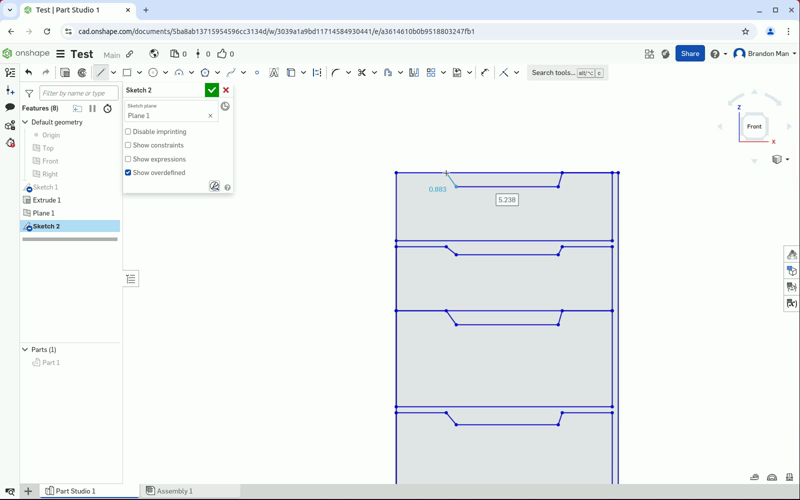
scroll(6)
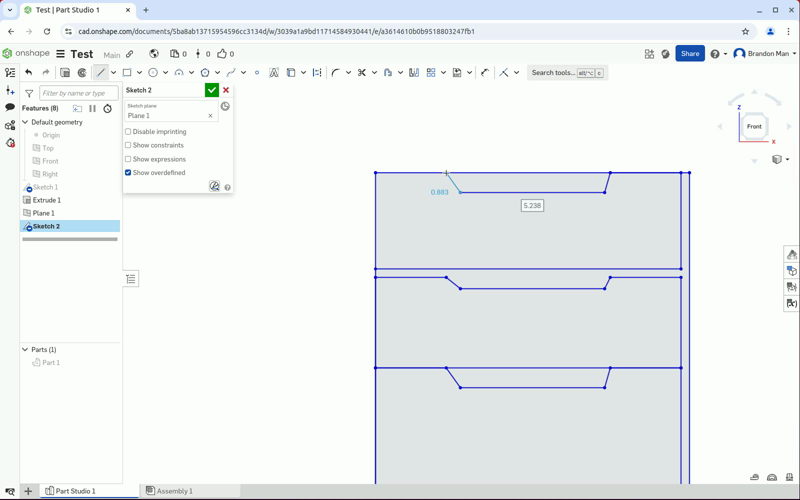
scroll(6)
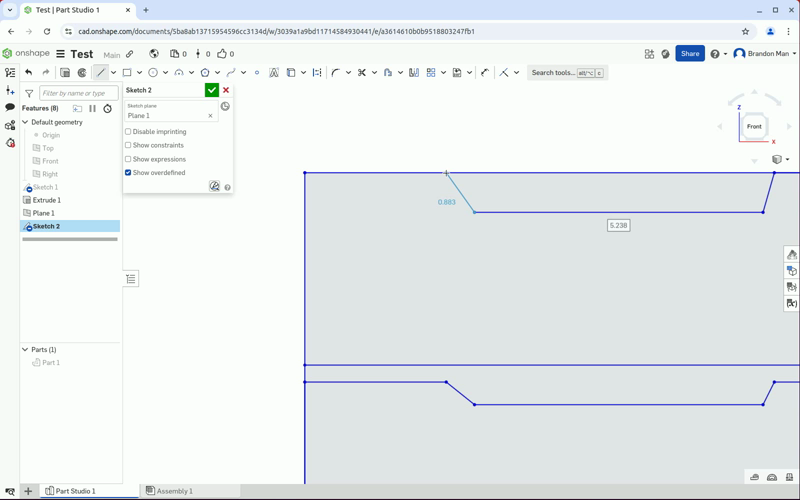
click(446, 172)
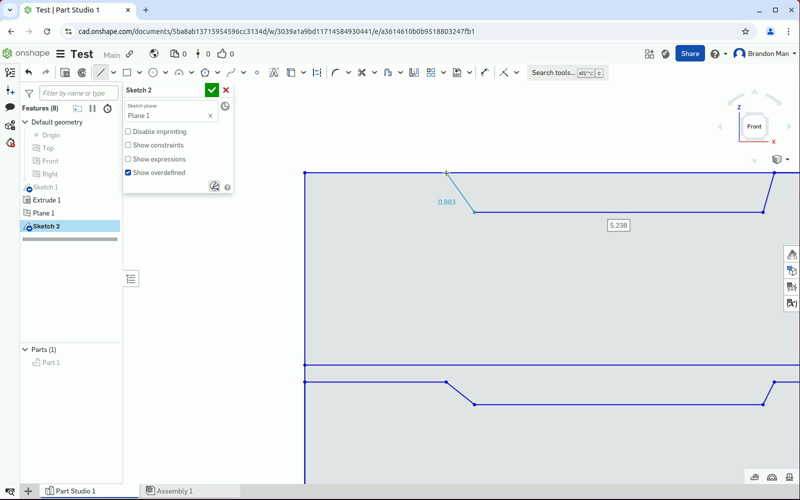
scroll(-6)
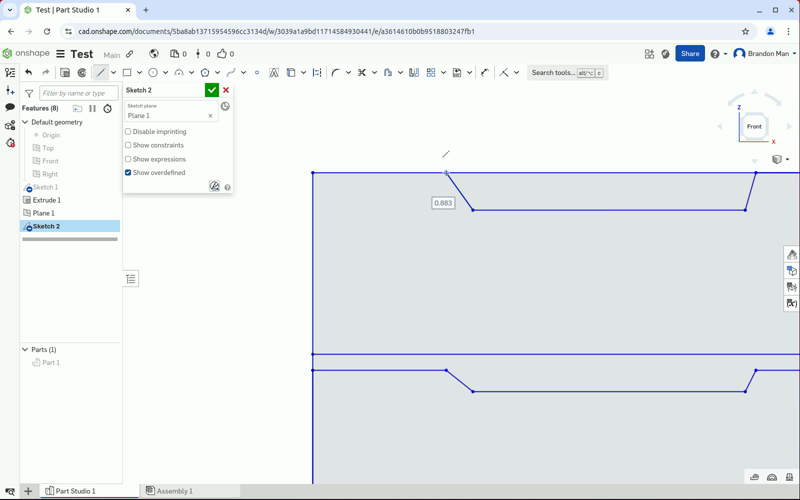
scroll(-6)
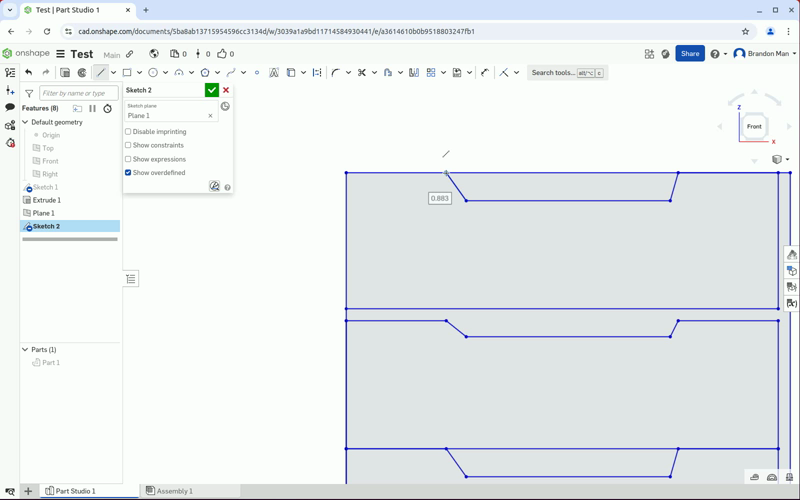
scroll(-6)
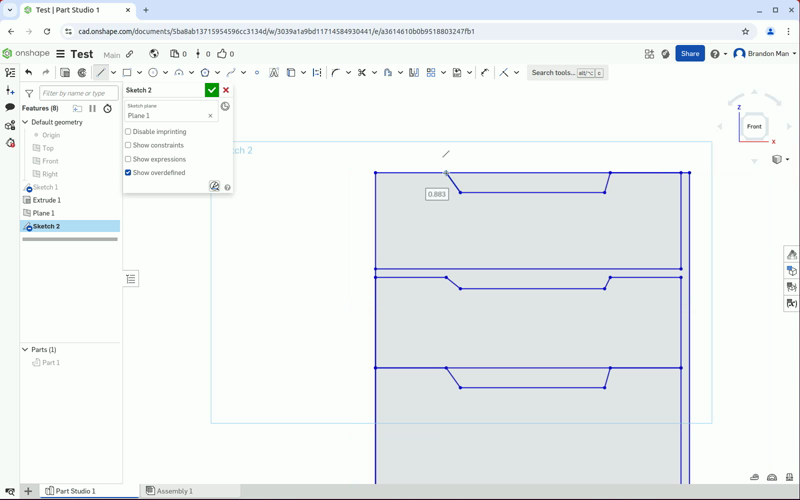
scroll(-6)
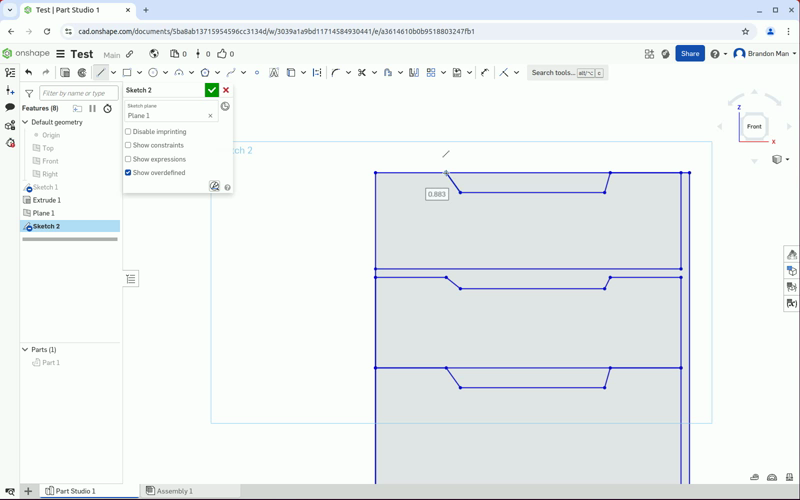
scroll(-6)
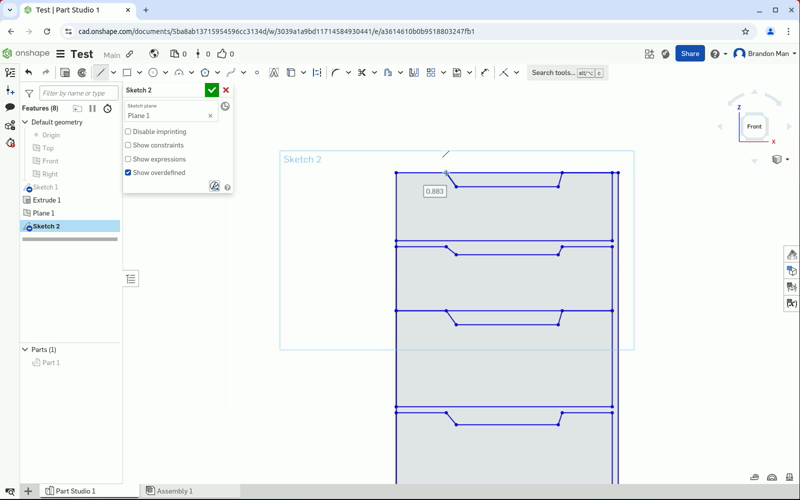
scroll(-6)
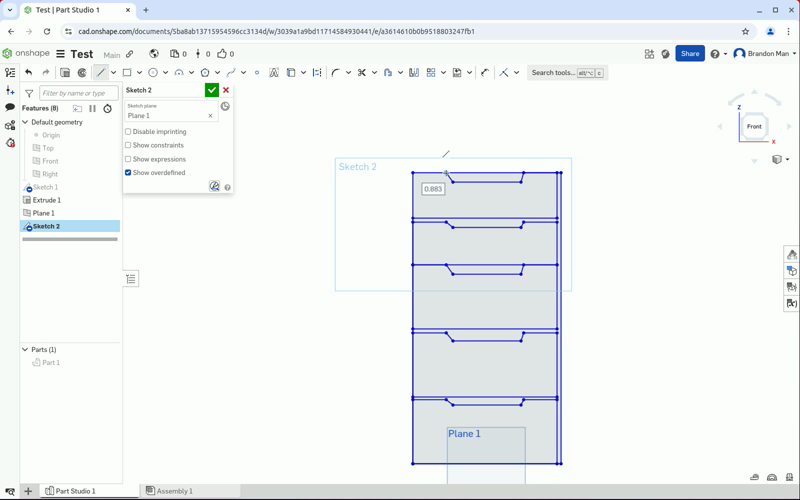
scroll(-6)
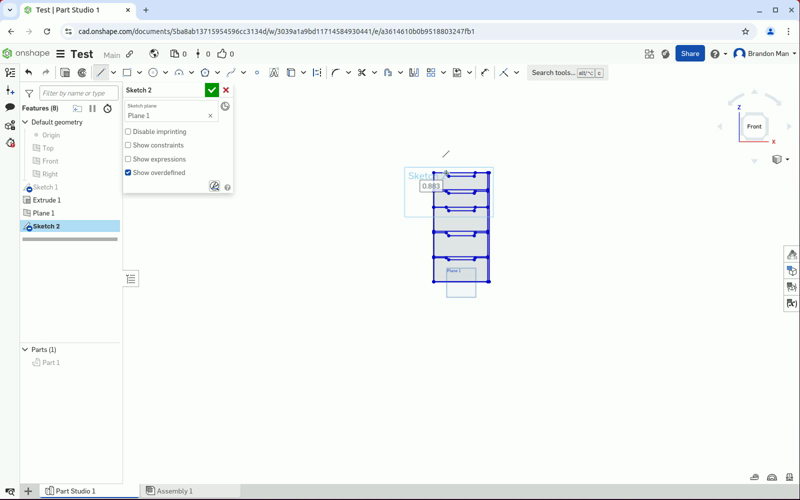
key_up(shift)
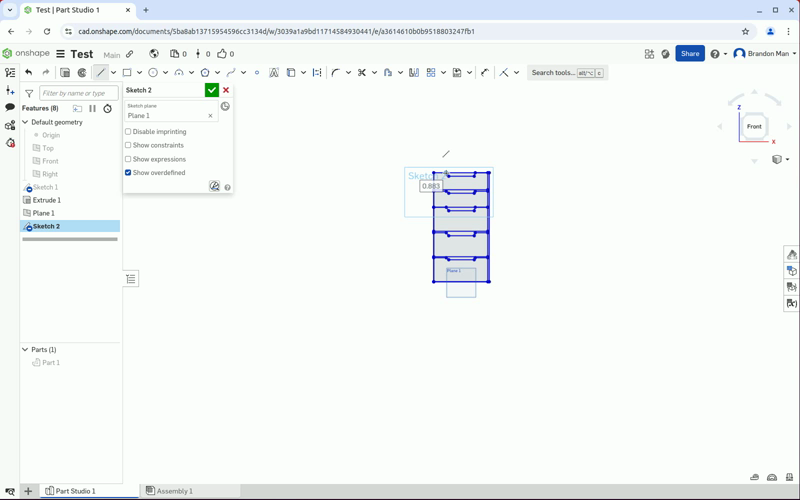
key_down(shift)
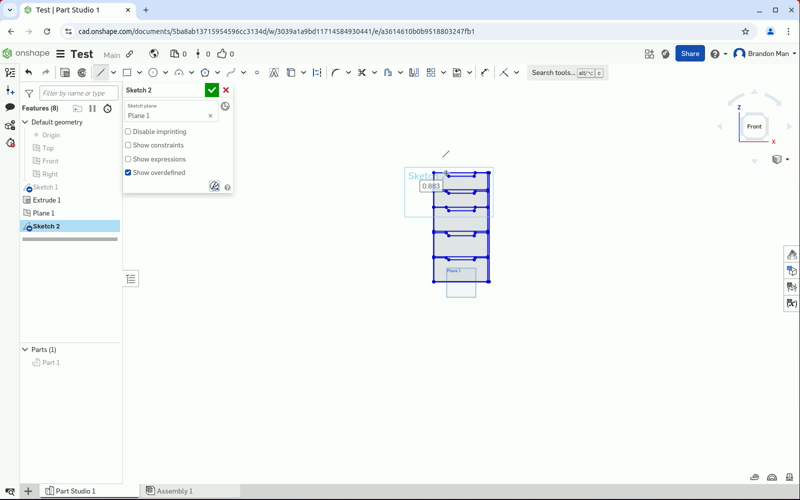
mouse_move(476, 172)
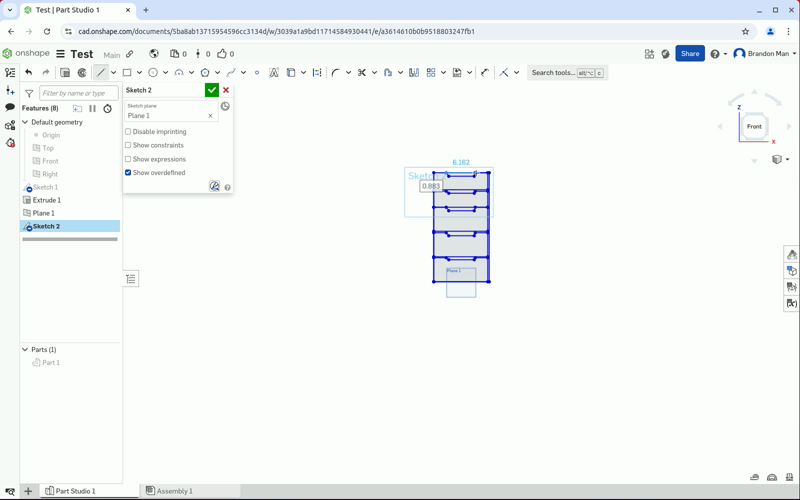
mouse_move(433, 172)
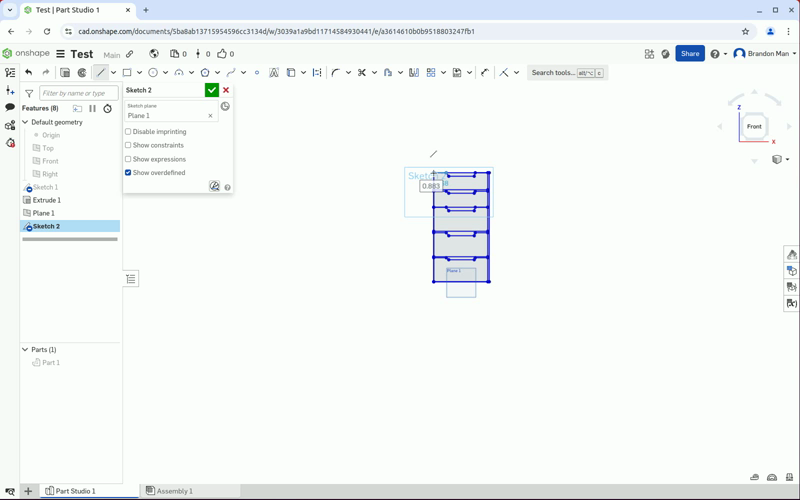
click(433, 172)
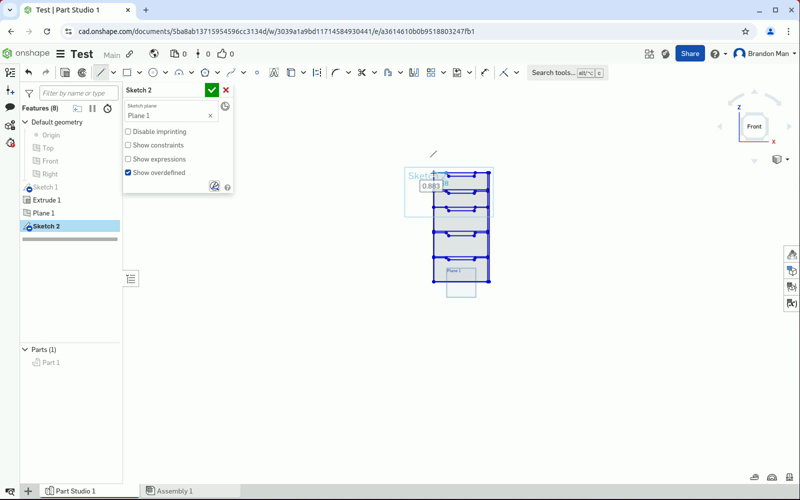
key_up(shift)
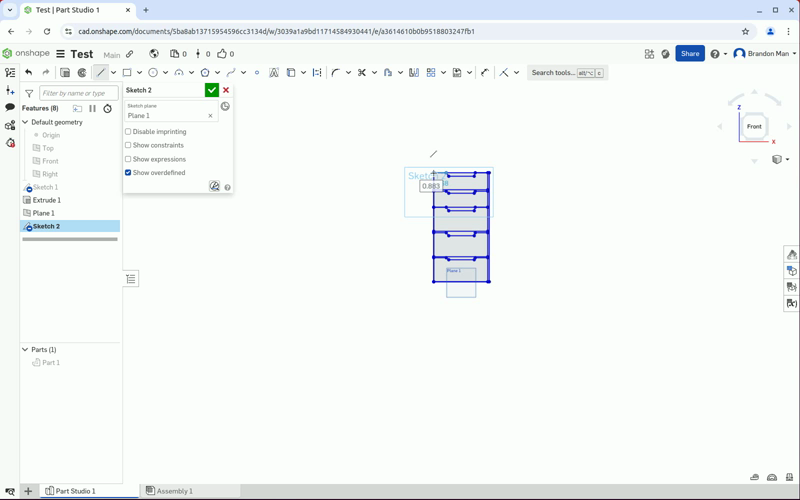
mouse_move(463, 172)
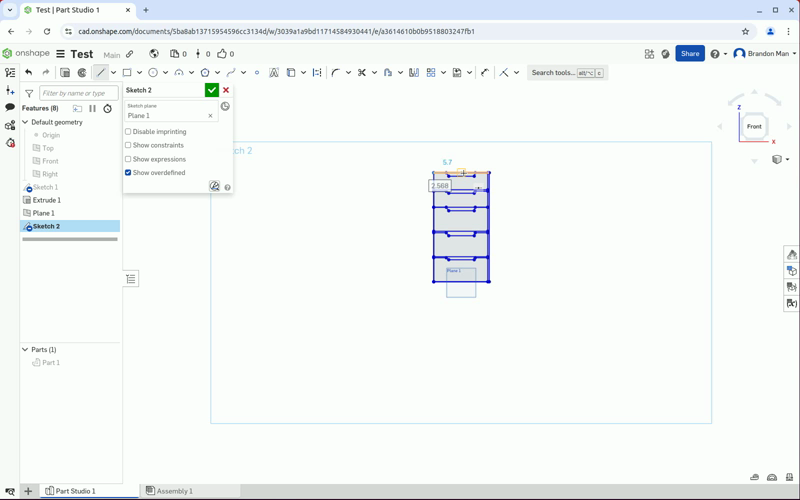
key_down(shift)
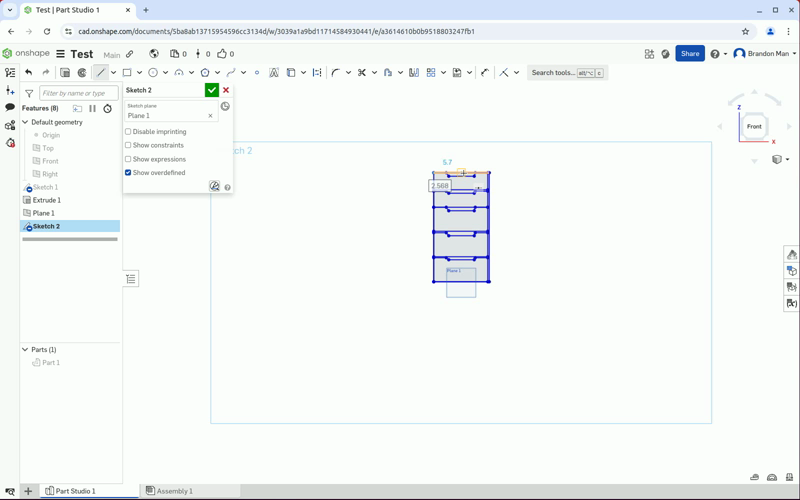
mouse_move(433, 189)
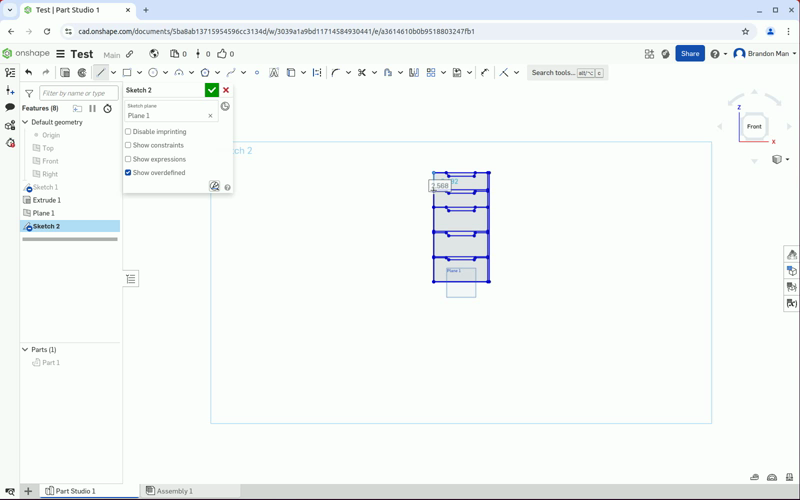
scroll(6)
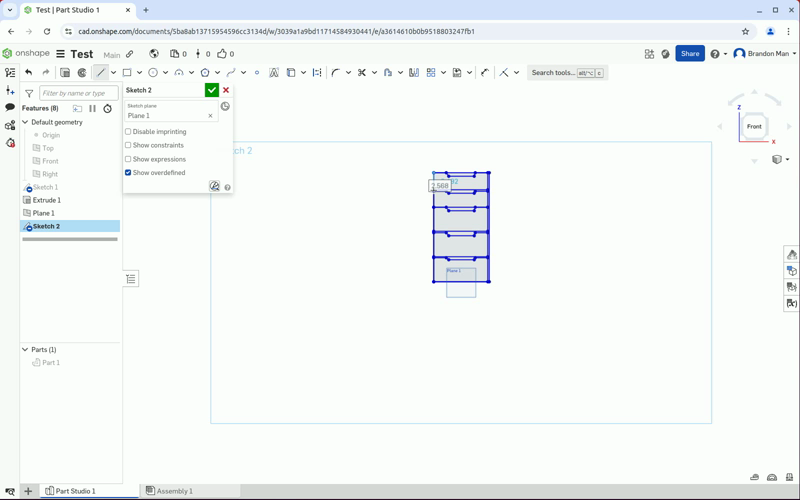
scroll(6)
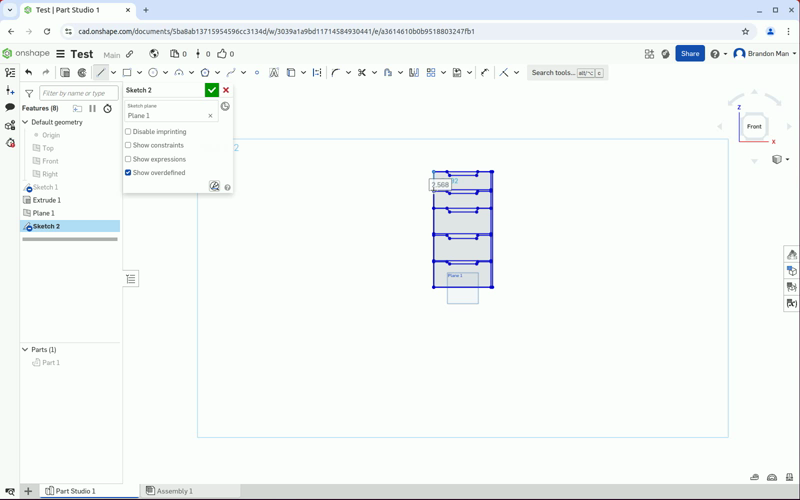
scroll(6)
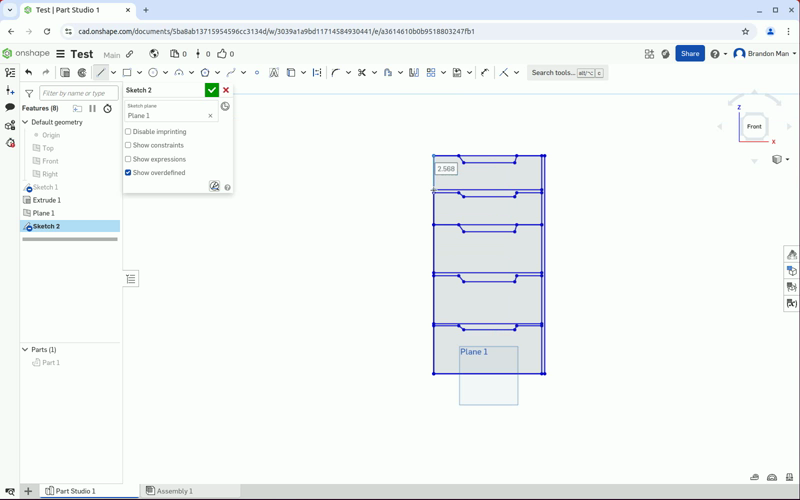
scroll(6)
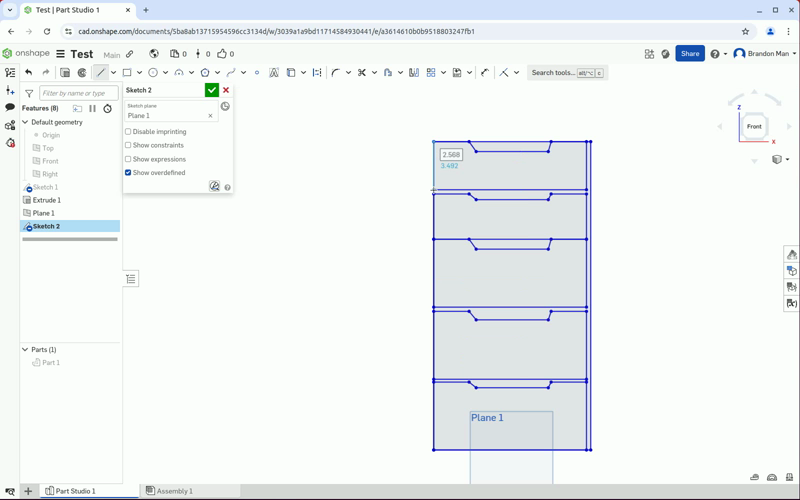
scroll(6)
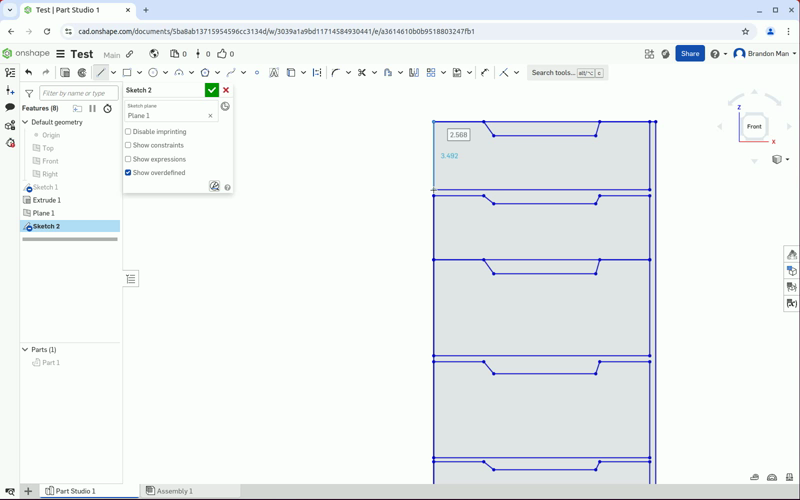
scroll(6)
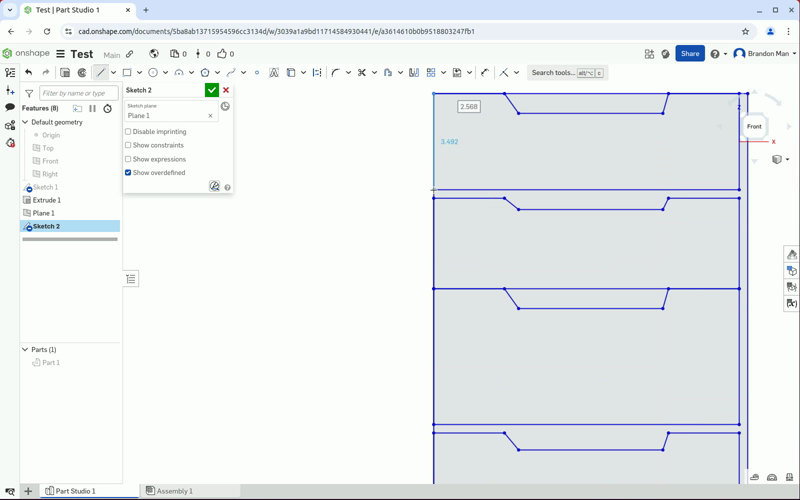
scroll(6)
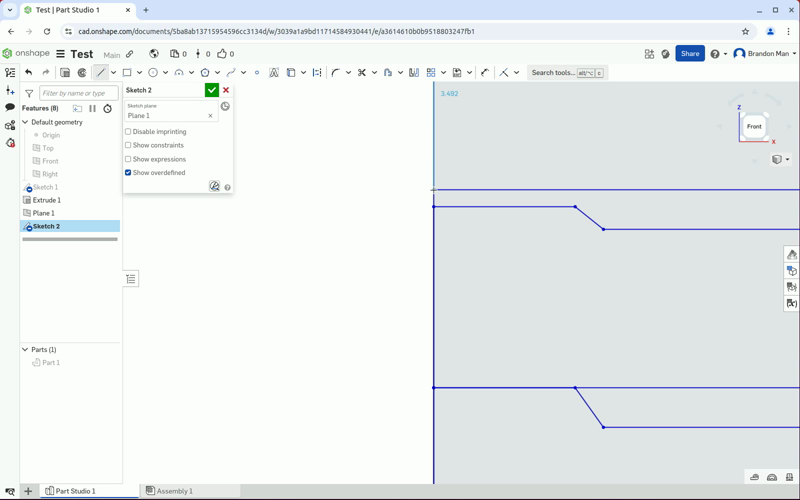
key_up(shift)
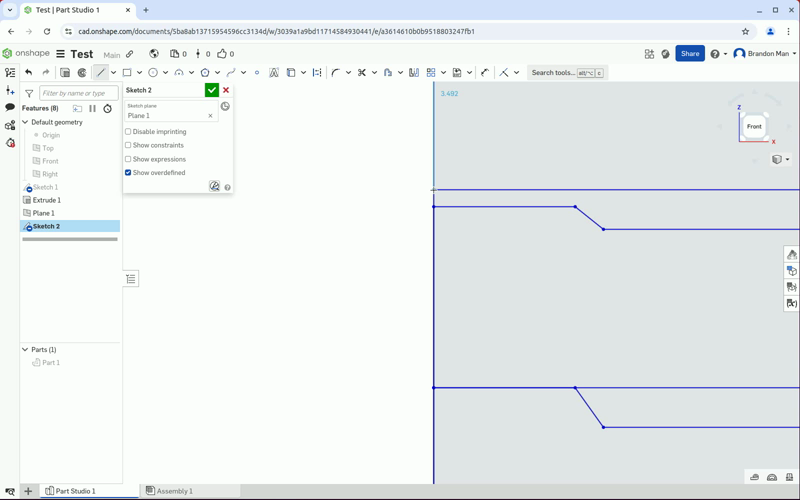
click(433, 189)
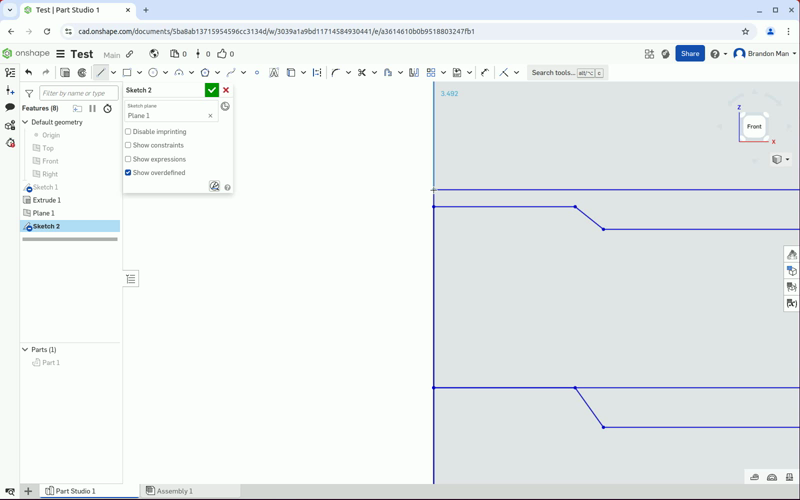
scroll(-6)
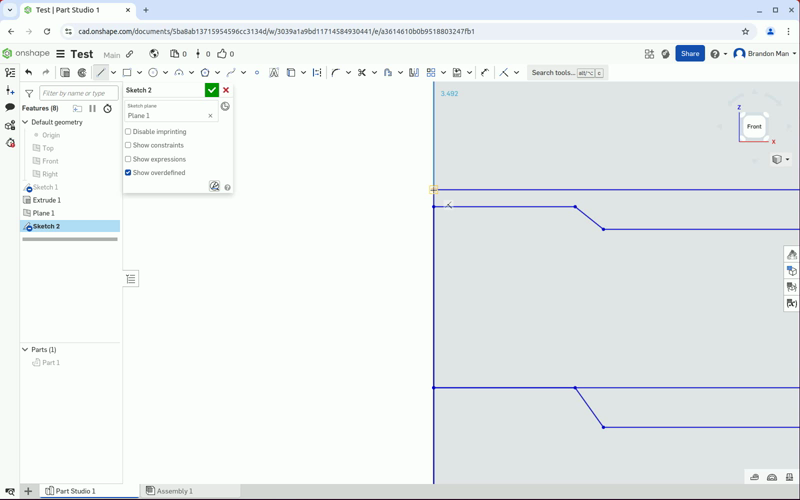
scroll(-6)
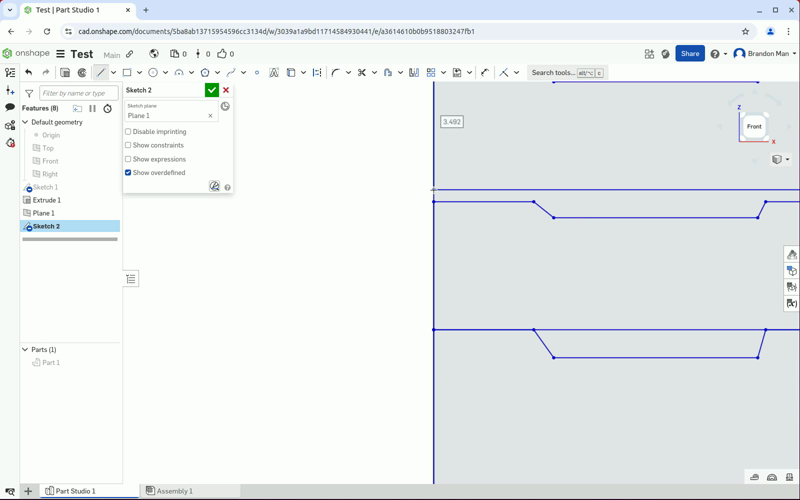
scroll(-6)
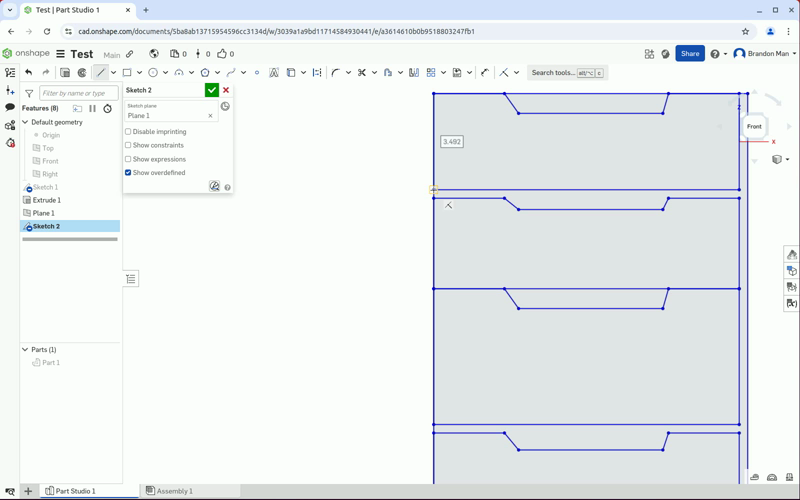
scroll(-6)
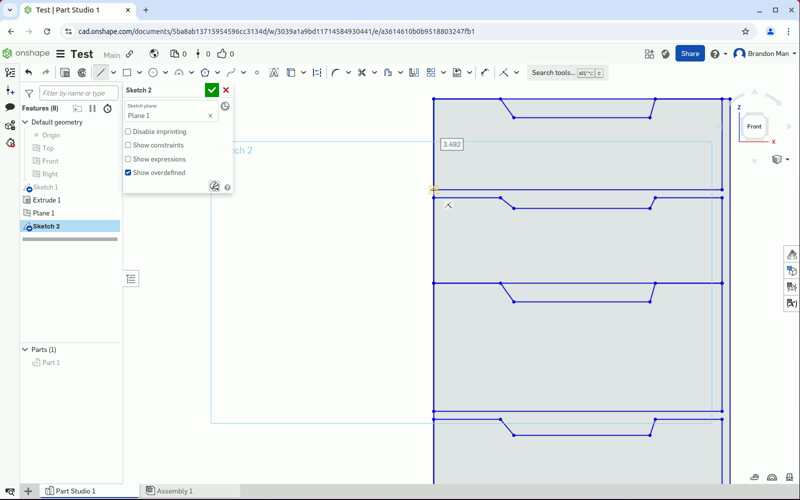
scroll(-6)
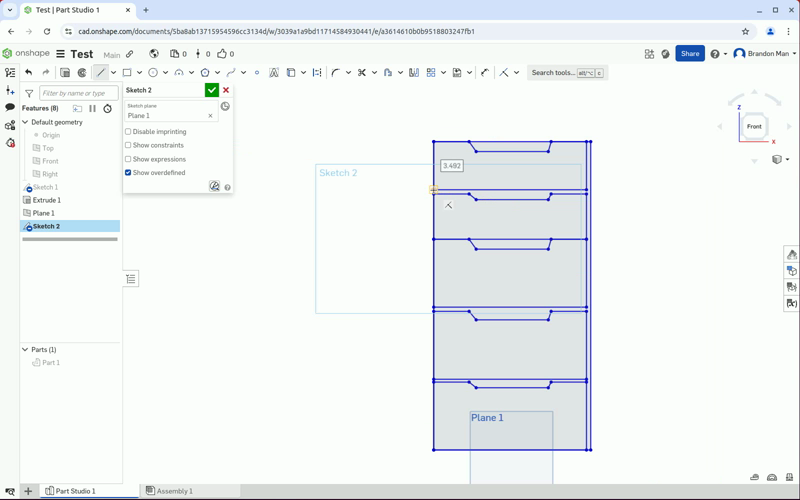
scroll(-6)
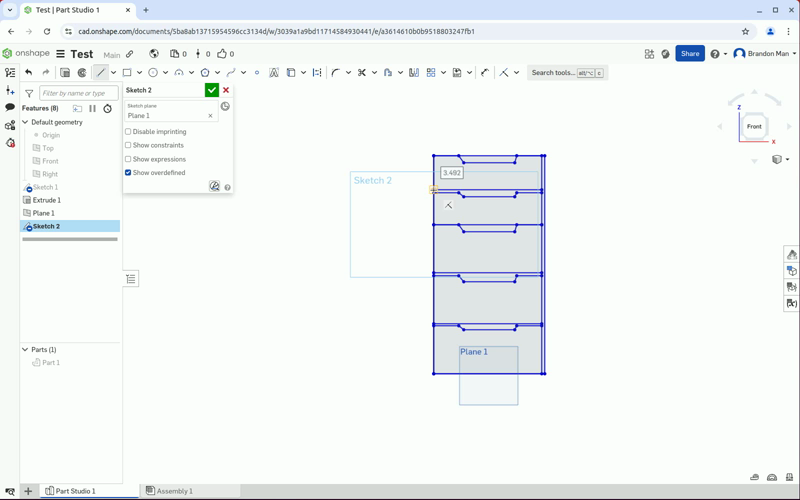
scroll(-6)
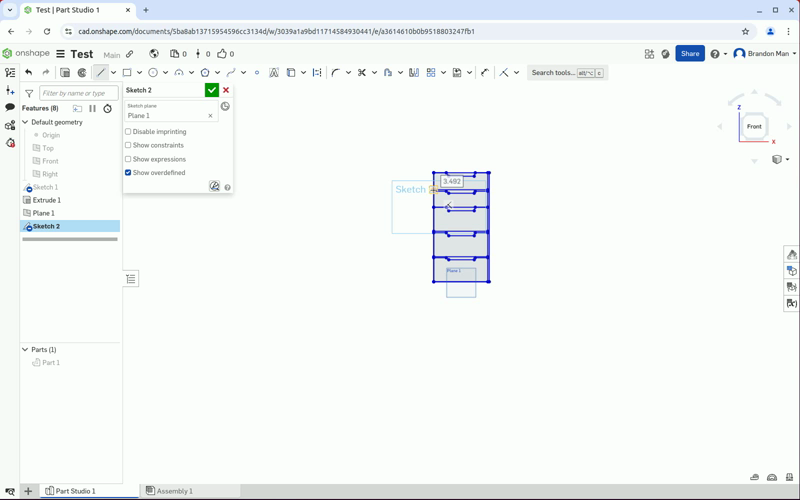
key(esc)
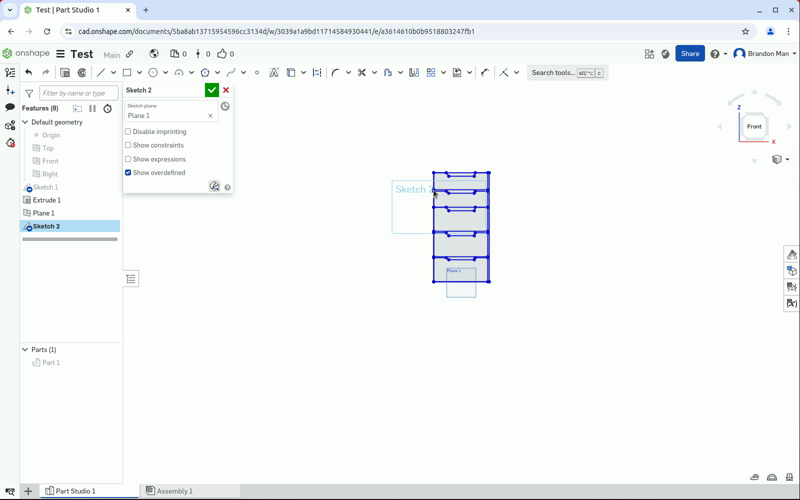
mouse_move(471, 174)
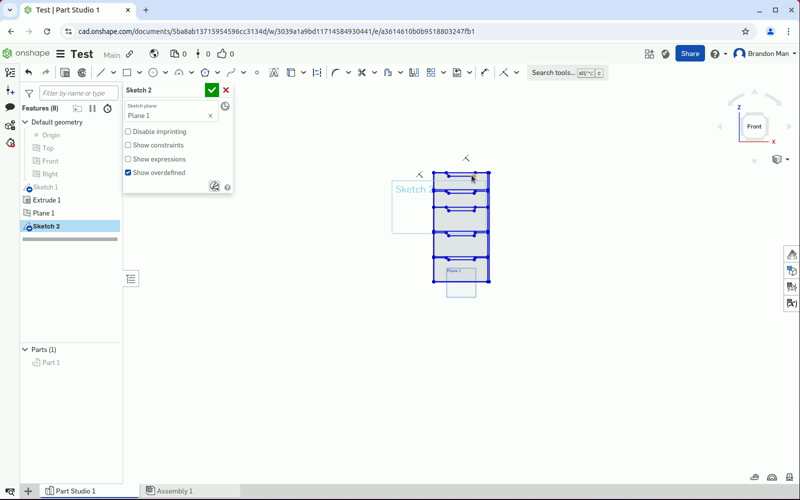
scroll(6)
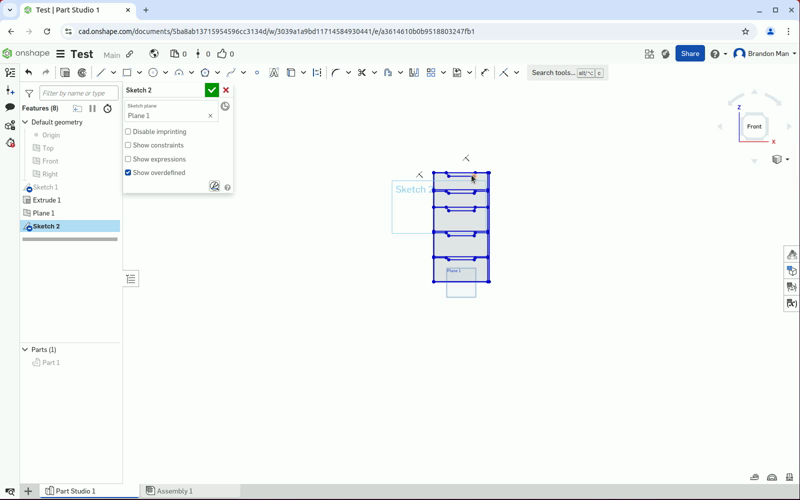
scroll(6)
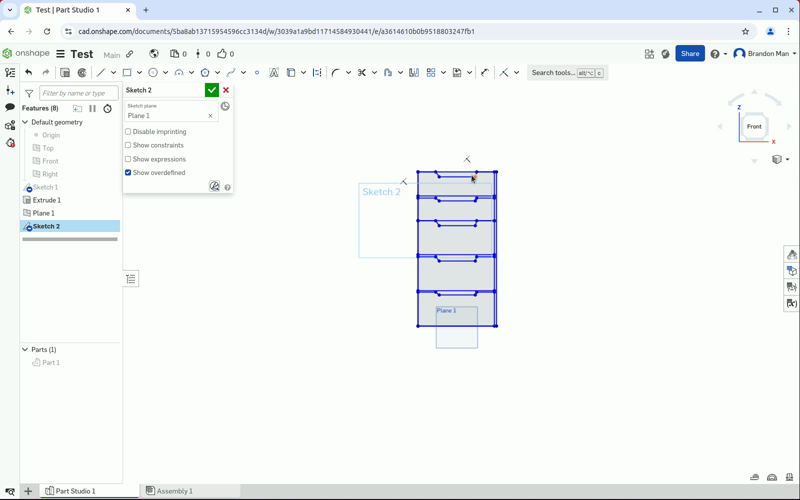
scroll(6)
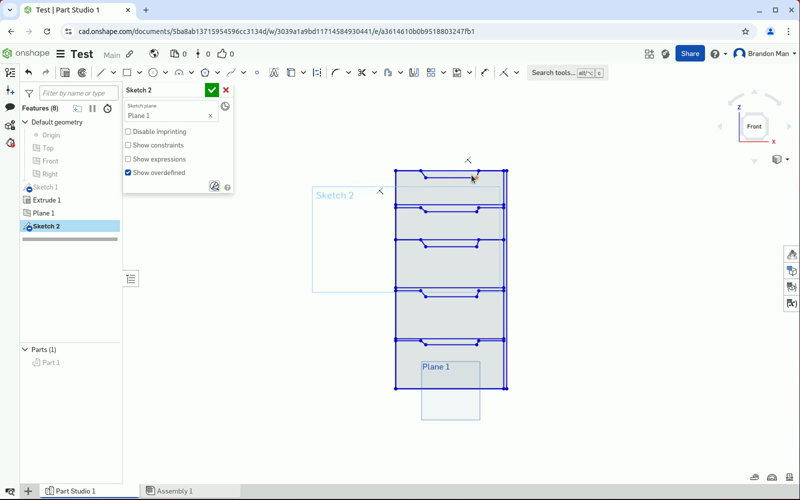
scroll(6)
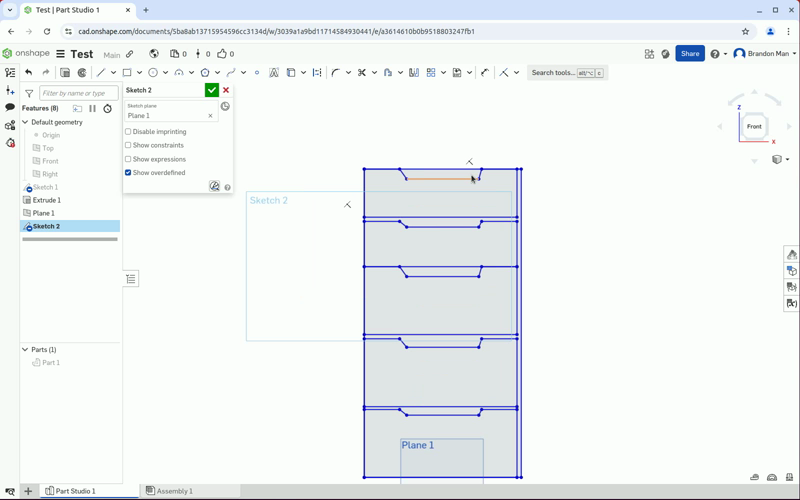
scroll(6)
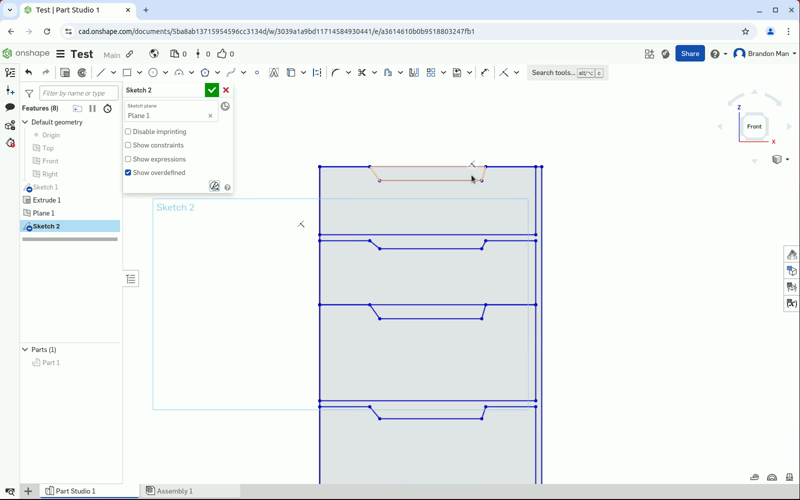
scroll(6)
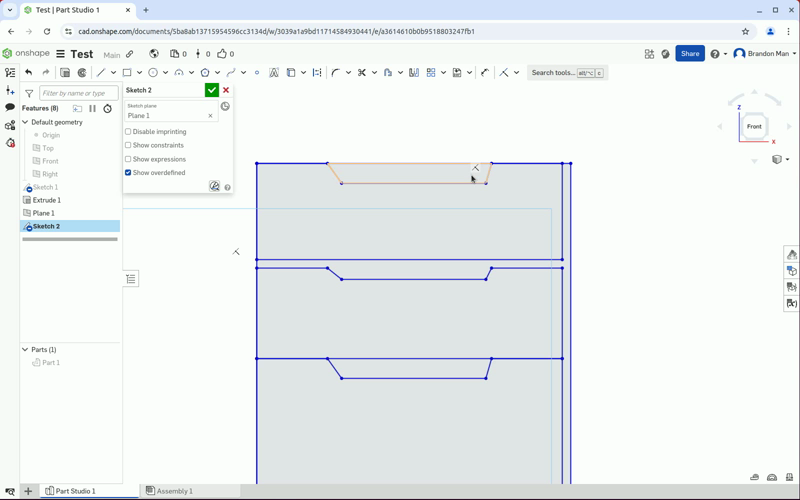
scroll(6)
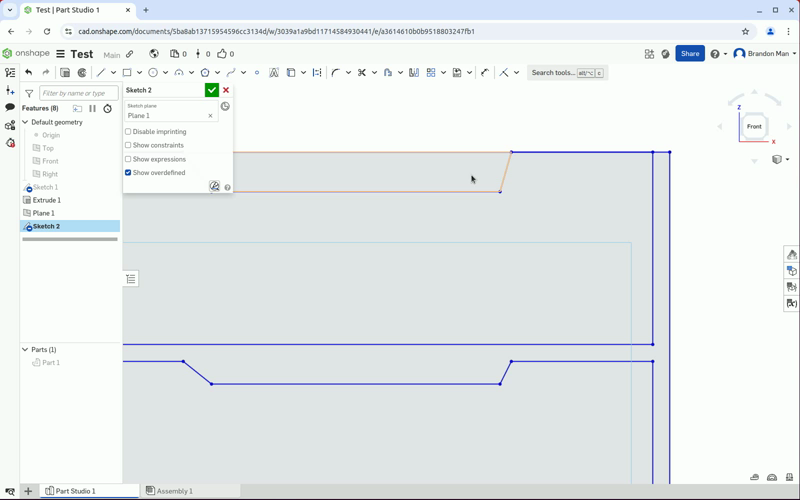
click(471, 174)
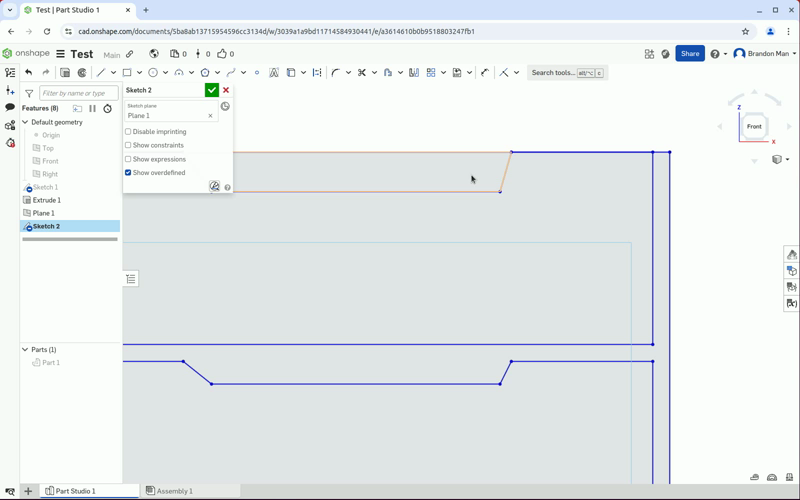
scroll(-6)
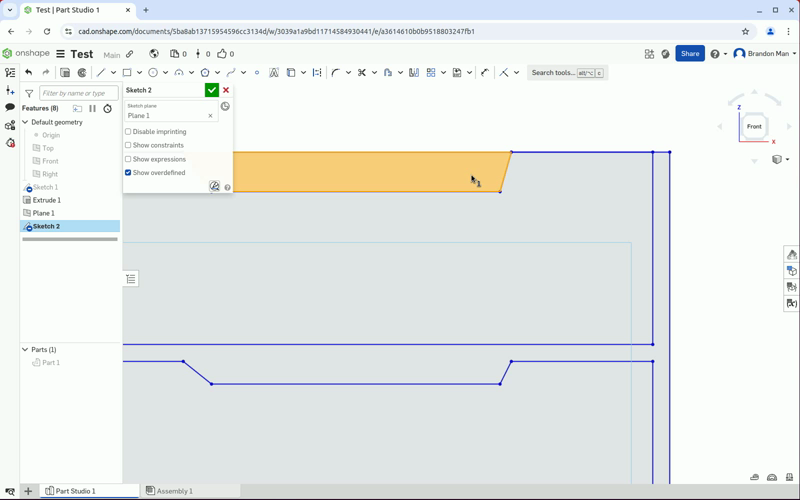
scroll(-6)
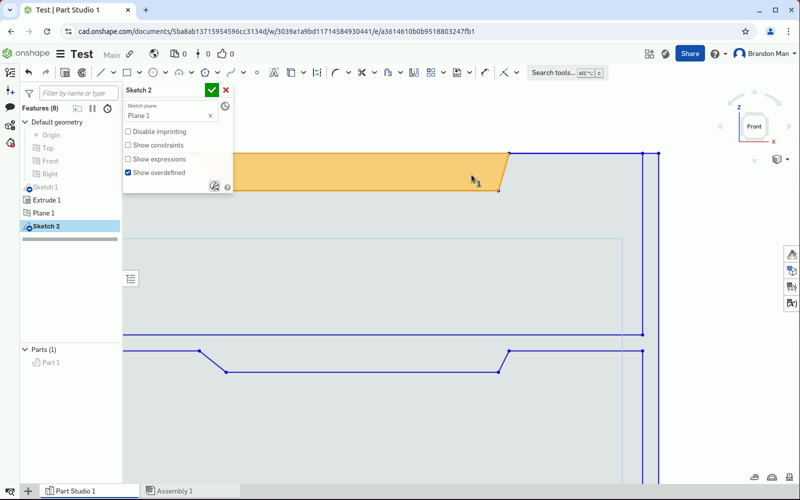
scroll(-6)
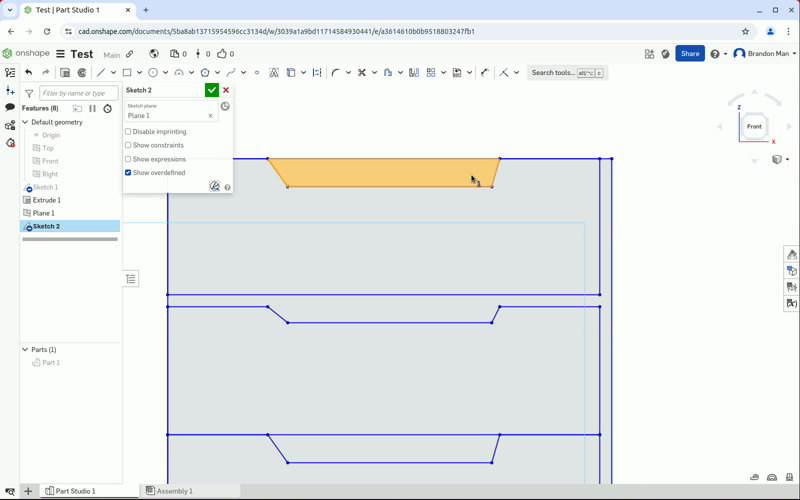
scroll(-6)
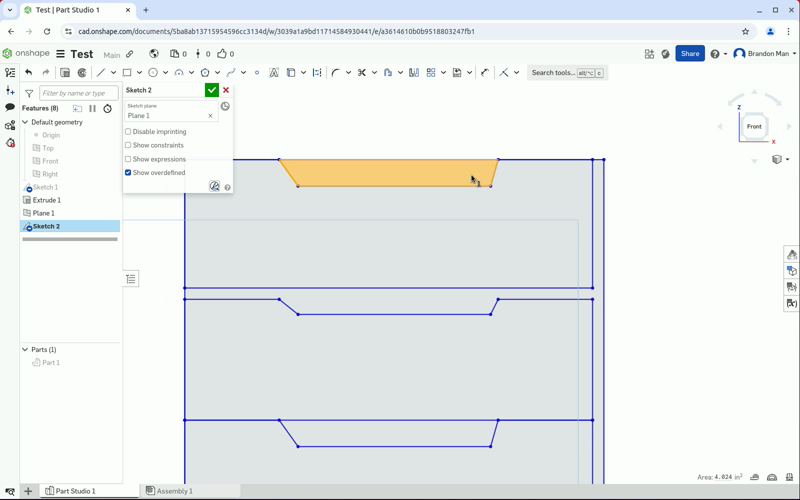
scroll(-6)
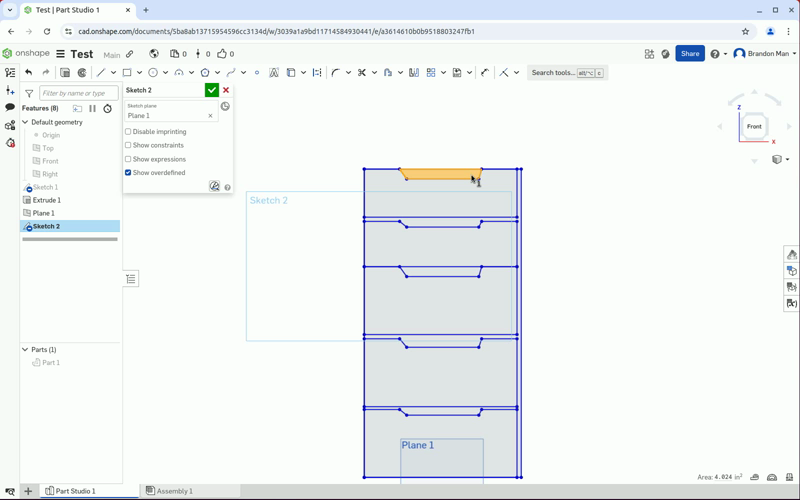
scroll(-6)
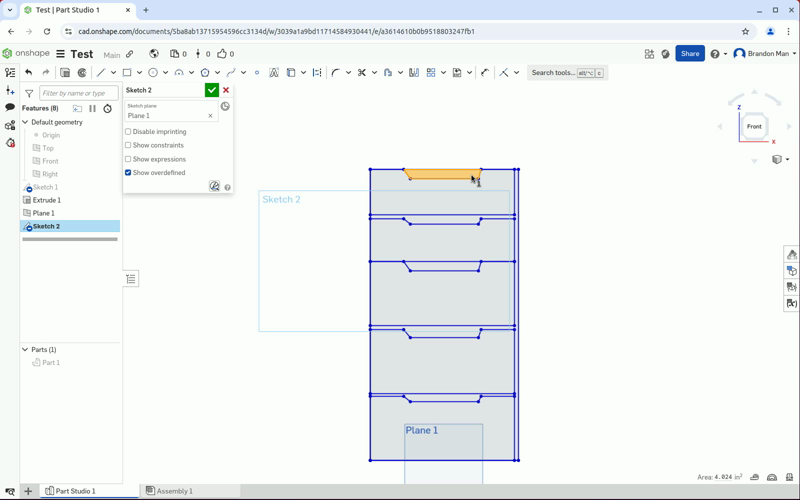
scroll(-6)
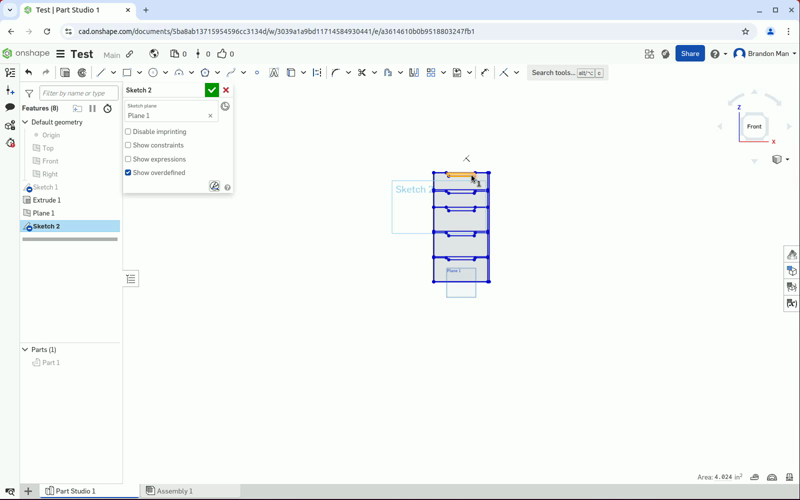
mouse_move(73, 352)
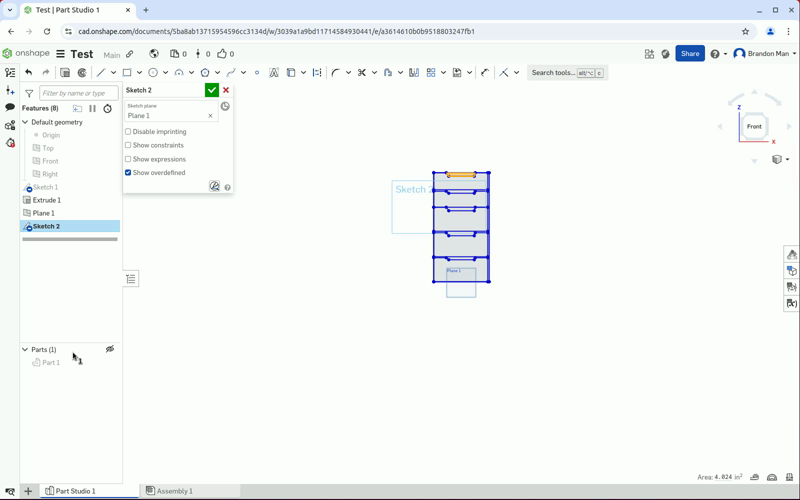
key(shift+y)
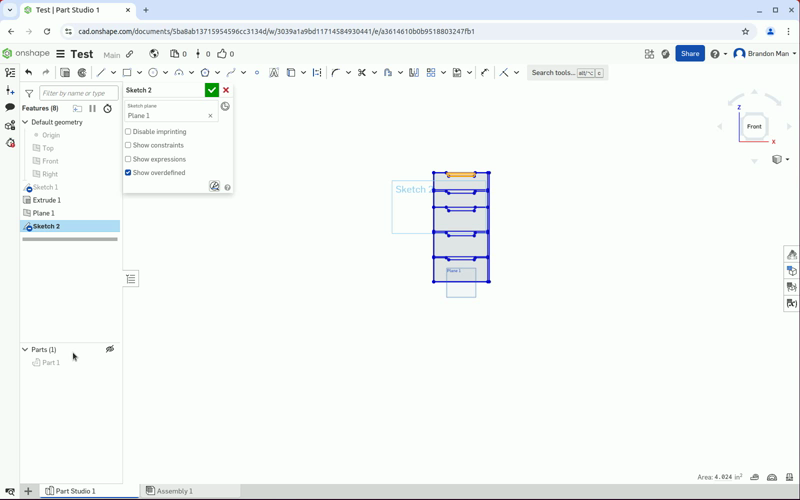
key(shift+e)
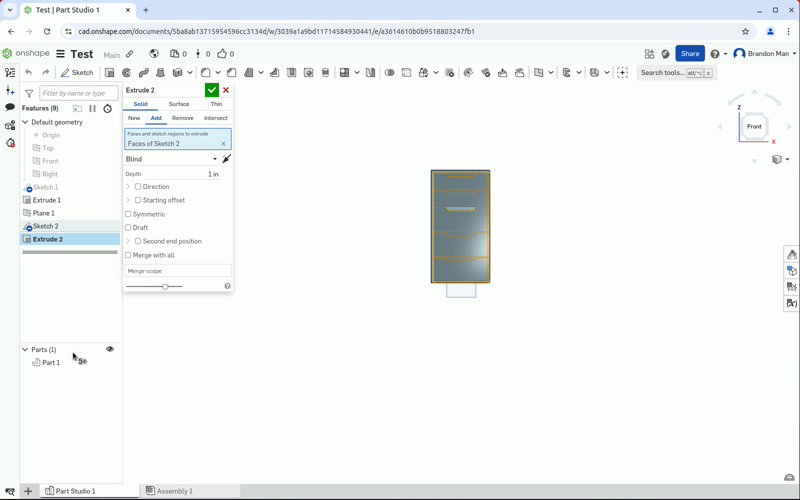
mouse_move(143, 106)
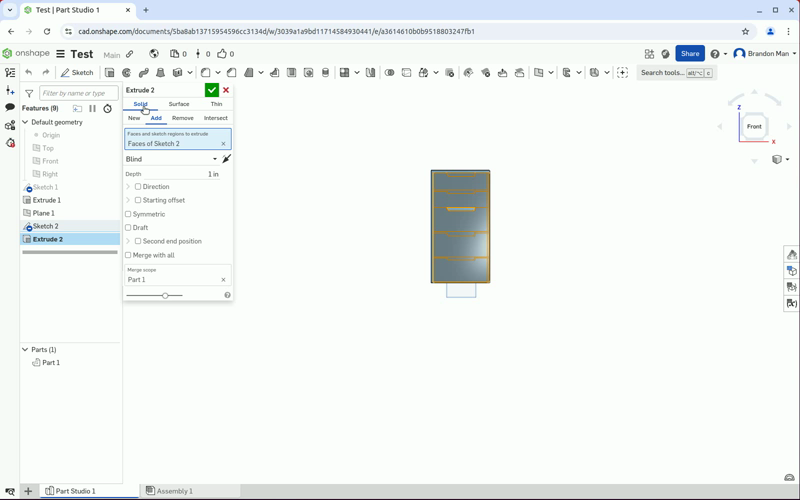
click(143, 106)
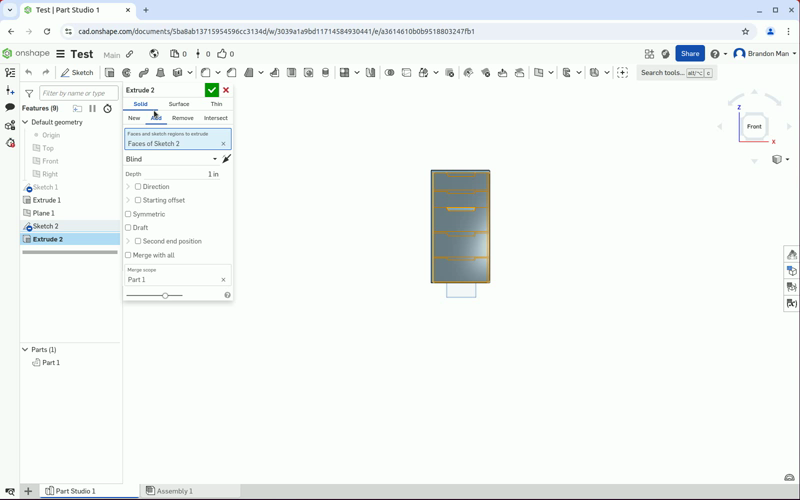
mouse_move(186, 120)
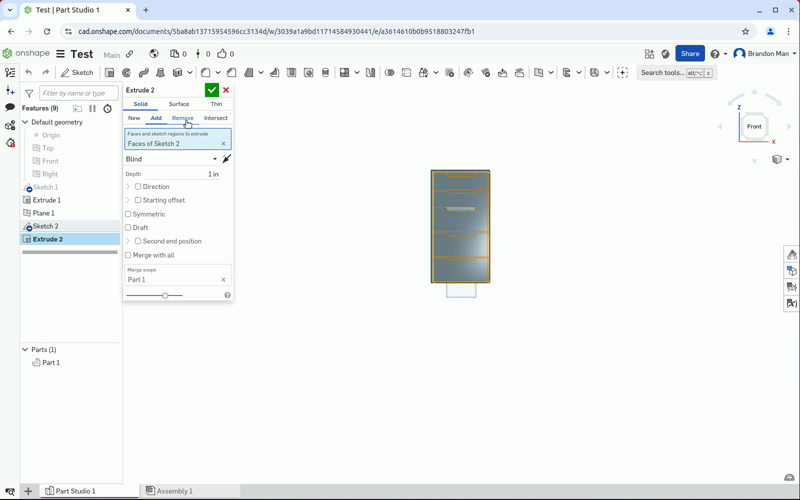
click(186, 120)
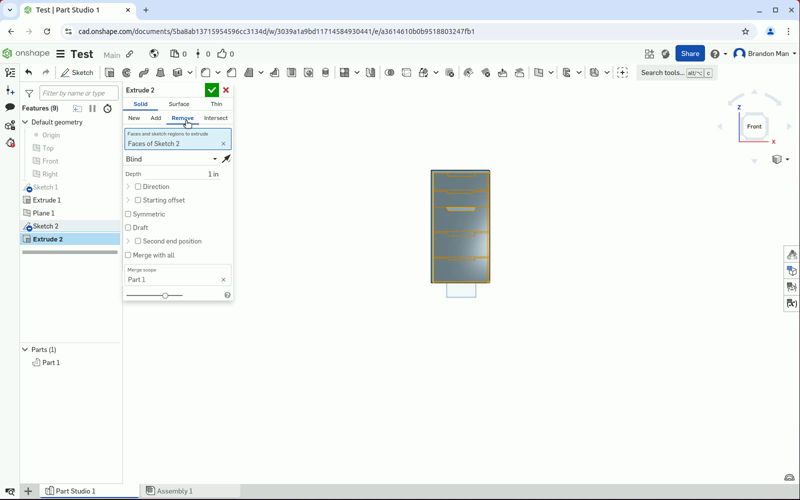
key(tab, 4)
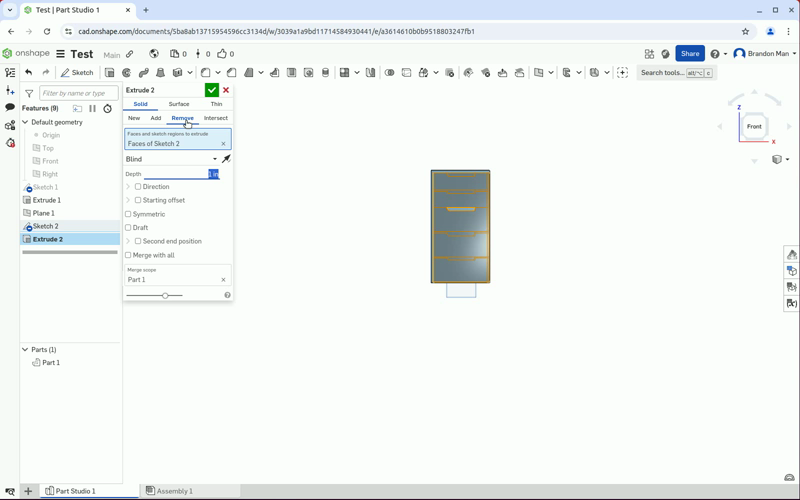
text(0.722)
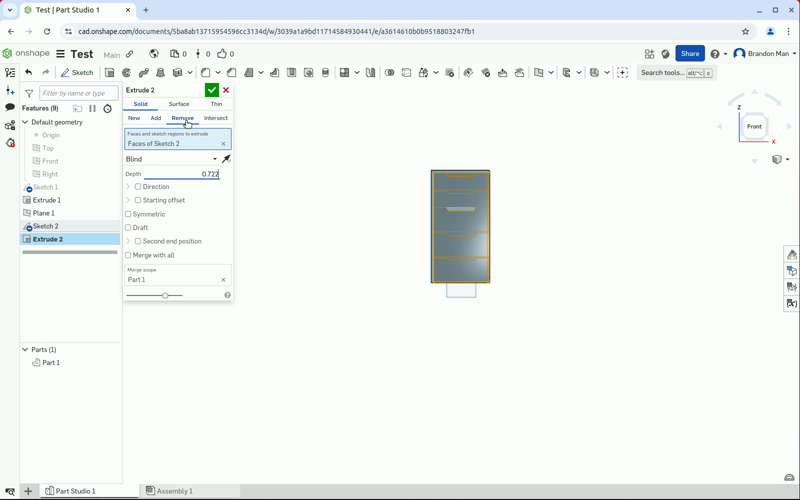
key(tab, 6)
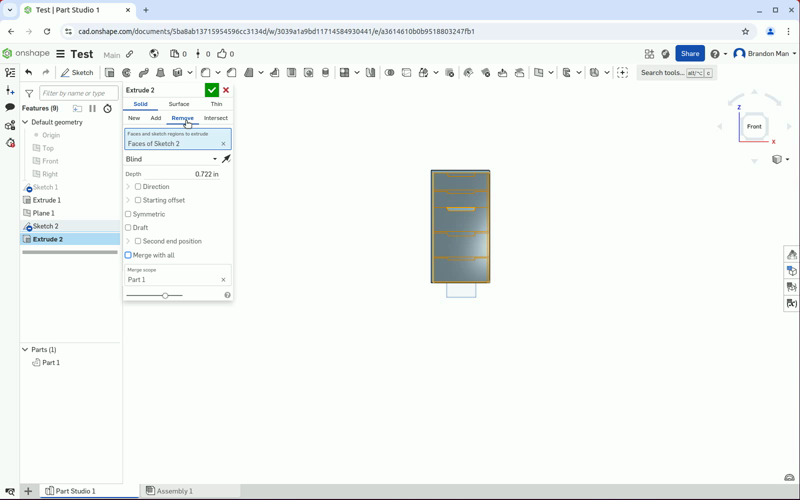
key(space)
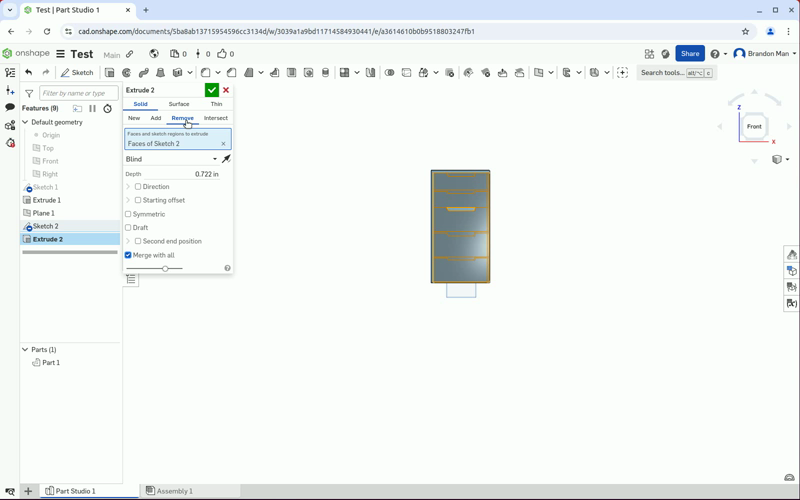
key(enter)
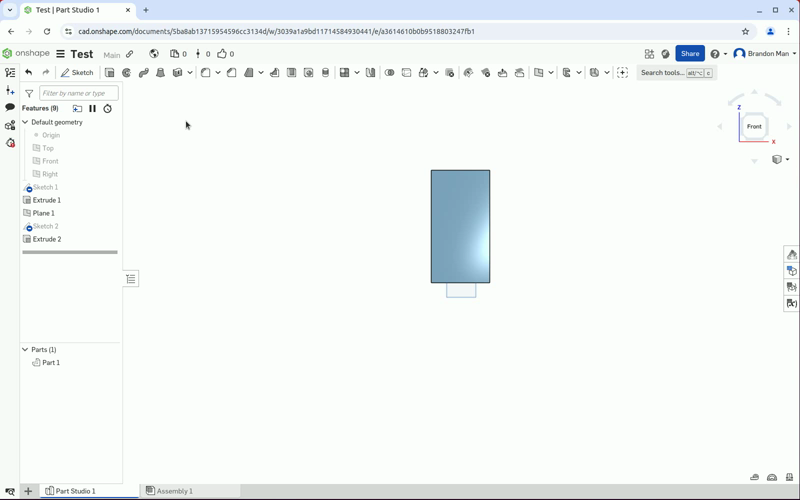
key(shift+h)
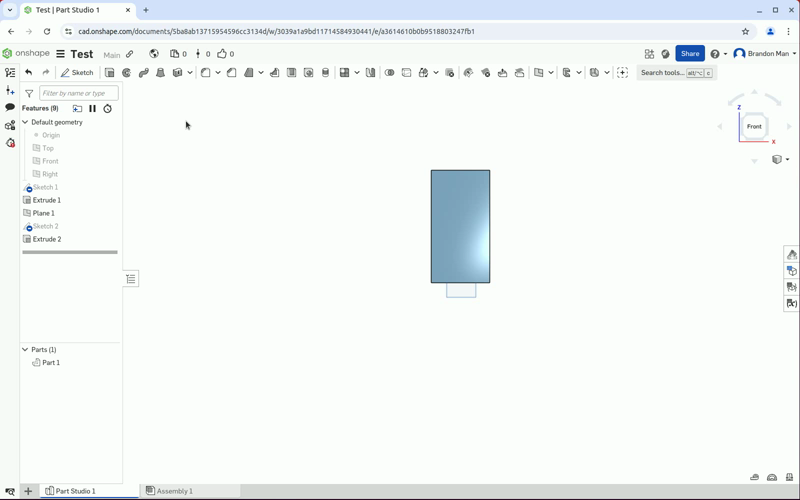
key(shift+h)
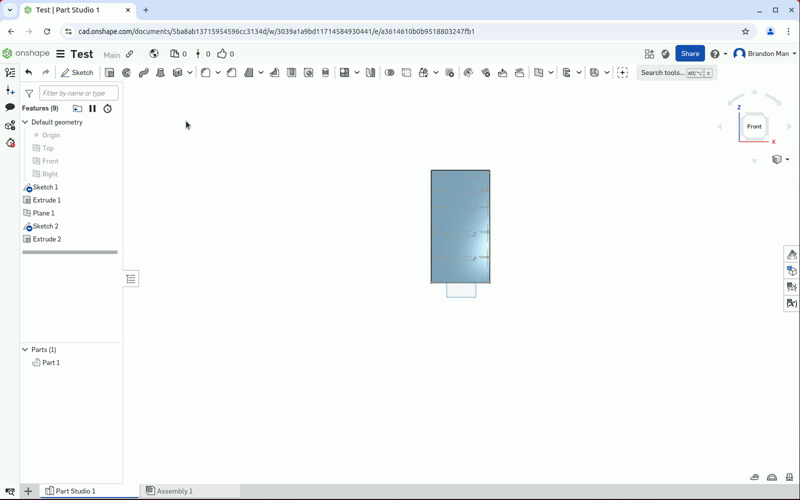
key(shift+7)
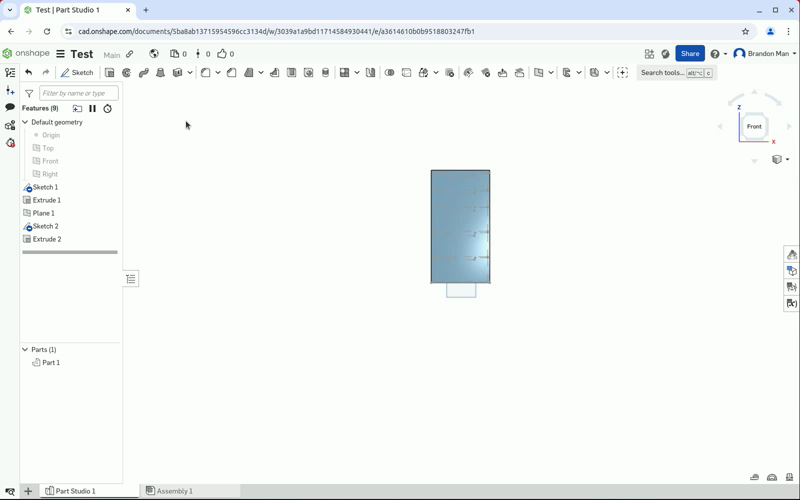
key(left, 2)
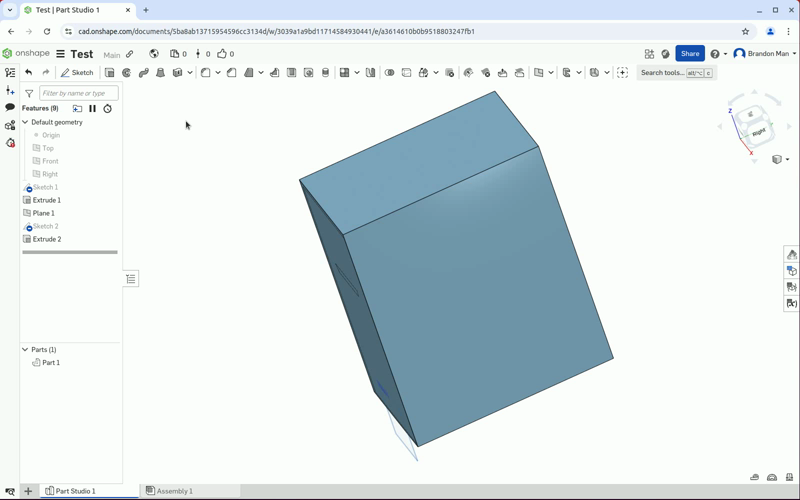
key(down, 2)
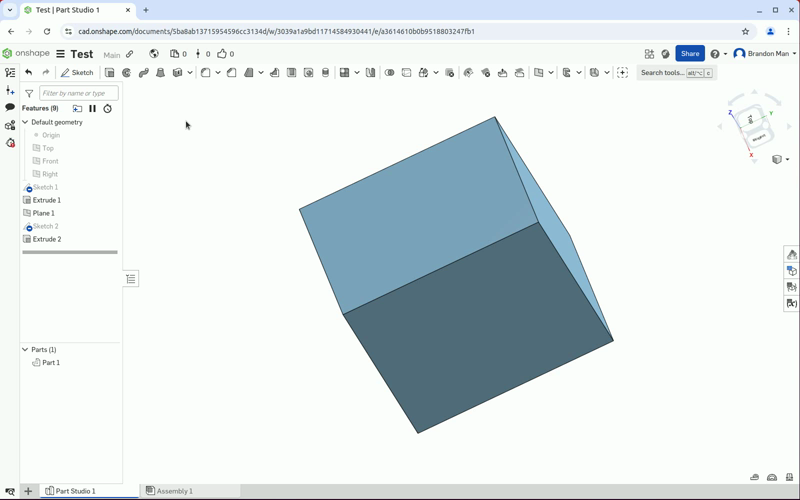
key(up, 2)
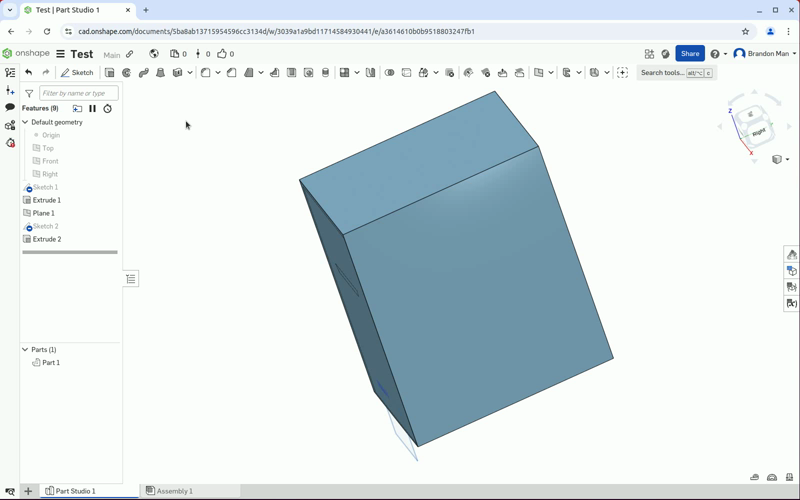
key(right, 2)
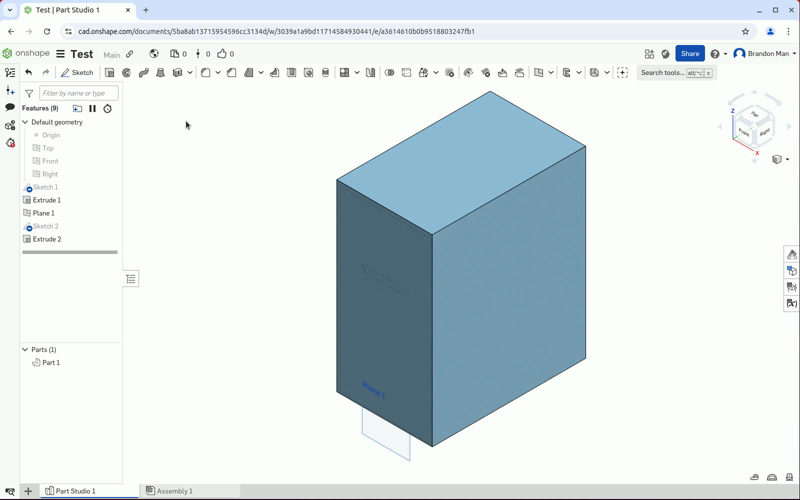
mouse_move(73, 189)
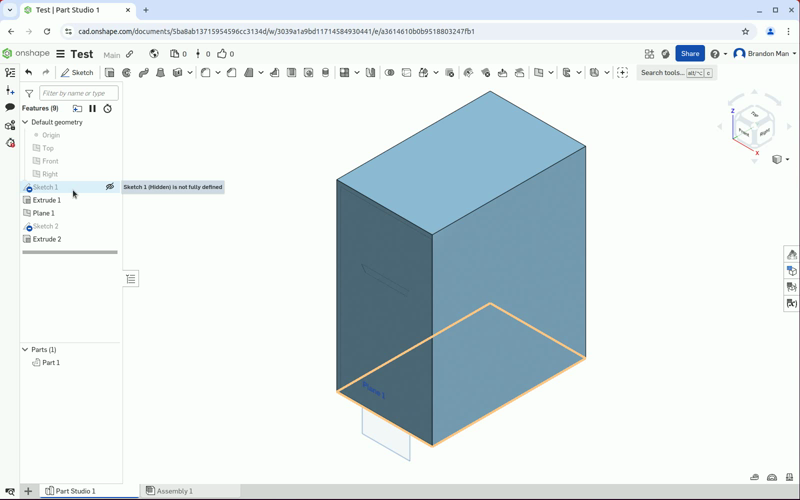
click(73, 189)